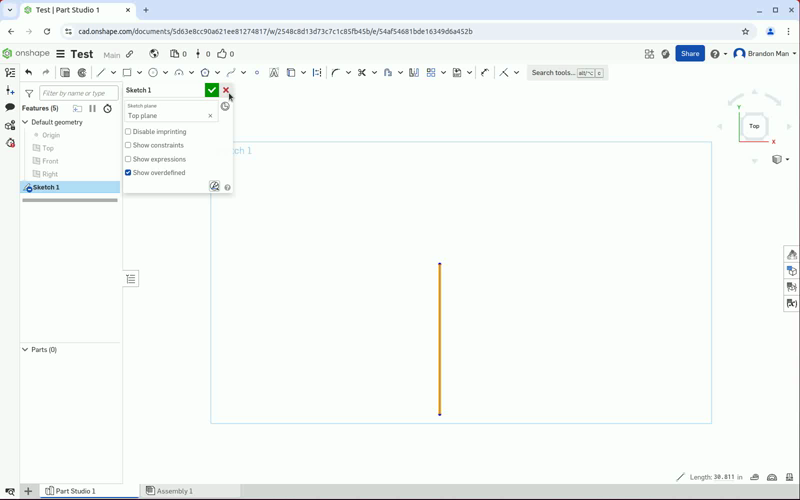
key(shift+h)
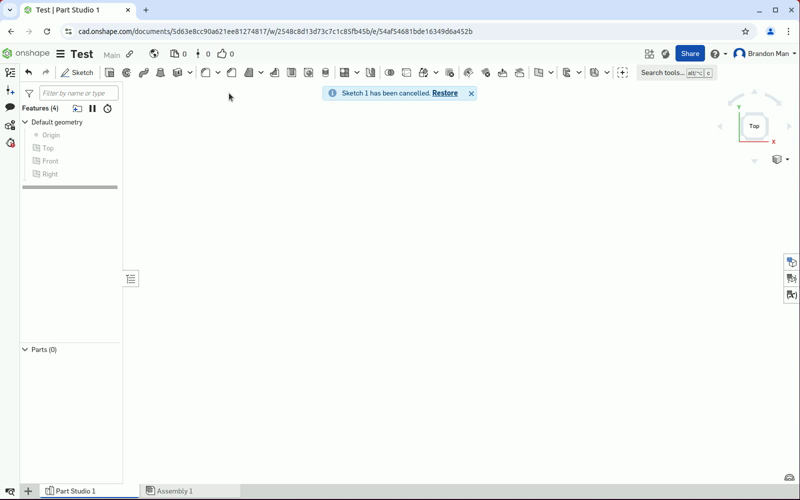
mouse_move(73, 352)
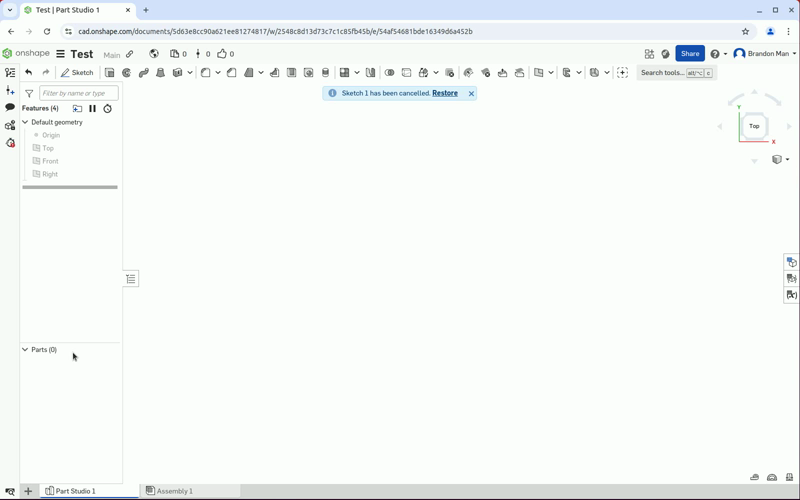
key(y)
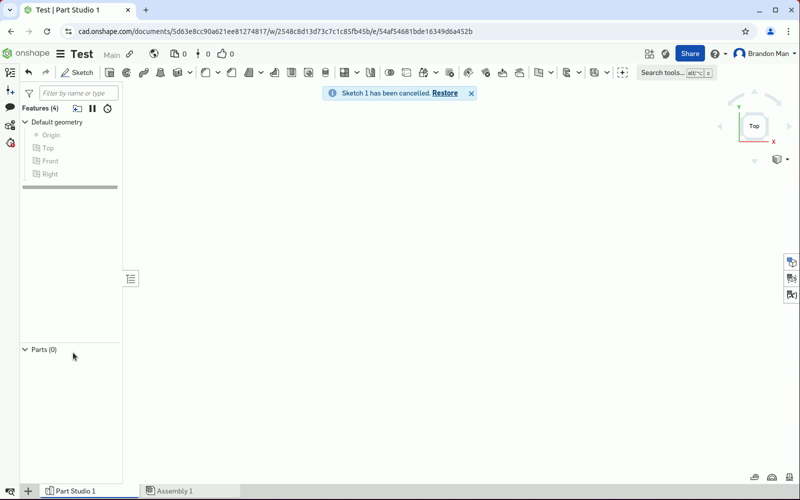
key(shift+p)
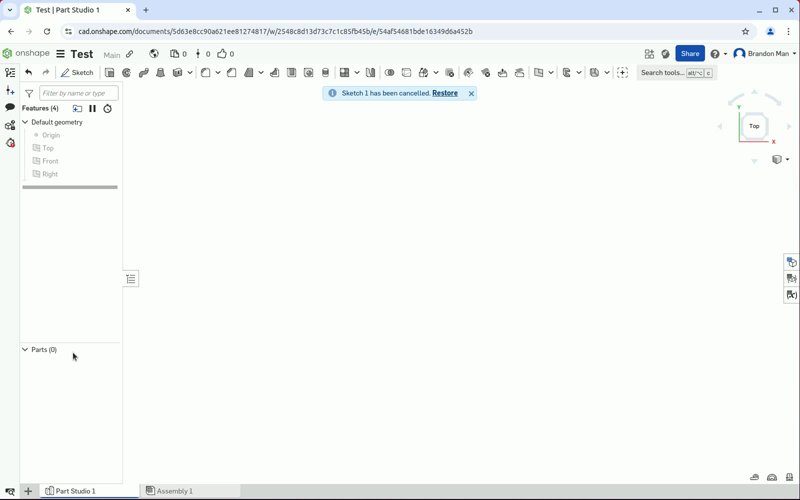
key(space)
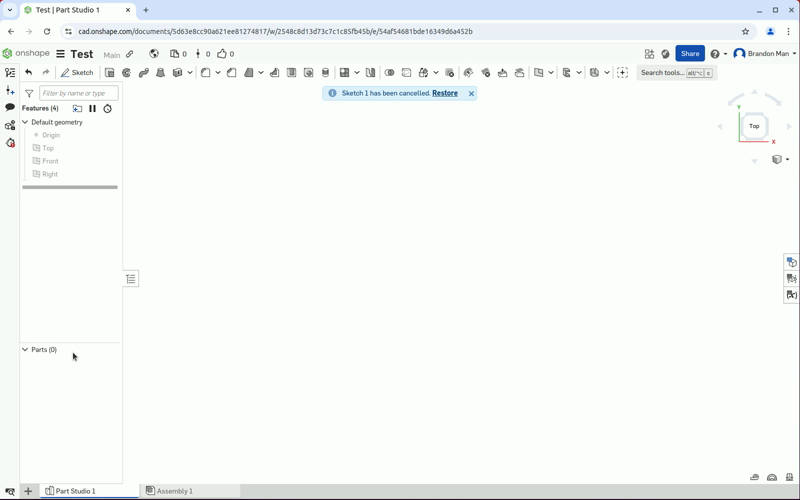
key_down(shift)
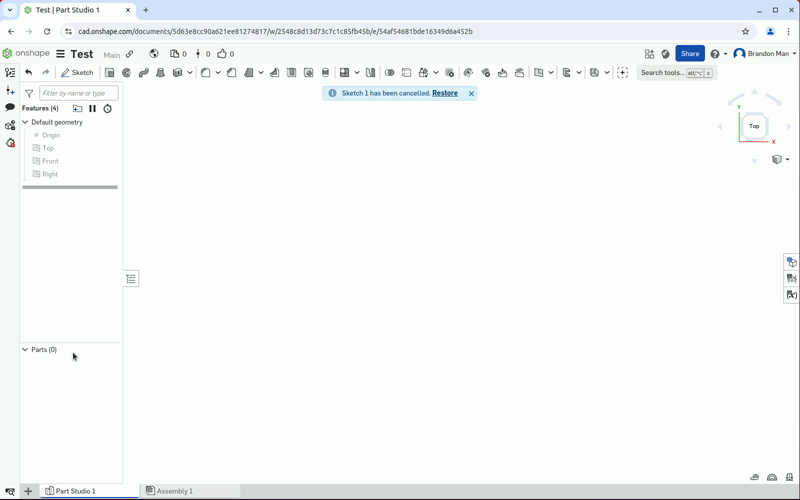
key(up)
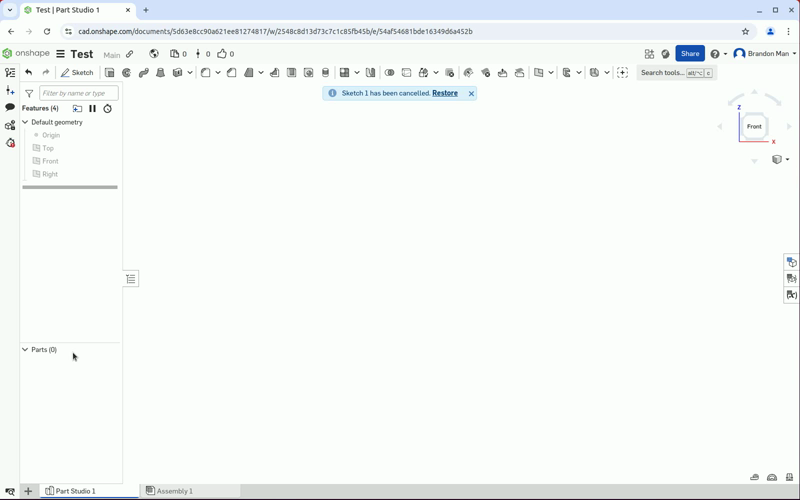
key_up(shift)
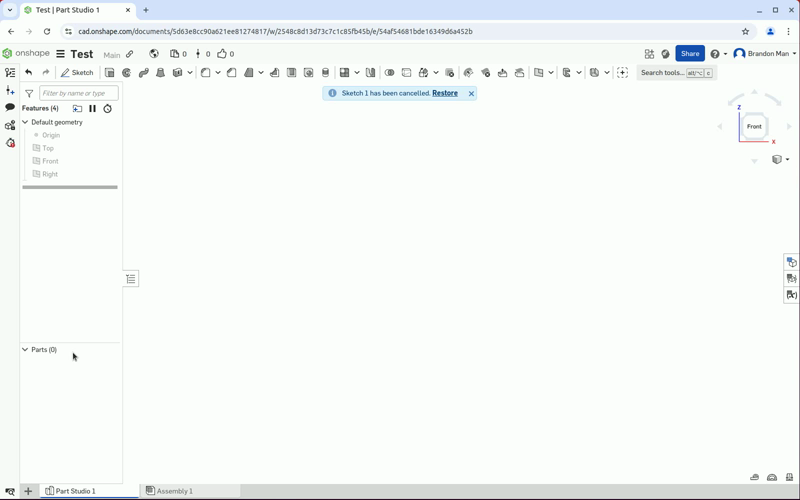
mouse_move(73, 352)
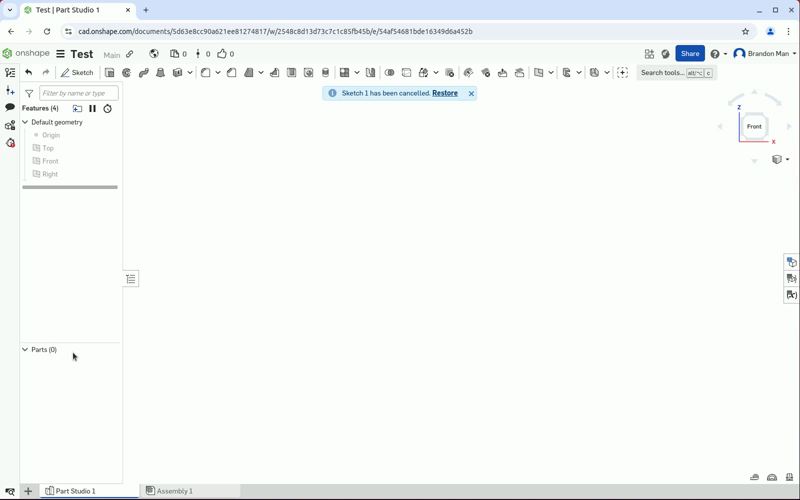
key(shift+y)
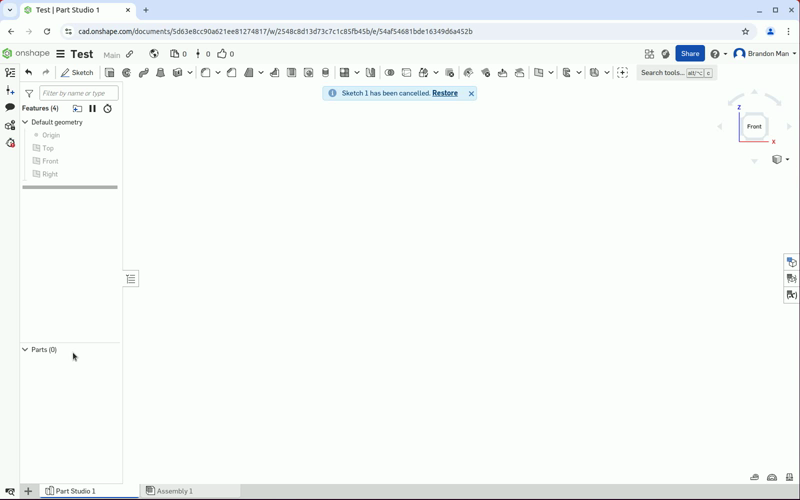
key(shift+s)
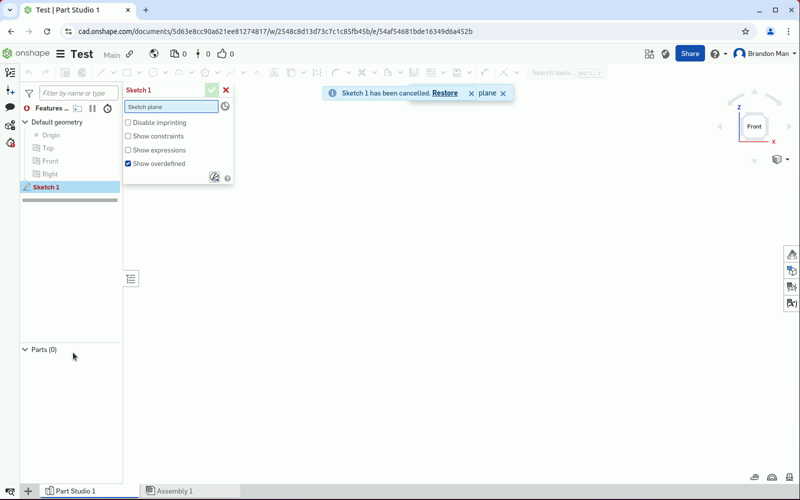
mouse_move(73, 163)
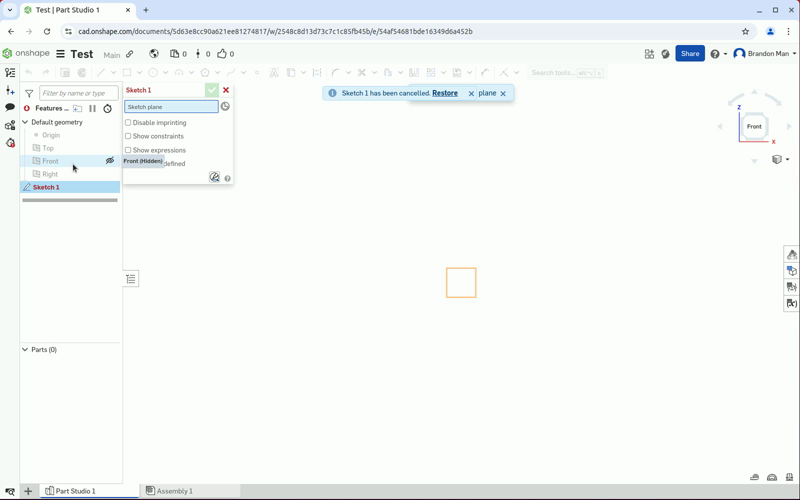
click(73, 163)
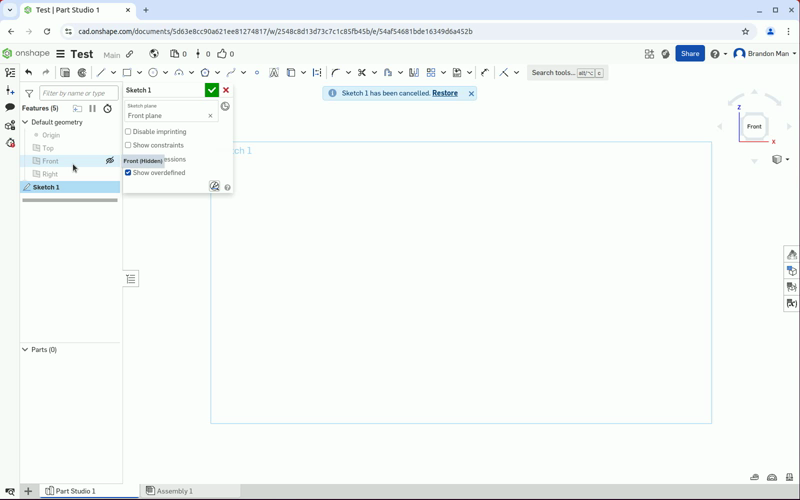
mouse_move(73, 352)
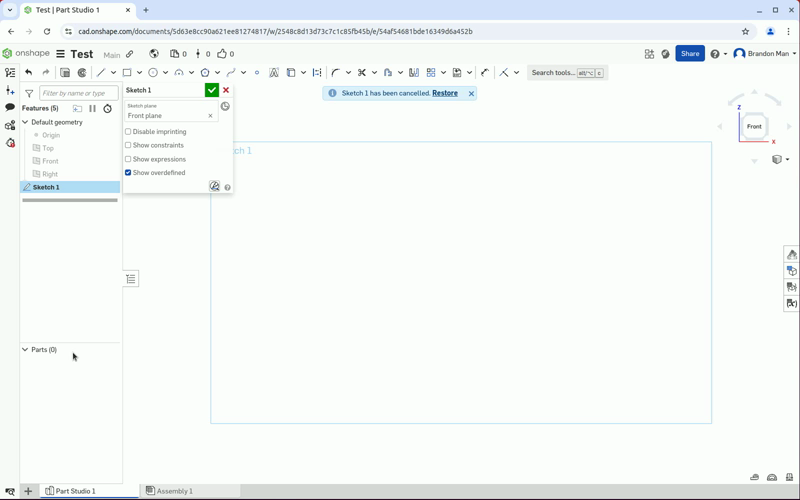
key(y)
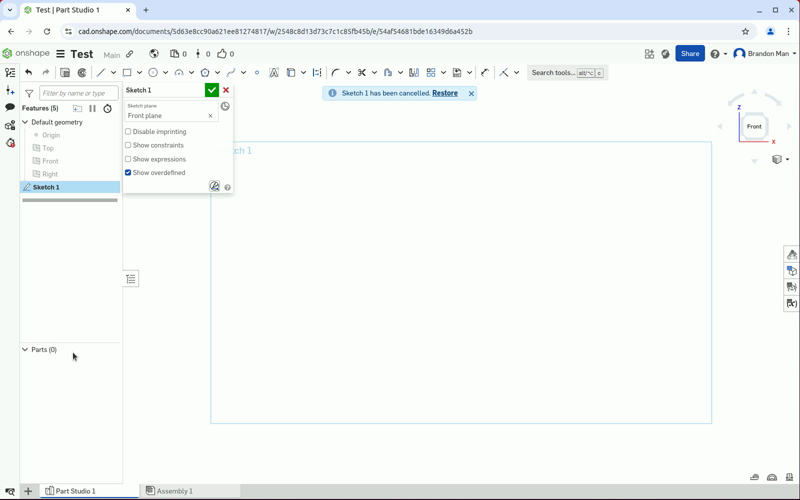
key(c)
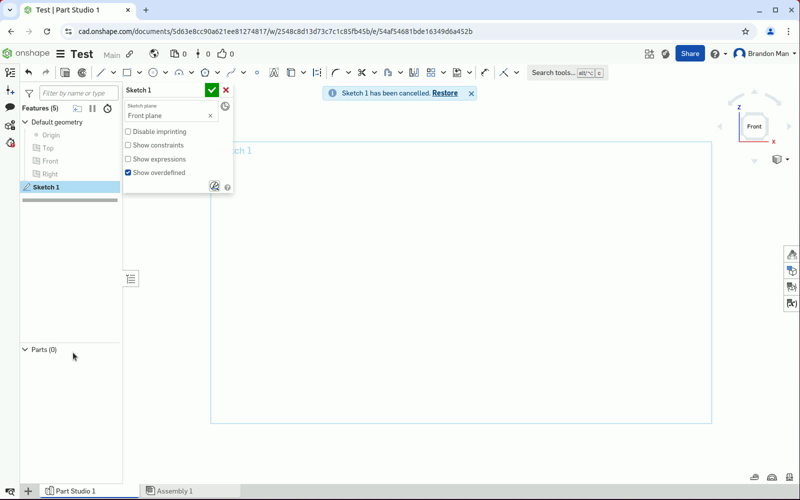
key_down(shift)
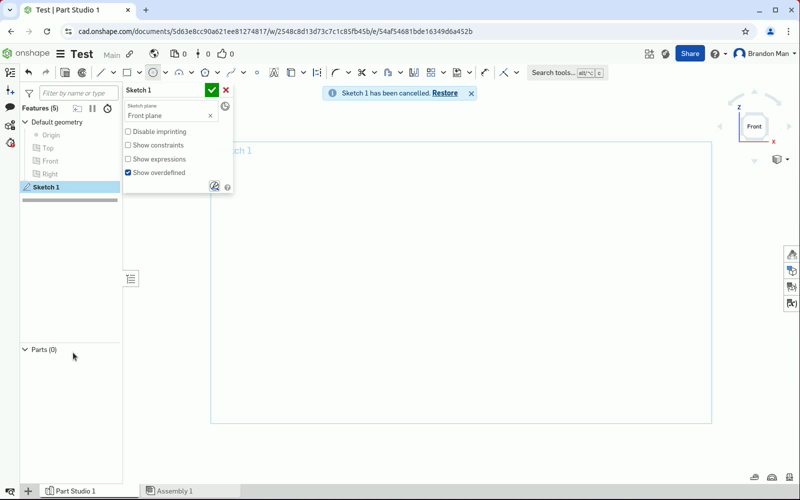
mouse_move(461, 282)
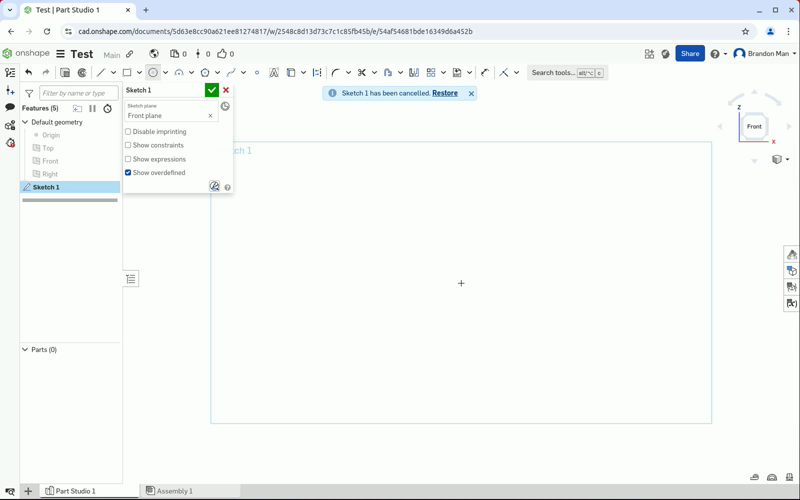
click(461, 282)
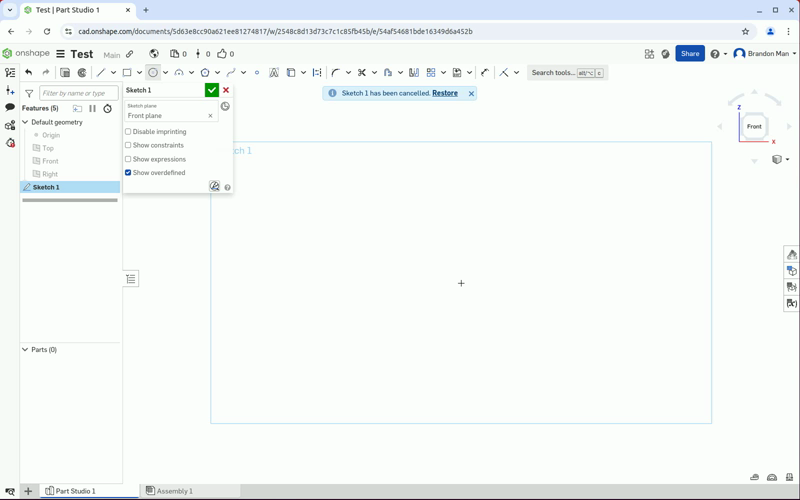
key_up(shift)
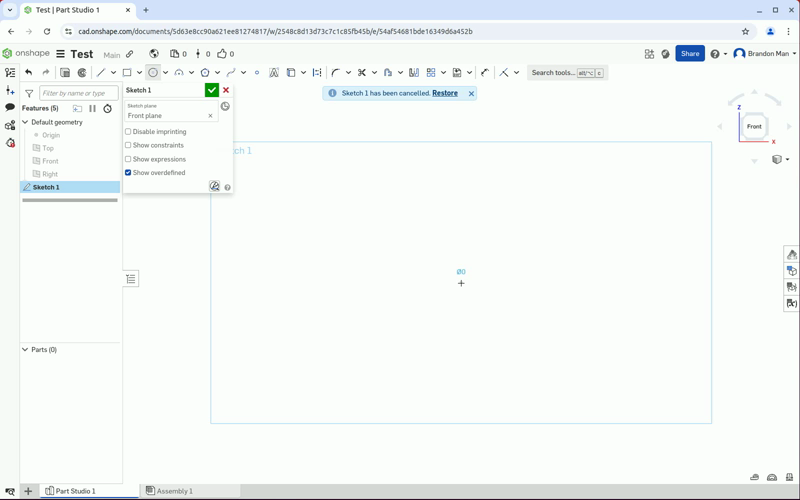
mouse_move(500, 282)
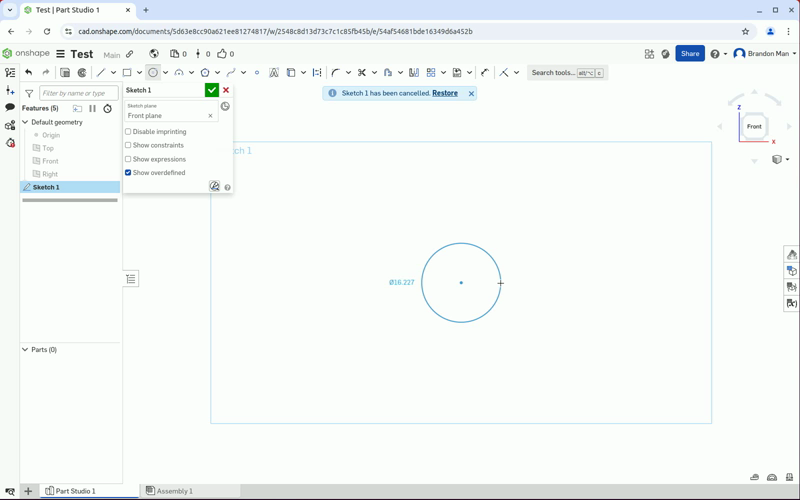
click(500, 282)
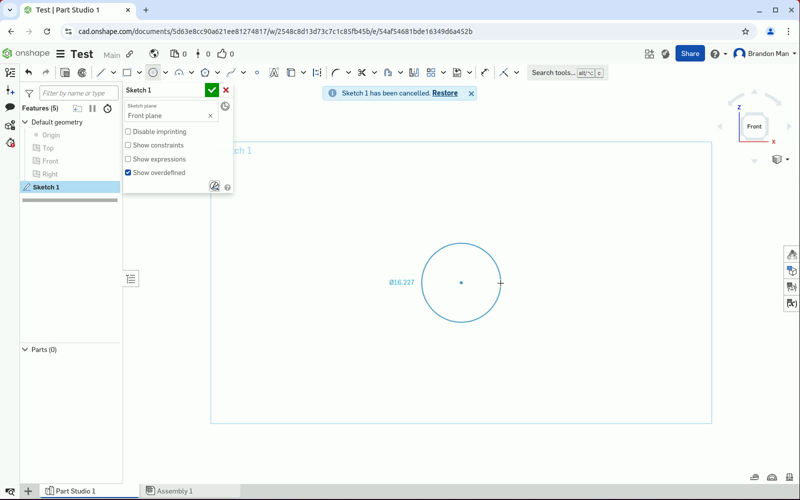
key(esc)
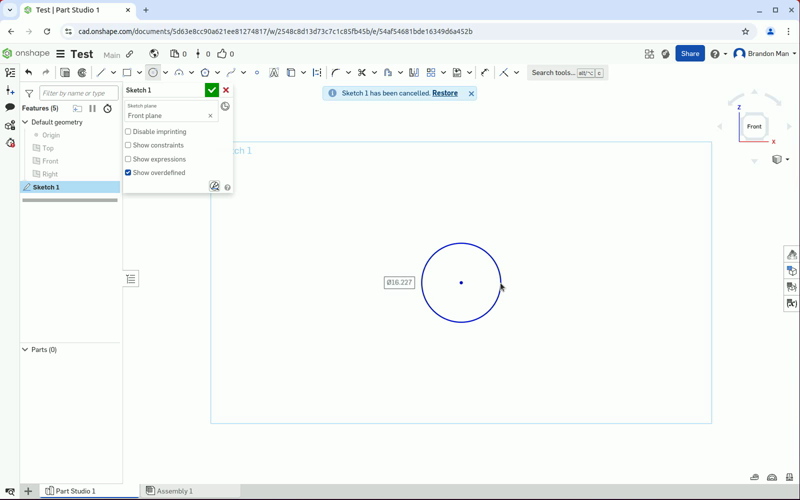
key(l)
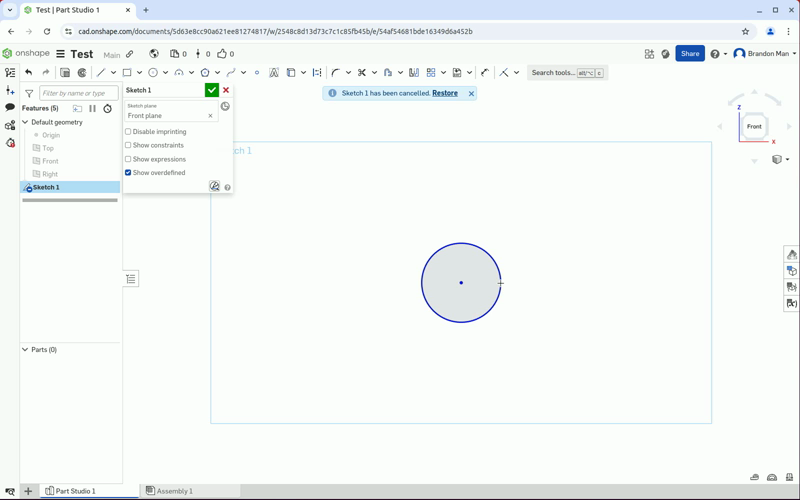
key_down(shift)
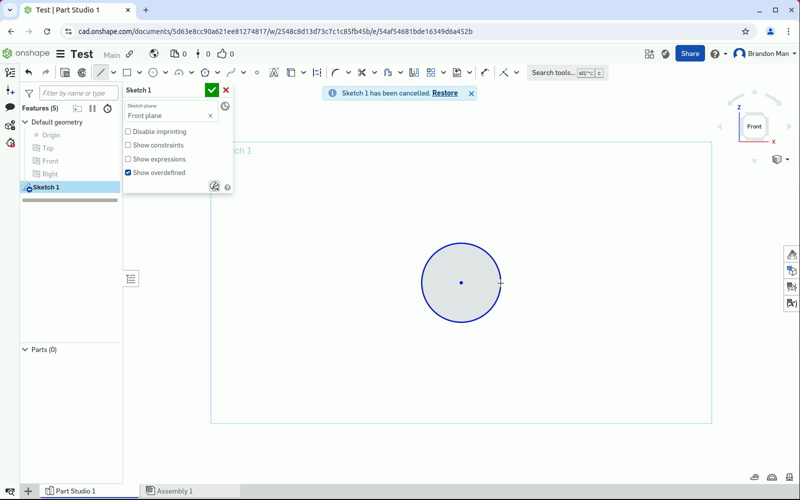
mouse_move(435, 289)
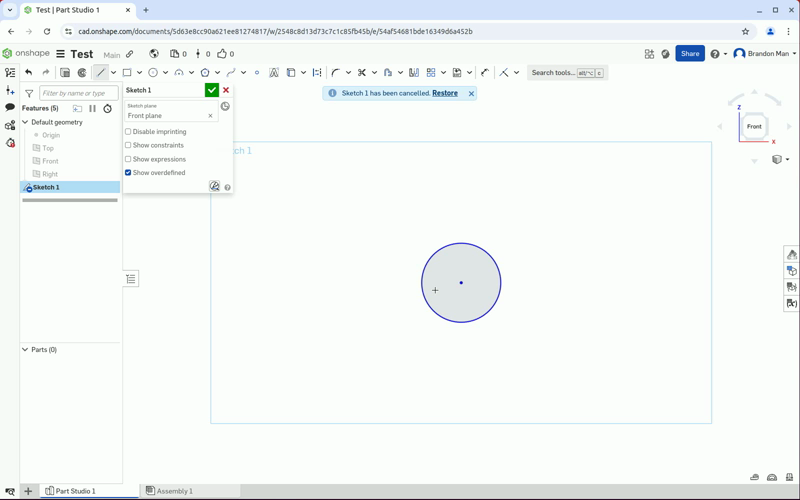
click(435, 289)
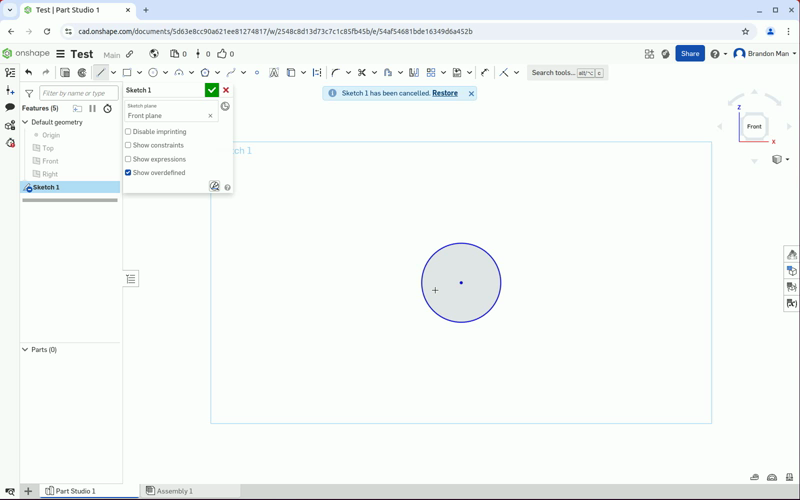
key_up(shift)
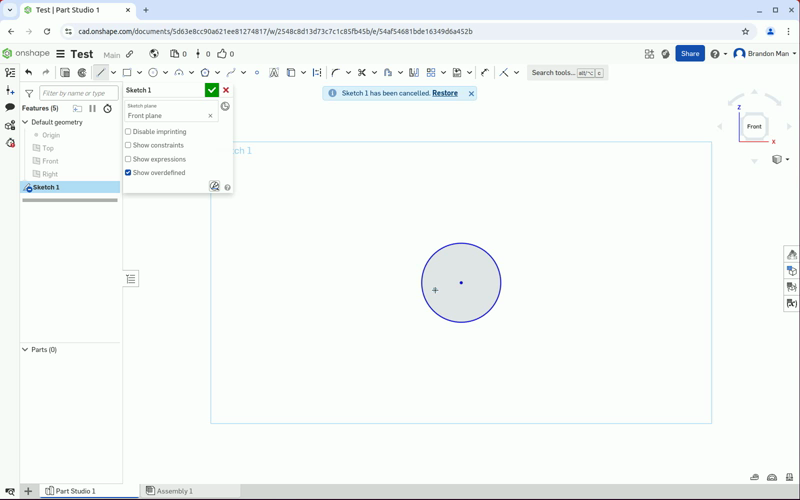
key_down(shift)
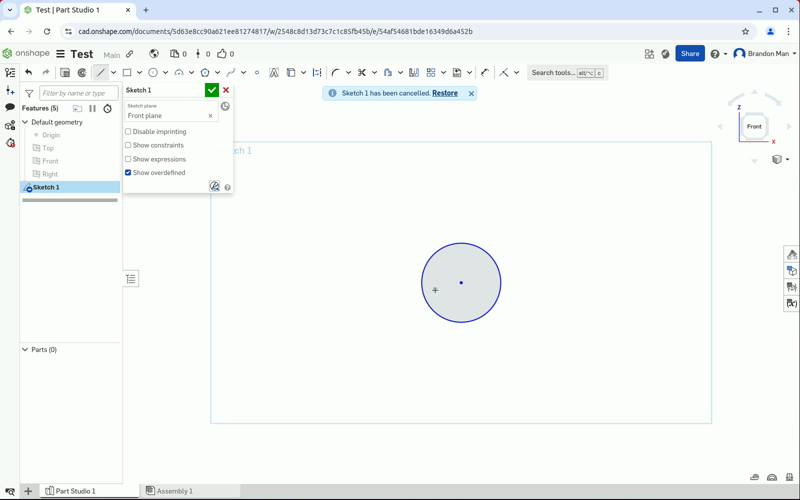
mouse_move(465, 289)
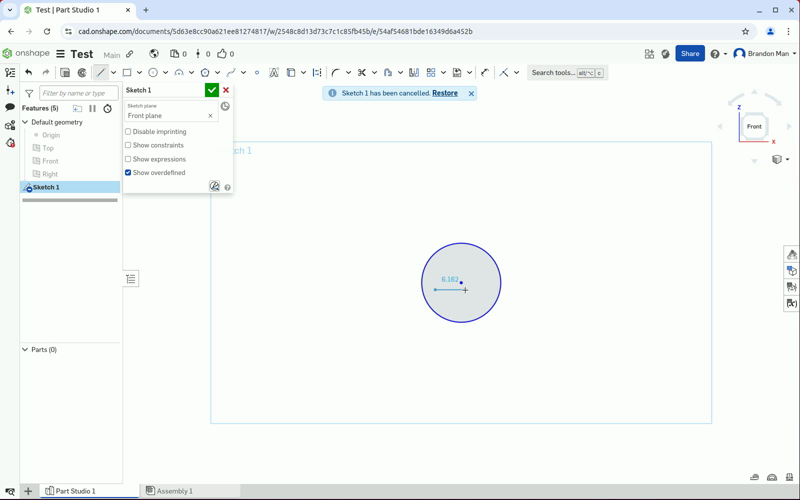
mouse_move(440, 289)
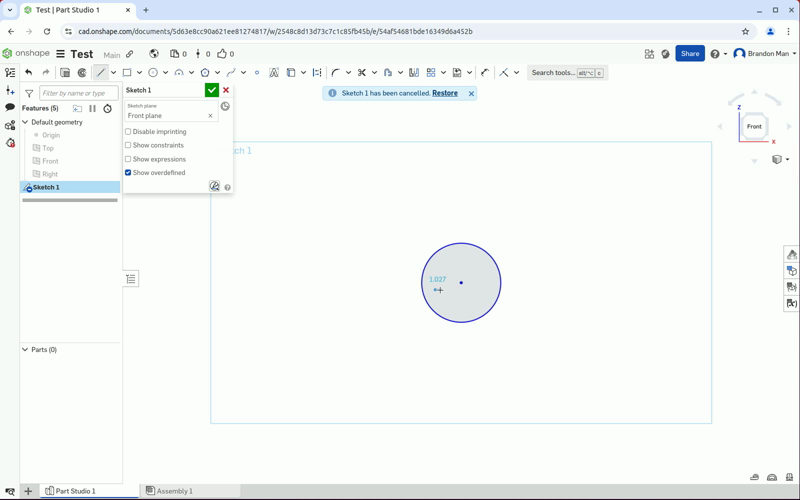
scroll(6)
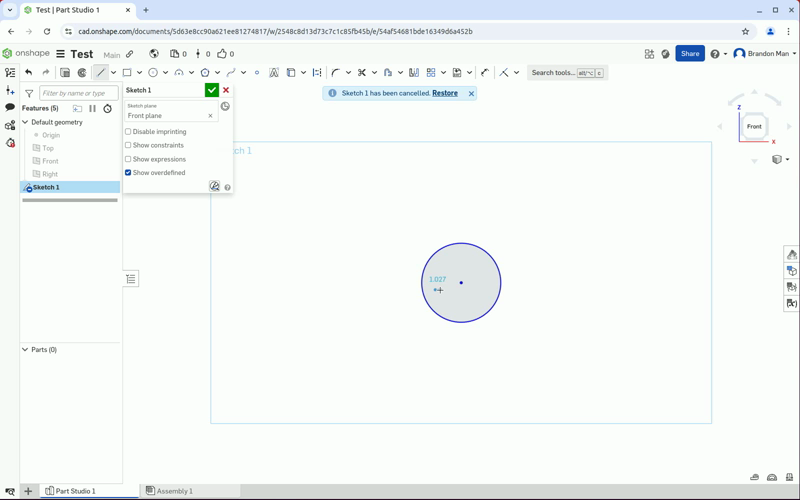
scroll(6)
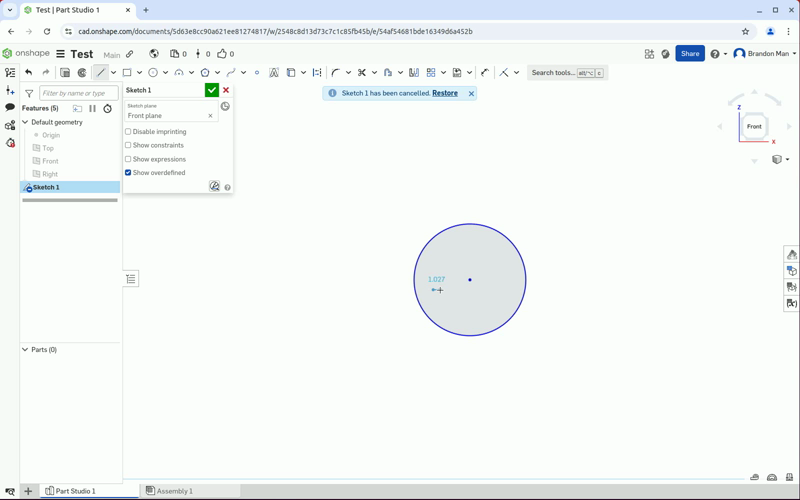
scroll(6)
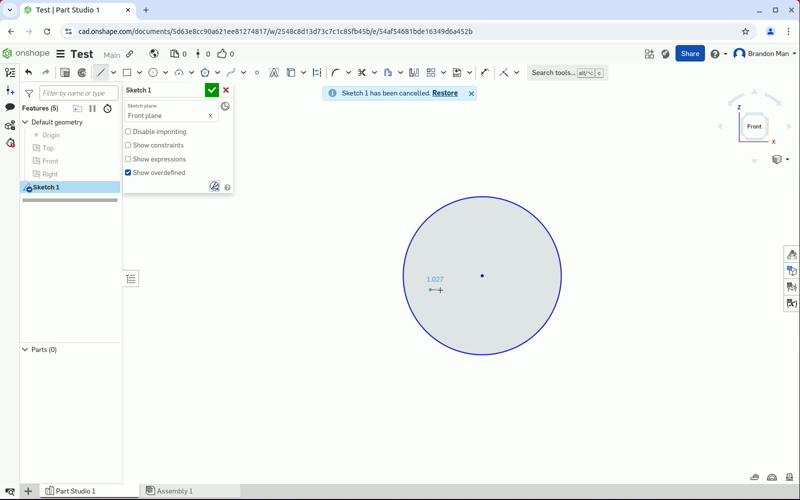
scroll(6)
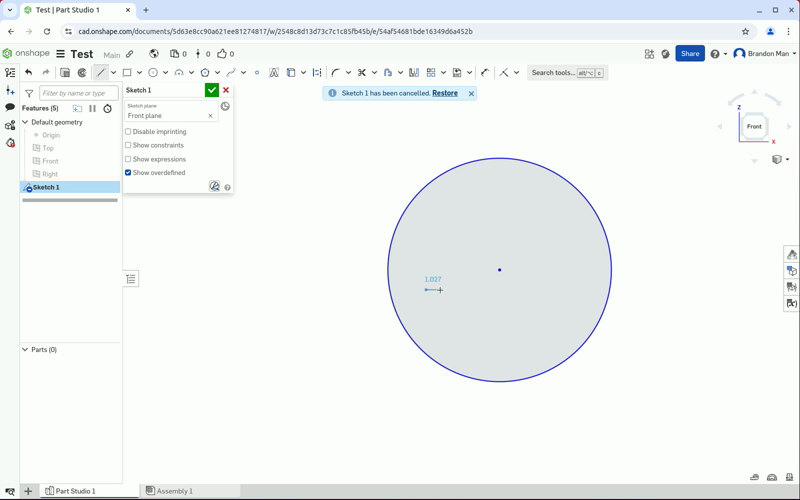
scroll(6)
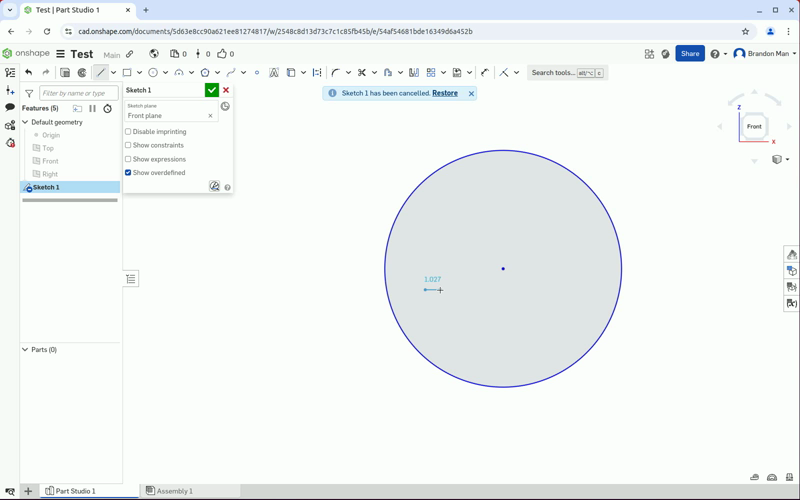
scroll(6)
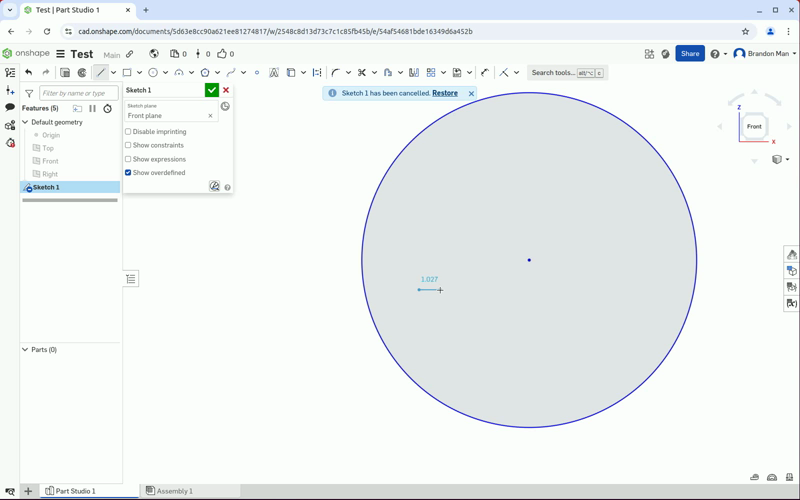
scroll(6)
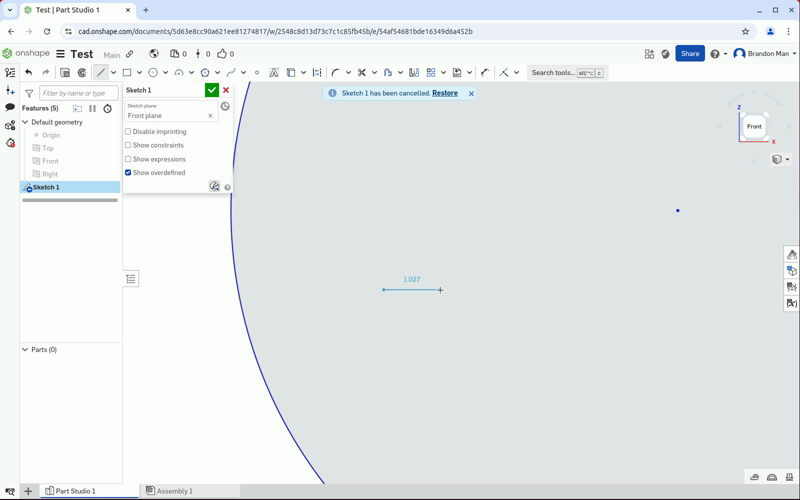
click(440, 289)
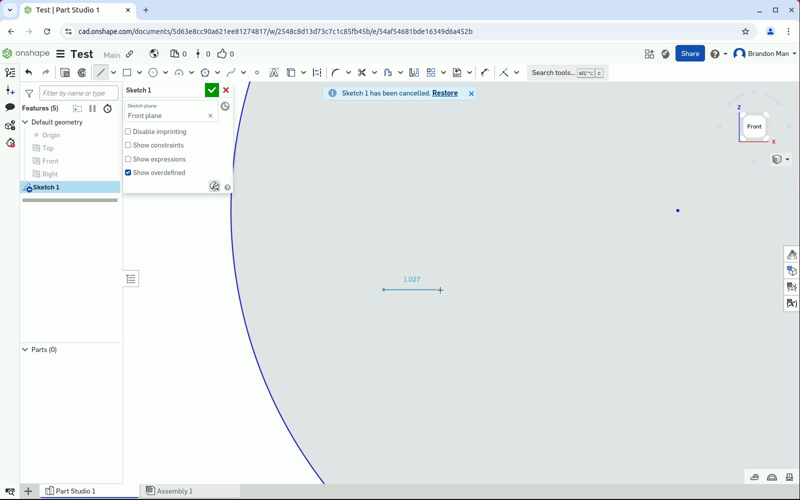
scroll(-6)
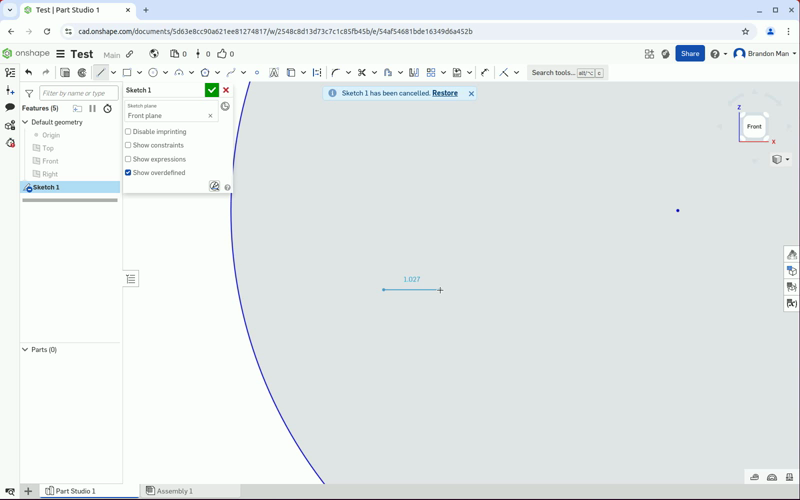
scroll(-6)
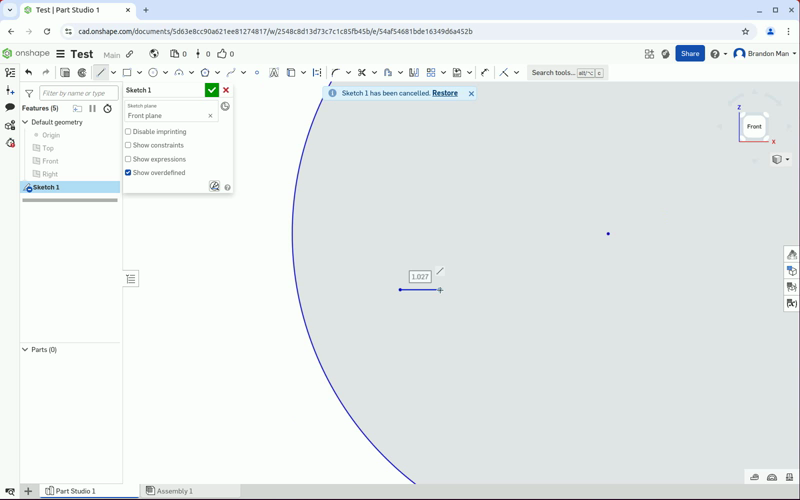
scroll(-6)
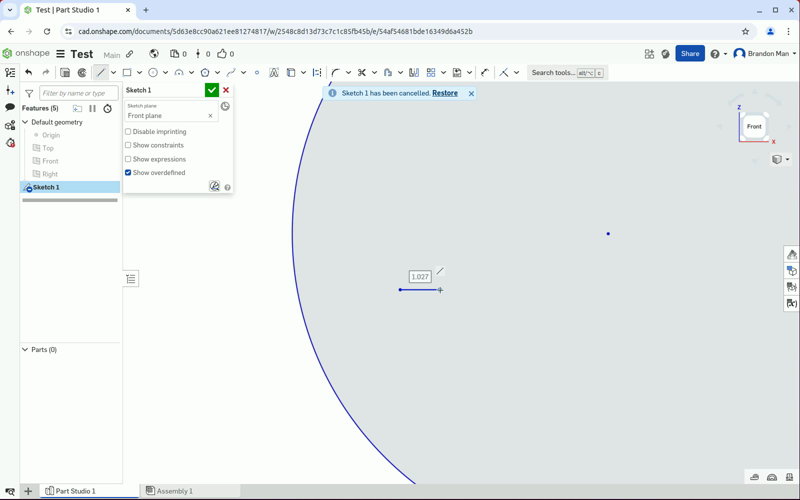
scroll(-6)
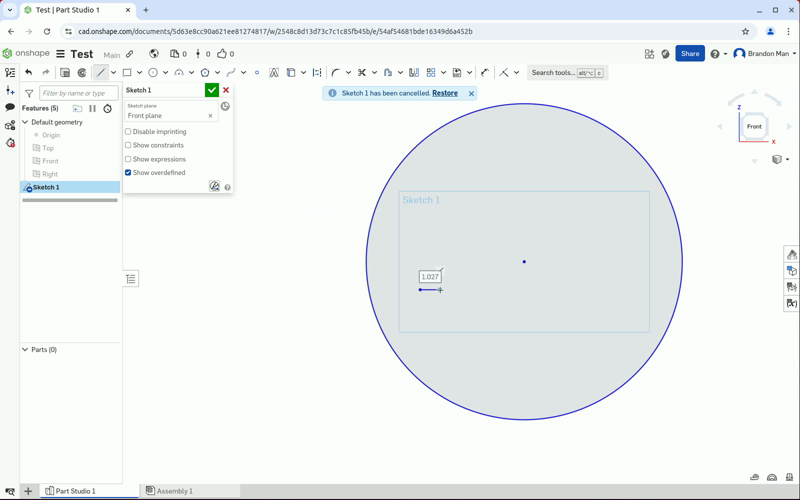
scroll(-6)
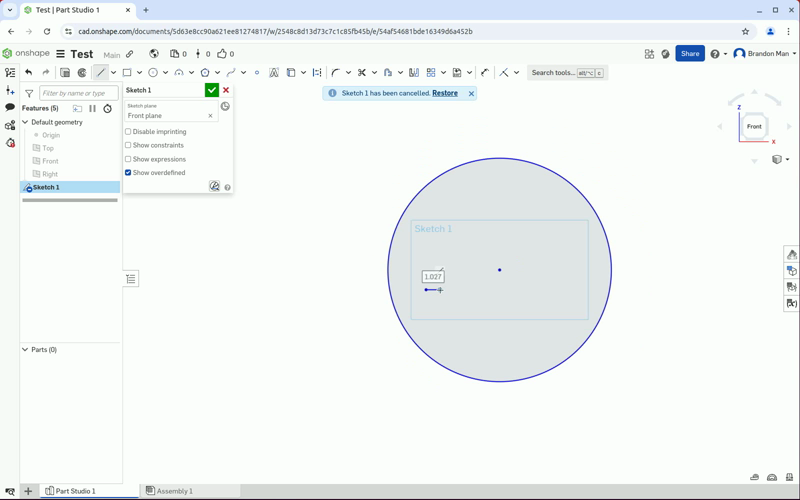
scroll(-6)
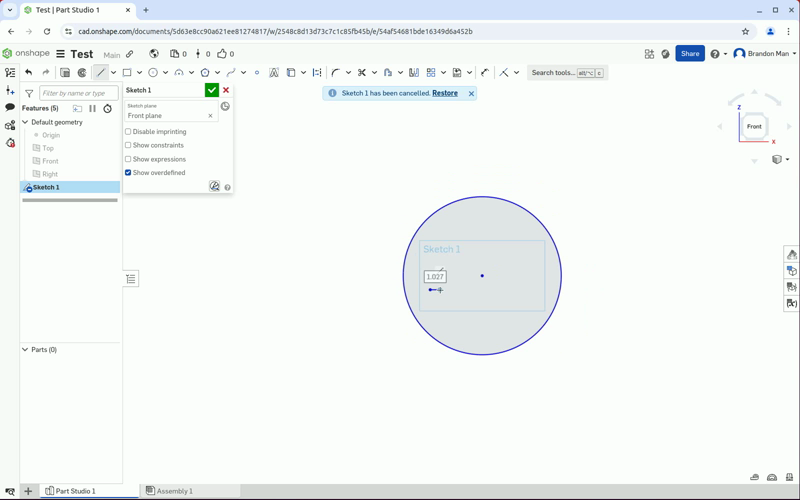
scroll(-6)
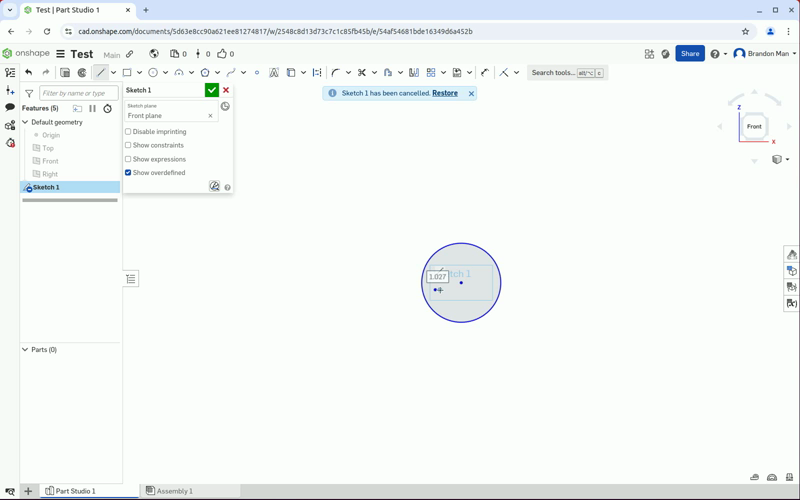
key_up(shift)
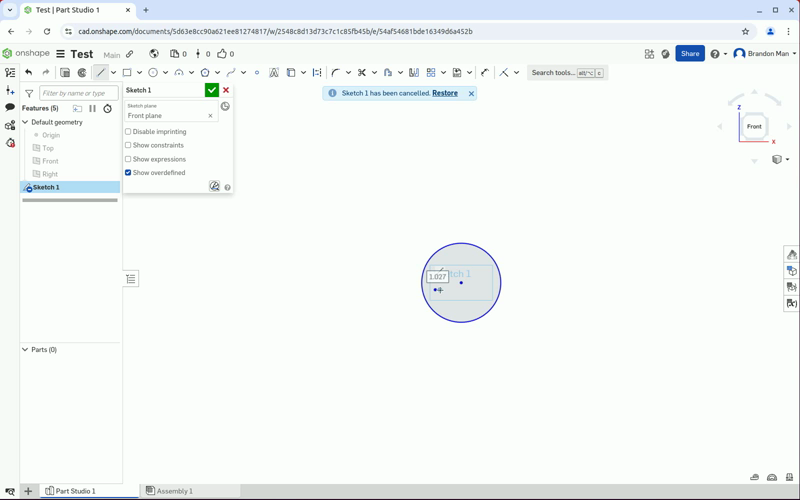
key(esc)
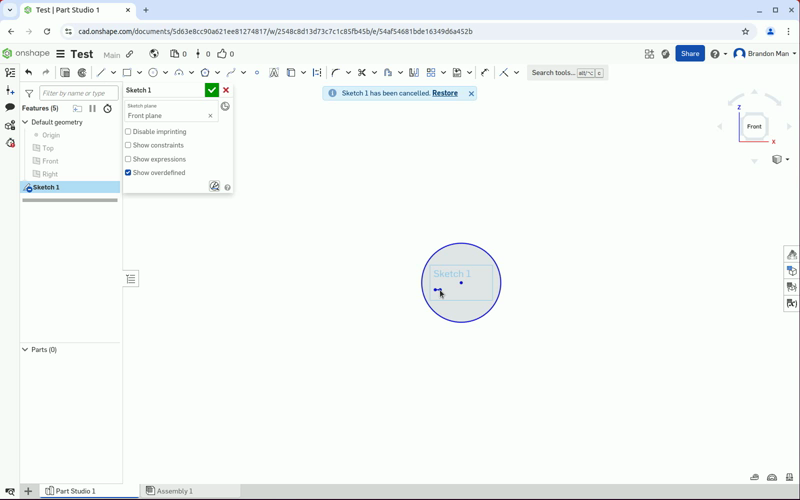
key(a)
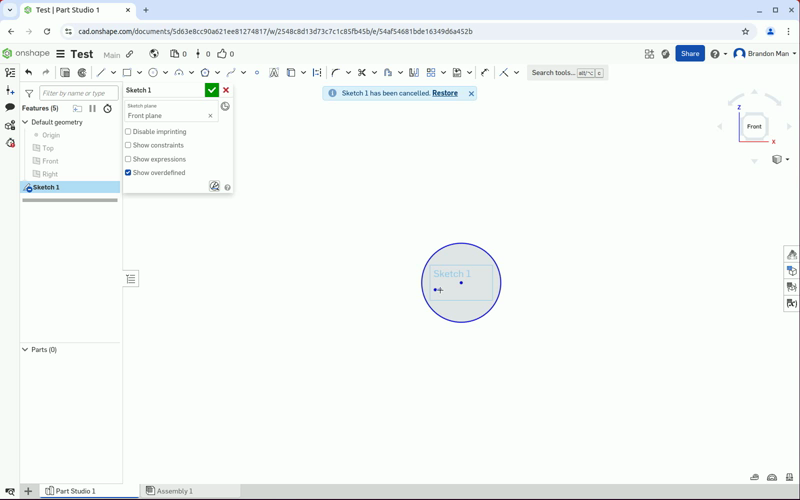
mouse_move(440, 289)
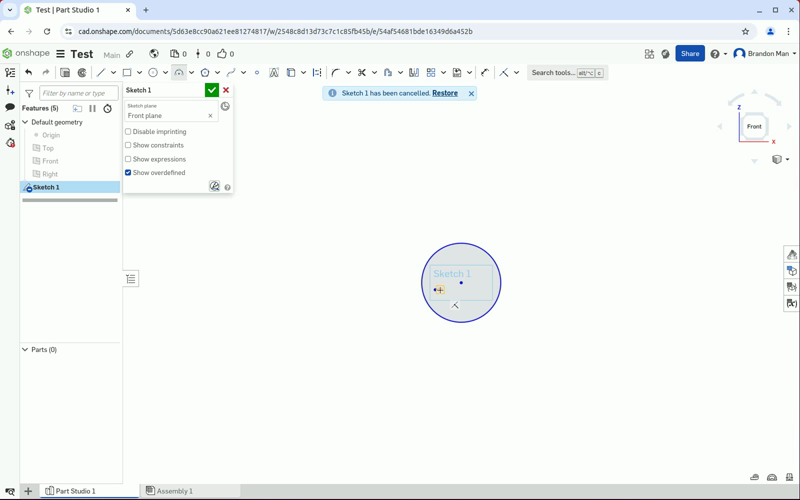
click(440, 289)
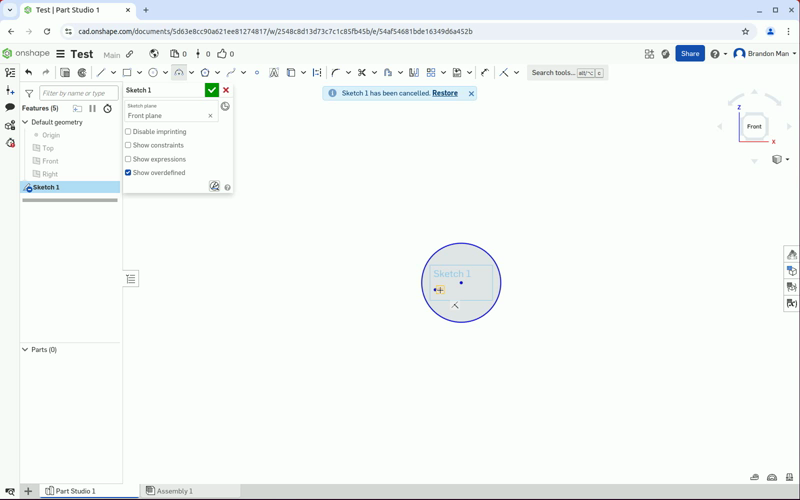
key_down(shift)
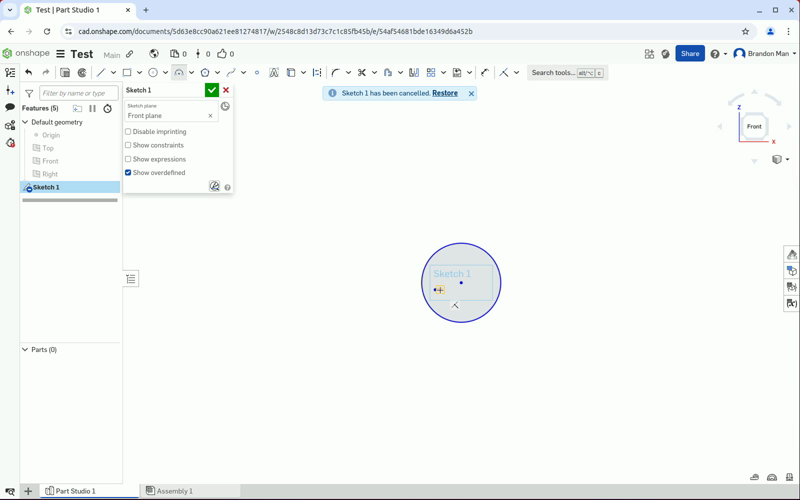
mouse_move(481, 289)
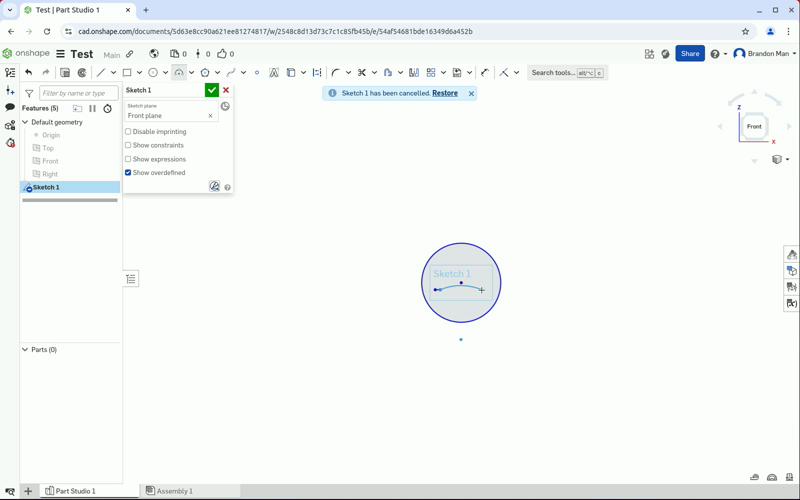
click(481, 289)
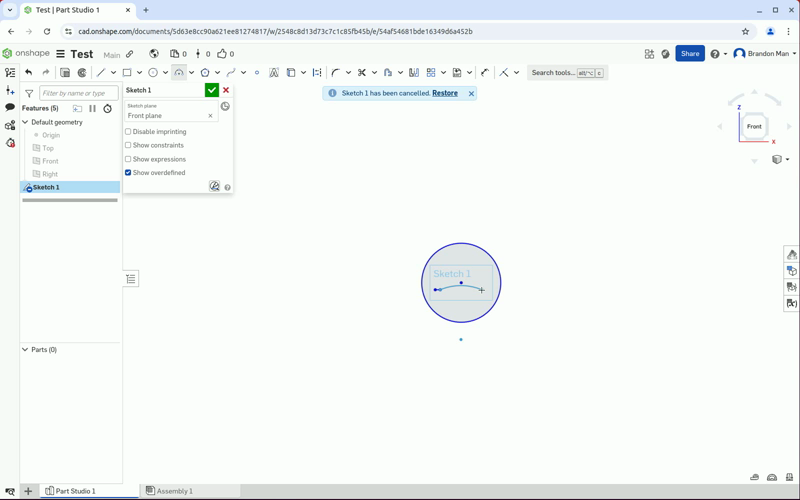
mouse_move(460, 304)
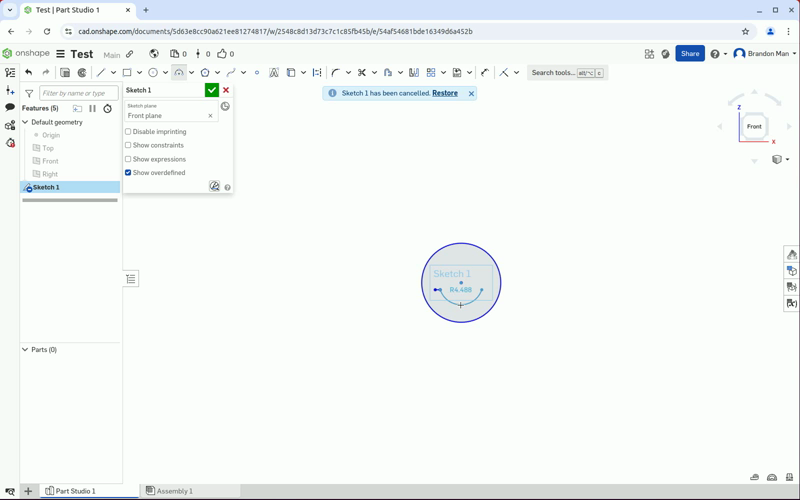
click(460, 304)
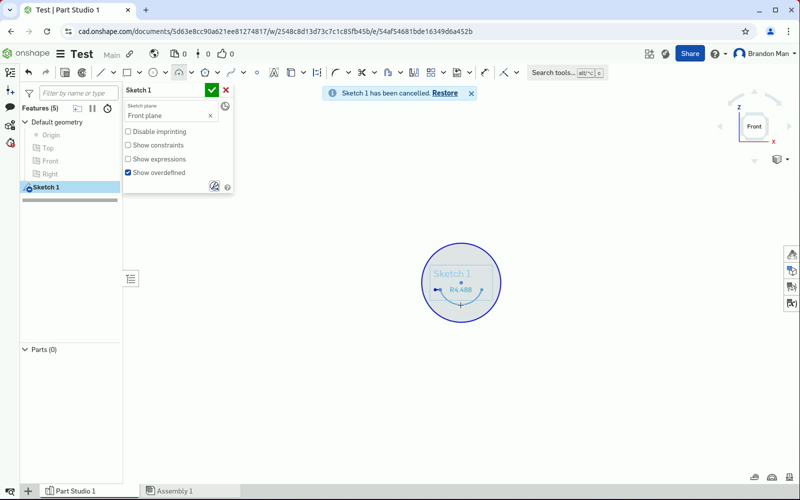
key_up(shift)
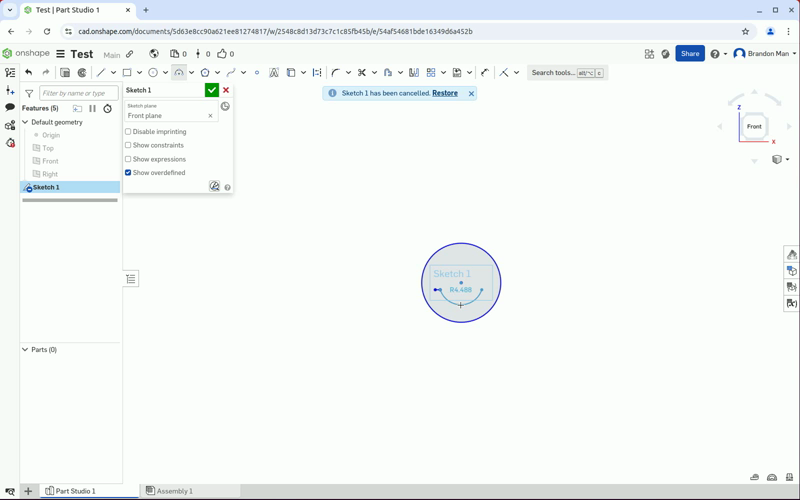
key(esc)
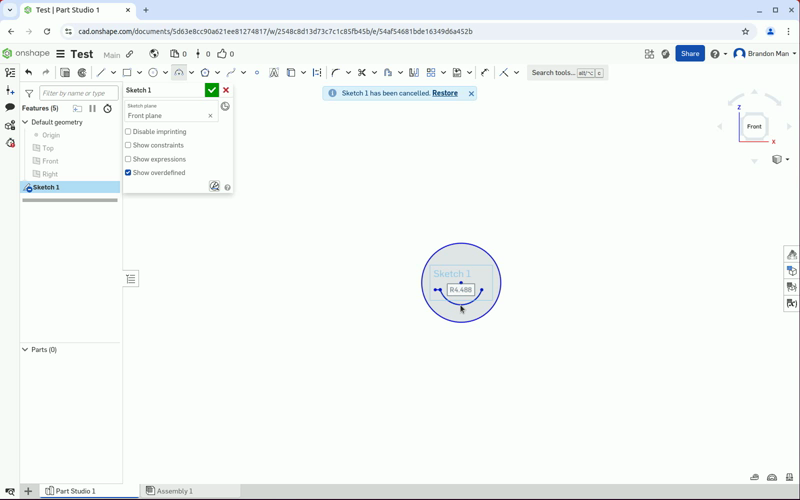
key(l)
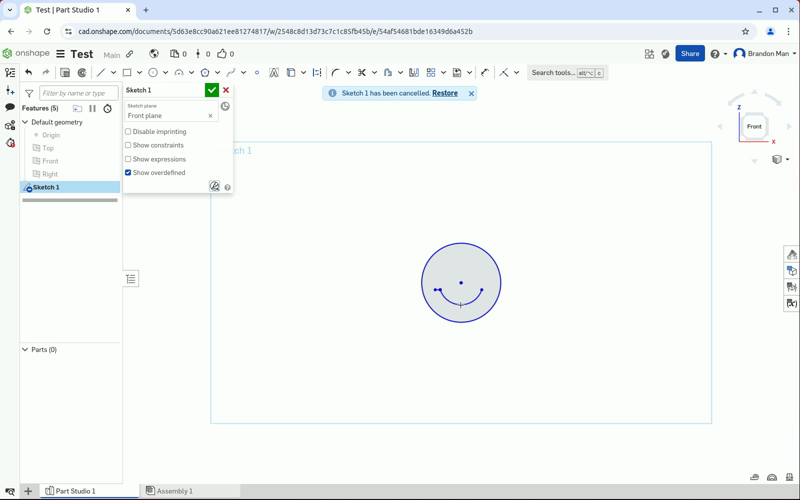
mouse_move(481, 289)
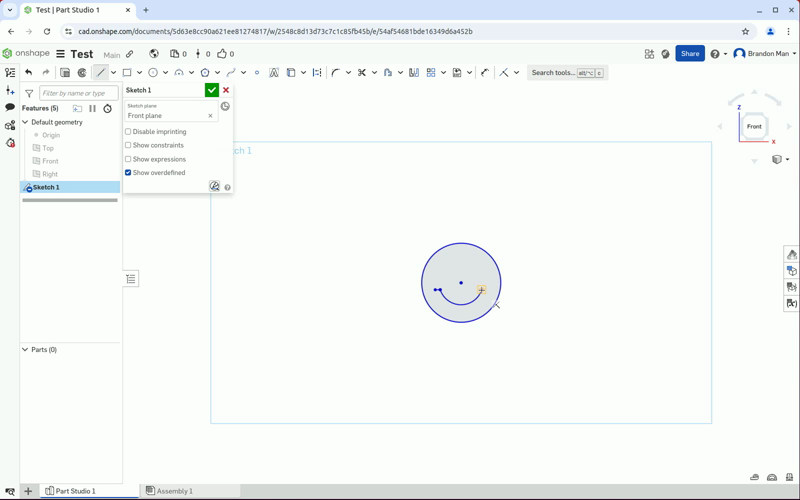
click(481, 289)
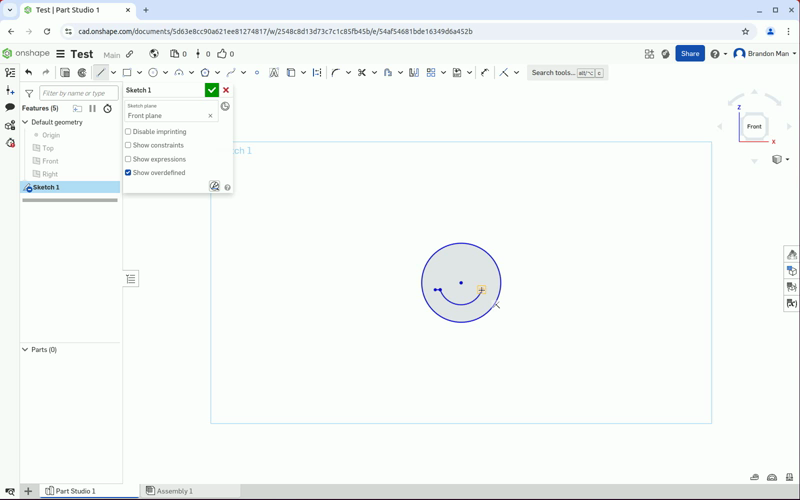
key_down(shift)
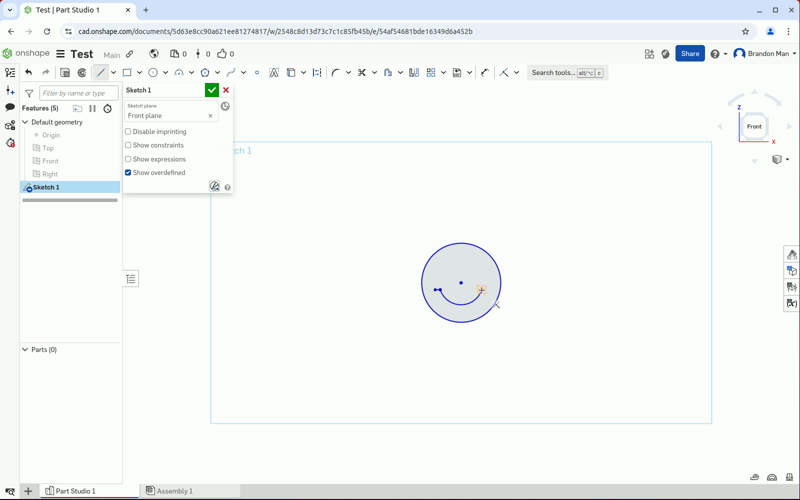
mouse_move(511, 289)
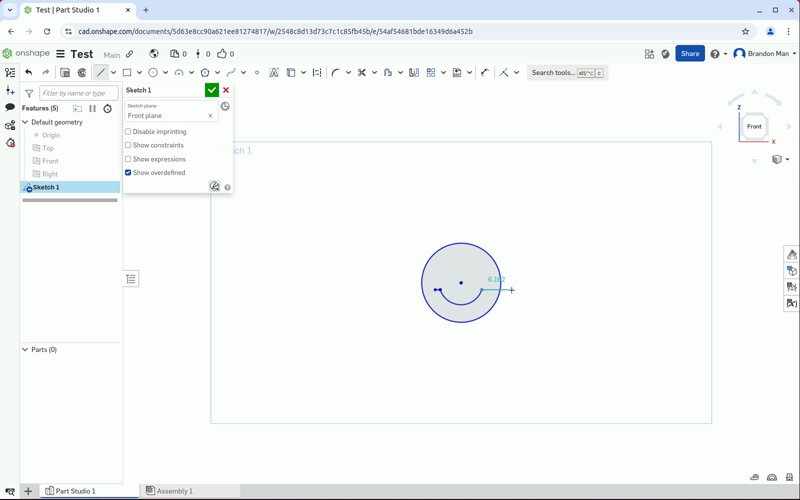
mouse_move(486, 289)
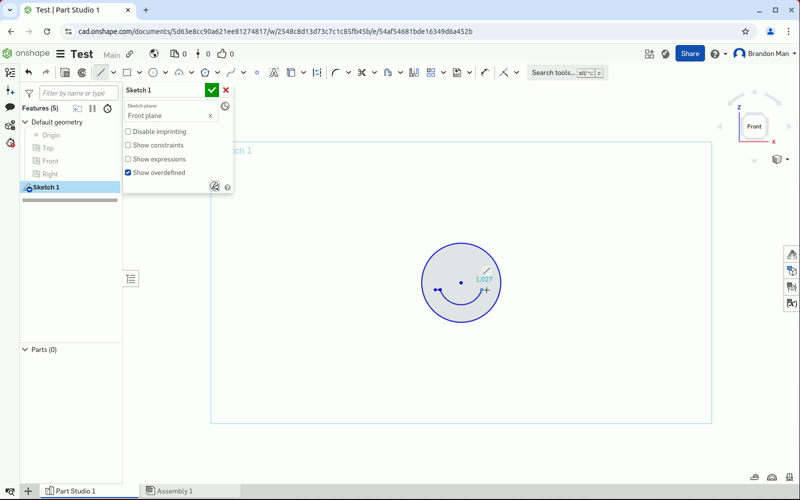
scroll(6)
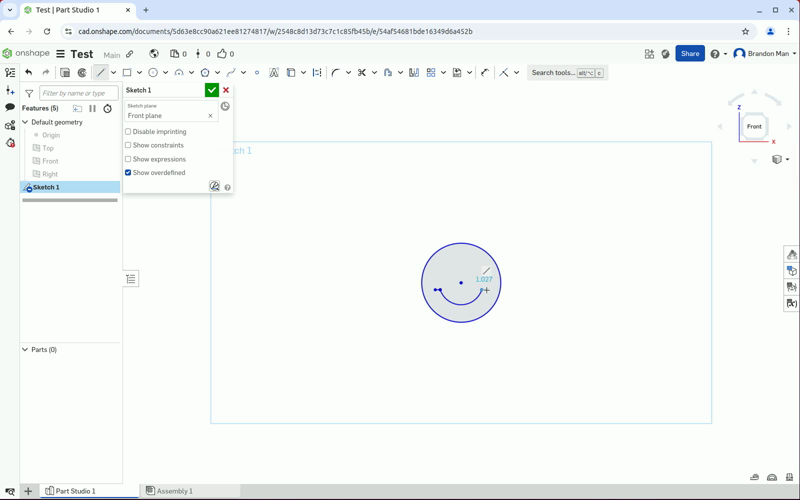
scroll(6)
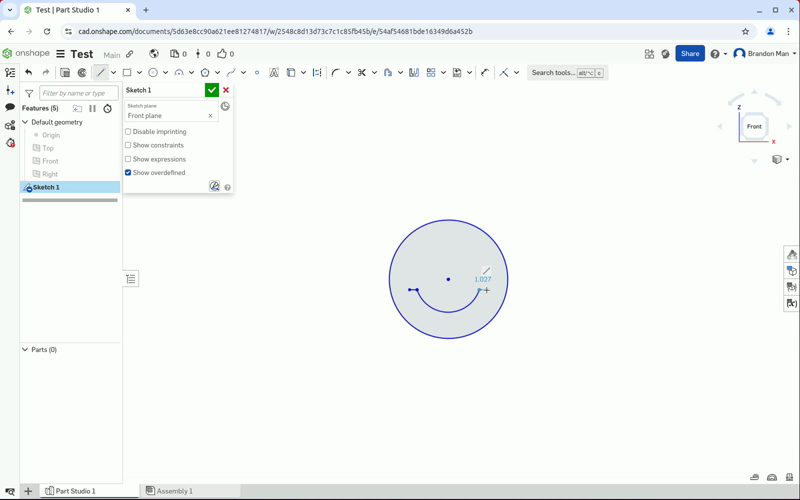
scroll(6)
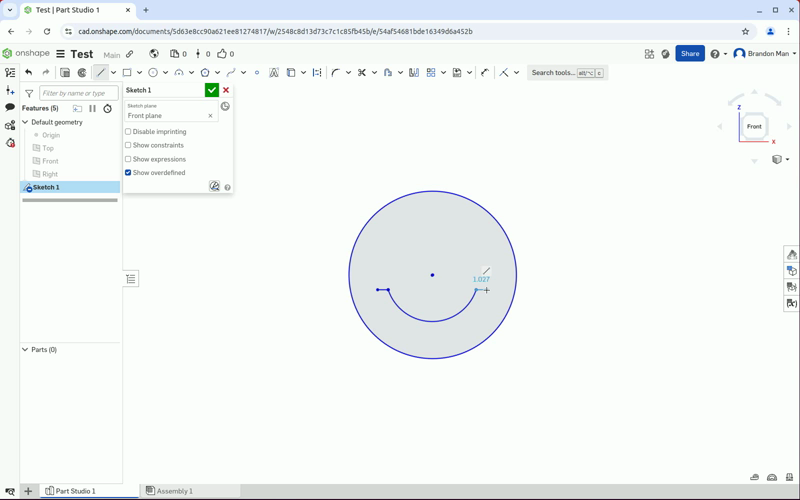
scroll(6)
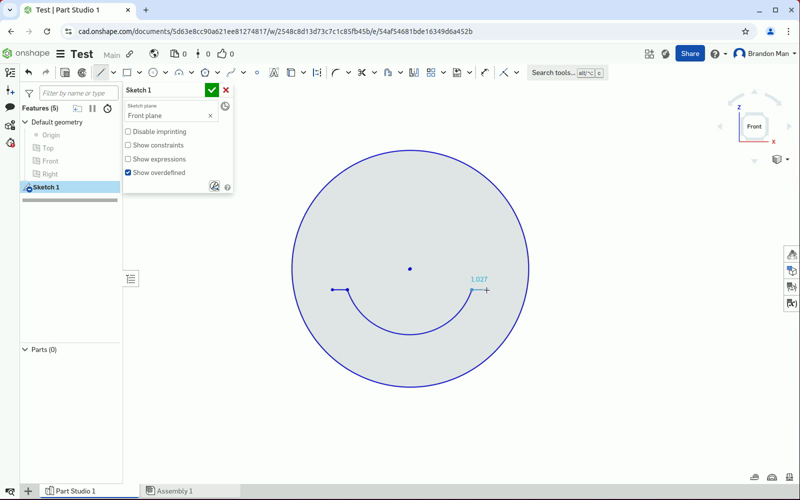
scroll(6)
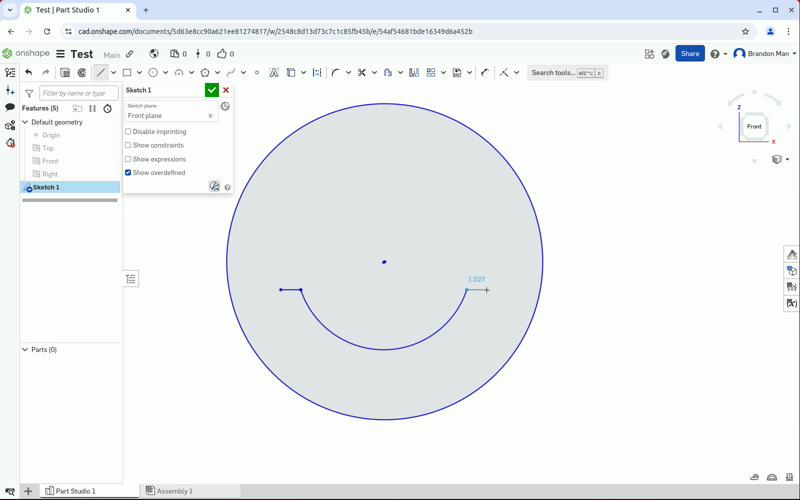
scroll(6)
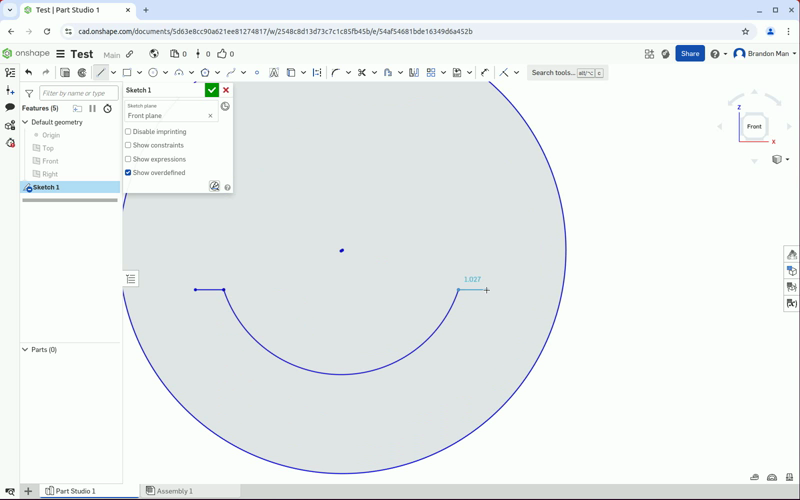
scroll(6)
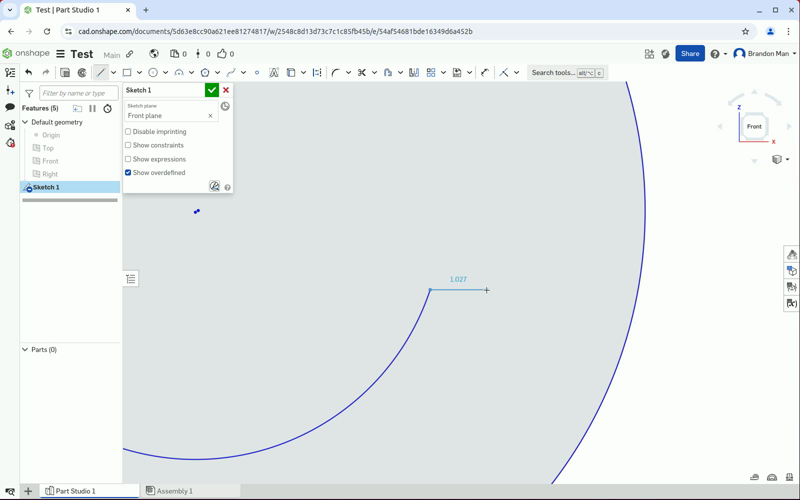
click(486, 289)
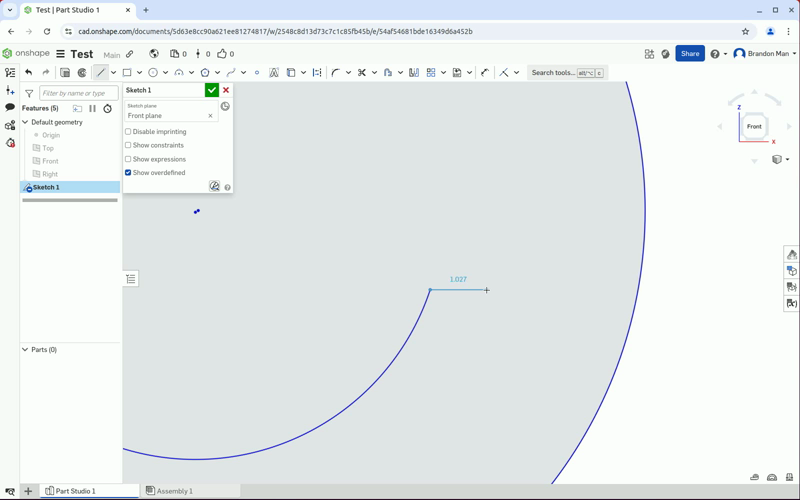
scroll(-6)
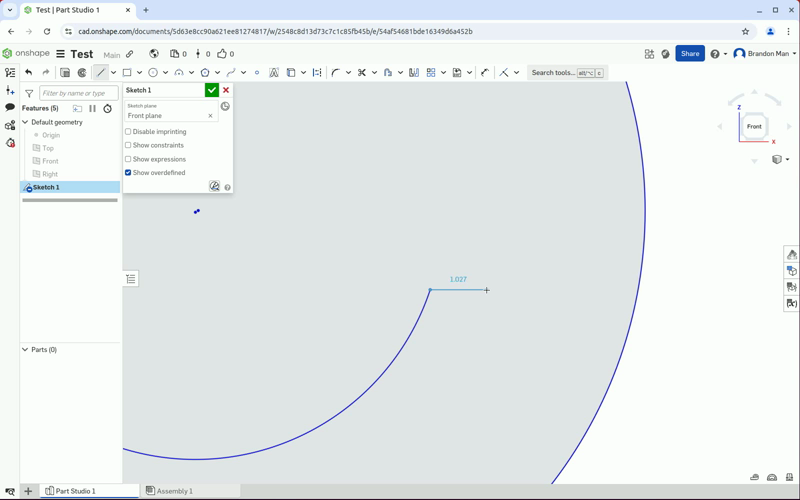
scroll(-6)
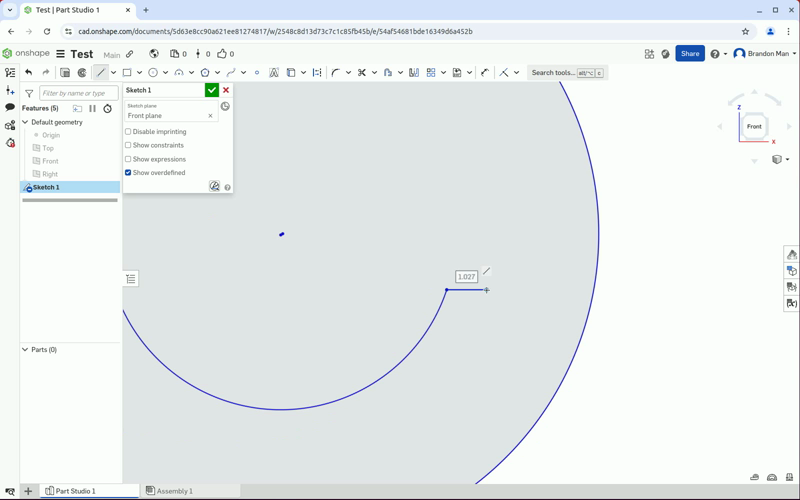
scroll(-6)
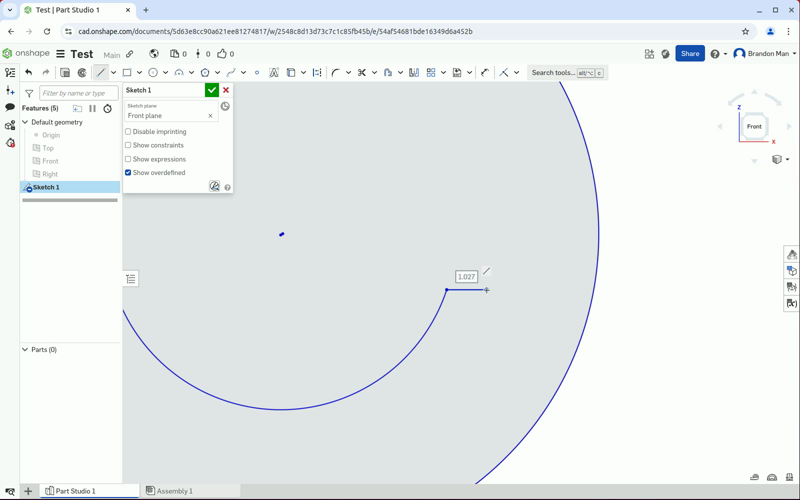
scroll(-6)
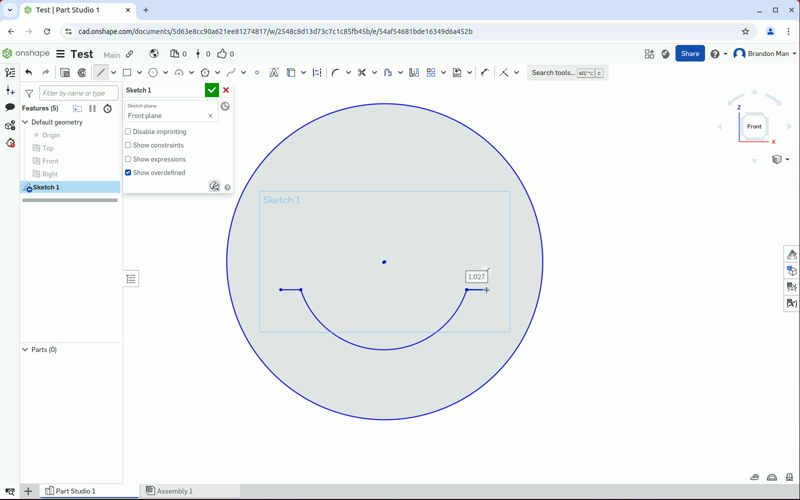
scroll(-6)
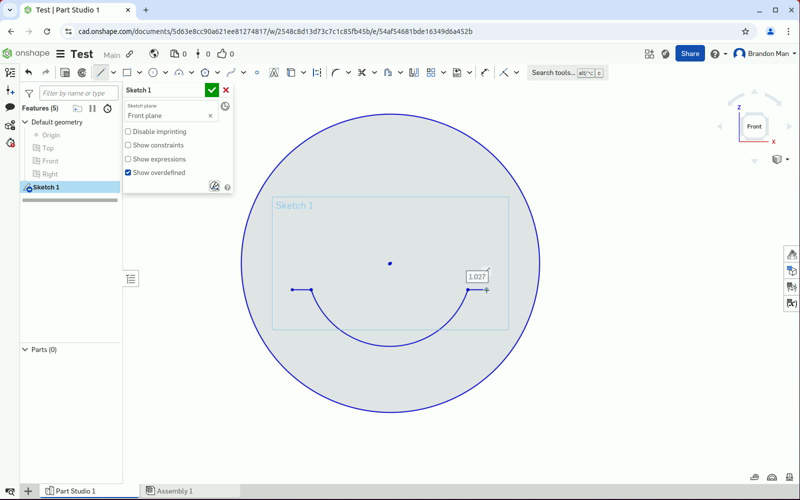
scroll(-6)
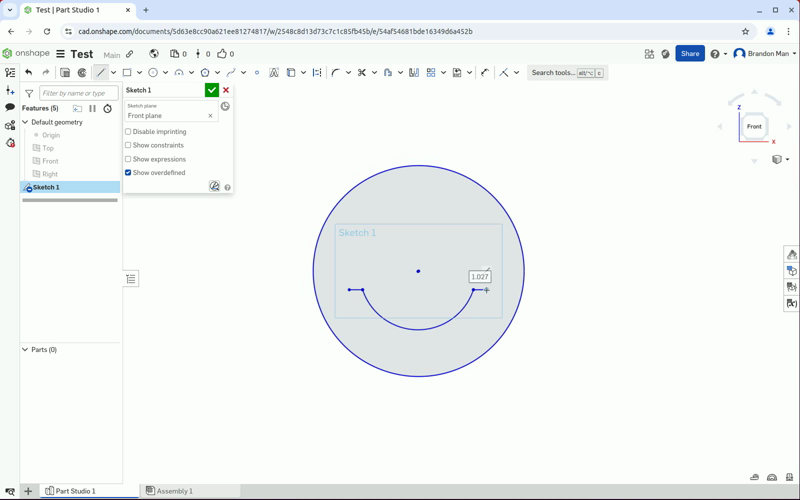
scroll(-6)
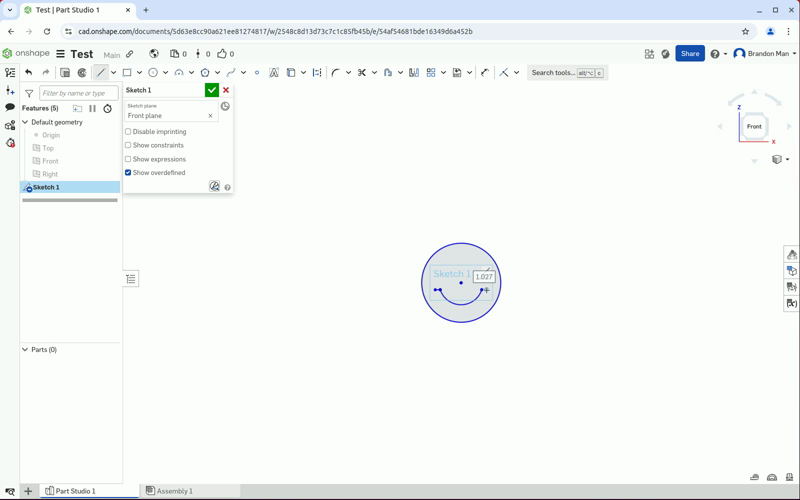
key_up(shift)
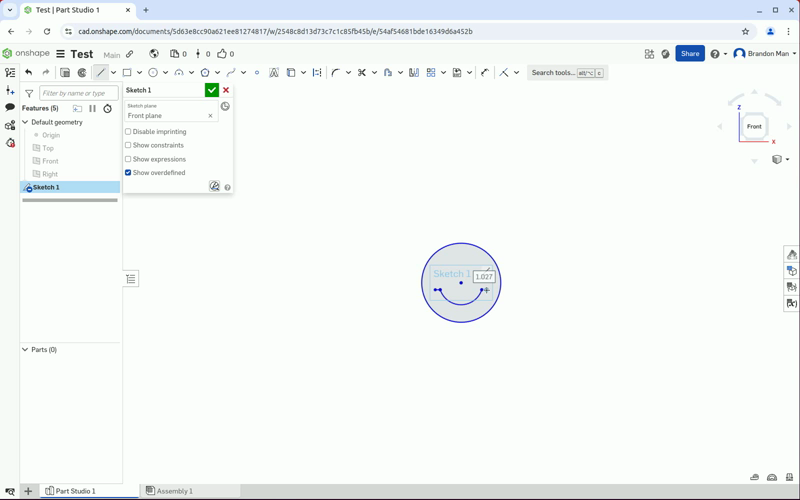
key_down(shift)
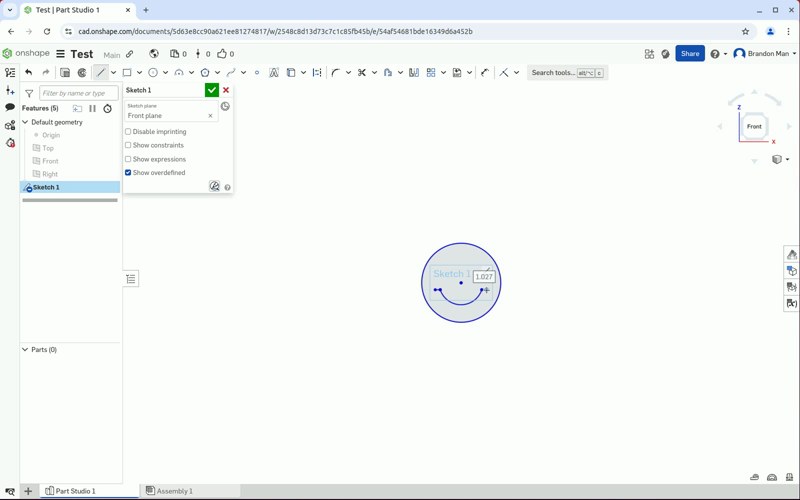
mouse_move(516, 289)
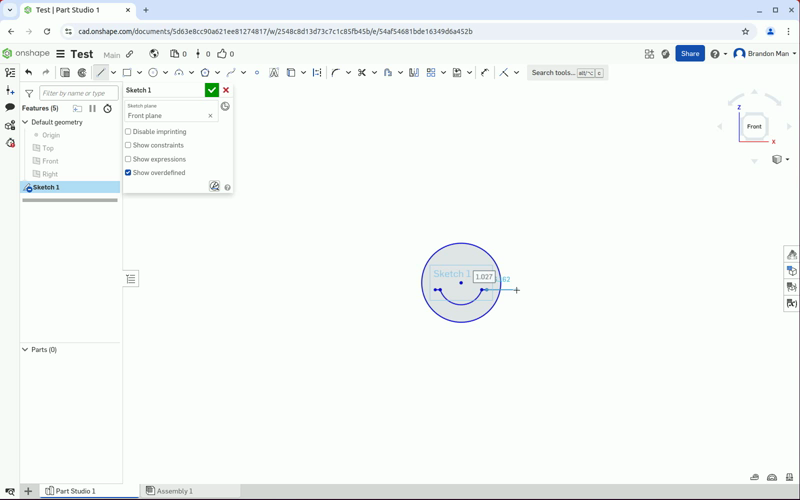
mouse_move(486, 276)
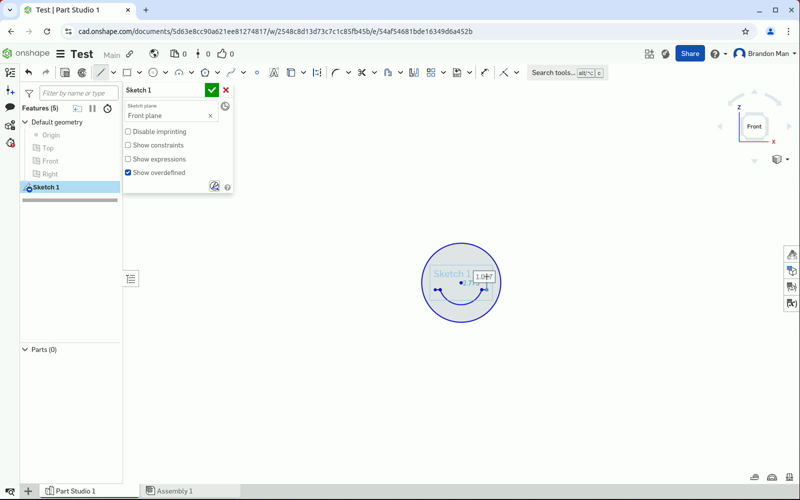
click(486, 276)
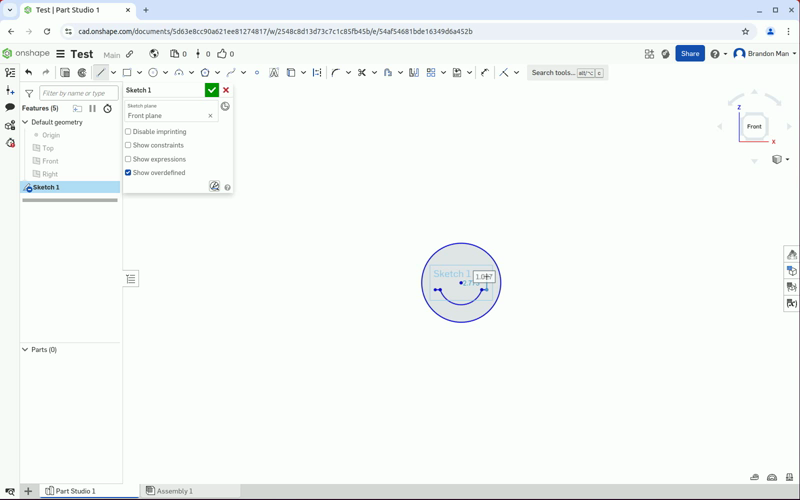
key_up(shift)
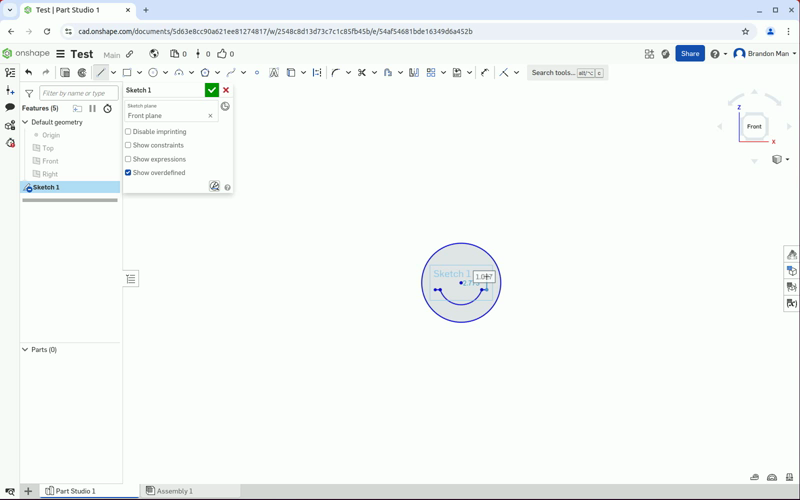
key_down(shift)
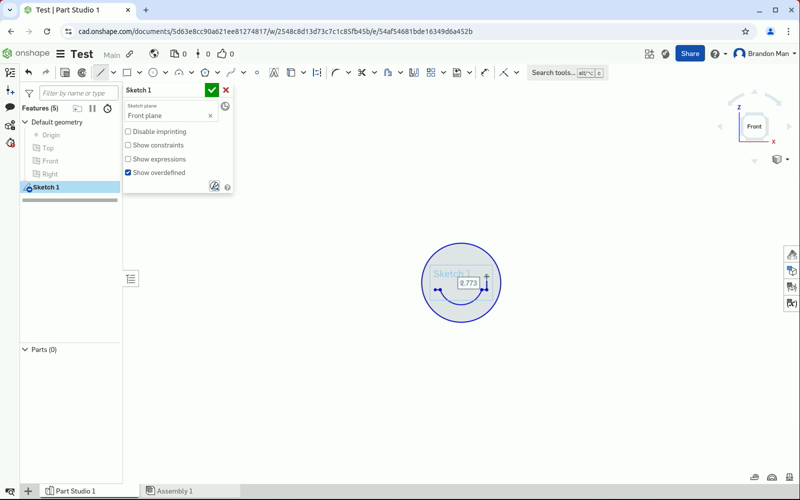
mouse_move(516, 276)
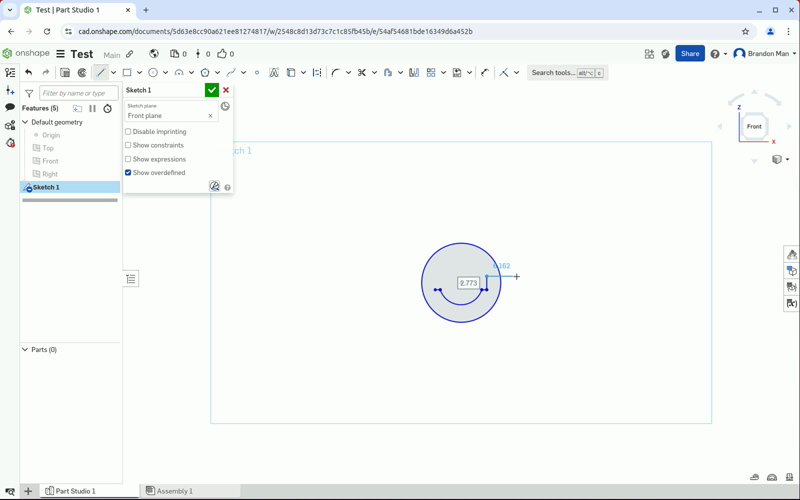
mouse_move(481, 276)
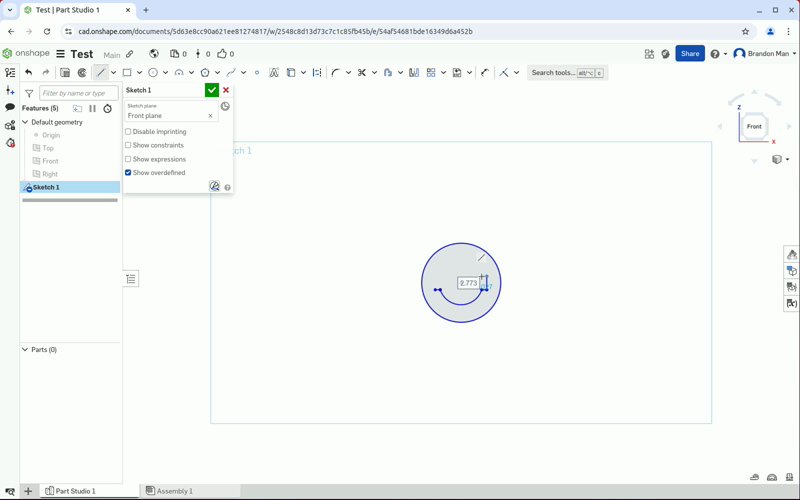
scroll(6)
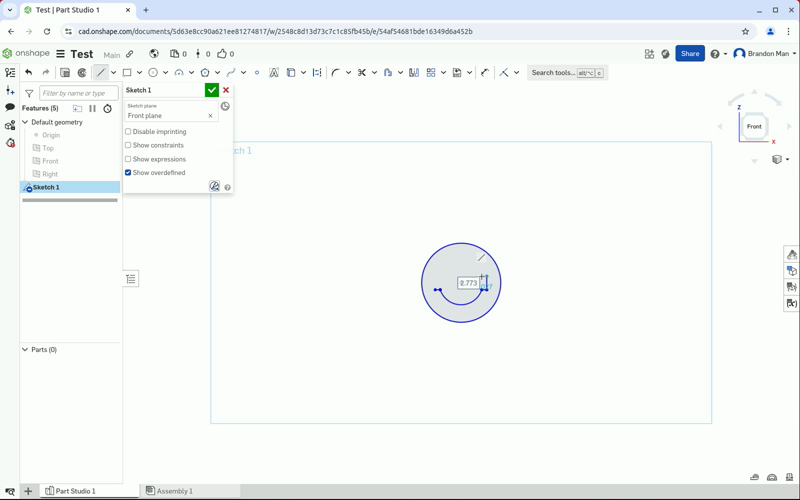
scroll(6)
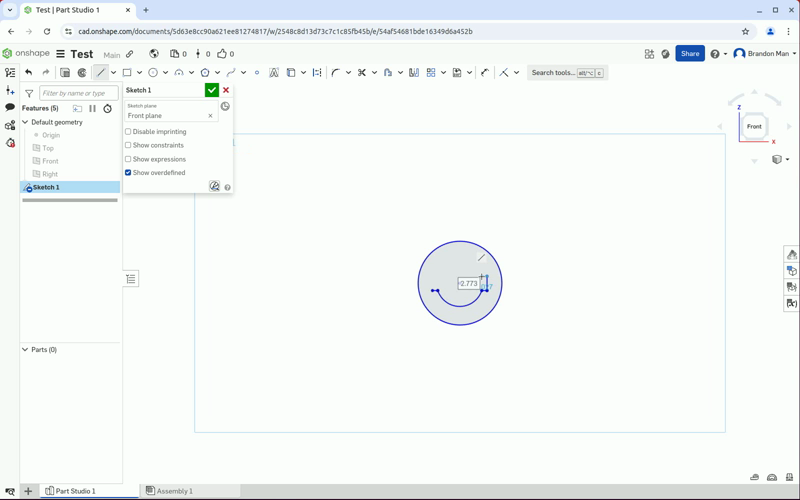
scroll(6)
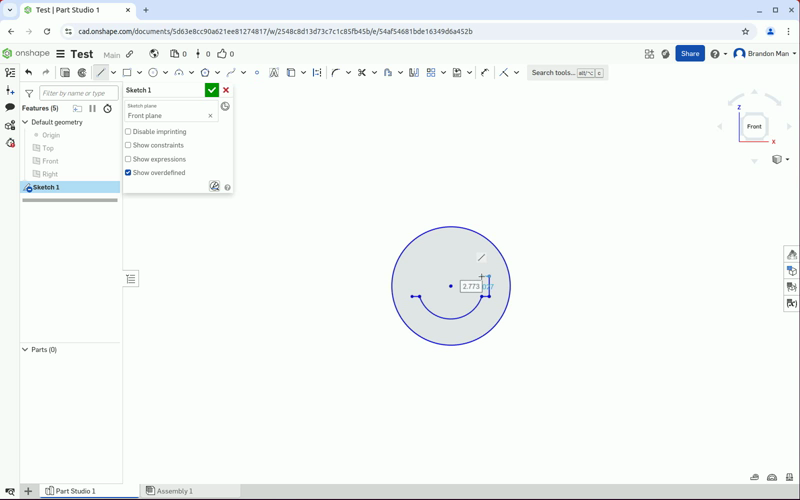
scroll(6)
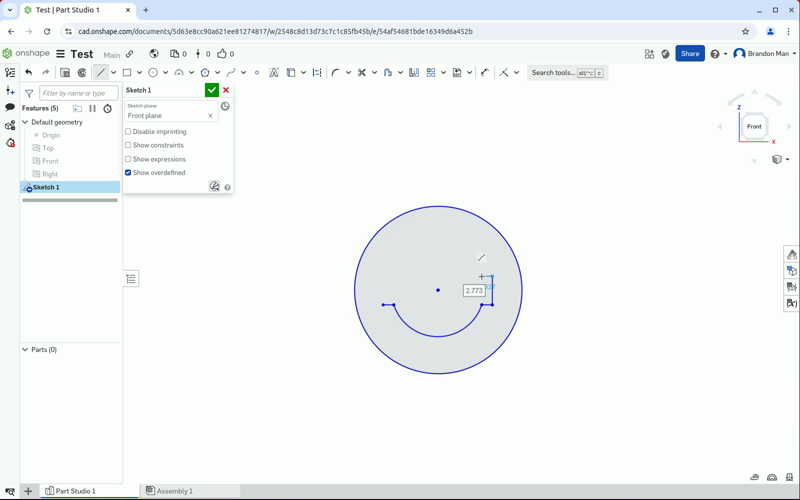
scroll(6)
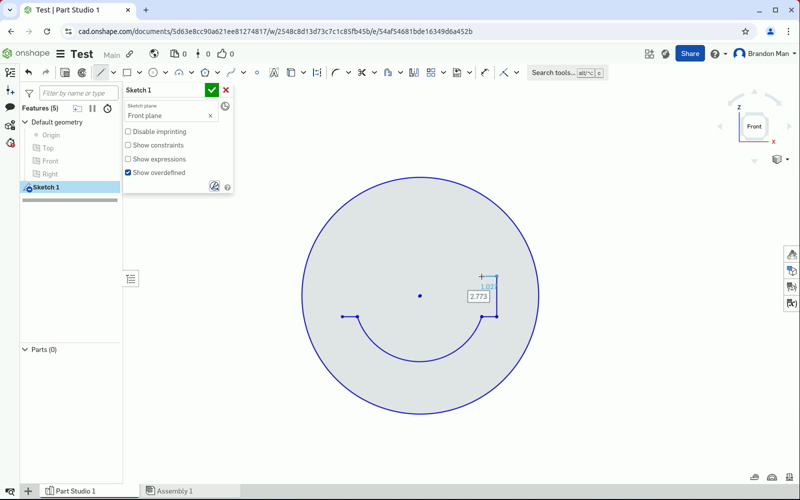
scroll(6)
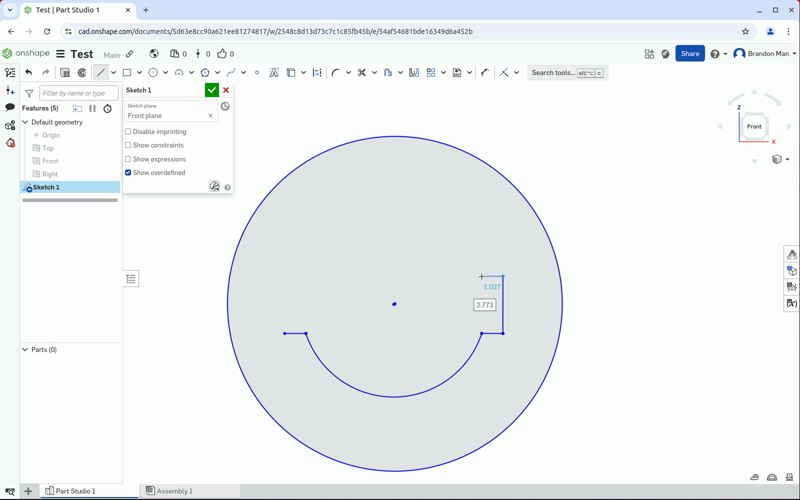
scroll(6)
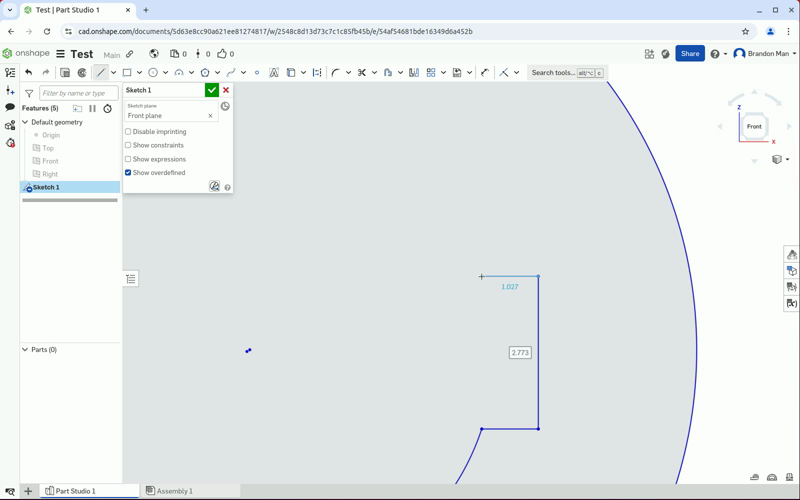
click(481, 276)
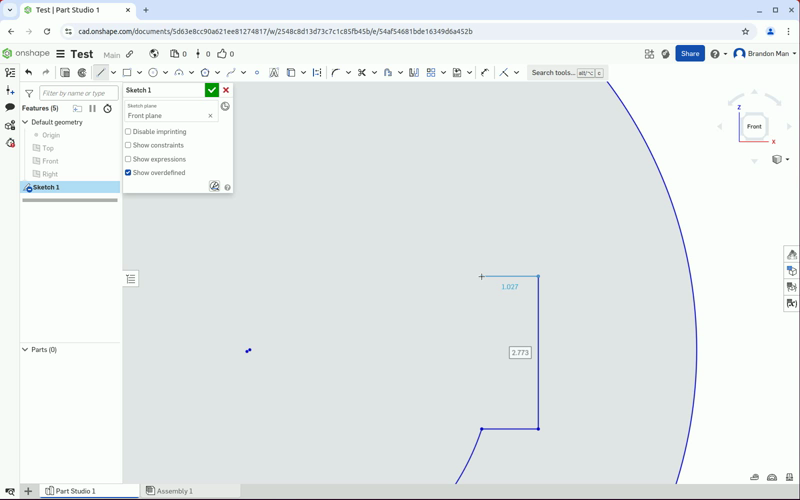
scroll(-6)
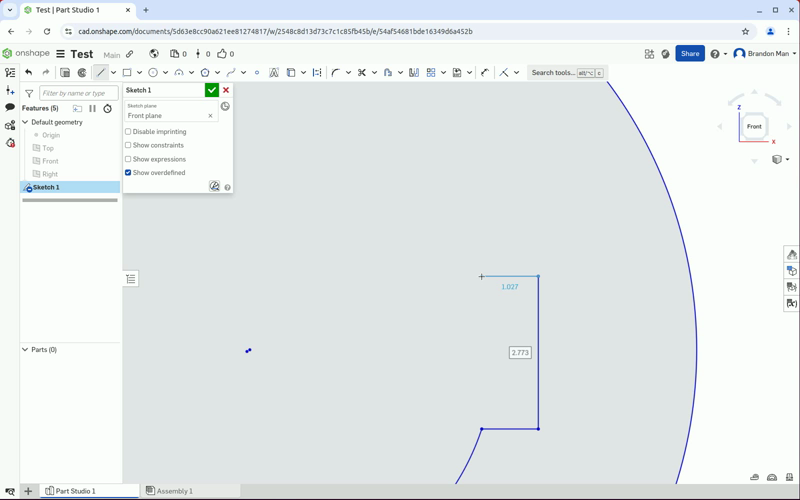
scroll(-6)
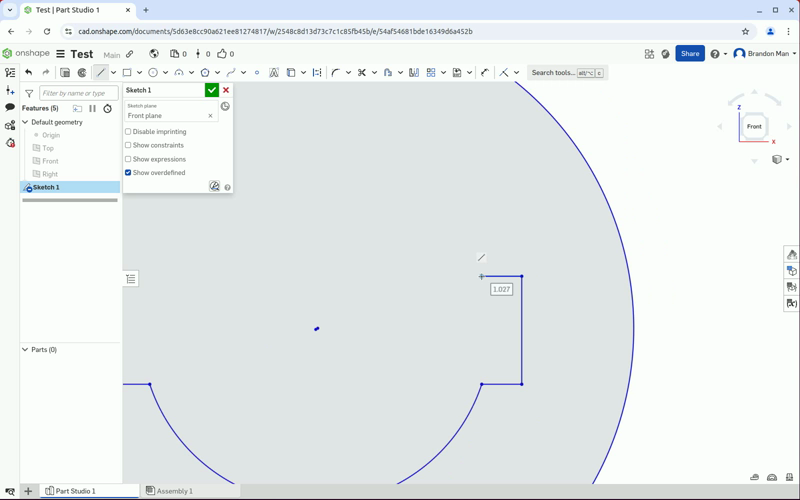
scroll(-6)
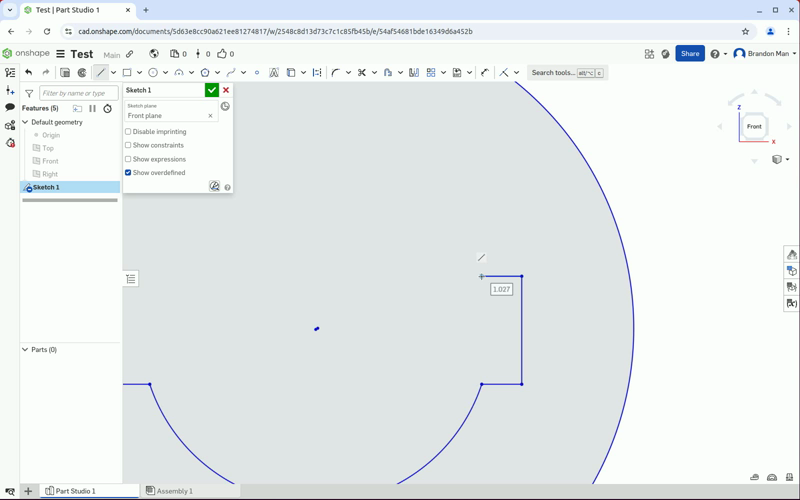
scroll(-6)
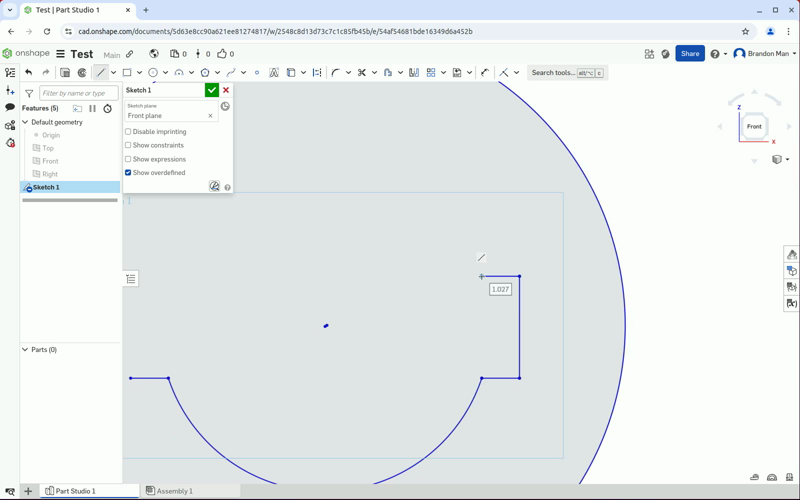
scroll(-6)
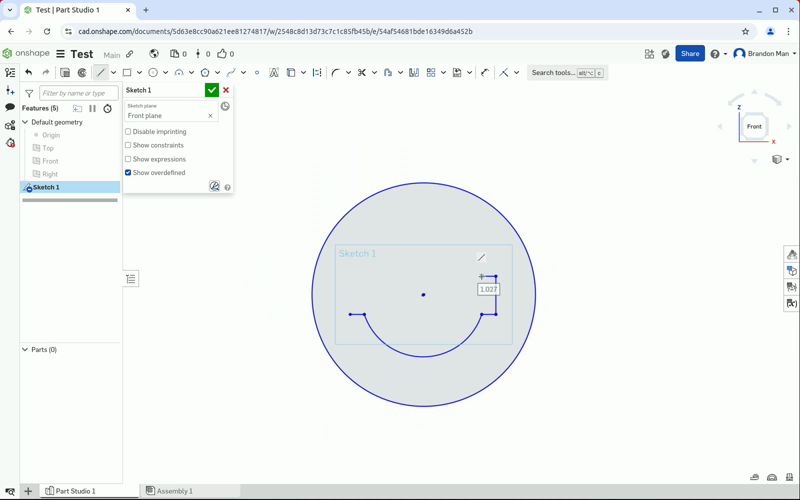
scroll(-6)
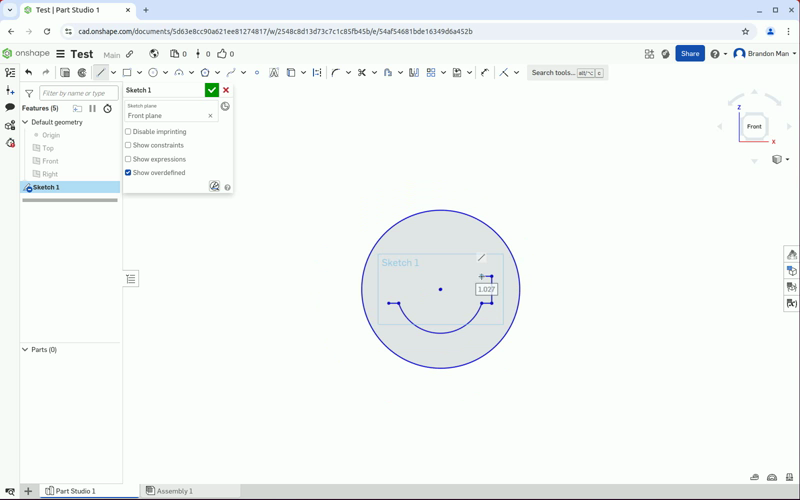
scroll(-6)
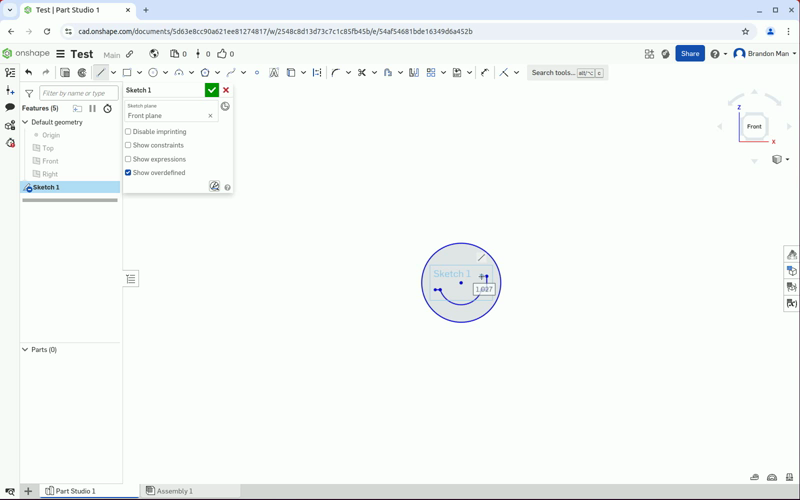
key_up(shift)
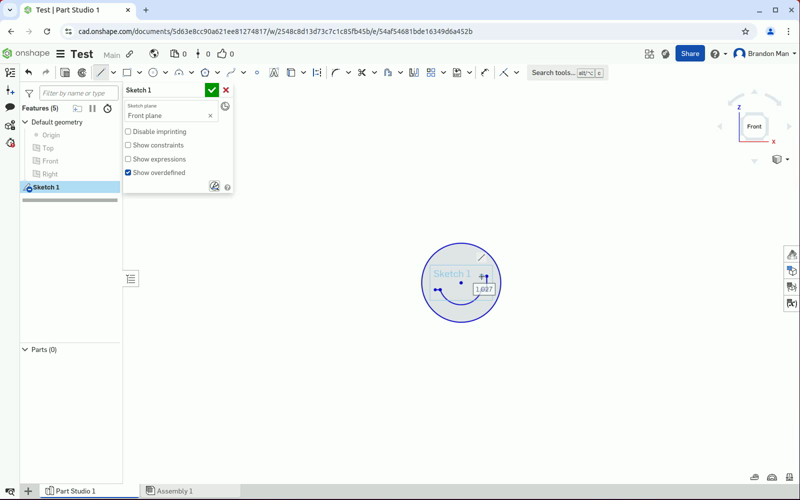
key(esc)
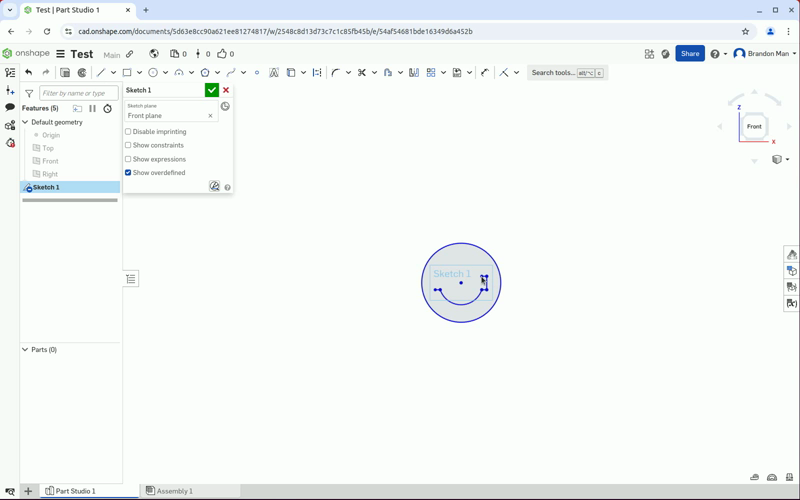
key(a)
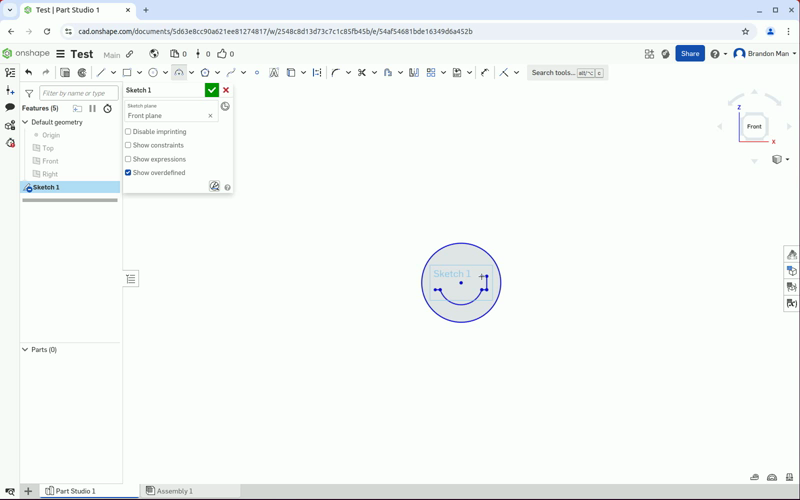
mouse_move(481, 276)
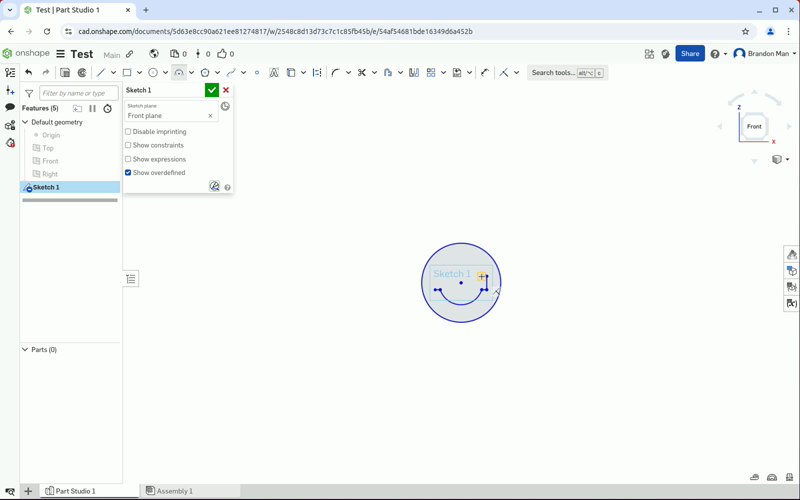
click(481, 276)
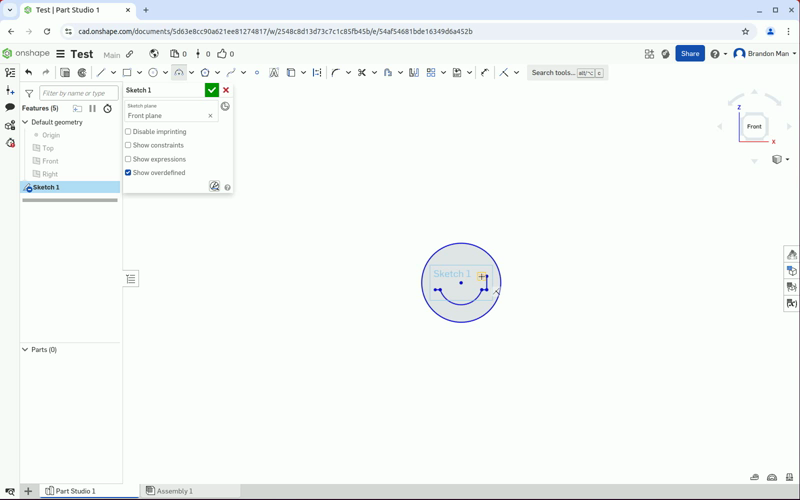
key_down(shift)
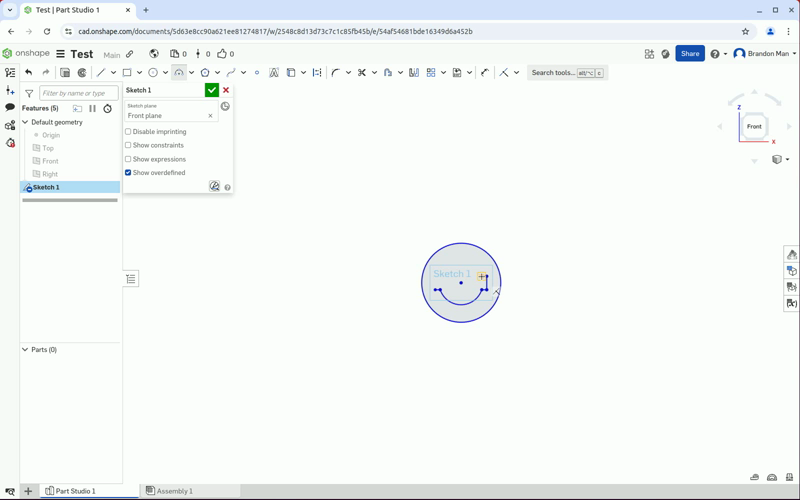
mouse_move(440, 276)
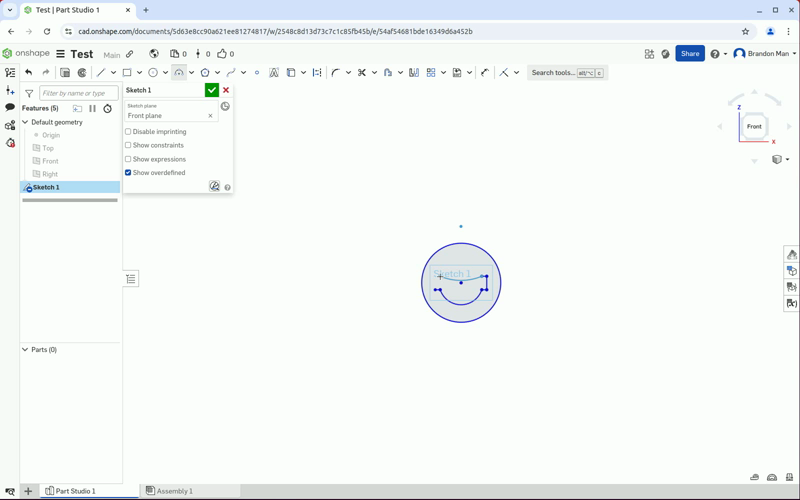
click(440, 276)
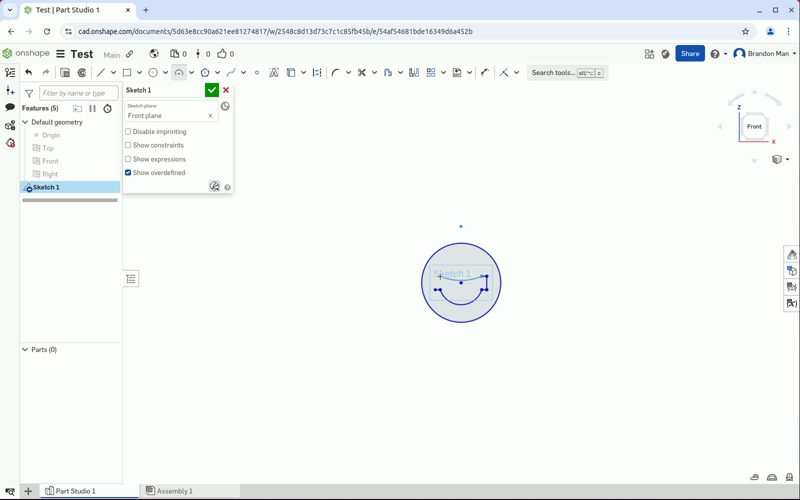
mouse_move(460, 261)
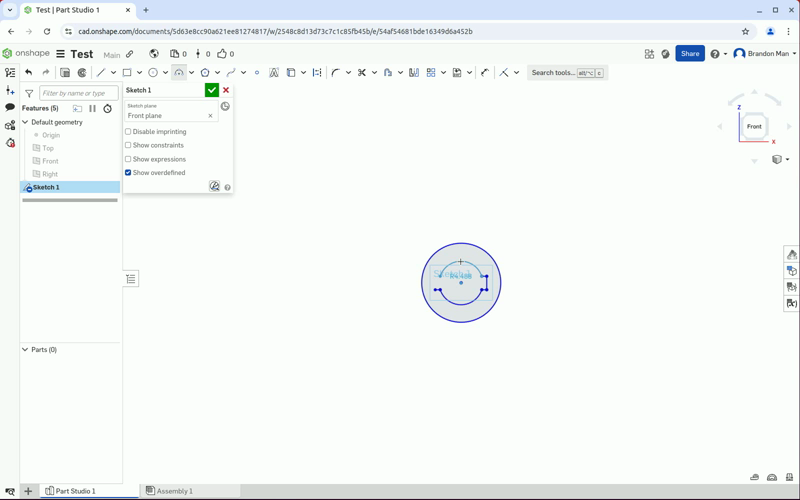
click(460, 261)
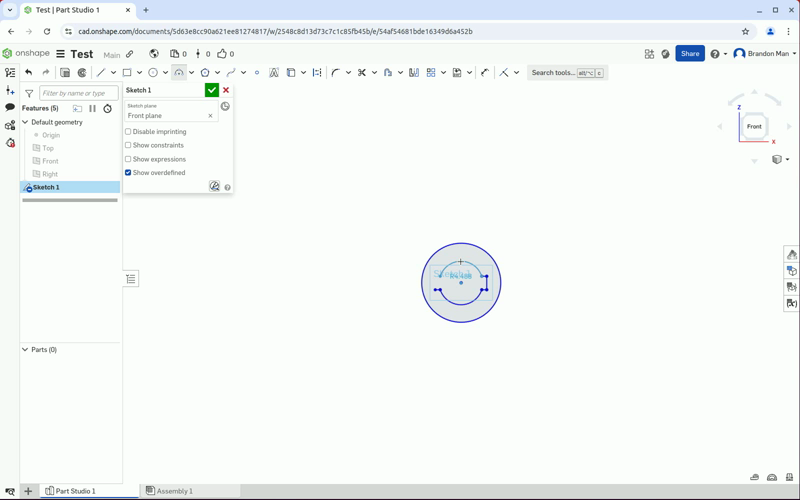
key_up(shift)
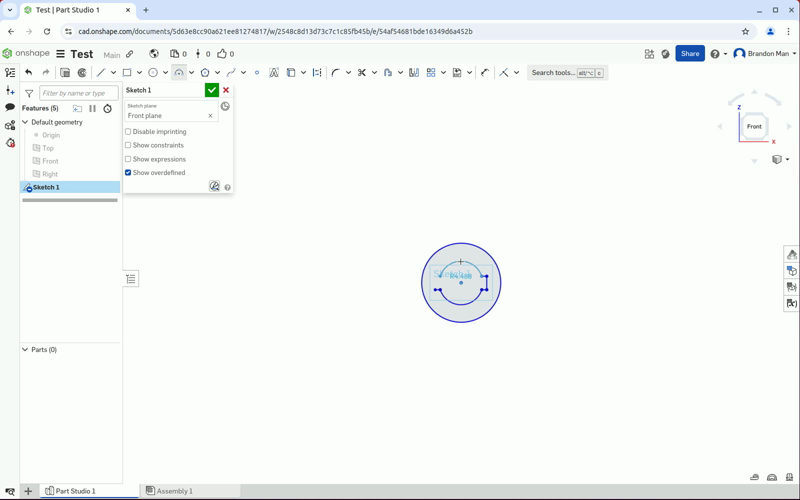
key(esc)
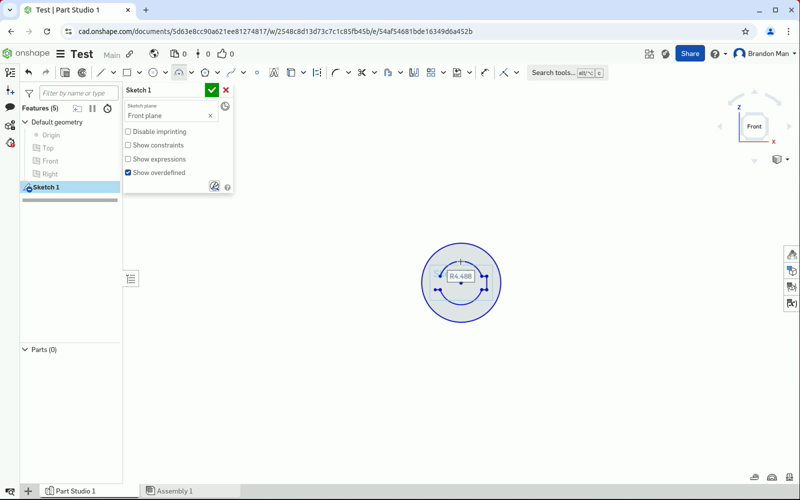
key(l)
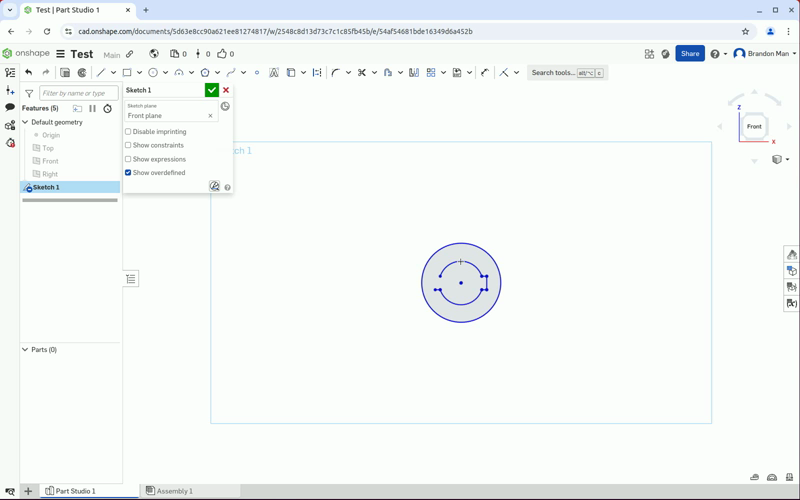
mouse_move(440, 276)
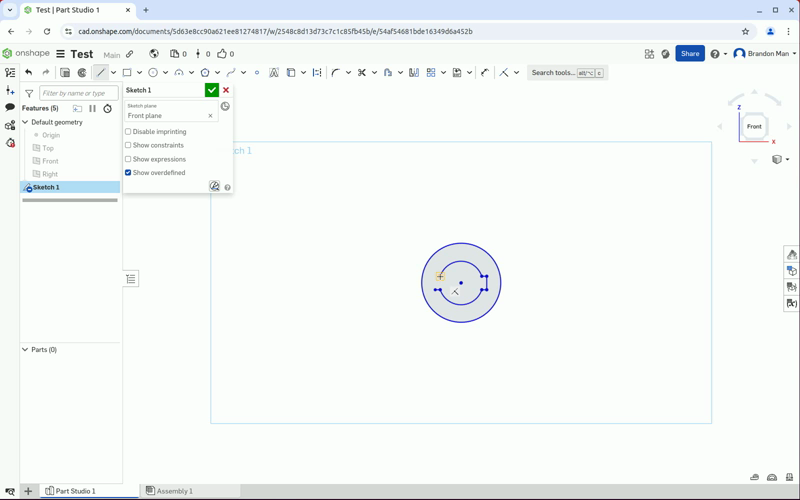
click(440, 276)
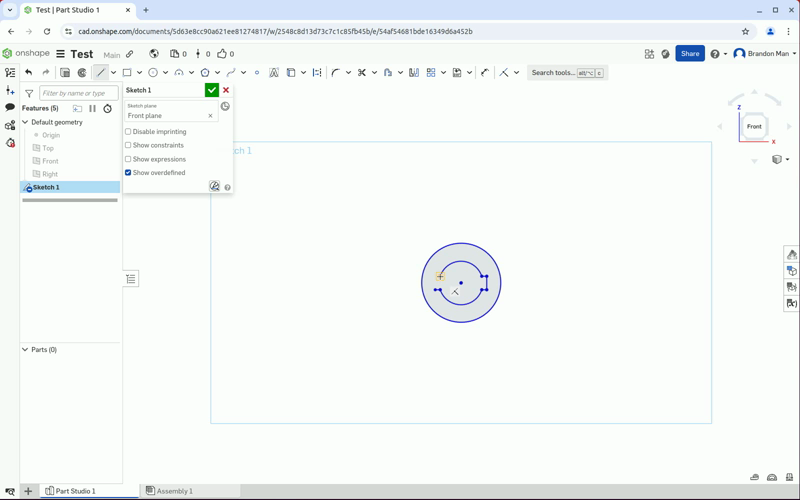
key_down(shift)
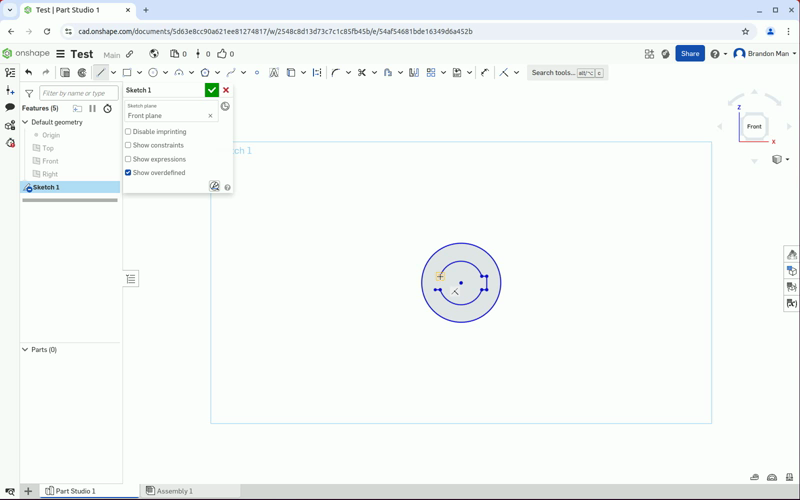
mouse_move(470, 276)
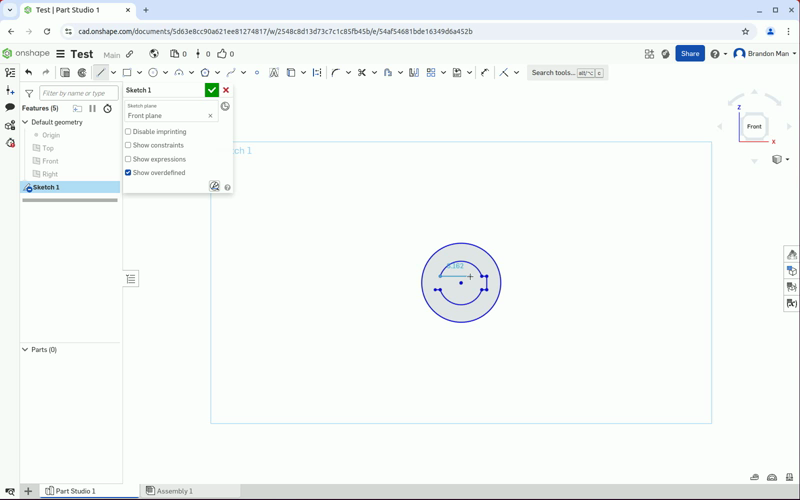
mouse_move(435, 276)
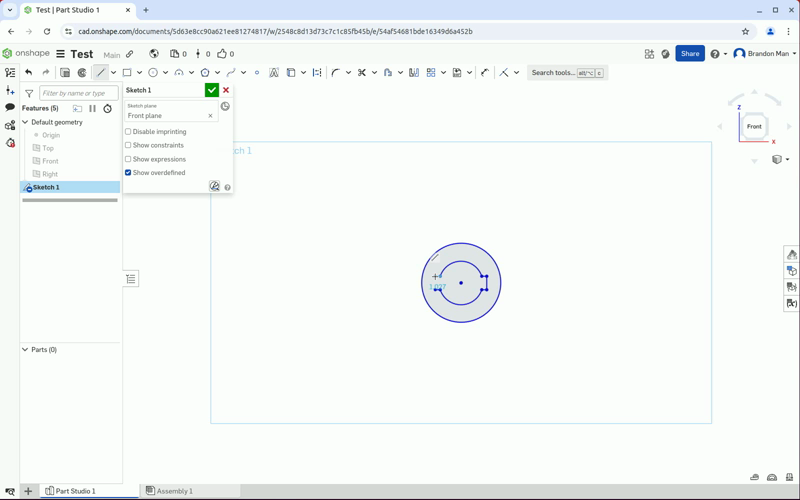
scroll(6)
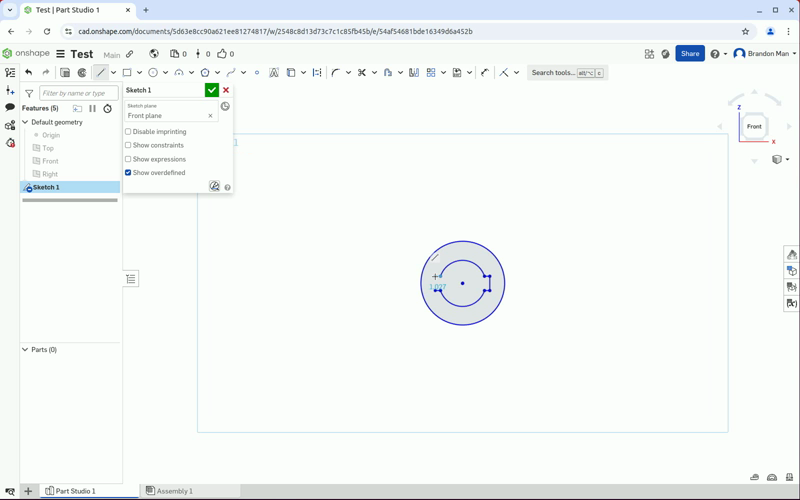
scroll(6)
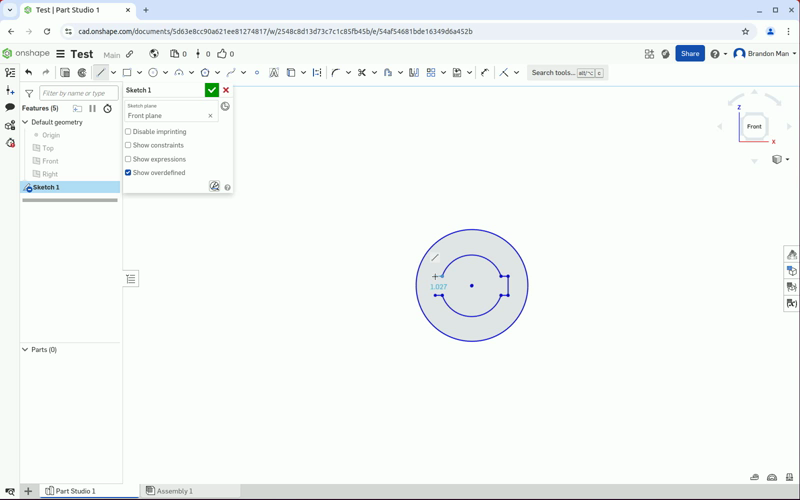
scroll(6)
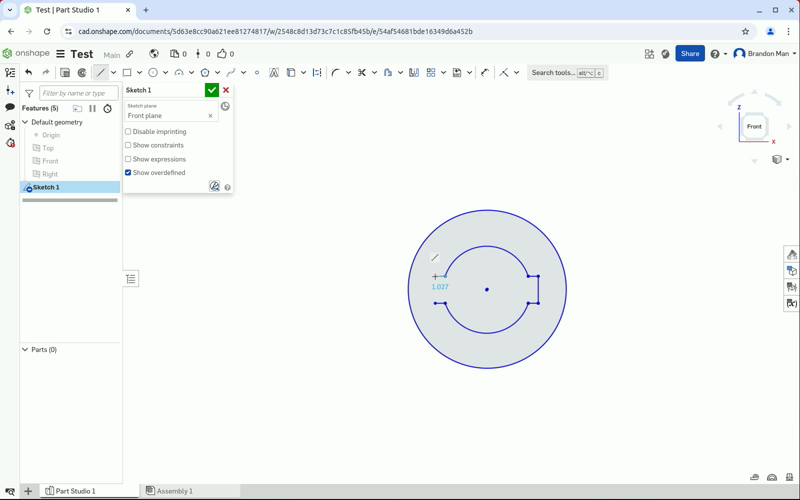
scroll(6)
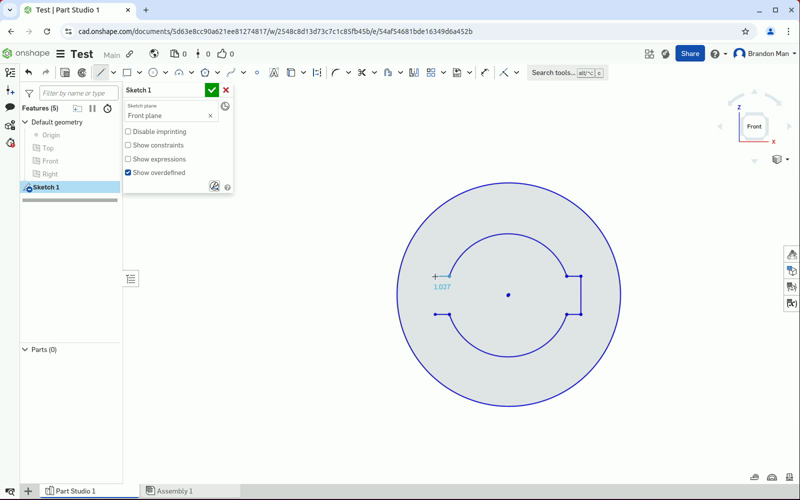
scroll(6)
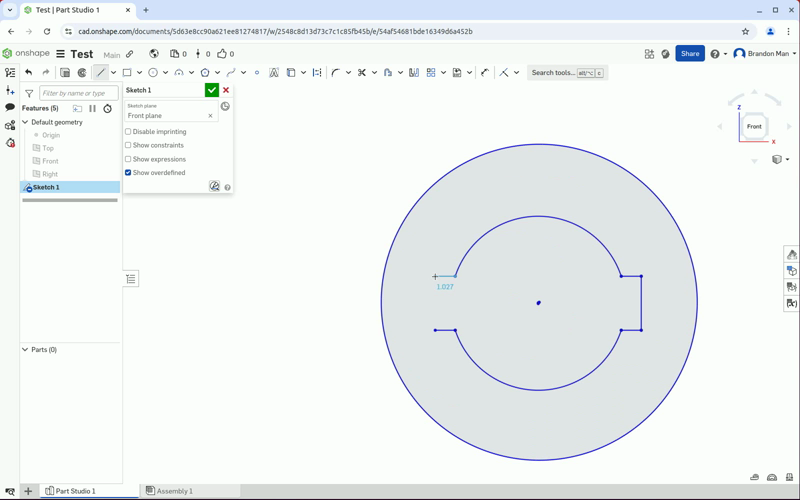
scroll(6)
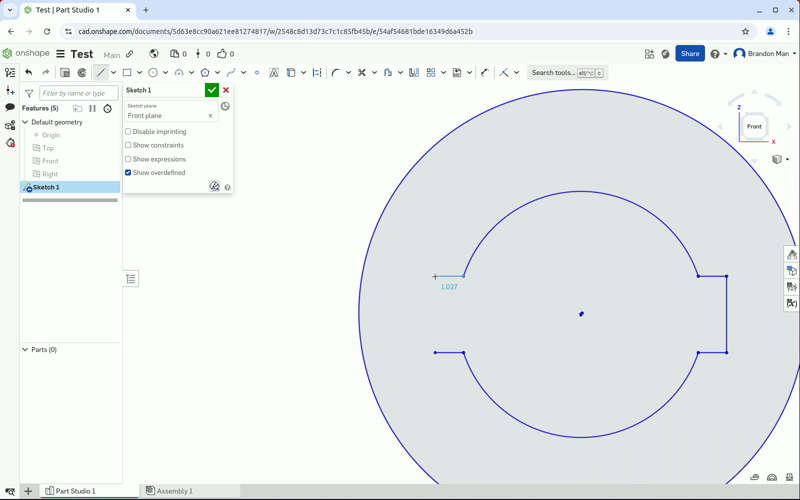
scroll(6)
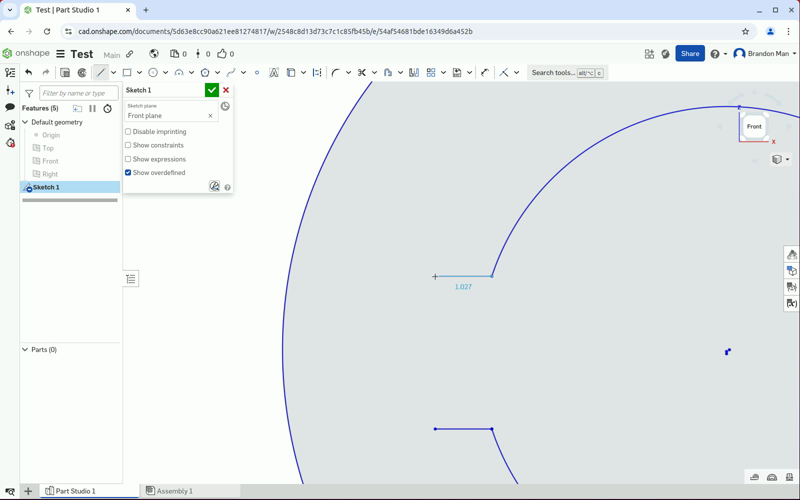
click(435, 276)
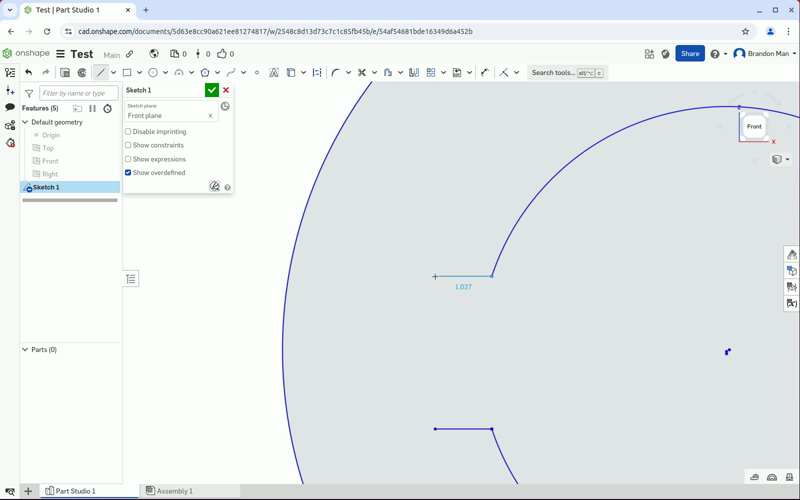
scroll(-6)
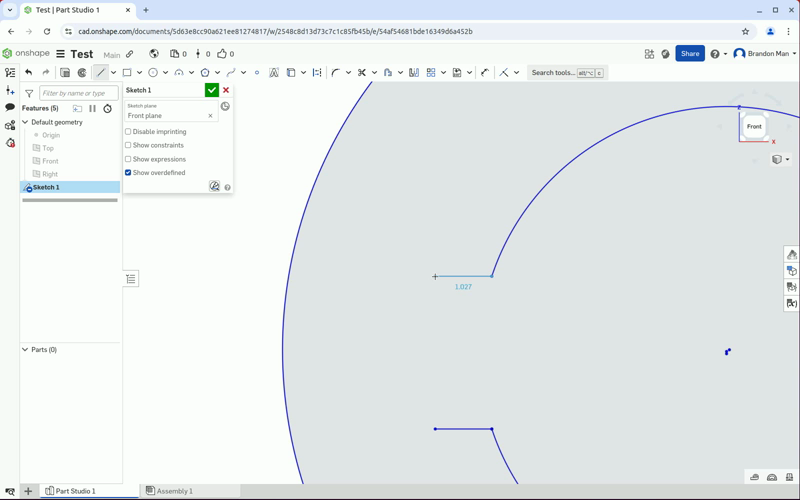
scroll(-6)
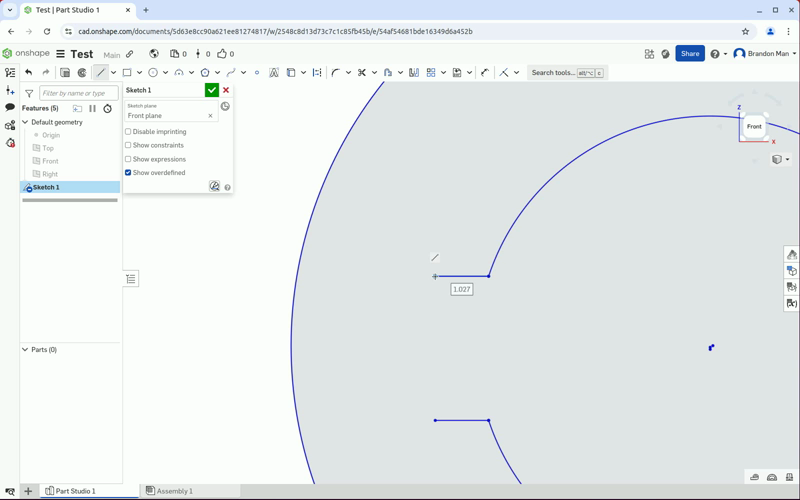
scroll(-6)
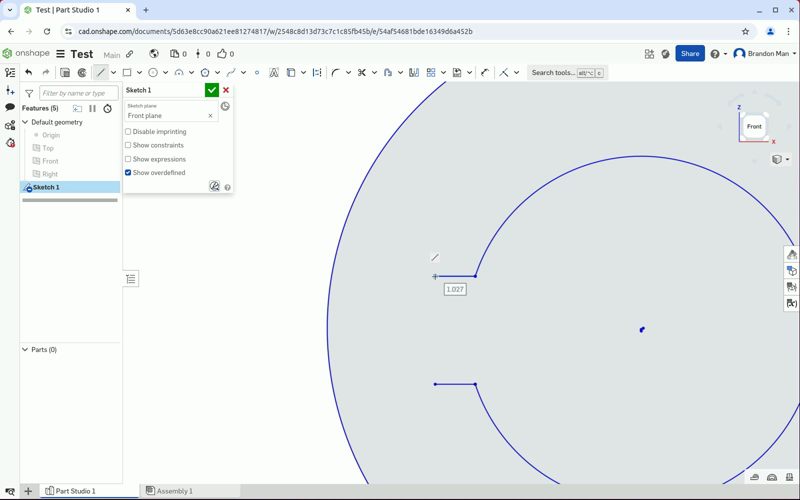
scroll(-6)
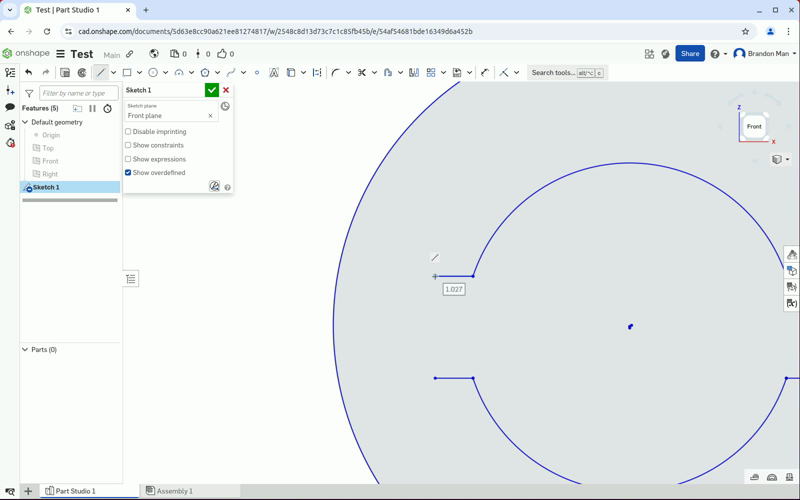
scroll(-6)
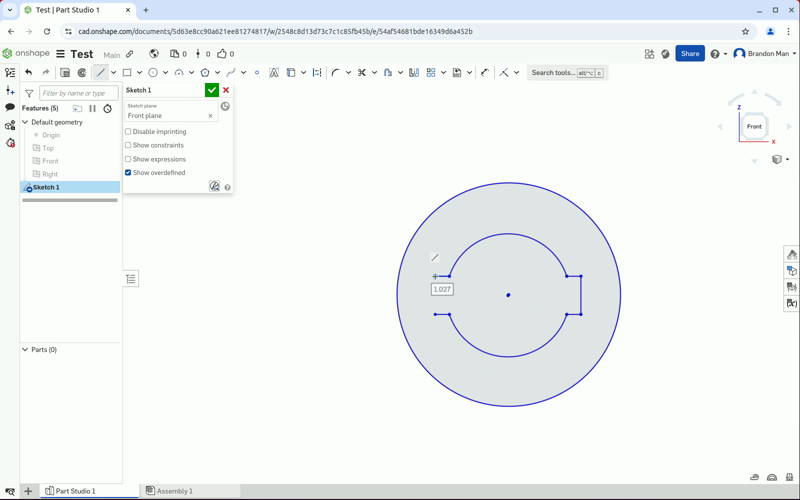
scroll(-6)
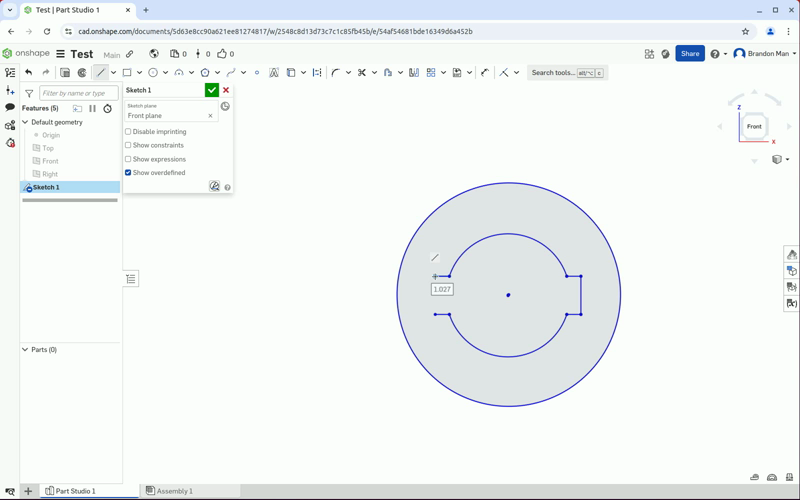
scroll(-6)
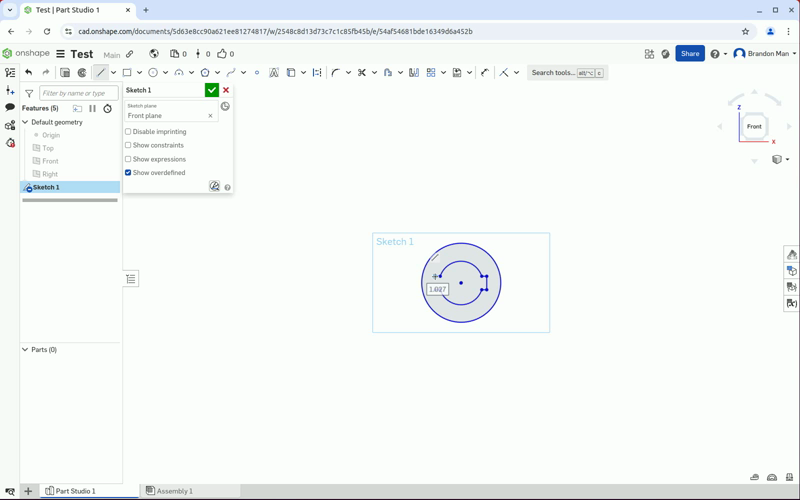
key_up(shift)
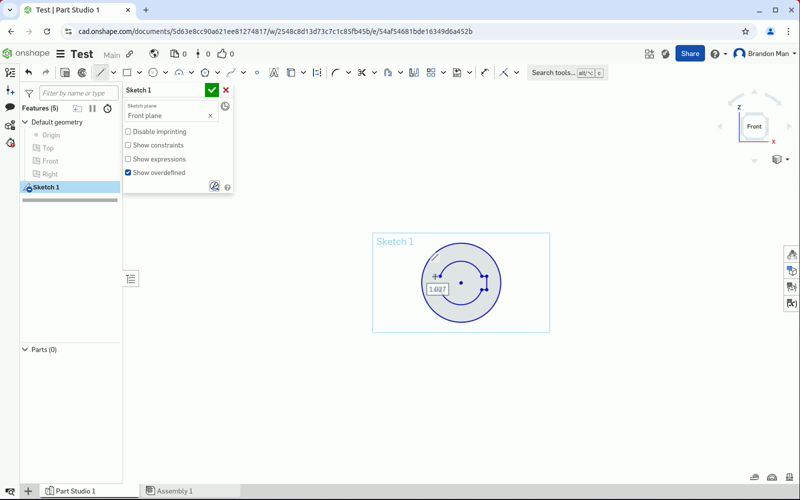
mouse_move(465, 276)
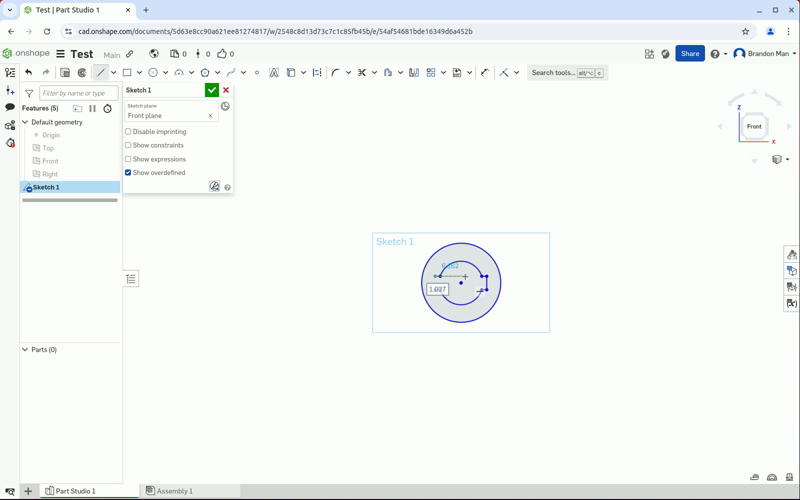
key_down(shift)
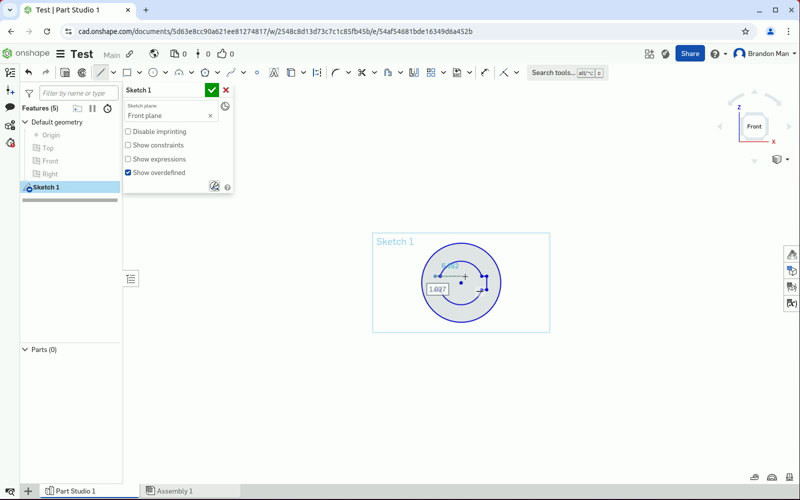
mouse_move(435, 289)
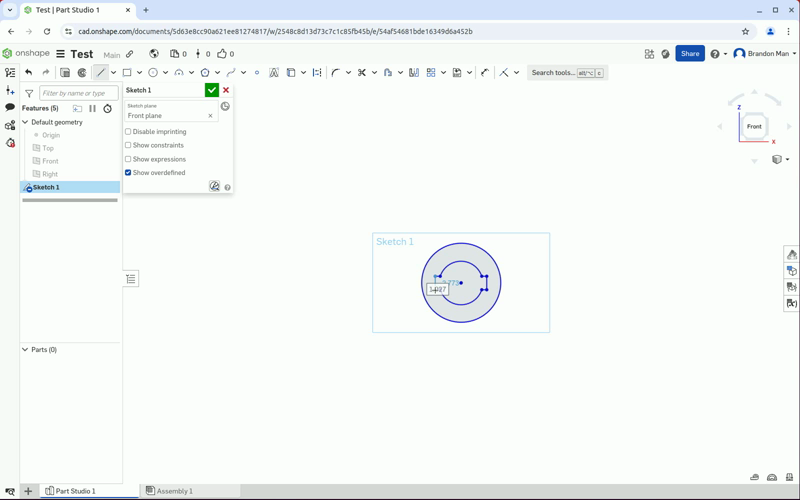
key_up(shift)
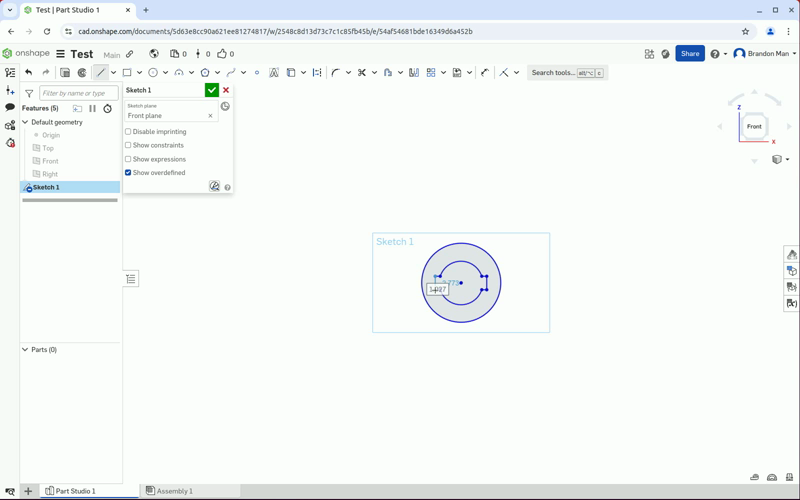
click(435, 289)
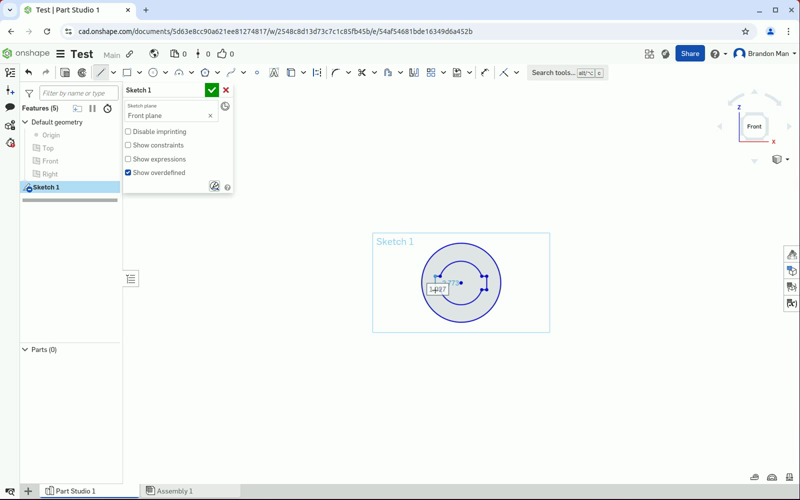
key(esc)
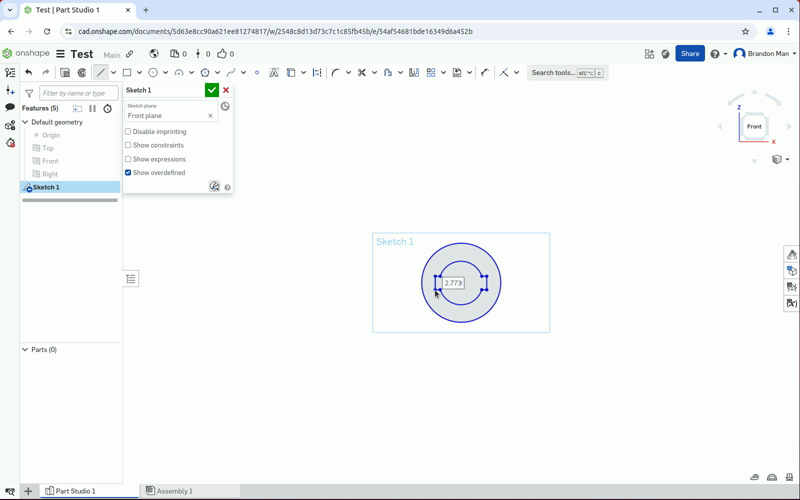
mouse_move(485, 307)
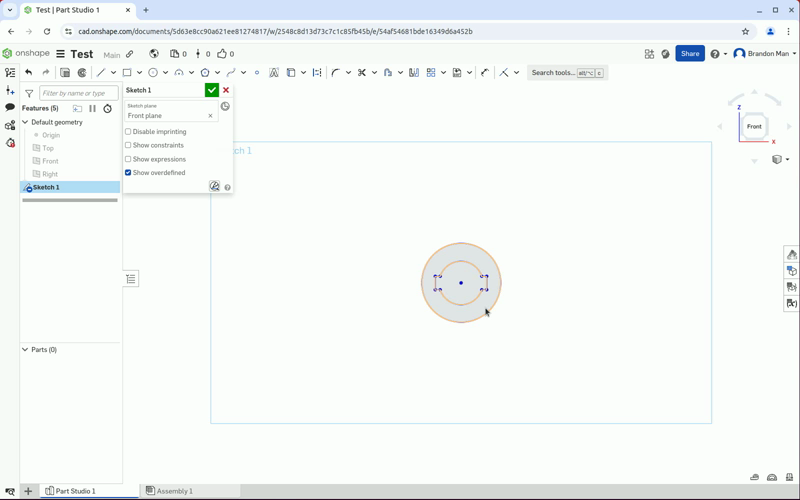
click(485, 307)
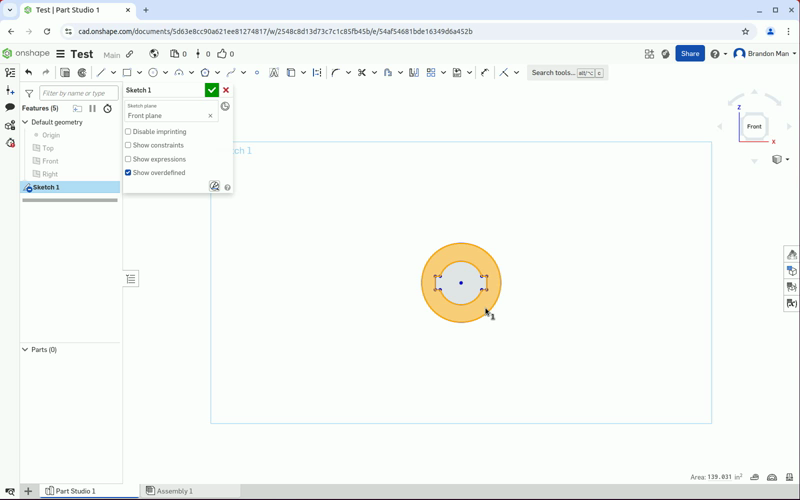
mouse_move(73, 352)
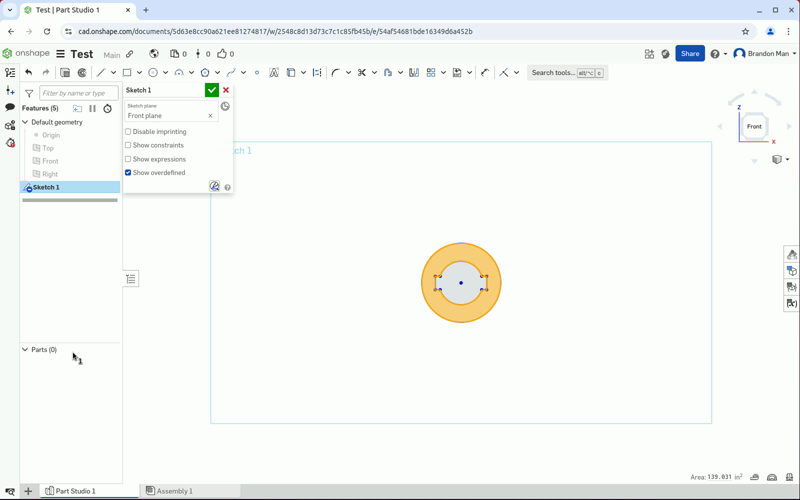
key(shift+y)
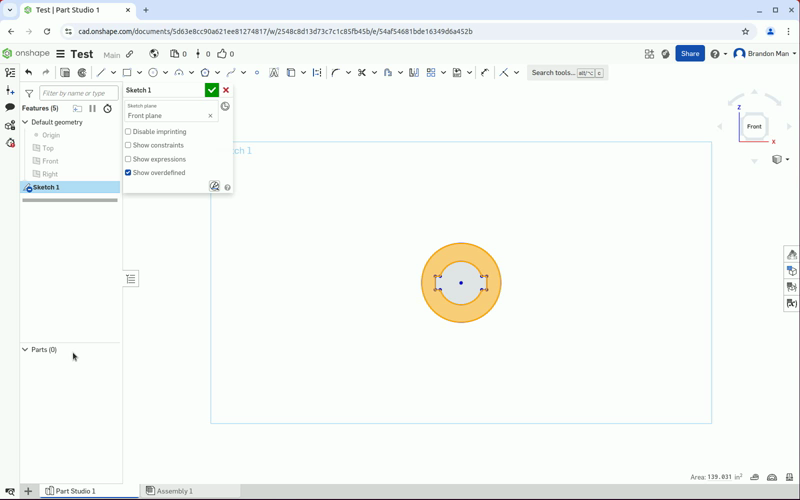
key(shift+e)
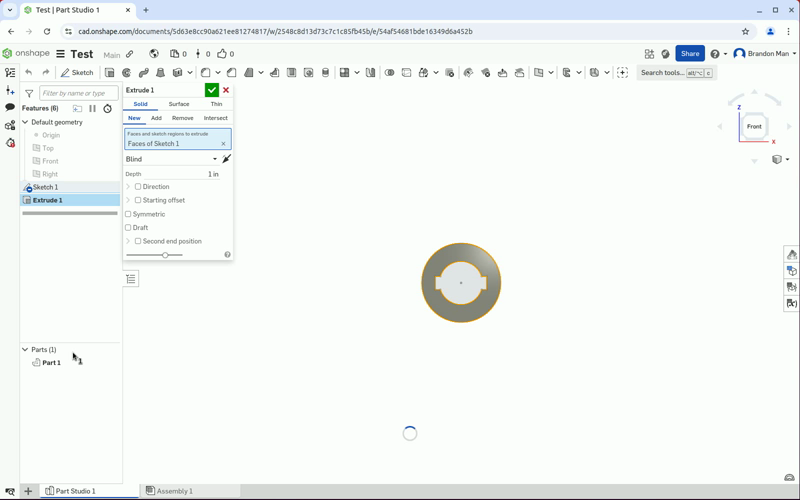
mouse_move(143, 106)
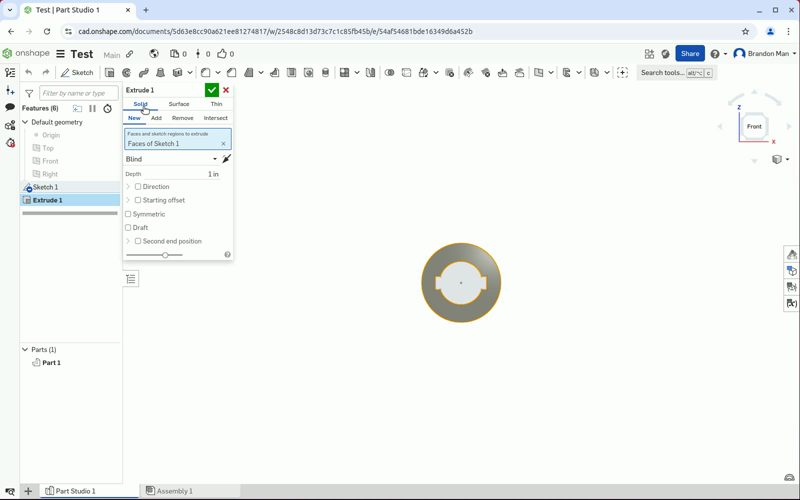
click(143, 106)
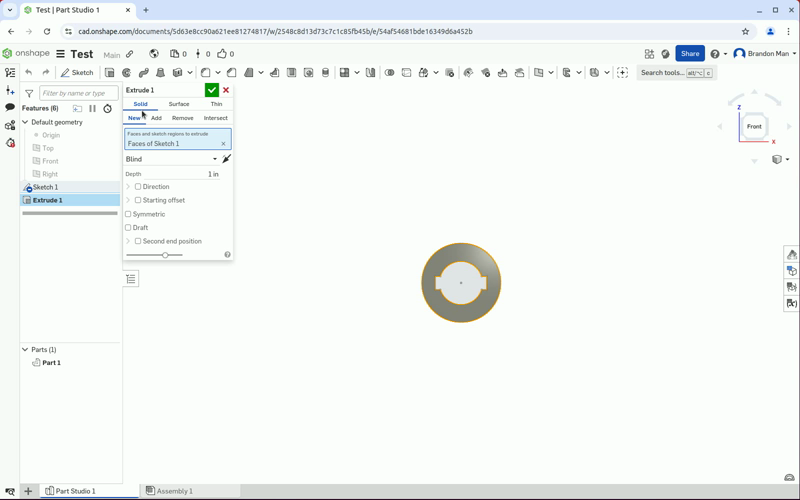
mouse_move(137, 120)
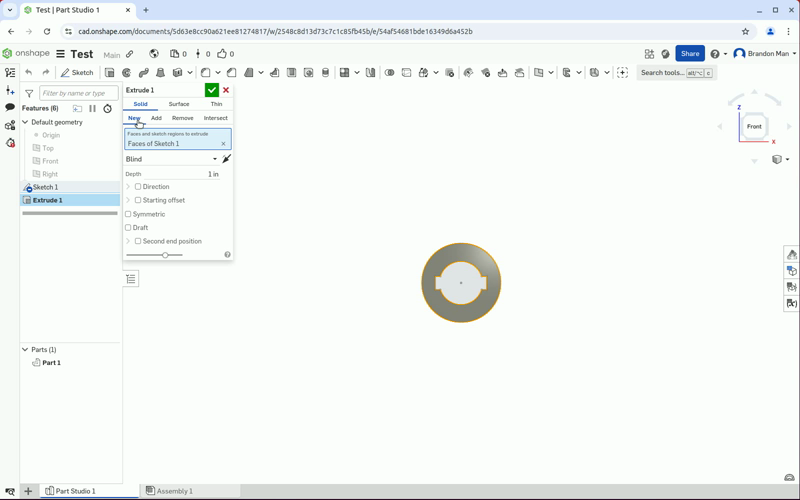
click(137, 120)
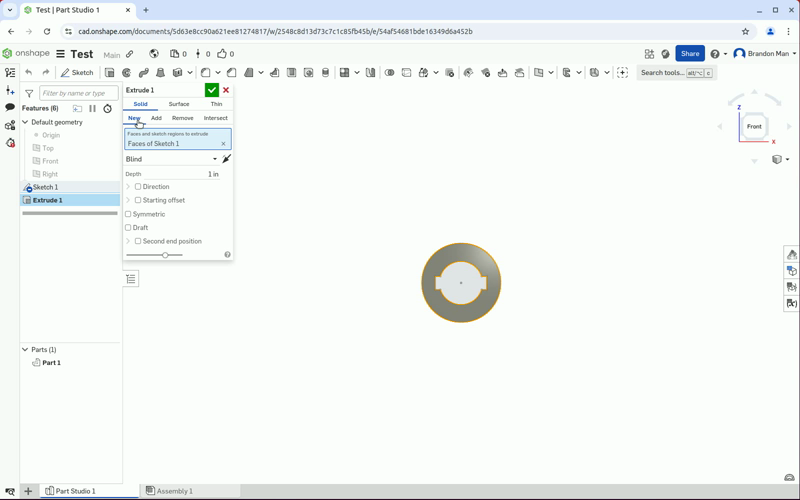
key(tab, 4)
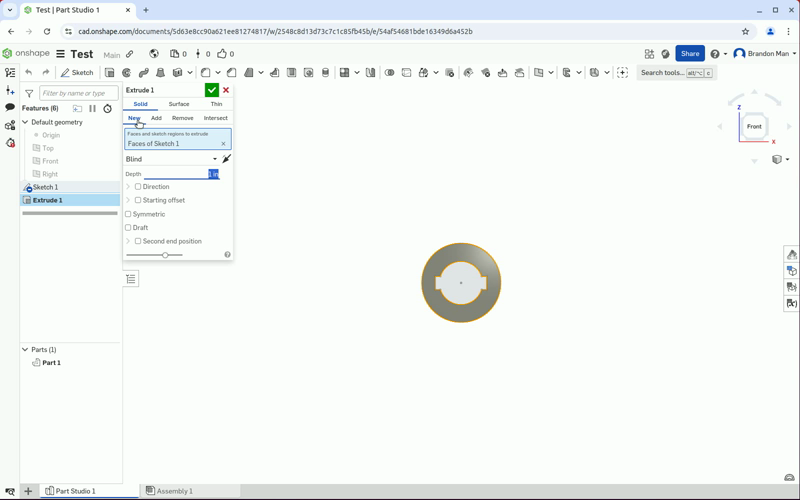
text(1.685)
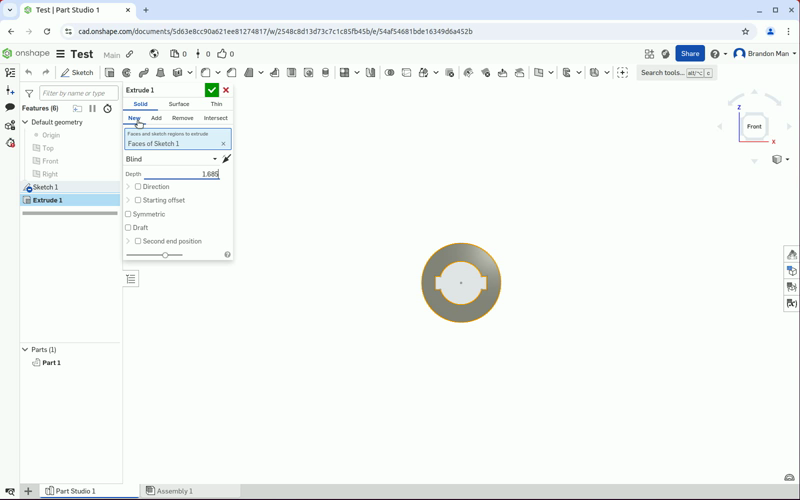
key(enter)
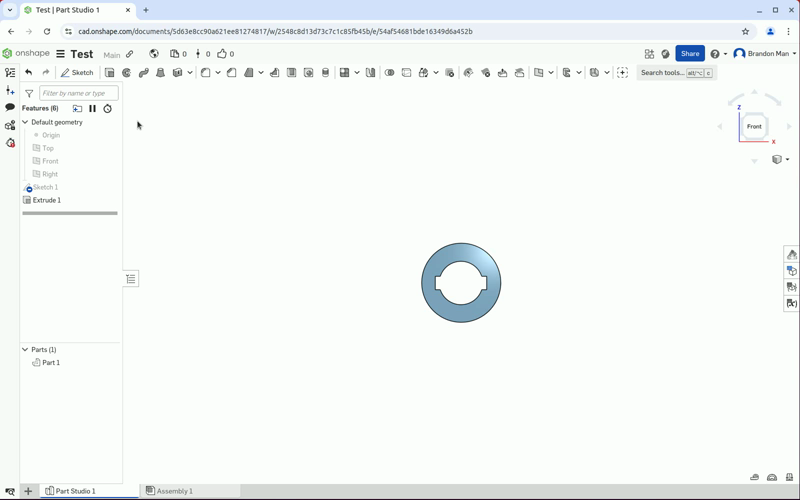
key(shift+h)
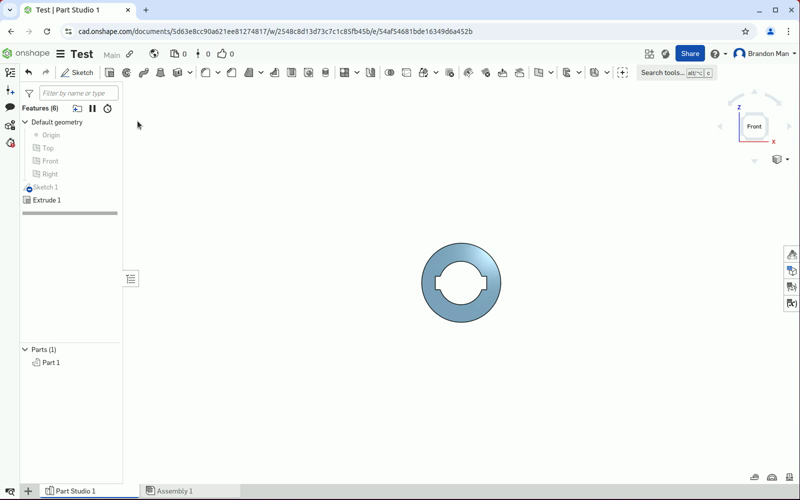
key(shift+h)
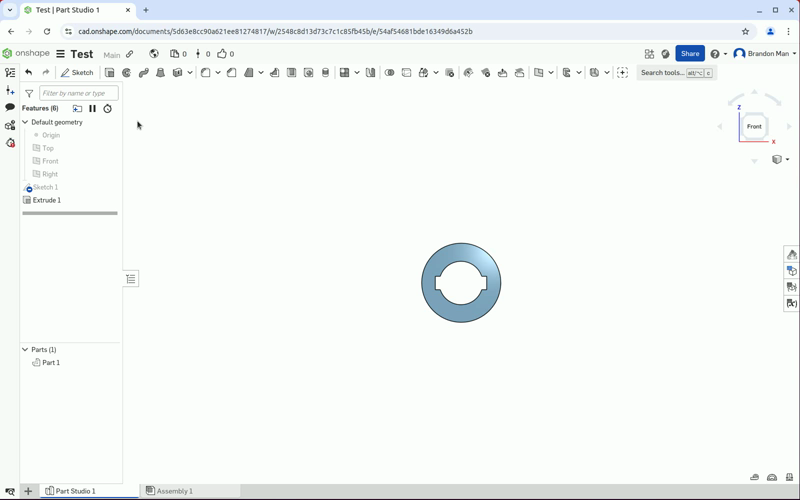
mouse_move(73, 189)
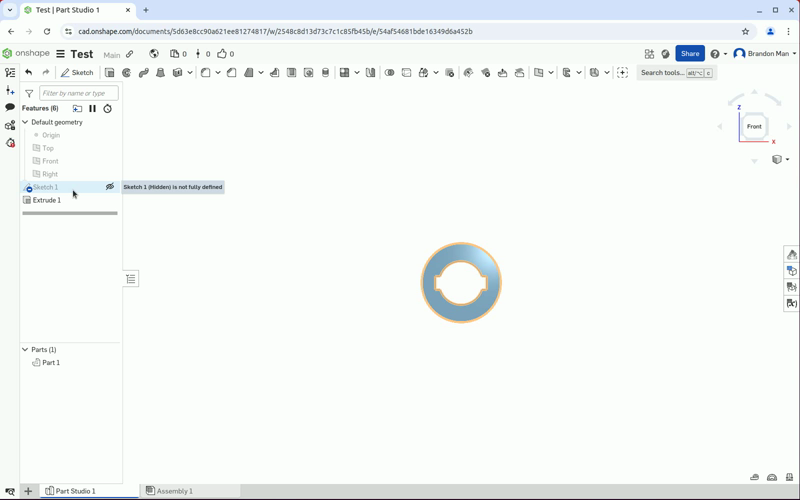
click(73, 189)
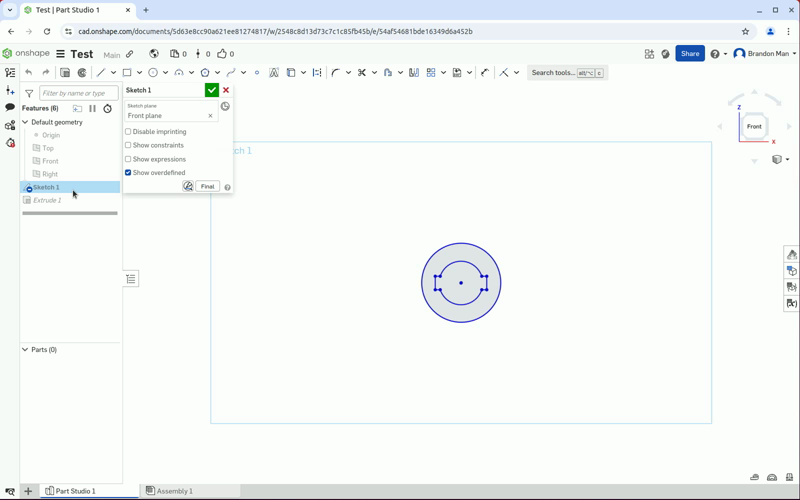
mouse_move(229, 92)
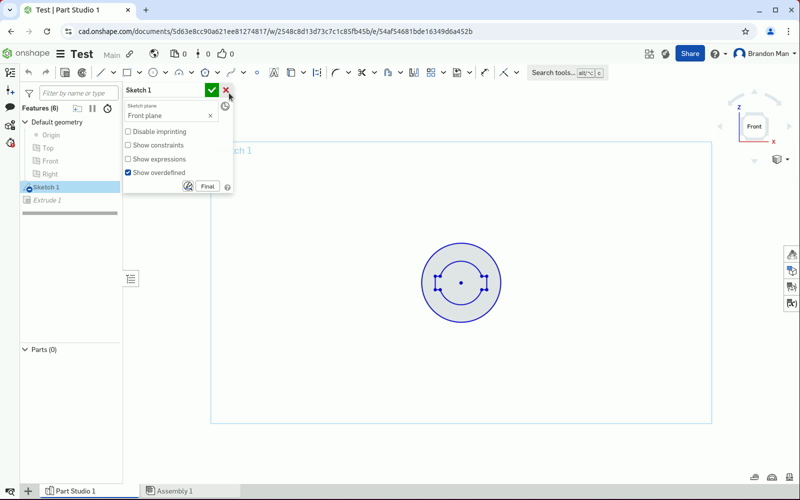
click(229, 92)
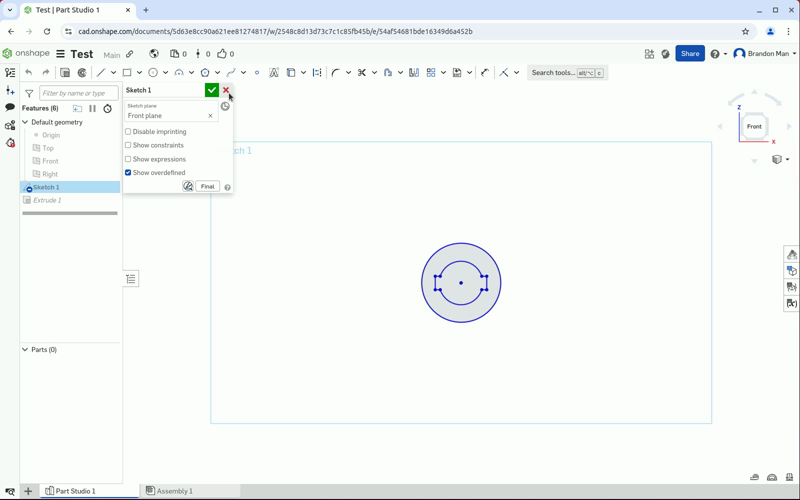
key(shift+s)
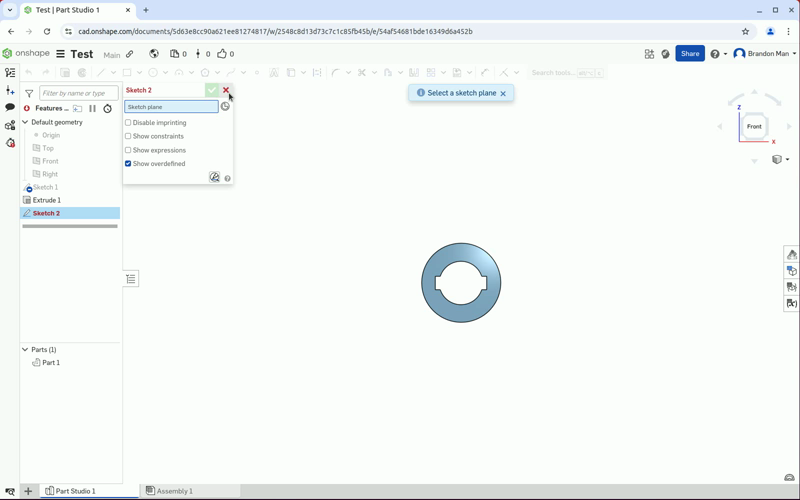
mouse_move(73, 163)
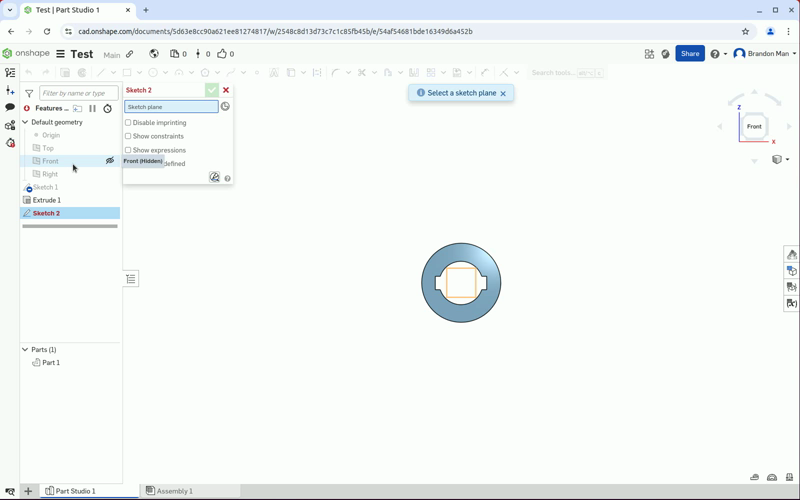
click(73, 163)
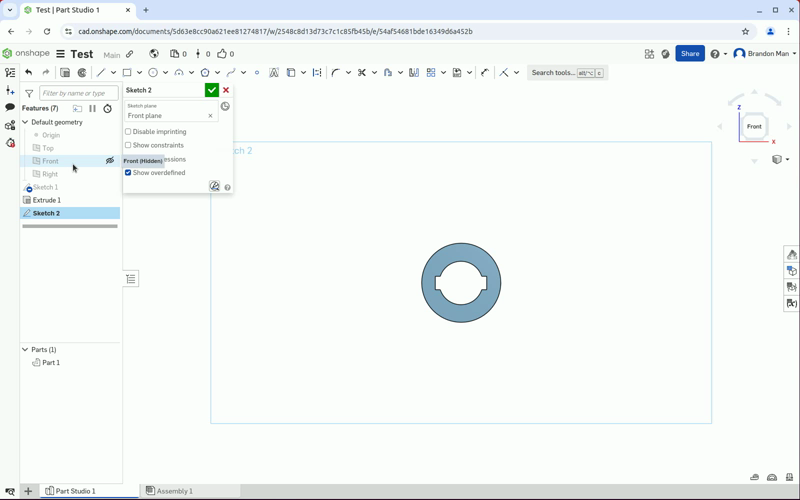
mouse_move(73, 352)
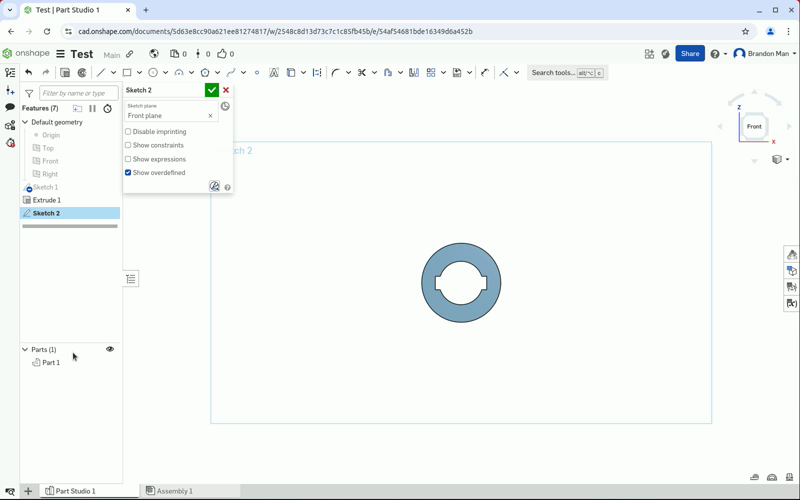
key(y)
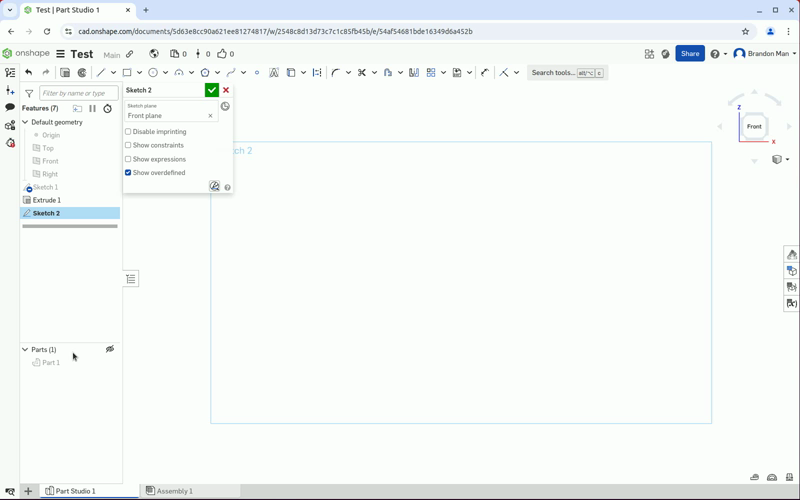
key(l)
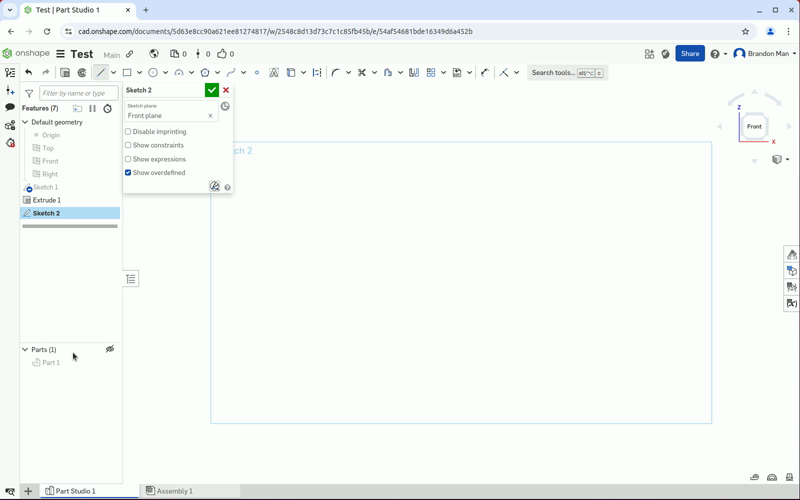
key_down(shift)
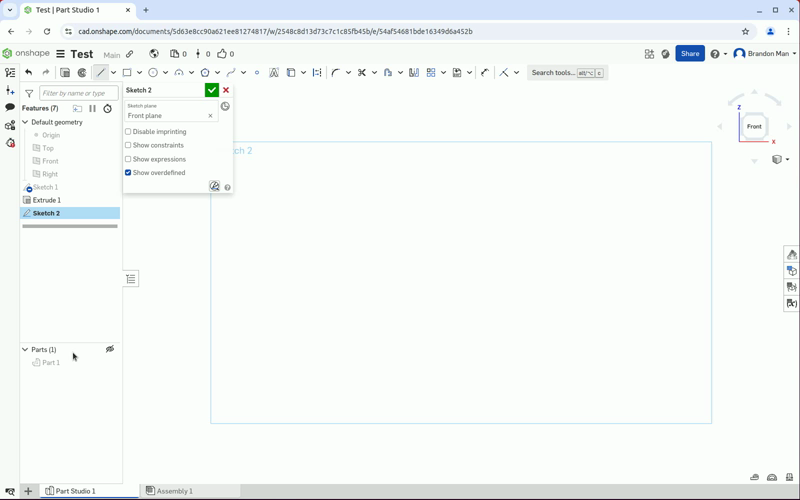
mouse_move(434, 290)
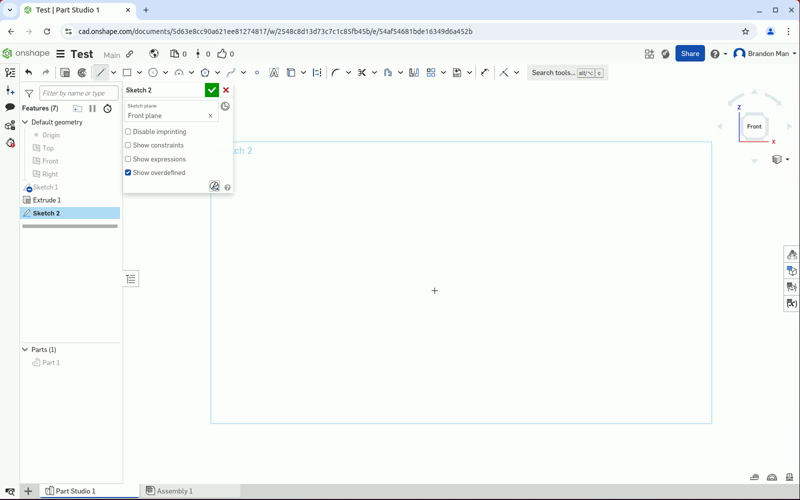
click(434, 290)
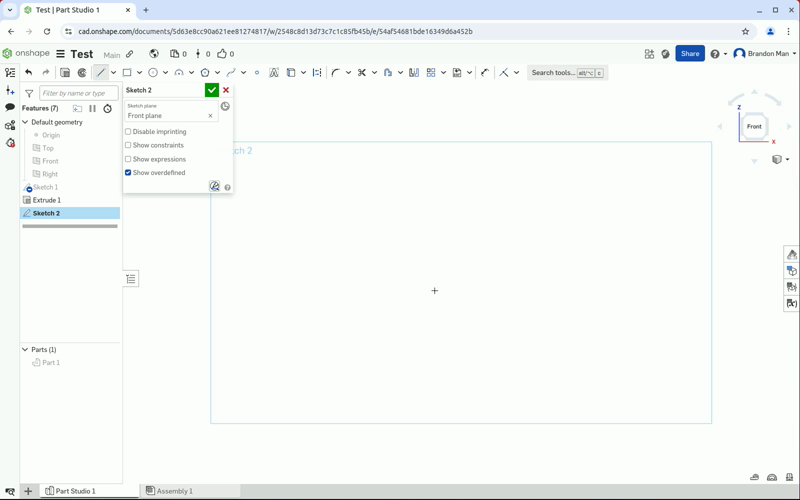
key_up(shift)
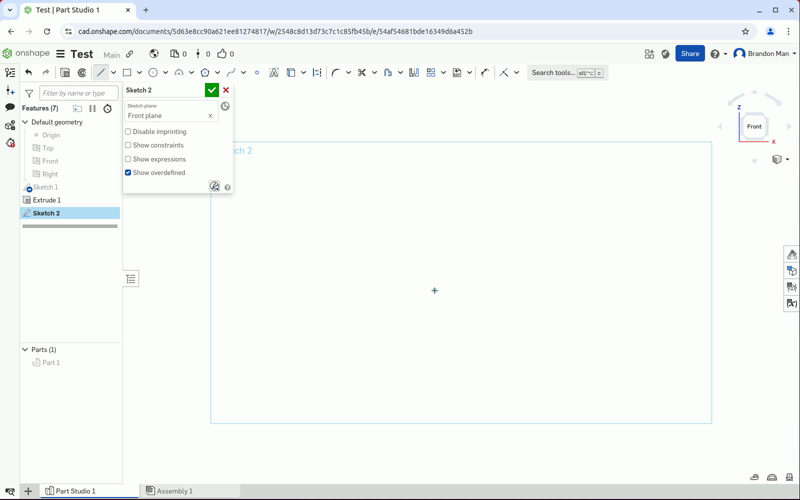
key_down(shift)
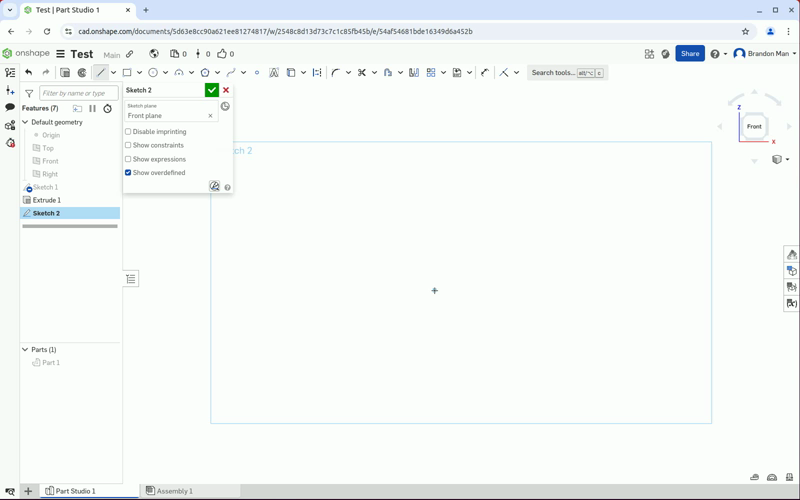
mouse_move(464, 290)
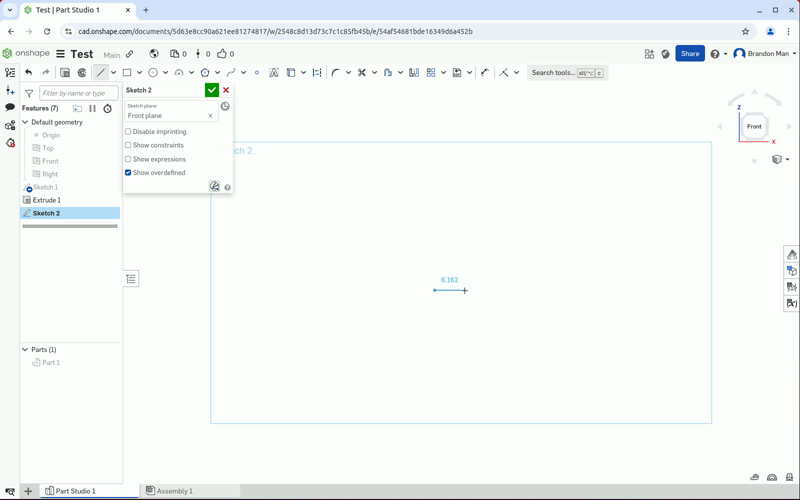
mouse_move(440, 290)
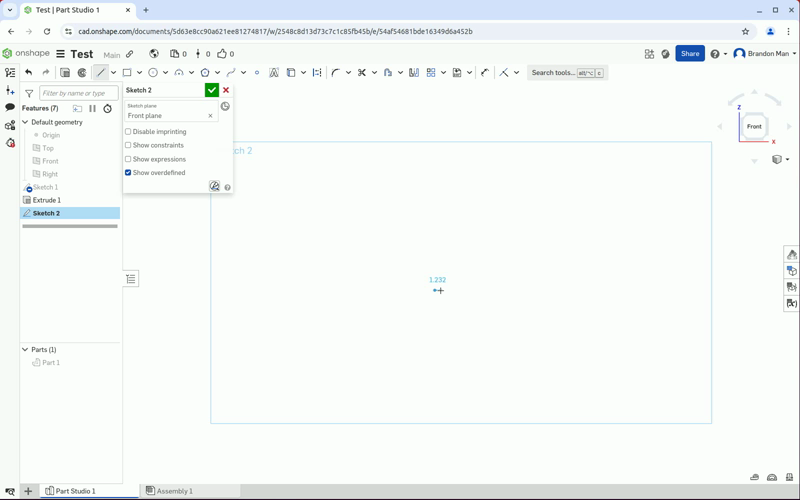
scroll(6)
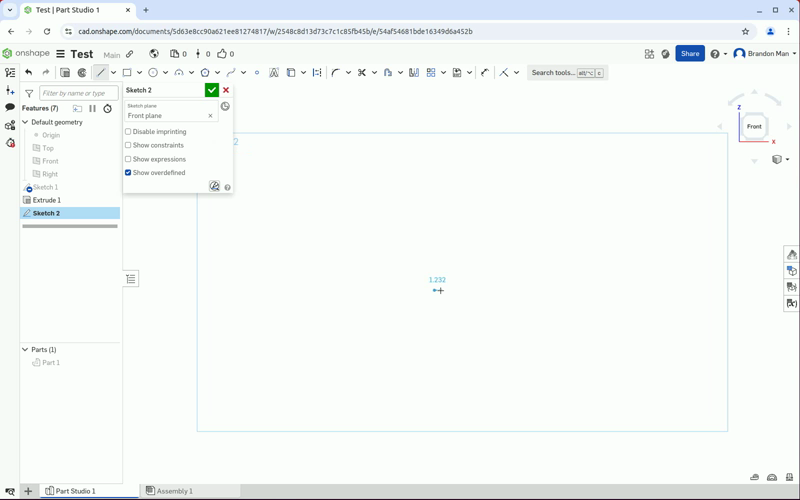
scroll(6)
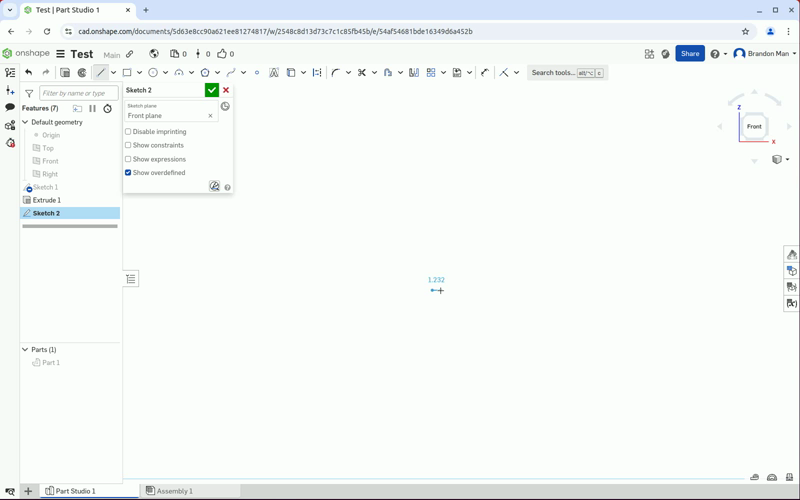
scroll(6)
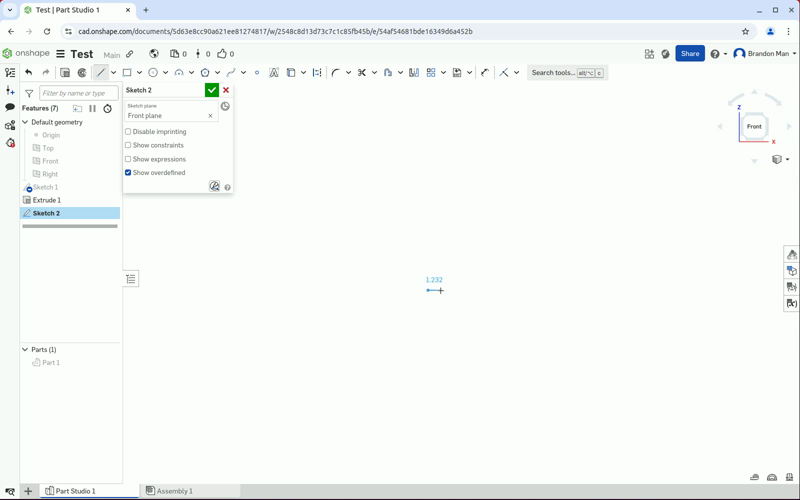
scroll(6)
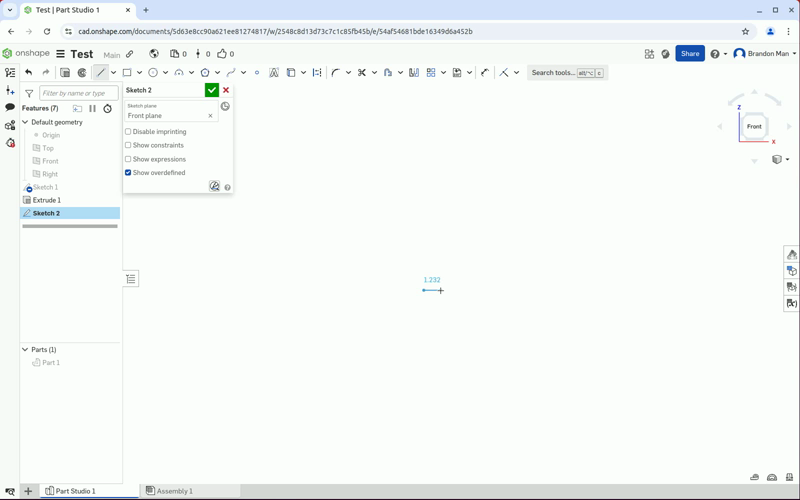
scroll(6)
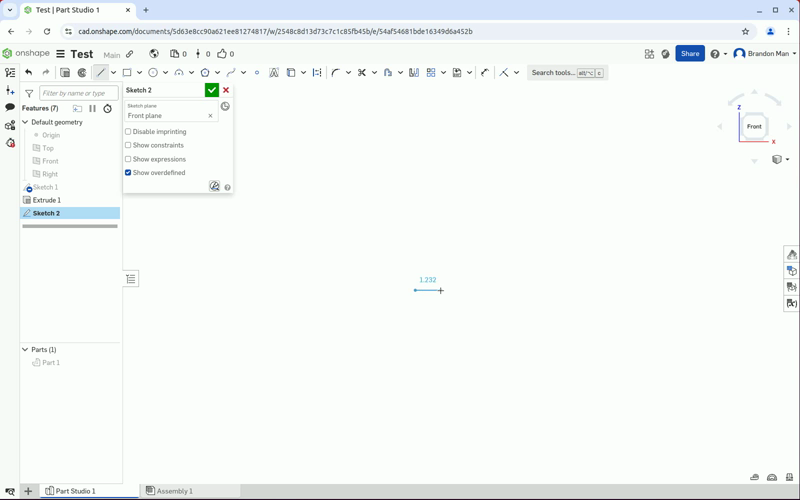
scroll(6)
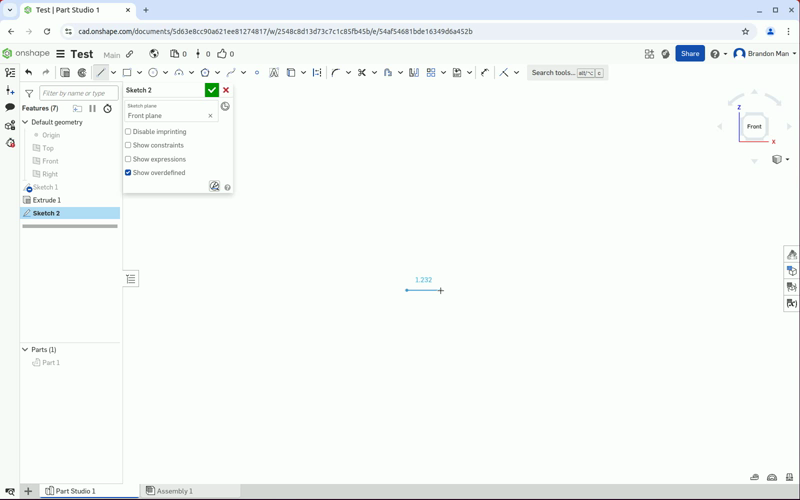
scroll(6)
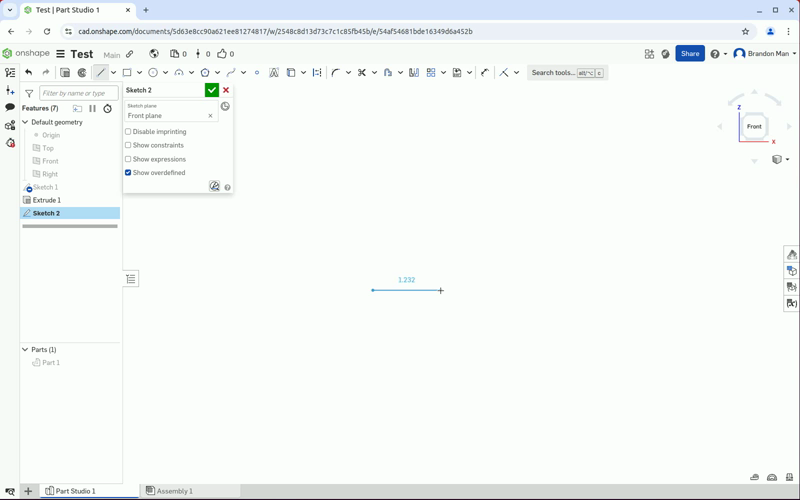
click(440, 290)
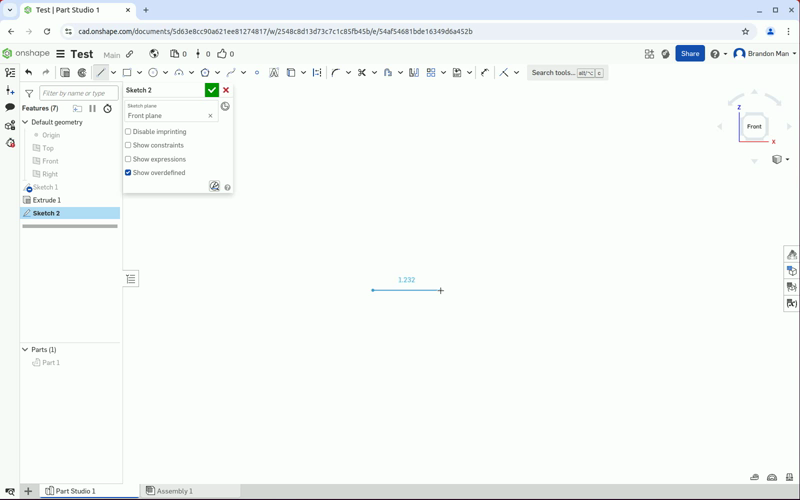
scroll(-6)
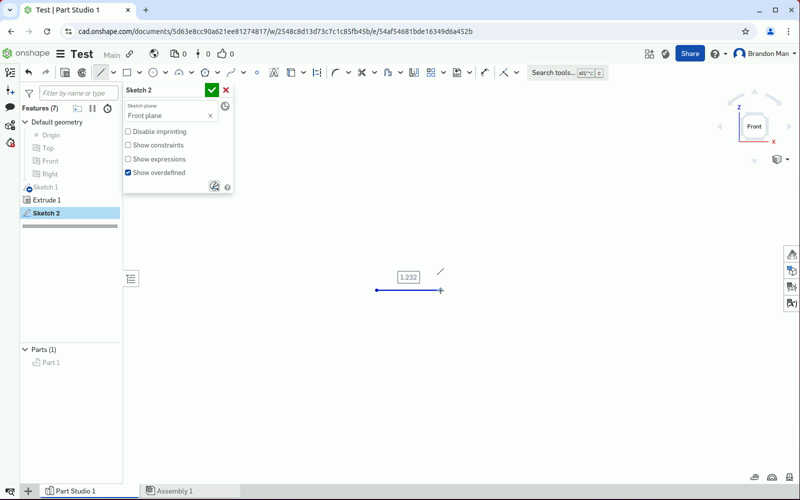
scroll(-6)
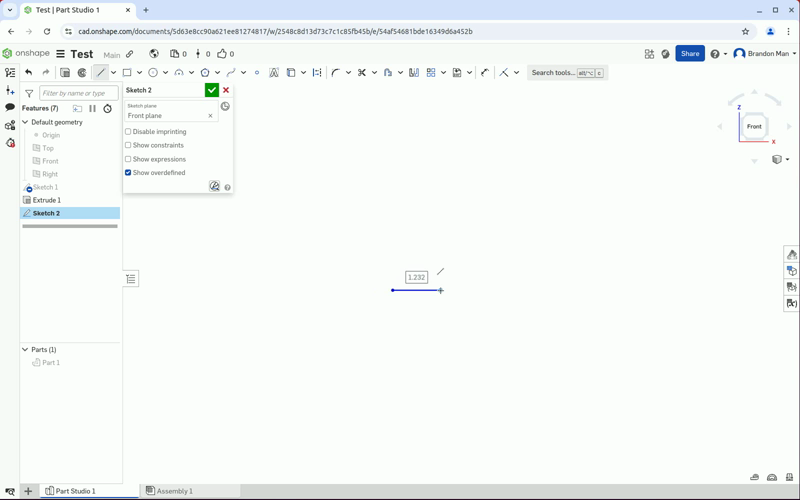
scroll(-6)
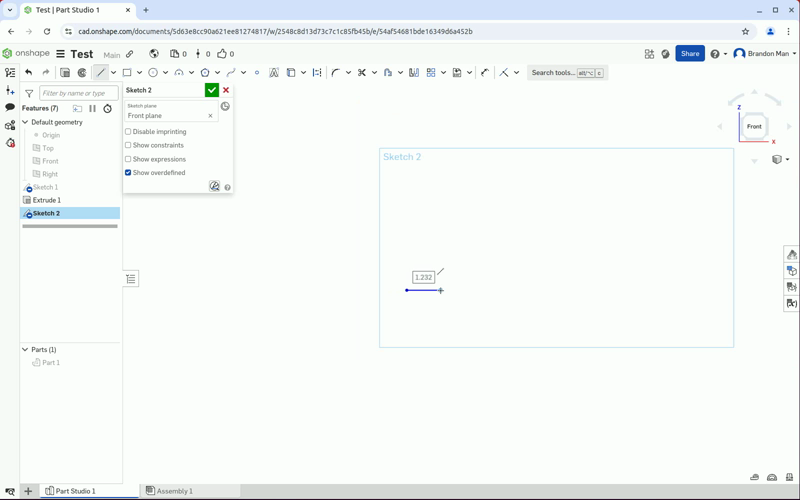
scroll(-6)
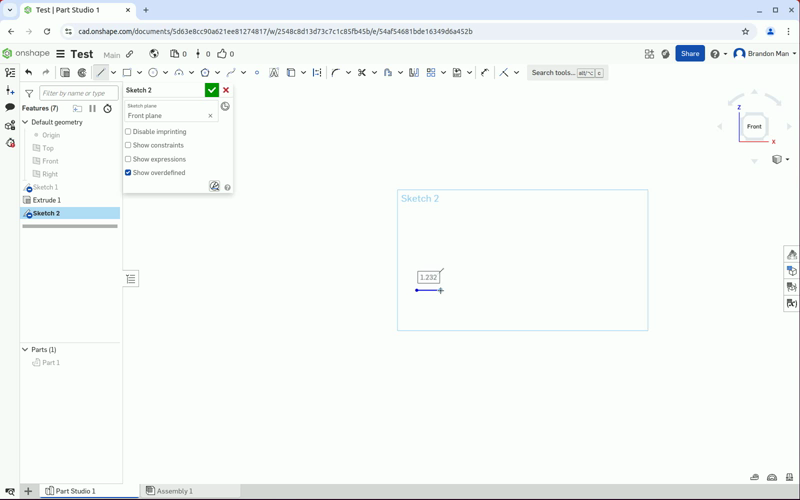
scroll(-6)
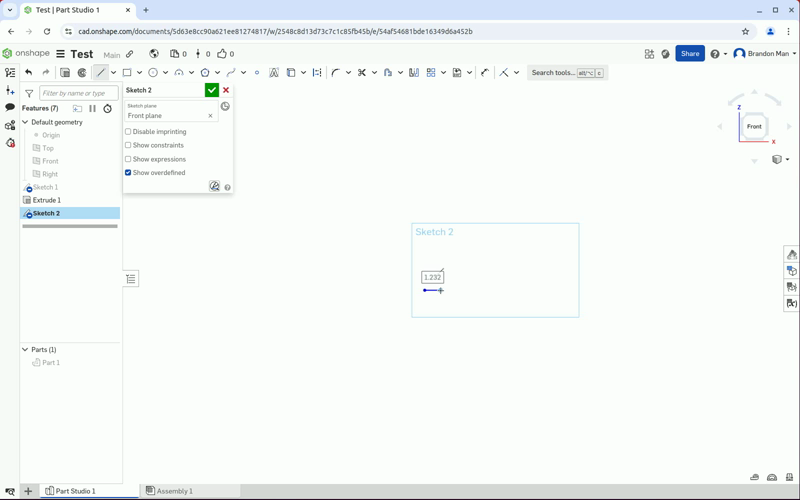
scroll(-6)
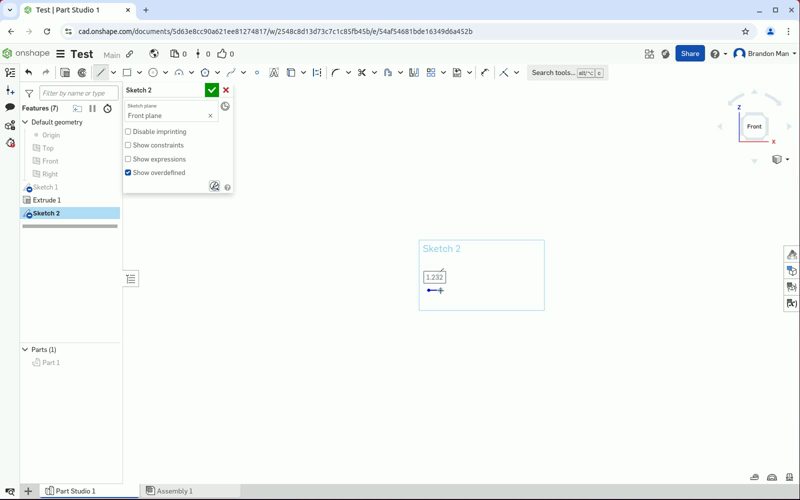
scroll(-6)
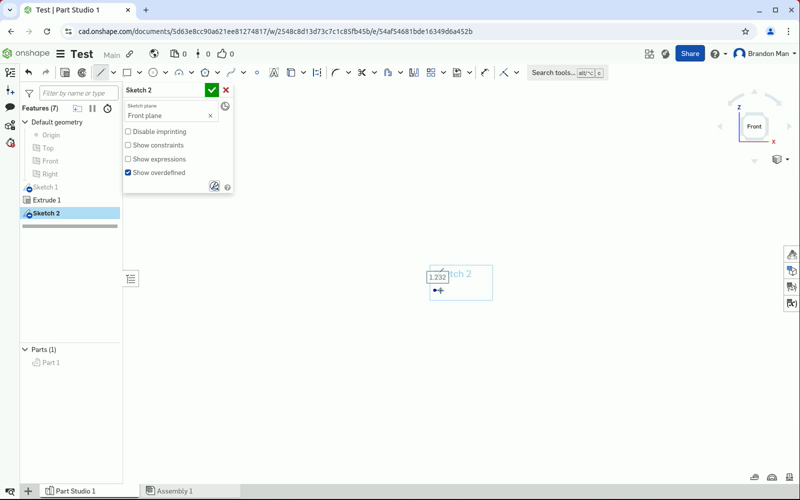
key_up(shift)
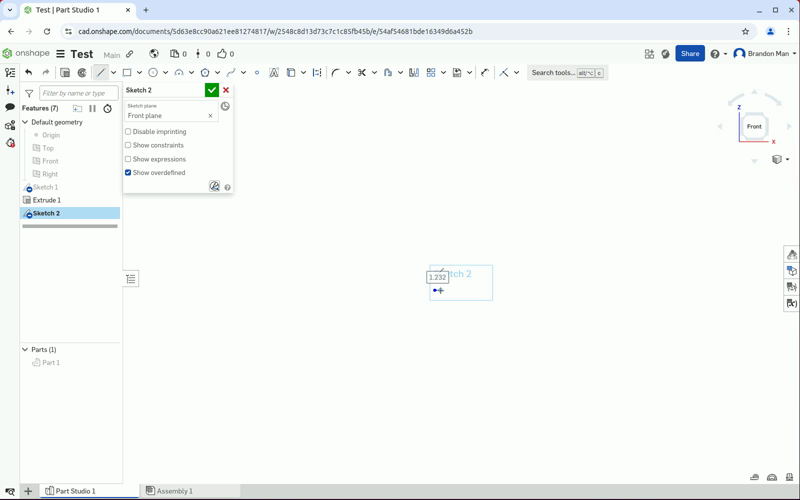
key(esc)
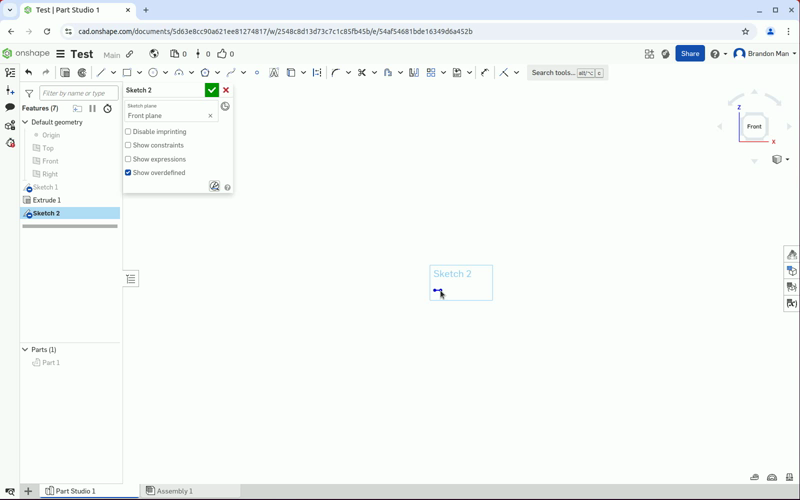
key(a)
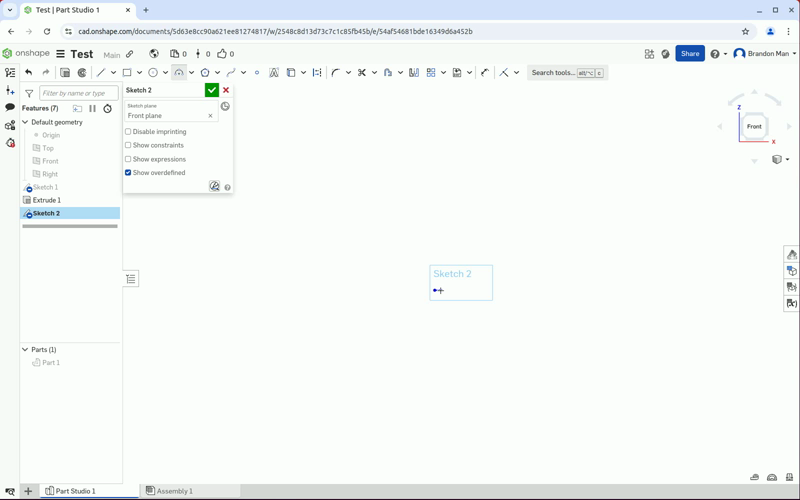
mouse_move(440, 290)
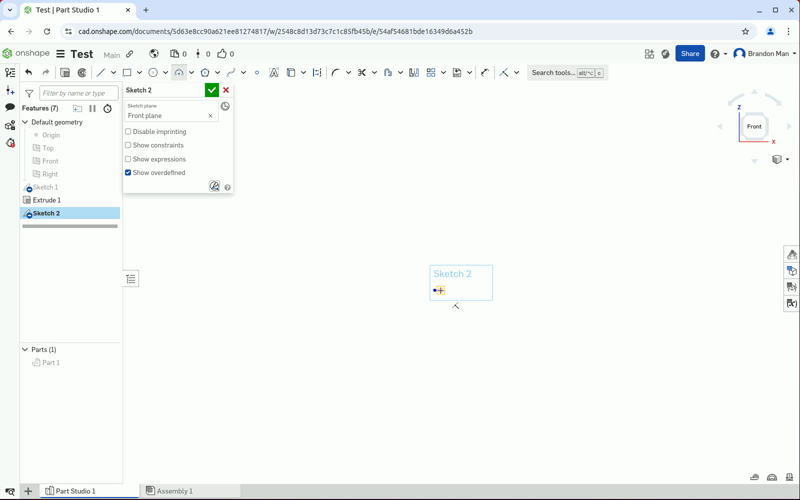
click(440, 290)
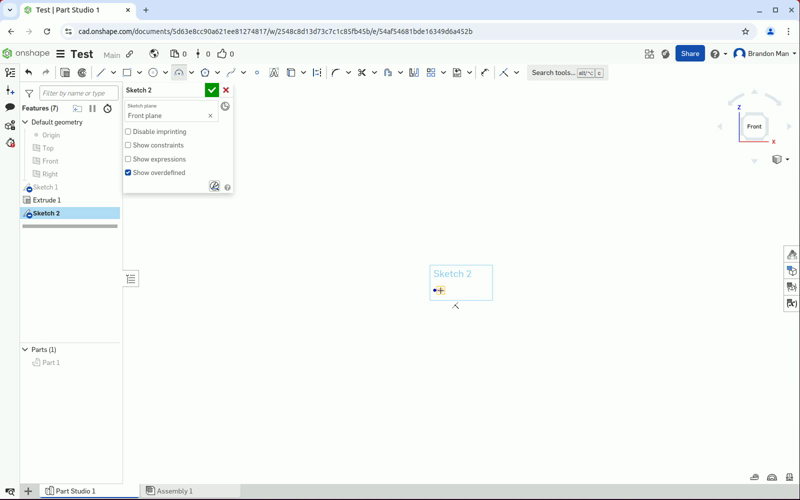
key_down(shift)
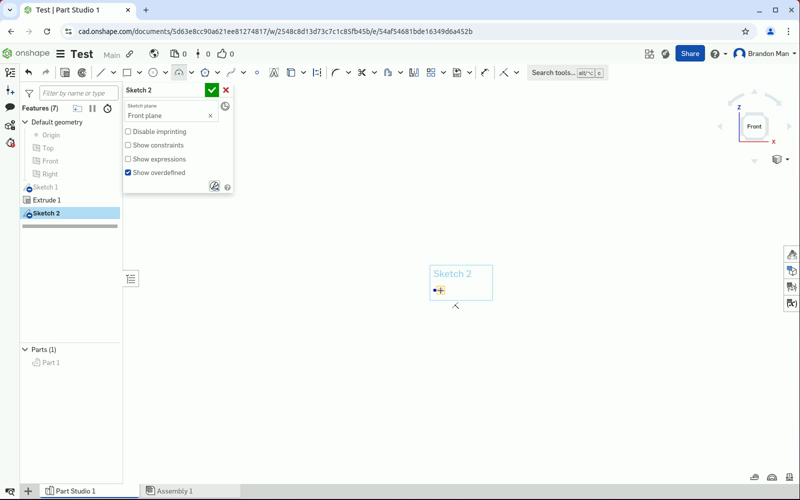
mouse_move(440, 276)
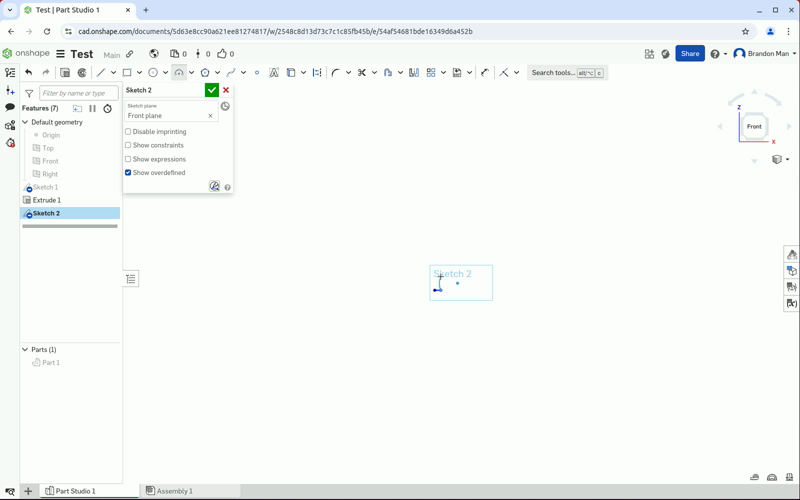
click(440, 276)
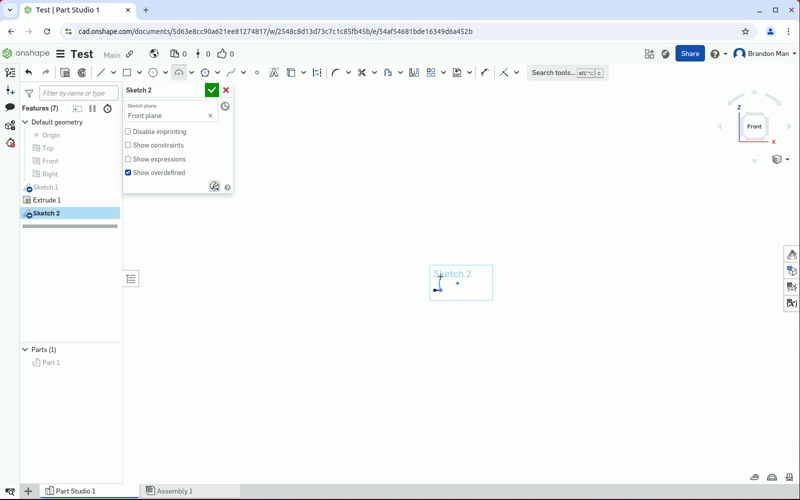
mouse_move(439, 282)
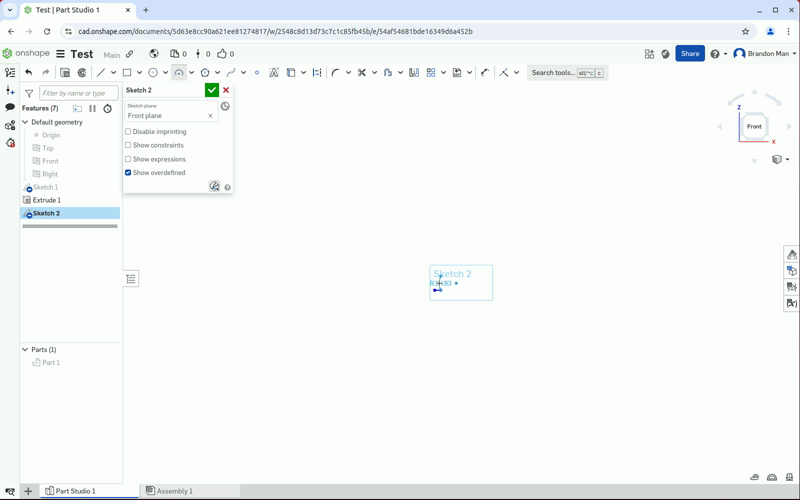
click(439, 282)
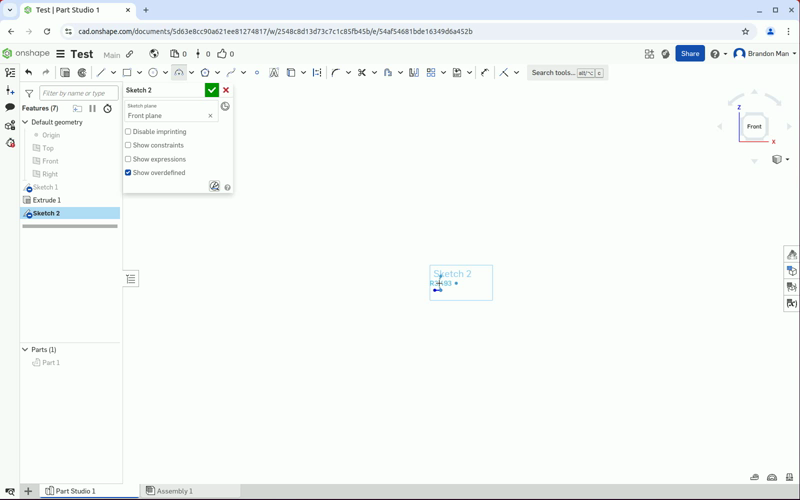
key_up(shift)
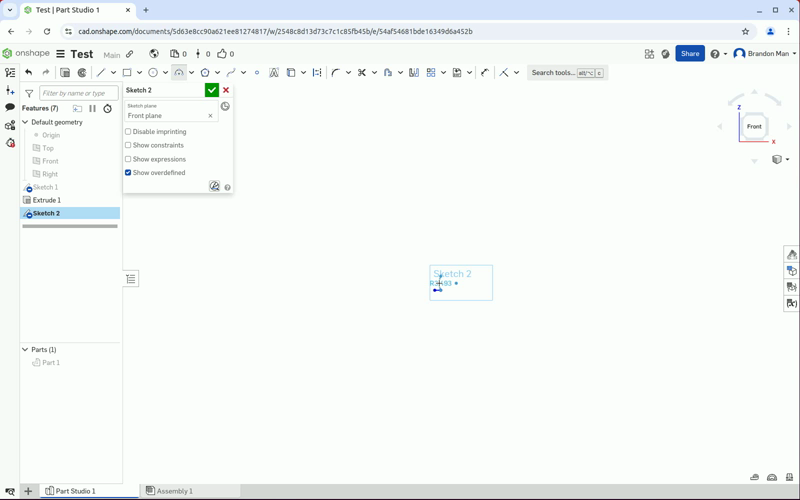
key(esc)
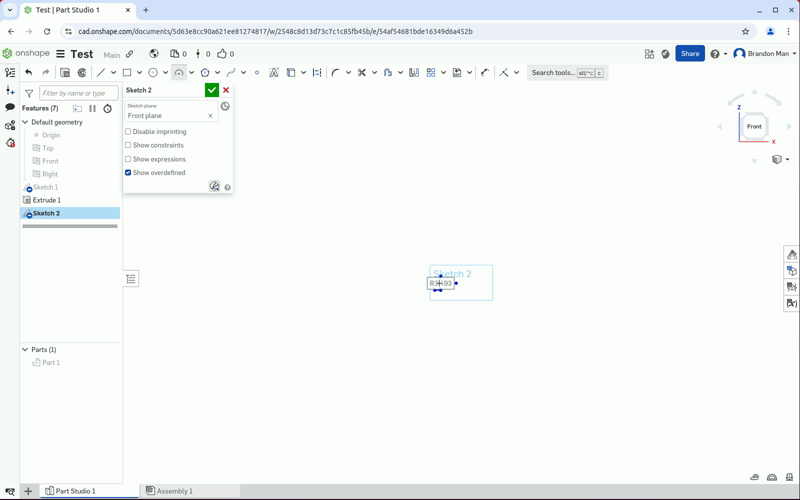
key(l)
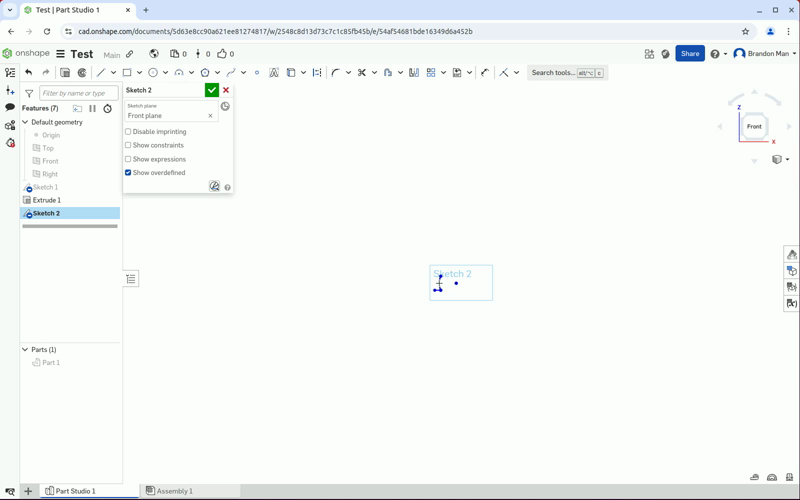
mouse_move(440, 276)
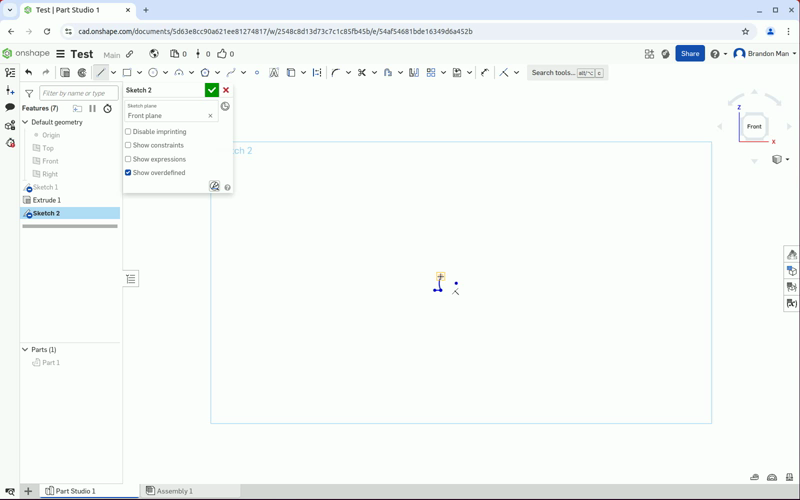
click(440, 276)
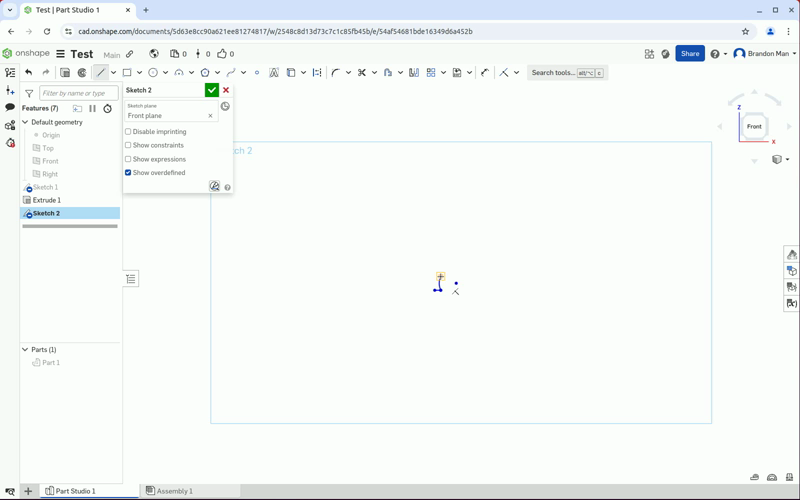
key_down(shift)
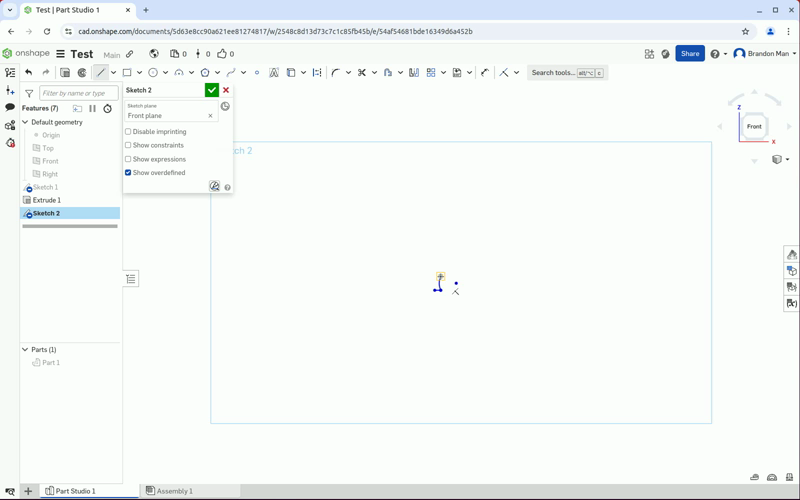
mouse_move(470, 276)
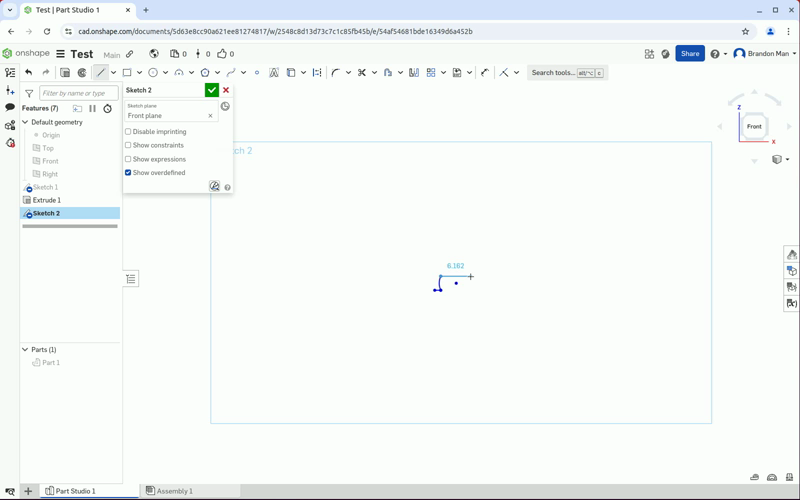
mouse_move(434, 276)
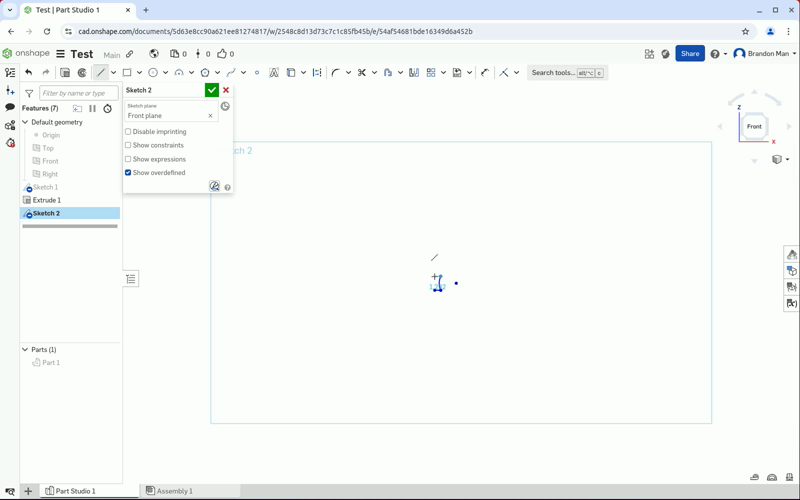
scroll(6)
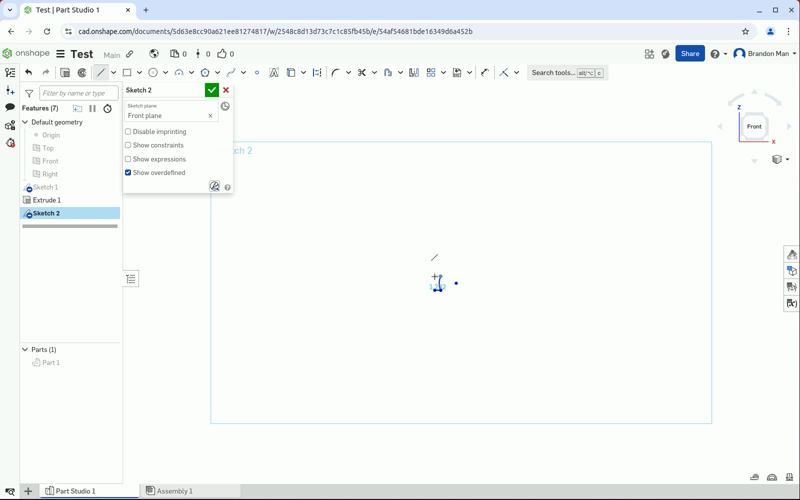
scroll(6)
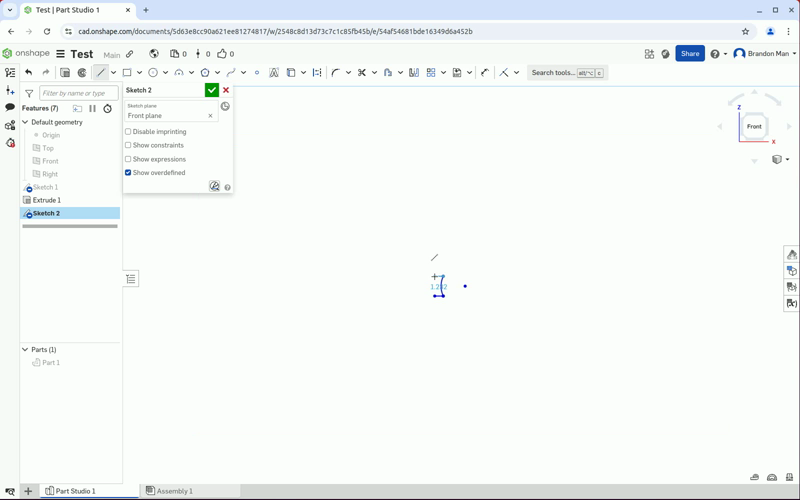
scroll(6)
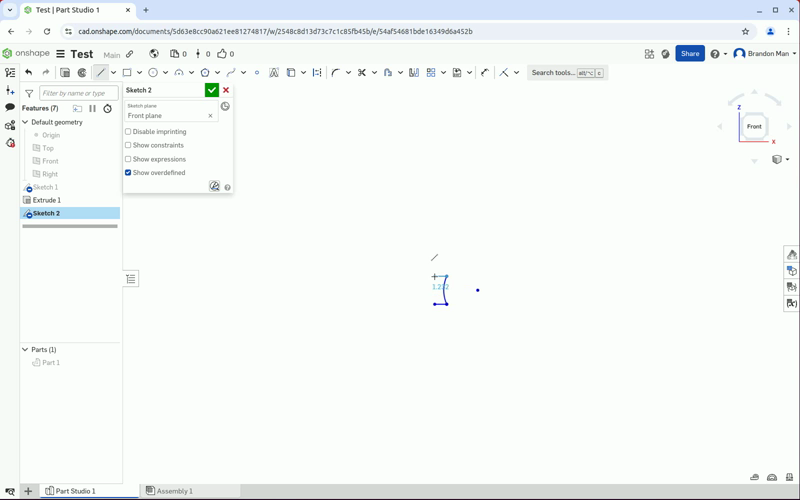
scroll(6)
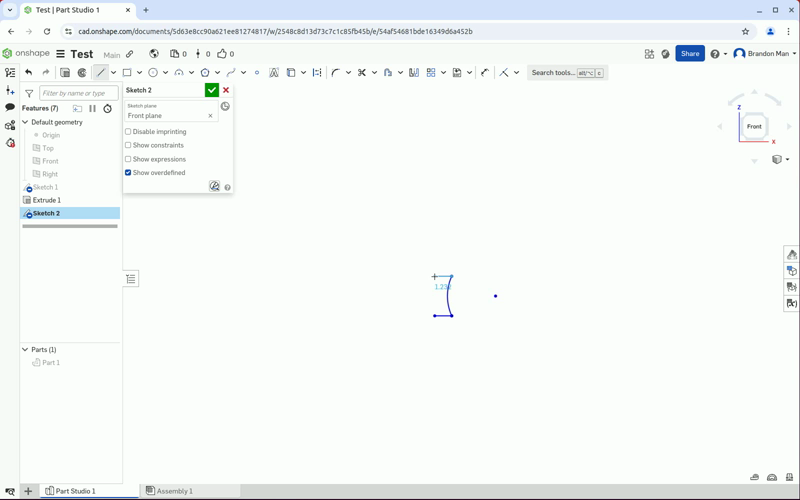
scroll(6)
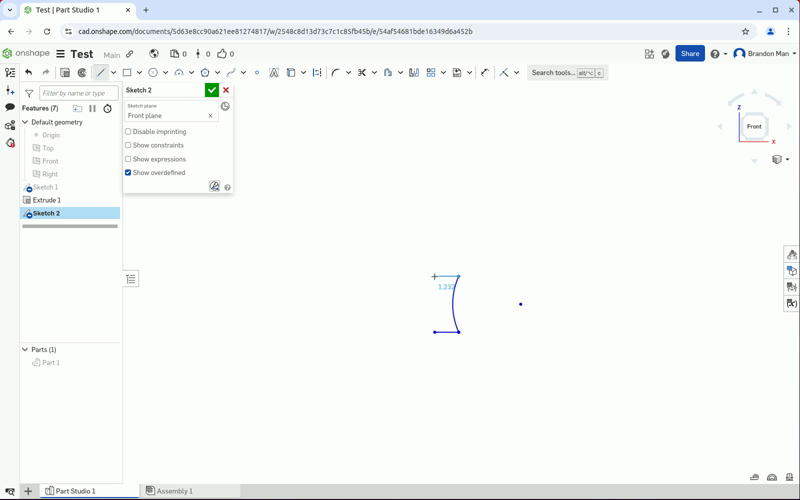
scroll(6)
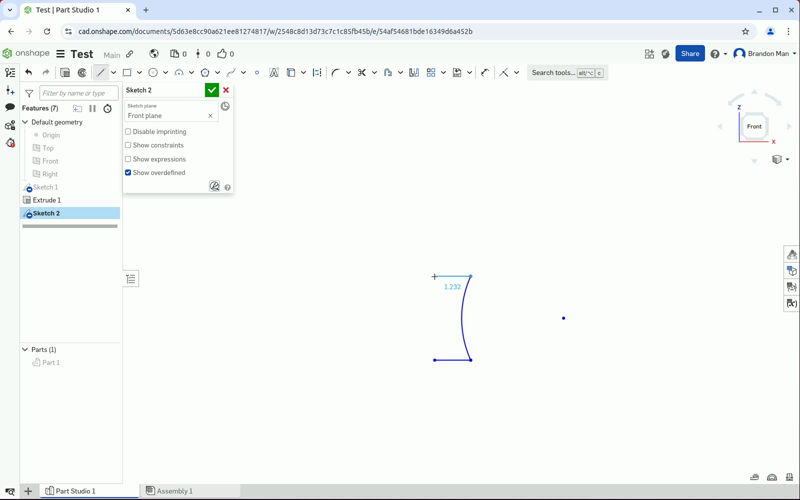
scroll(6)
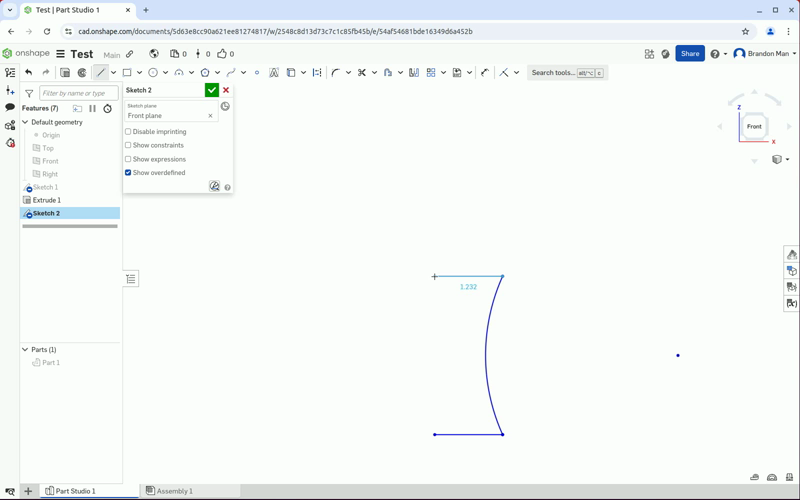
click(434, 276)
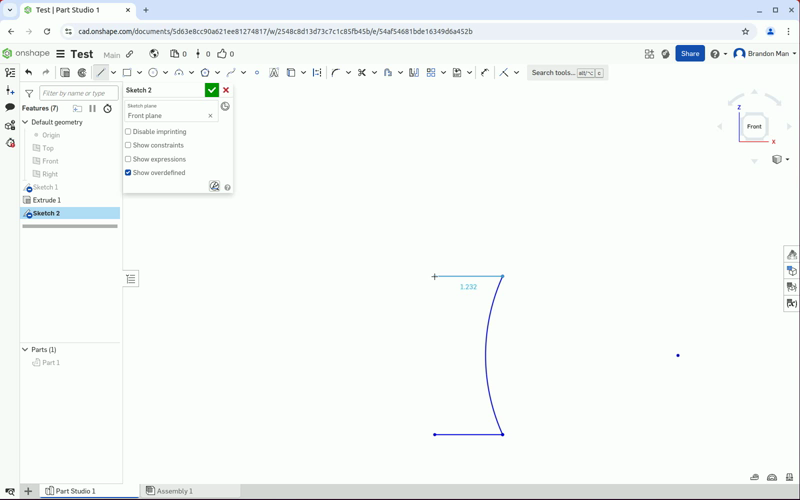
scroll(-6)
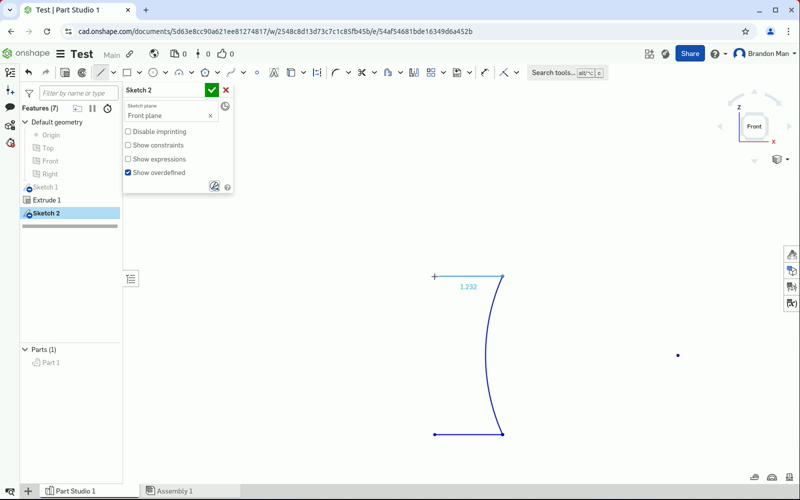
scroll(-6)
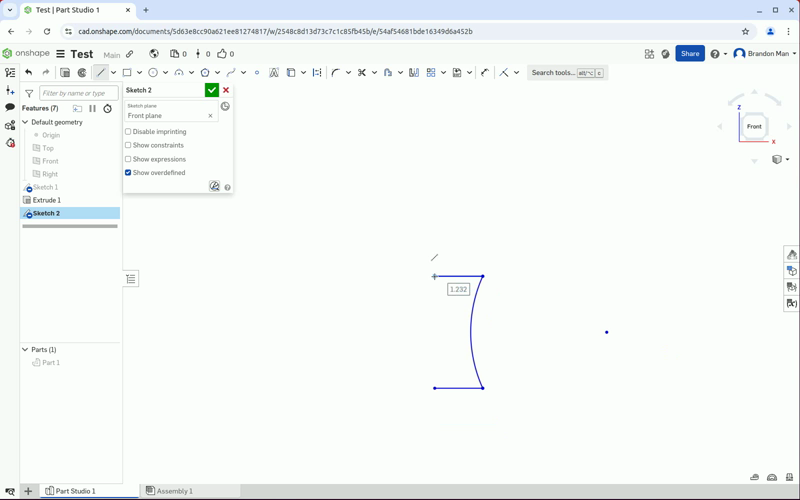
scroll(-6)
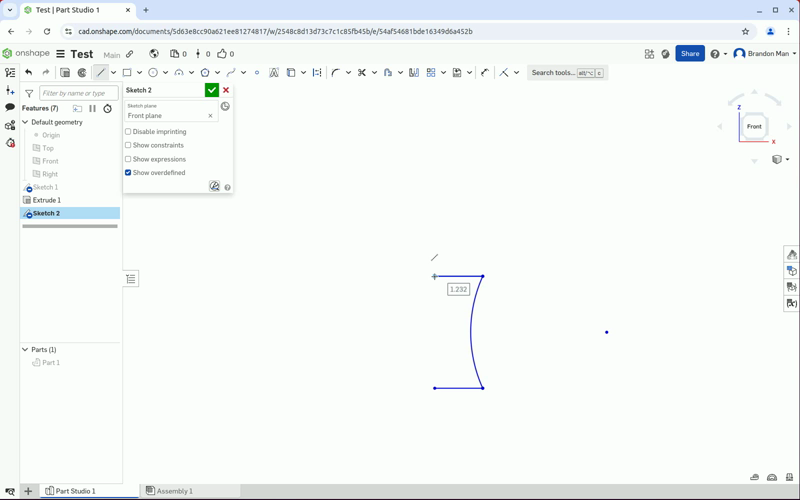
scroll(-6)
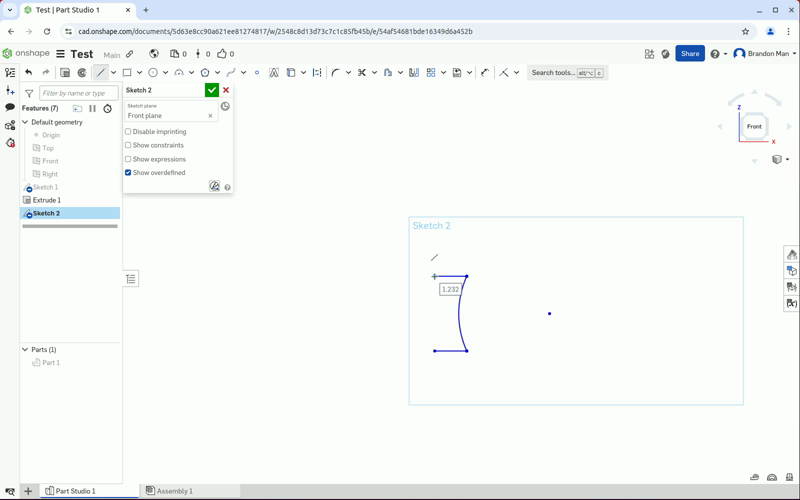
scroll(-6)
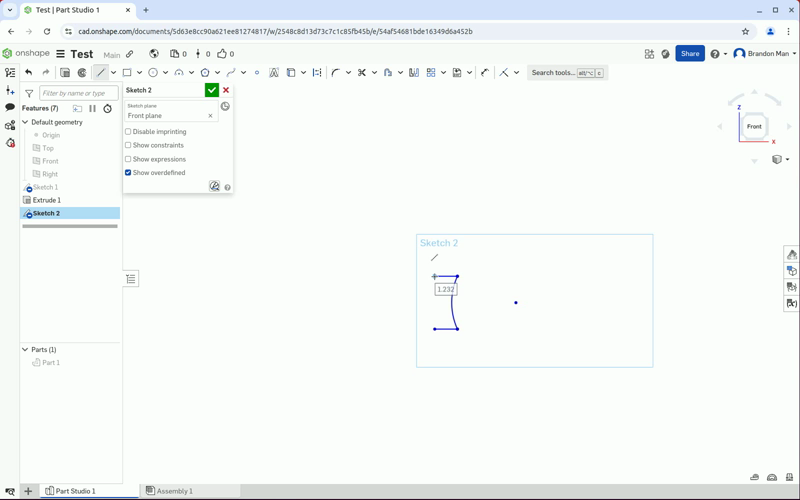
scroll(-6)
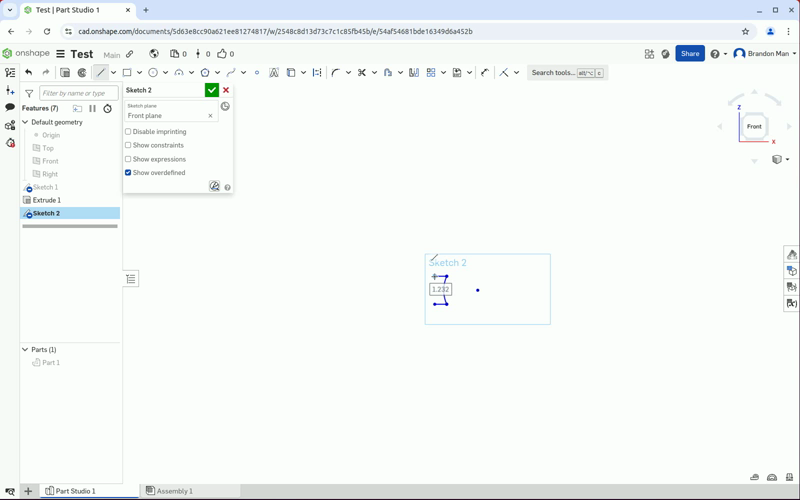
scroll(-6)
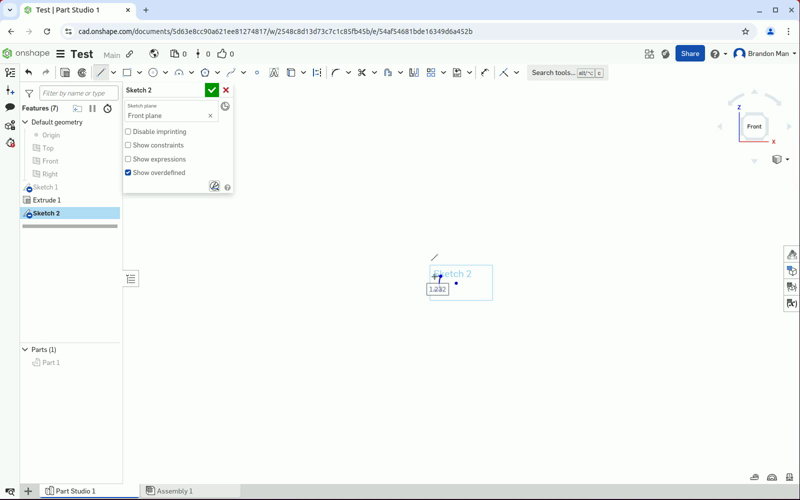
key_up(shift)
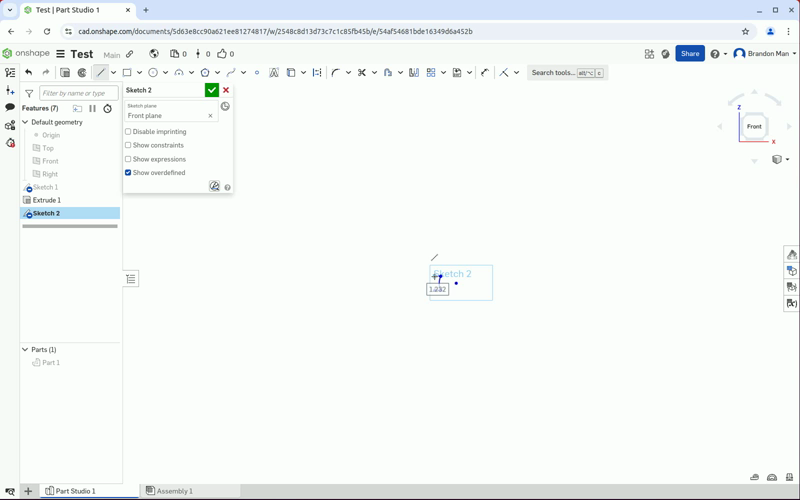
mouse_move(464, 276)
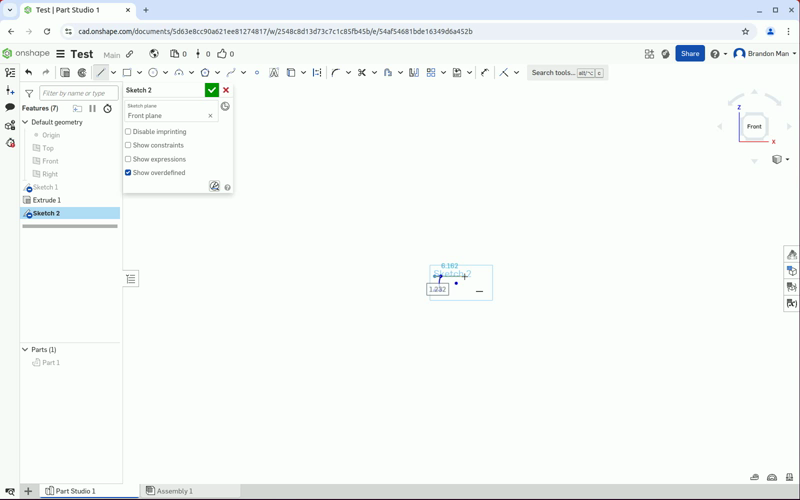
key_down(shift)
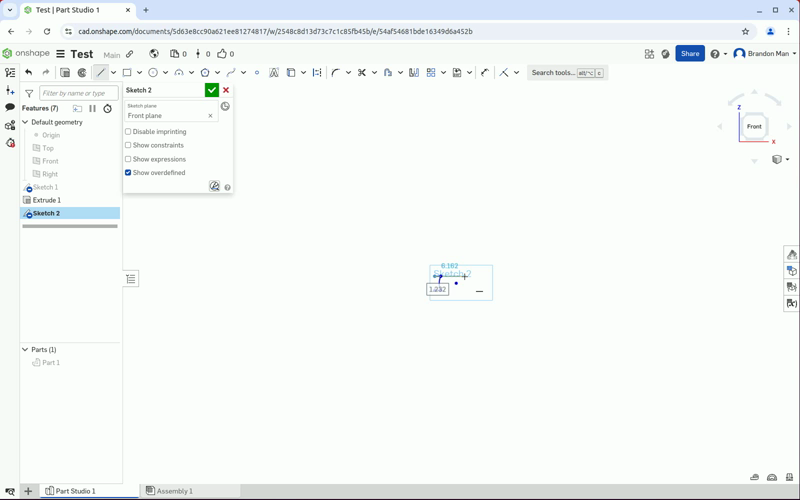
mouse_move(434, 290)
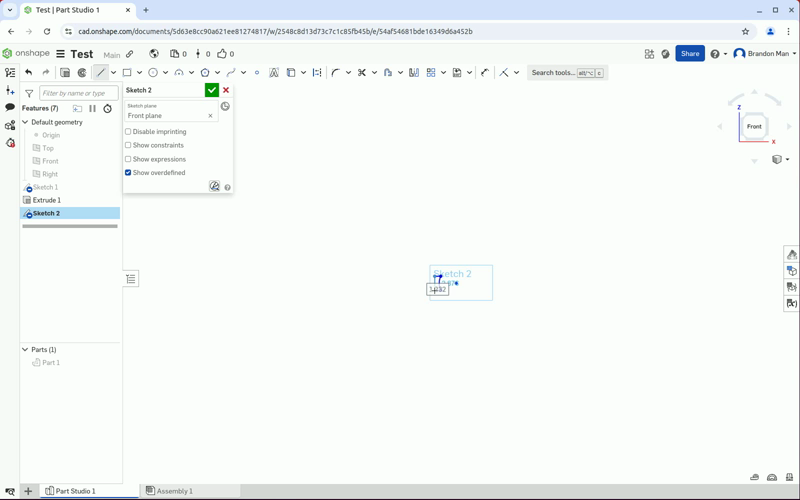
key_up(shift)
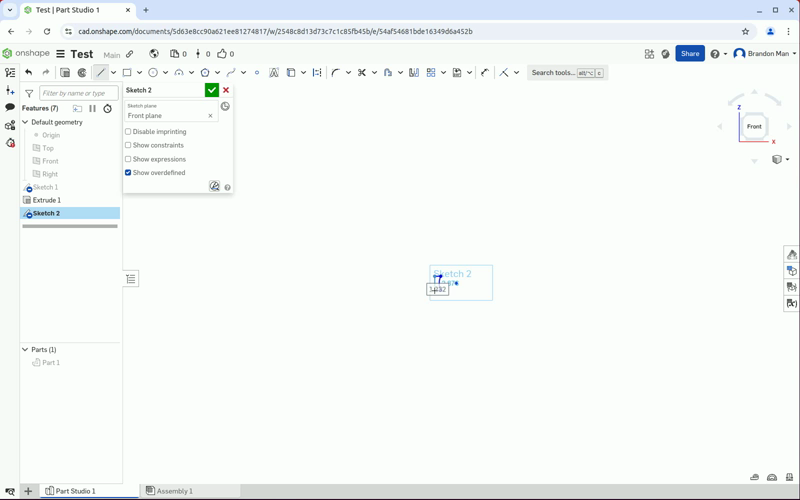
click(434, 290)
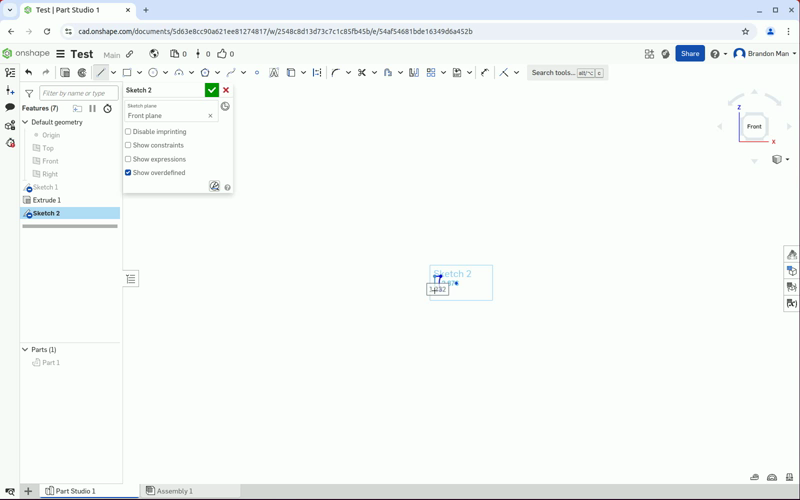
key(esc)
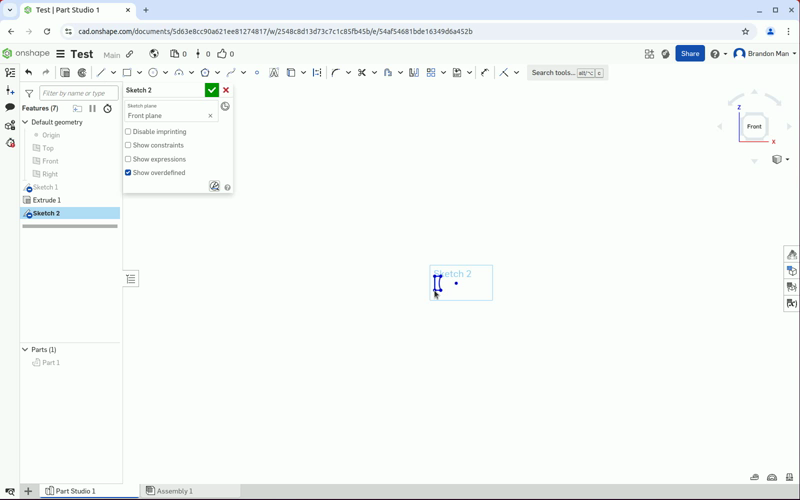
mouse_move(435, 289)
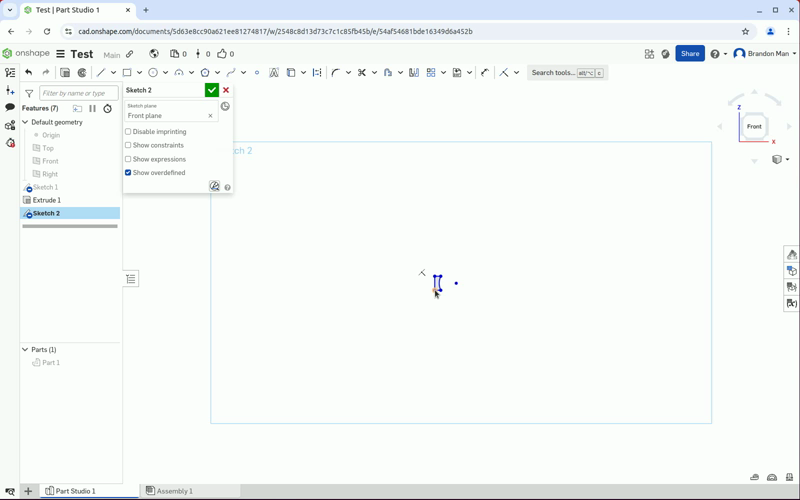
scroll(6)
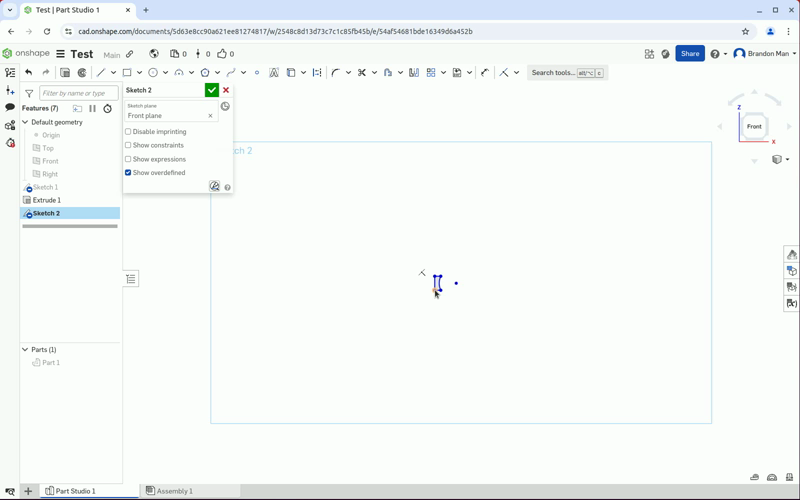
scroll(6)
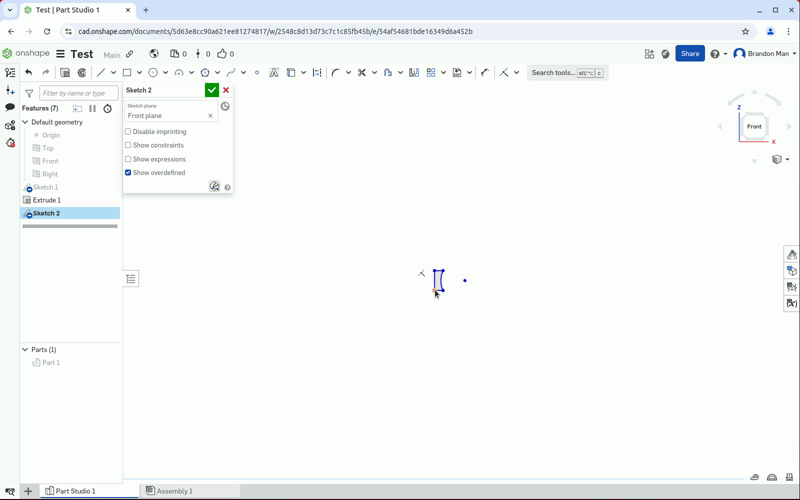
scroll(6)
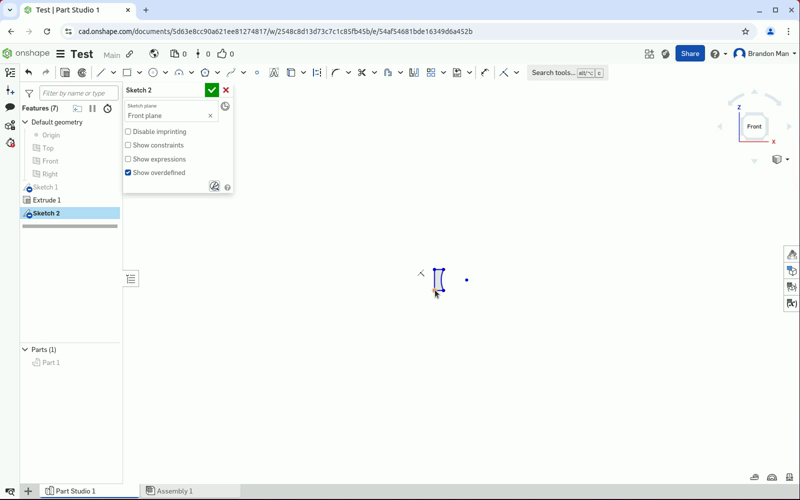
scroll(6)
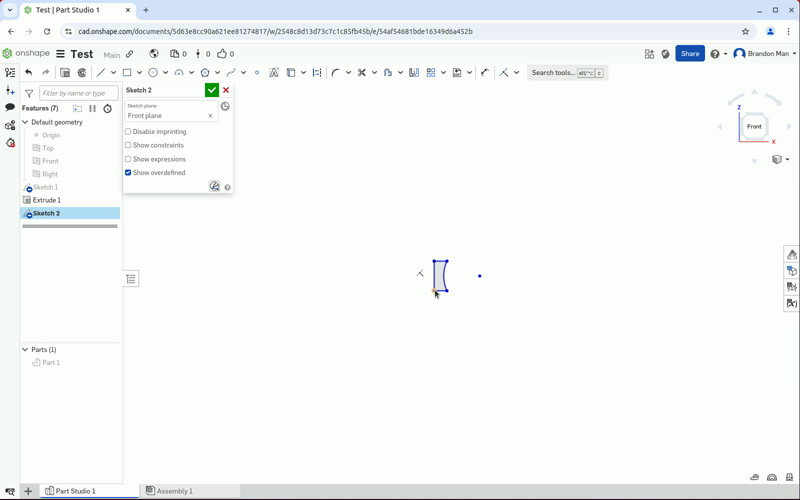
scroll(6)
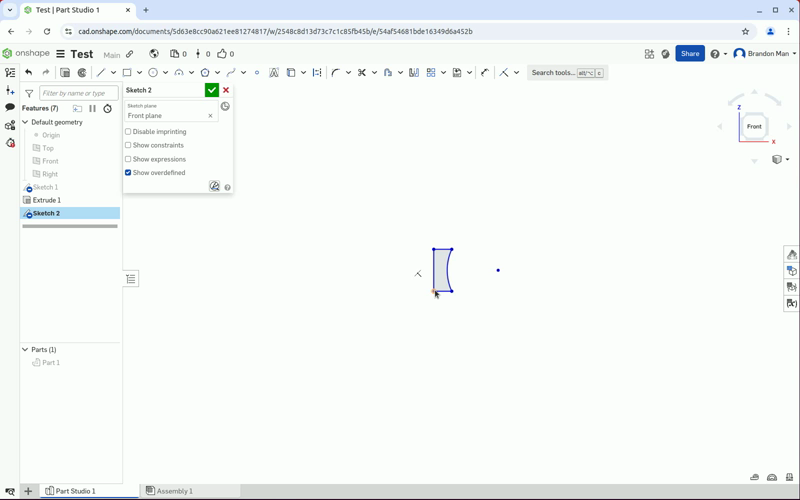
scroll(6)
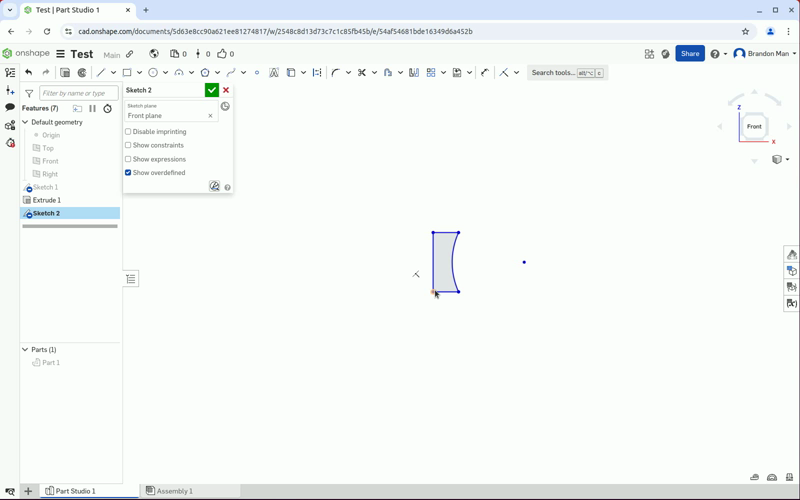
scroll(6)
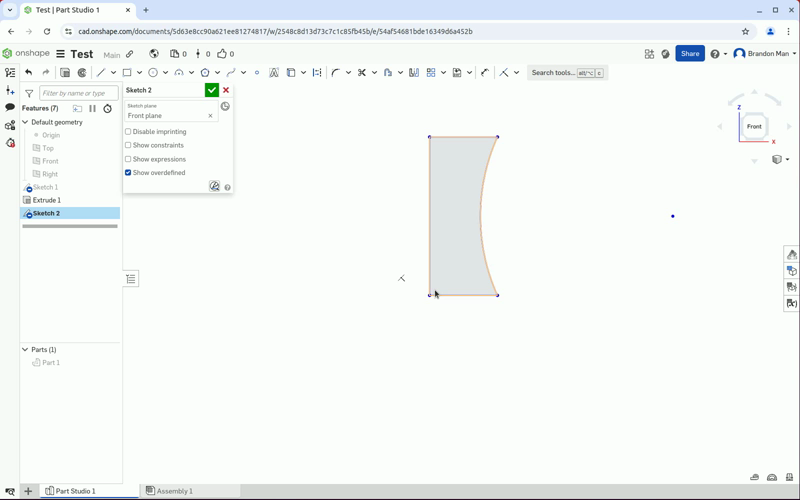
click(435, 289)
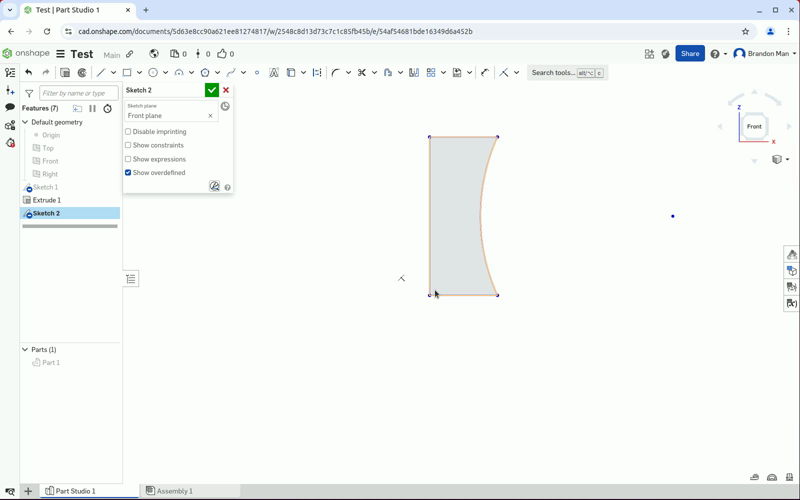
scroll(-6)
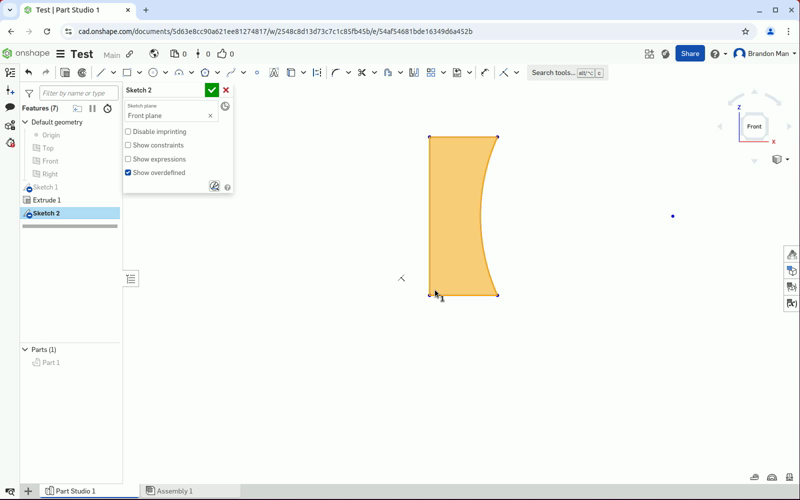
scroll(-6)
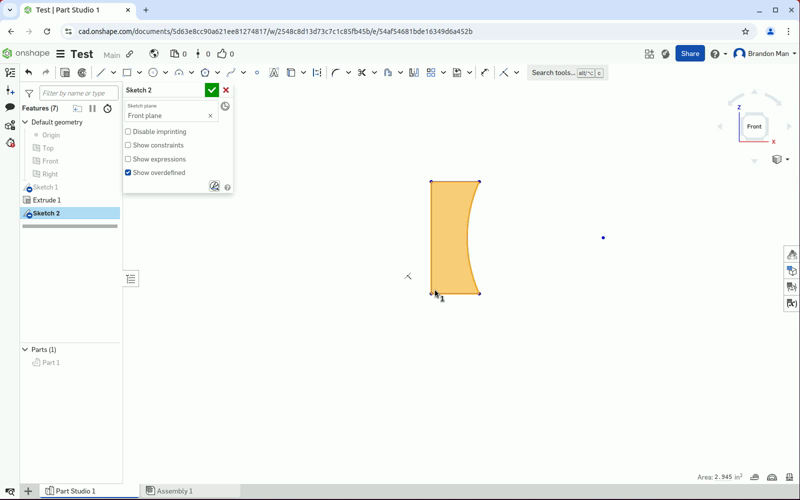
scroll(-6)
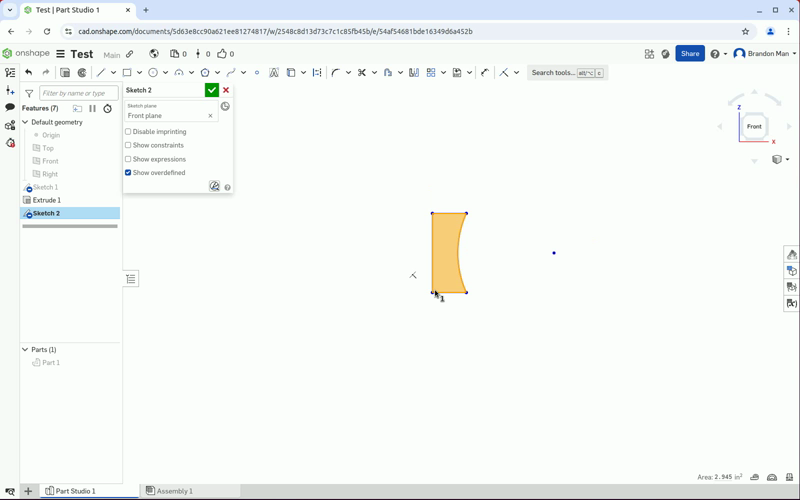
scroll(-6)
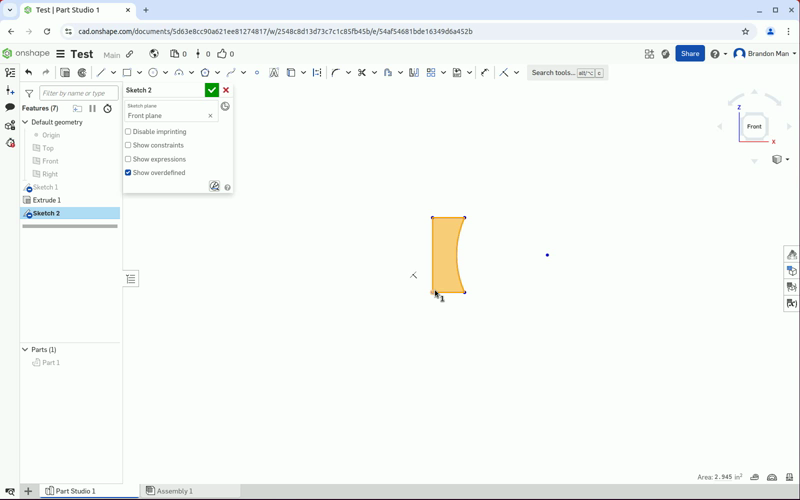
scroll(-6)
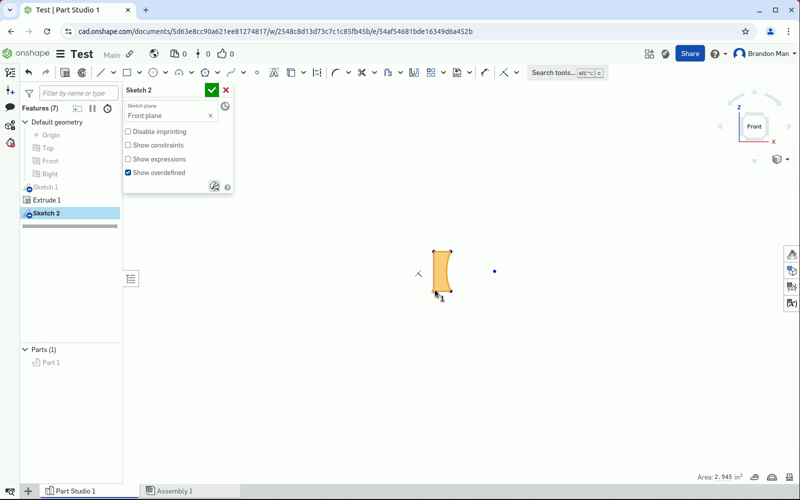
scroll(-6)
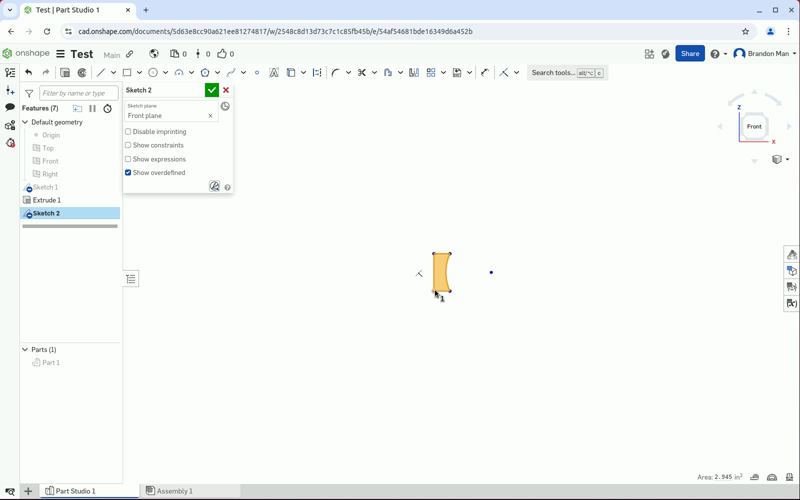
scroll(-6)
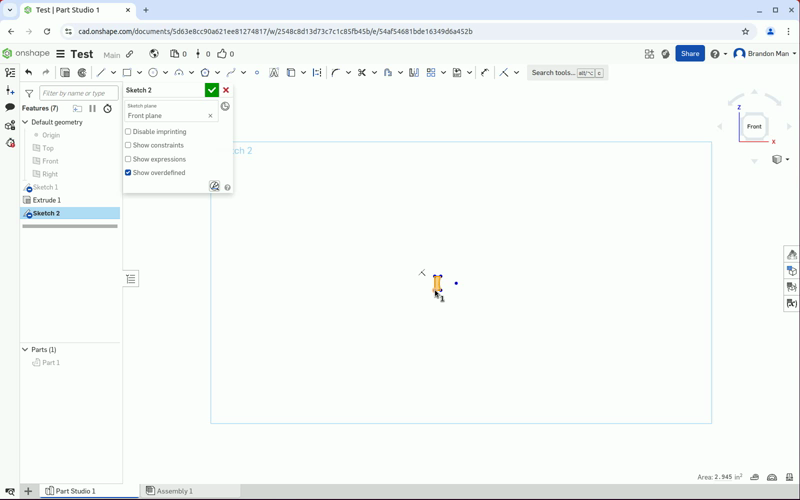
mouse_move(73, 352)
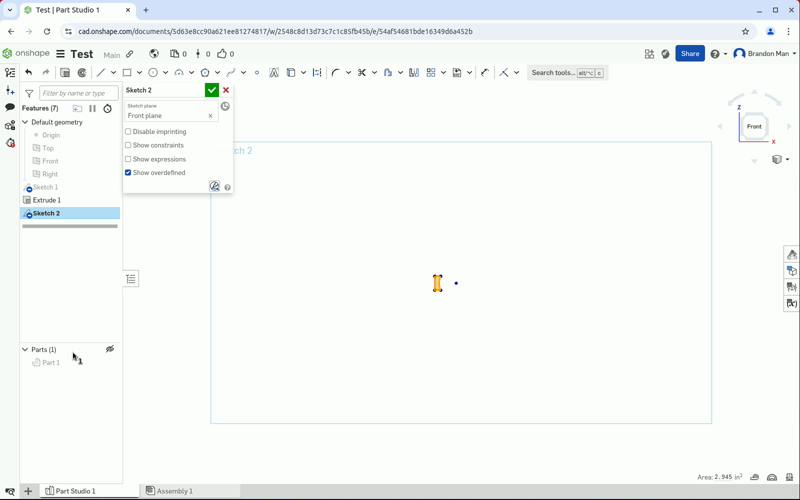
key(shift+y)
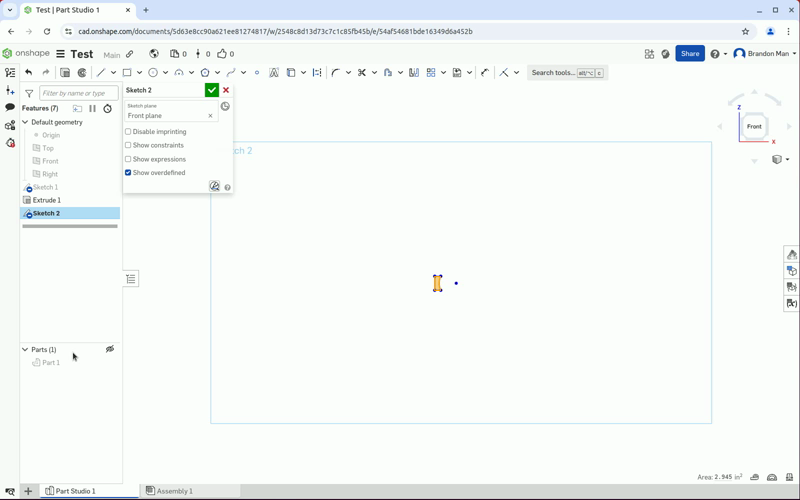
key(shift+e)
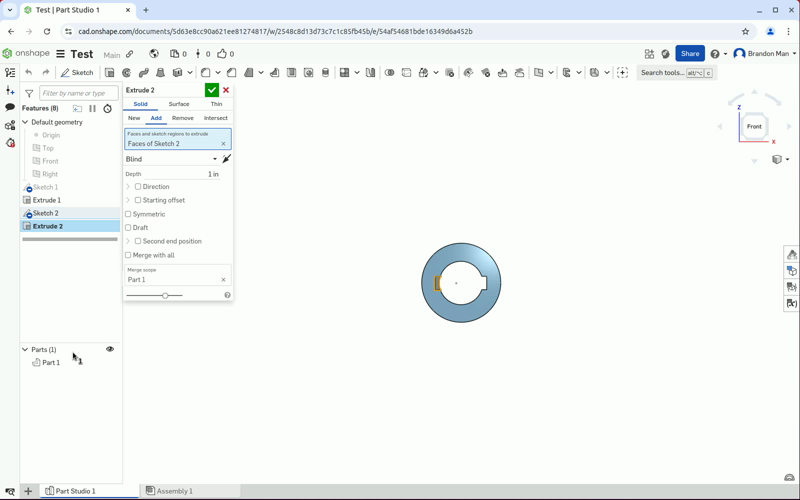
mouse_move(143, 106)
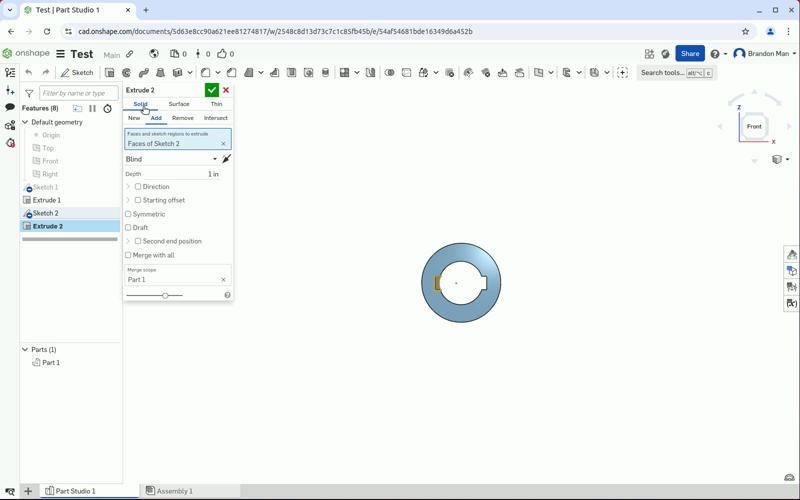
click(143, 106)
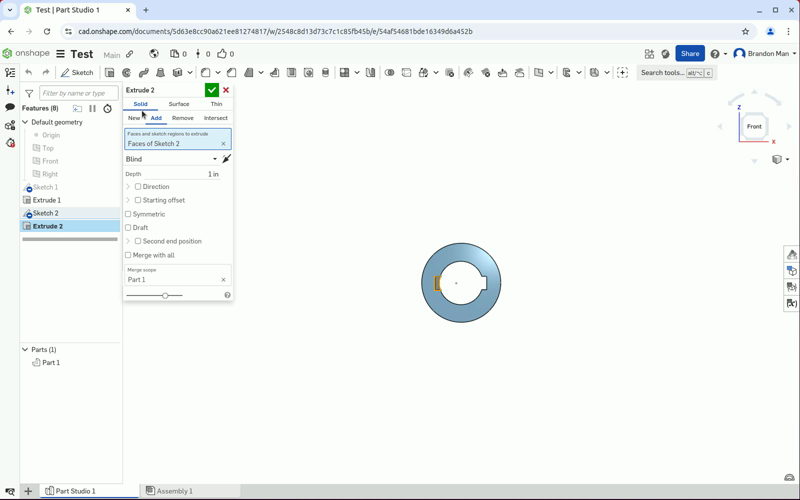
mouse_move(137, 120)
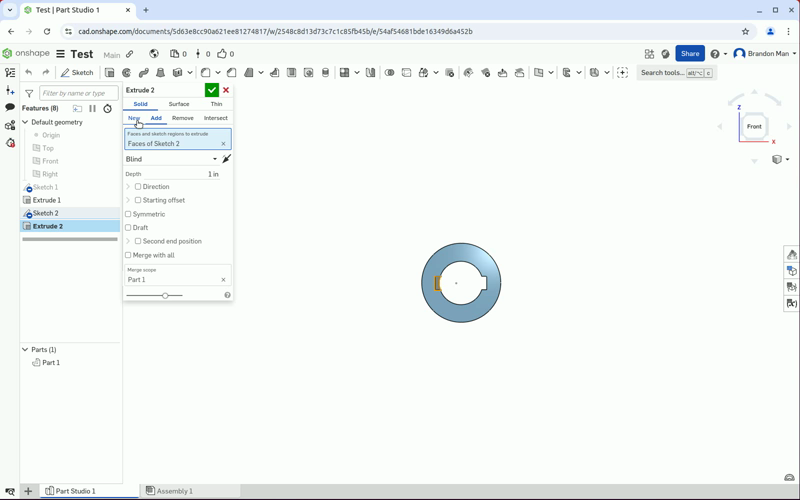
click(137, 120)
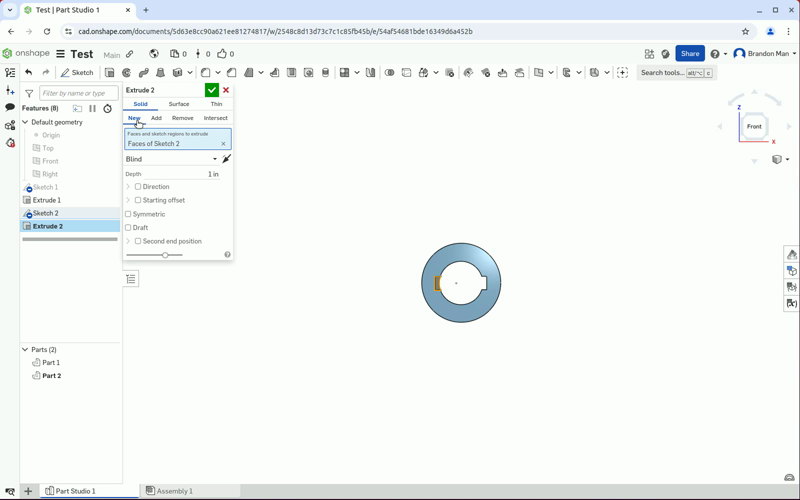
key(tab, 4)
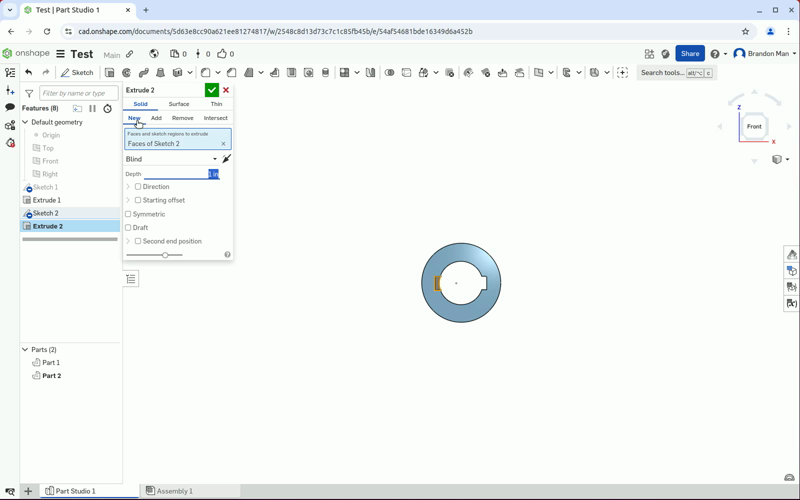
text(1.685)
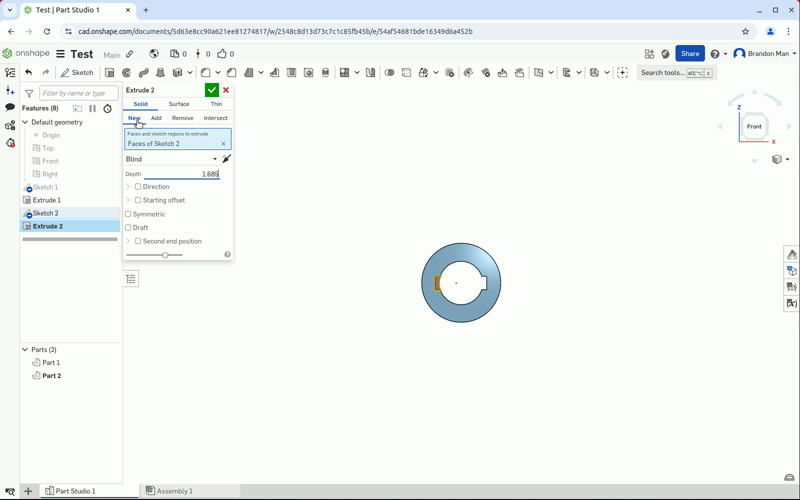
key(enter)
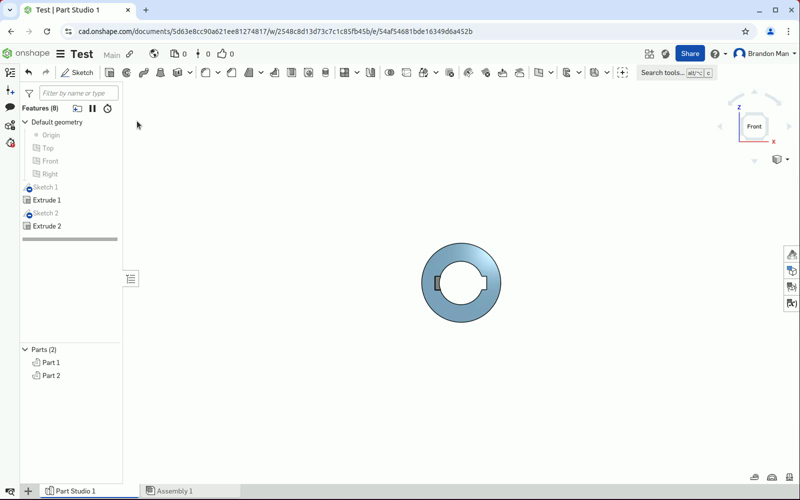
key(shift+h)
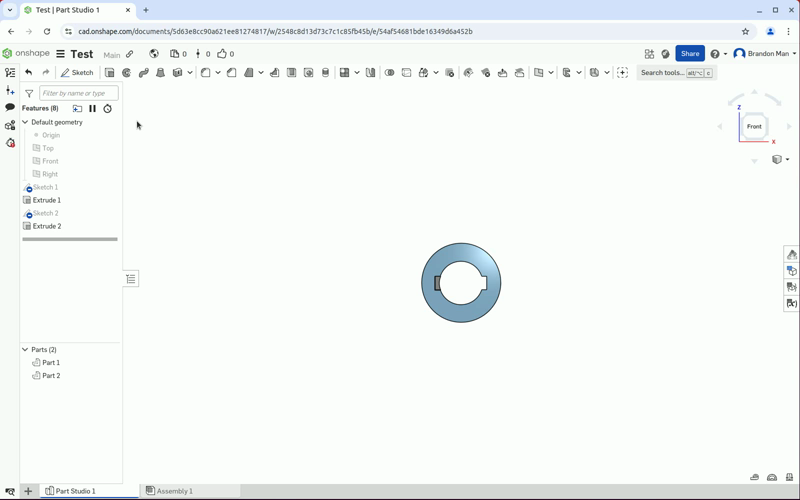
key(shift+h)
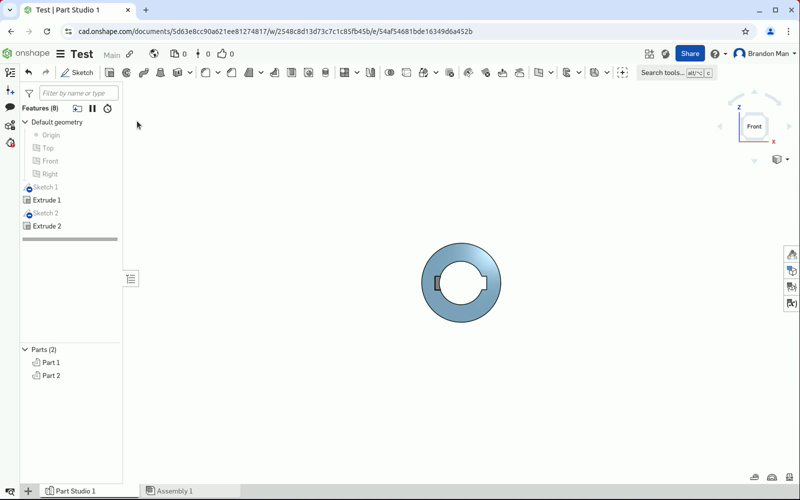
mouse_move(73, 189)
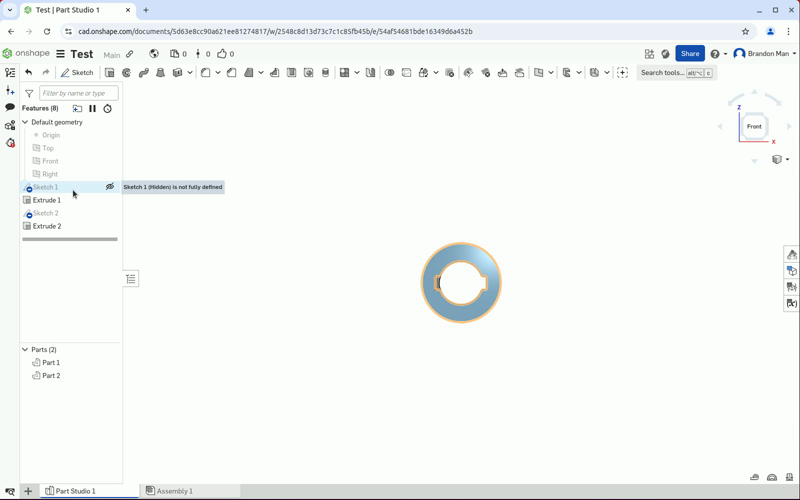
click(73, 189)
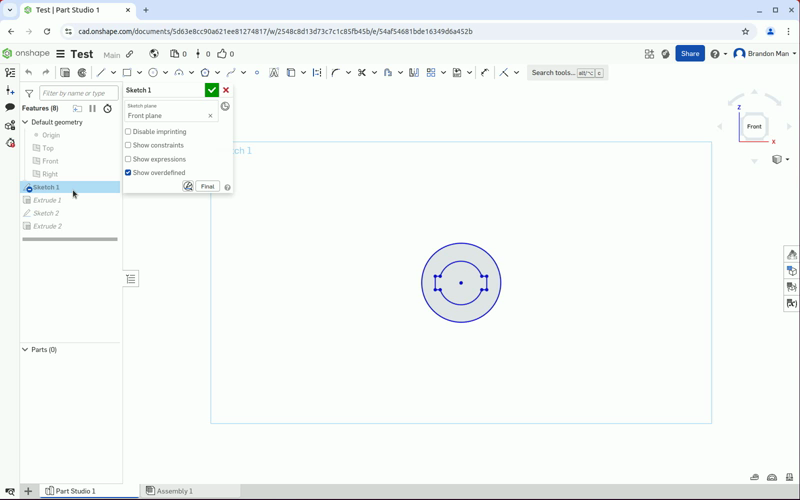
mouse_move(229, 92)
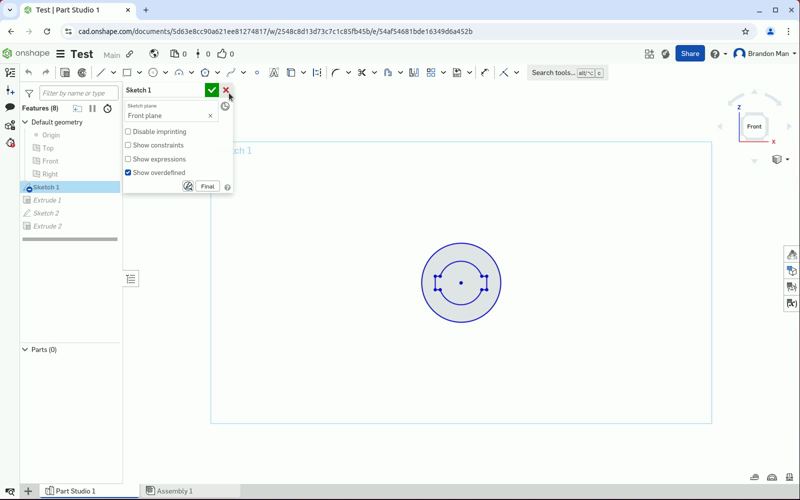
click(229, 92)
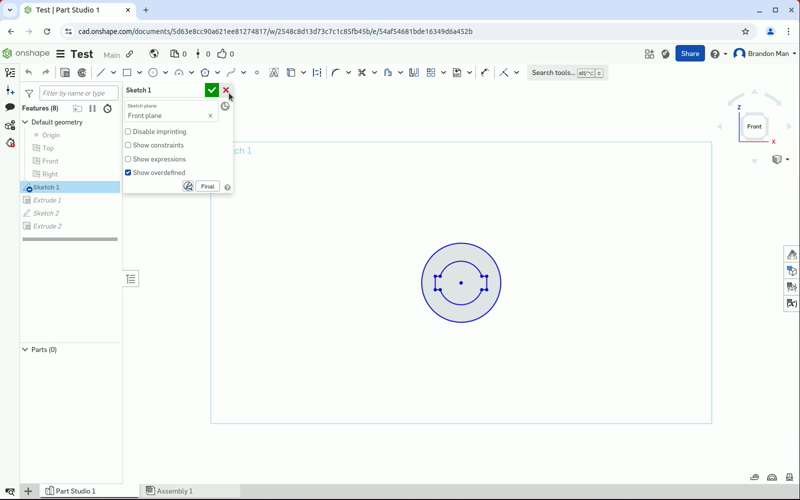
key(shift+s)
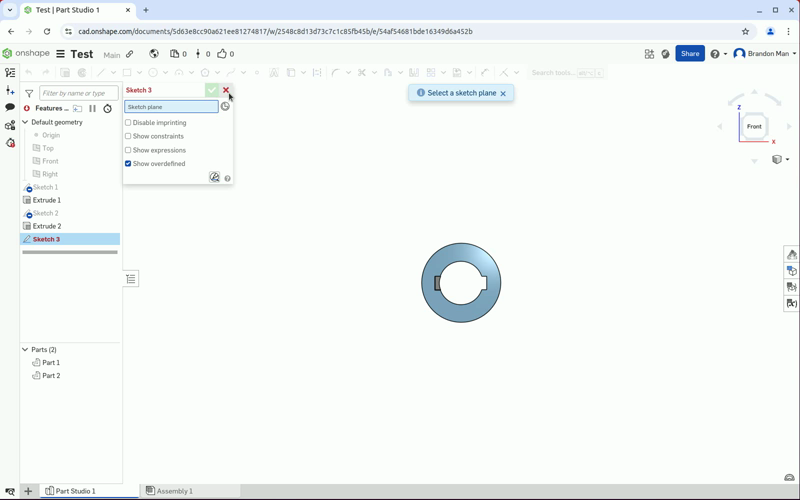
mouse_move(73, 163)
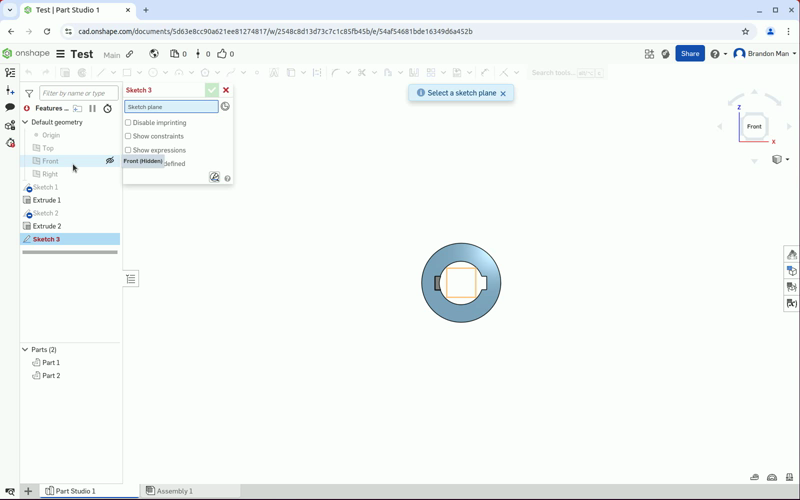
click(73, 163)
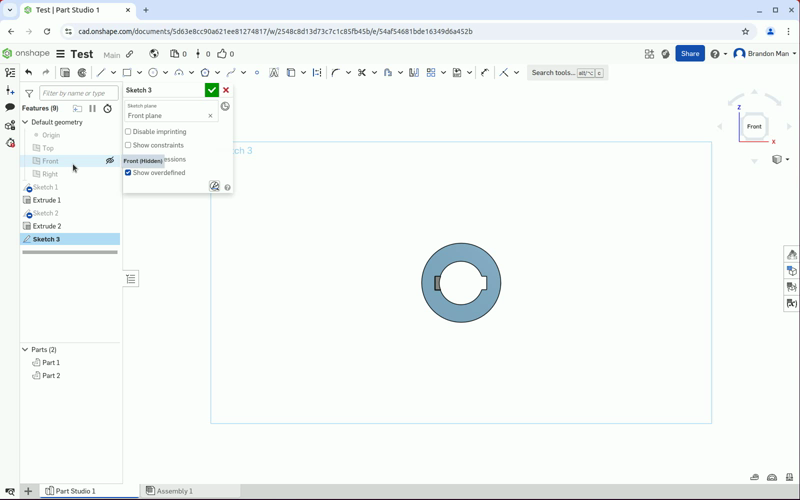
mouse_move(73, 352)
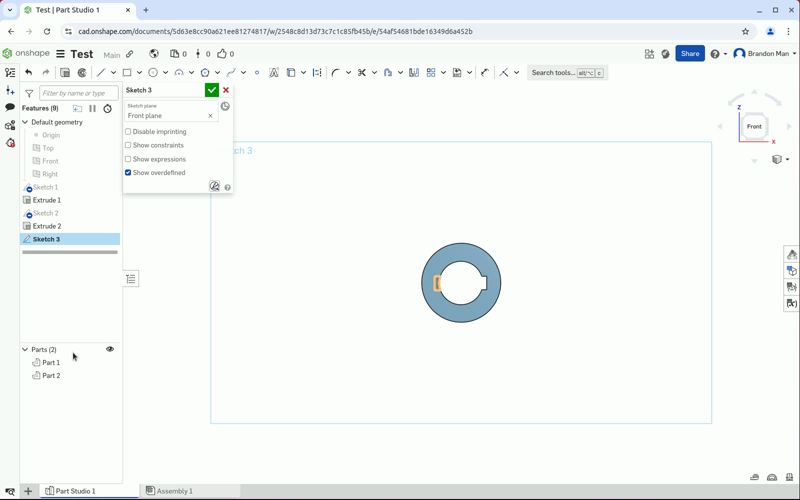
key(y)
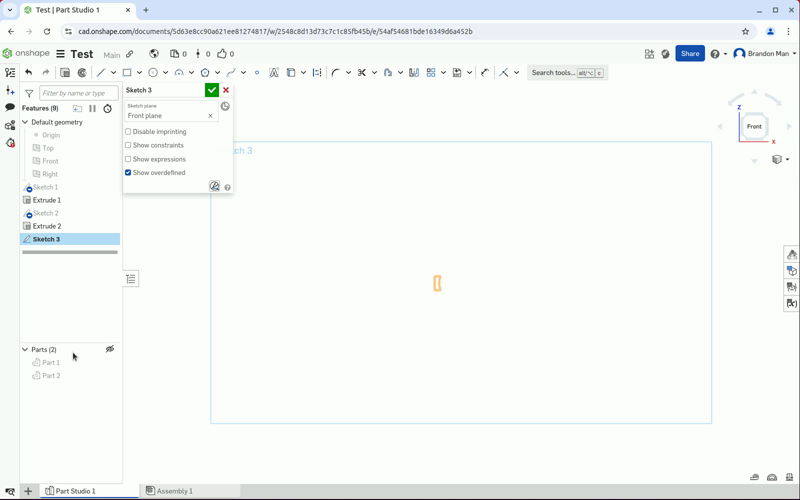
key(l)
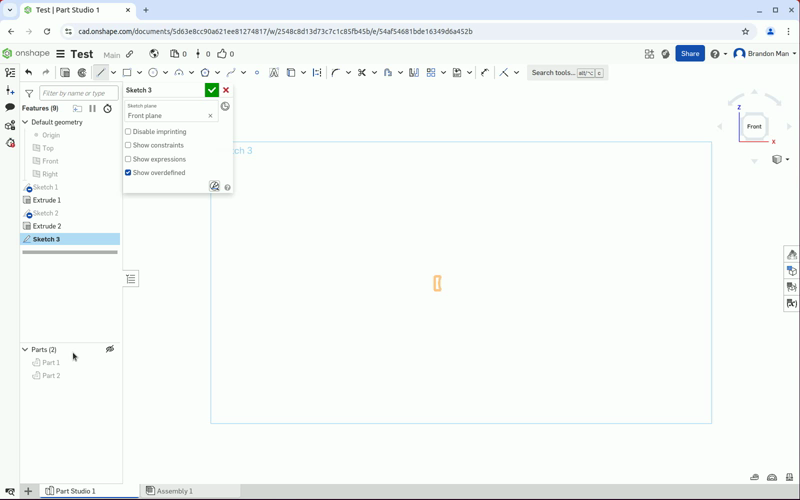
key_down(shift)
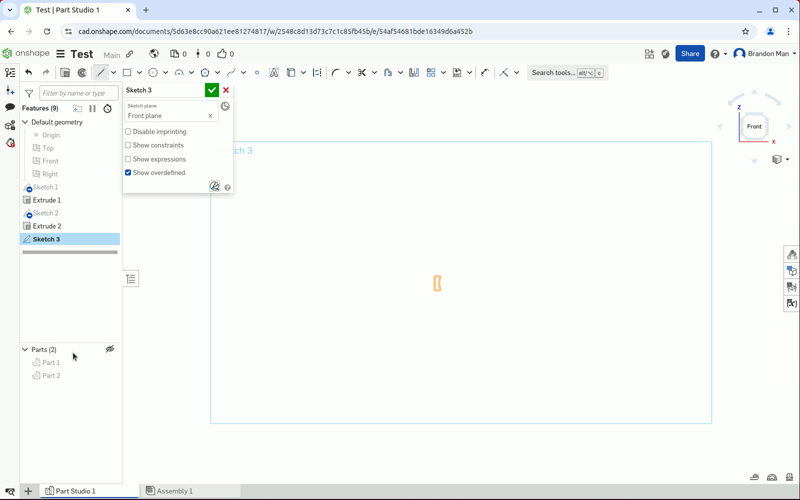
mouse_move(466, 321)
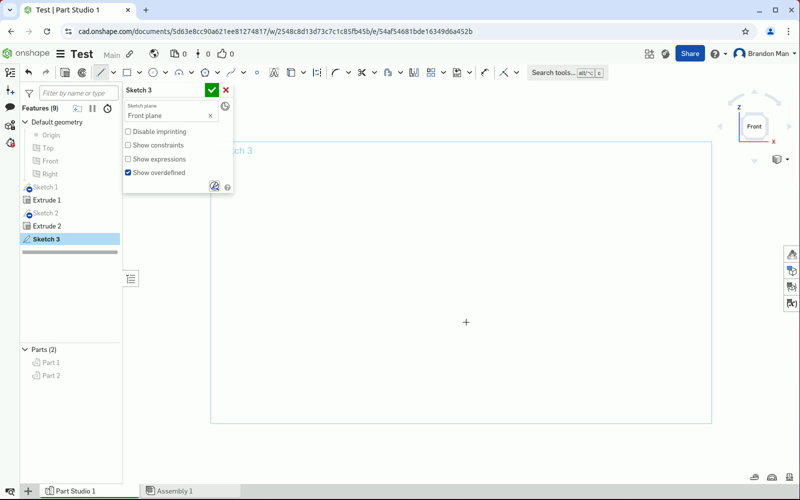
click(466, 321)
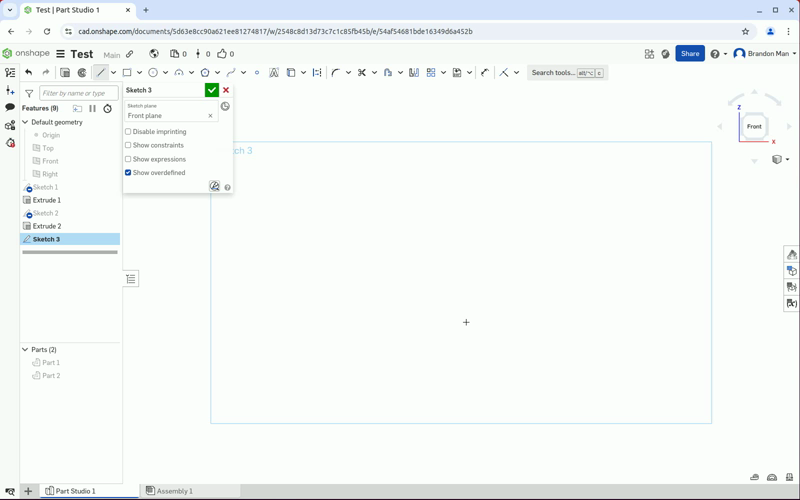
key_up(shift)
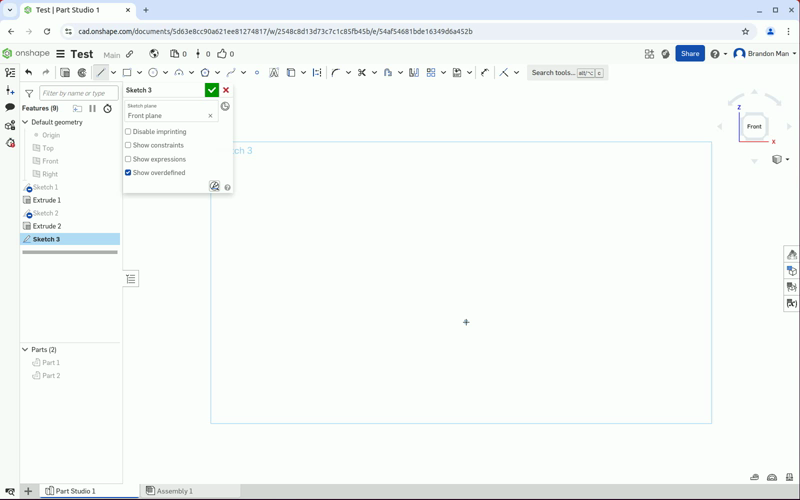
key_down(shift)
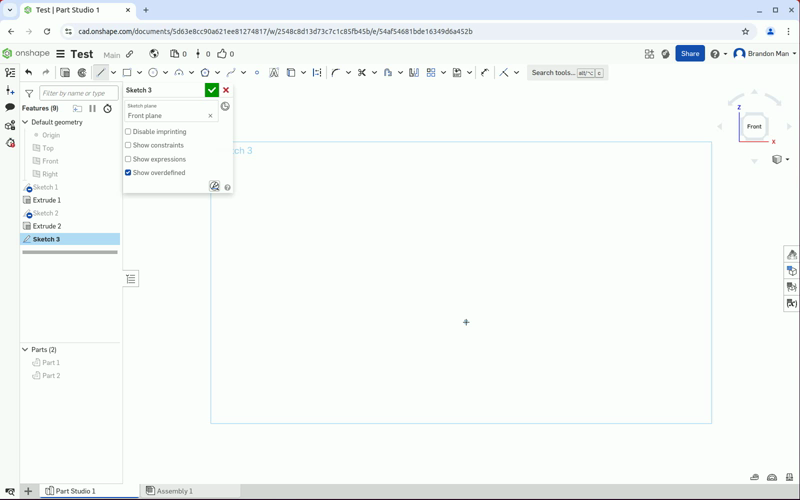
mouse_move(551, 309)
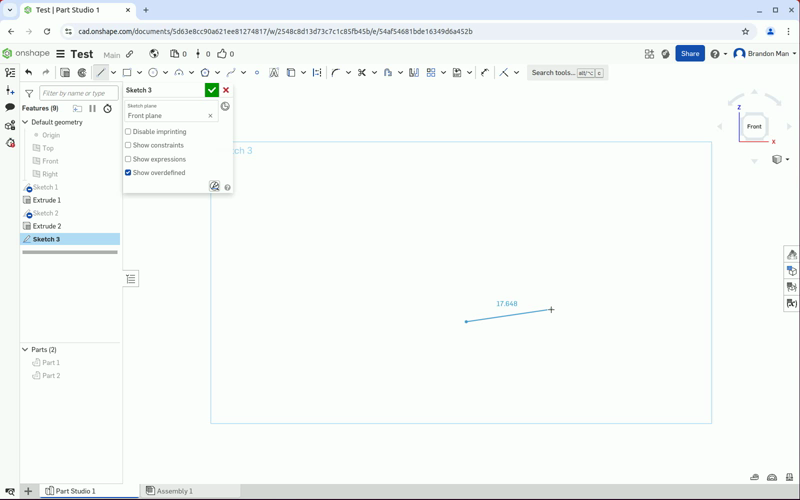
click(551, 309)
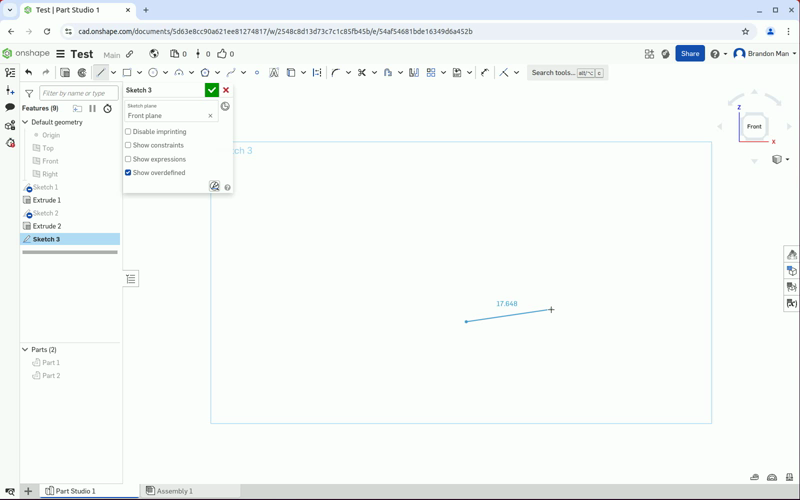
key_up(shift)
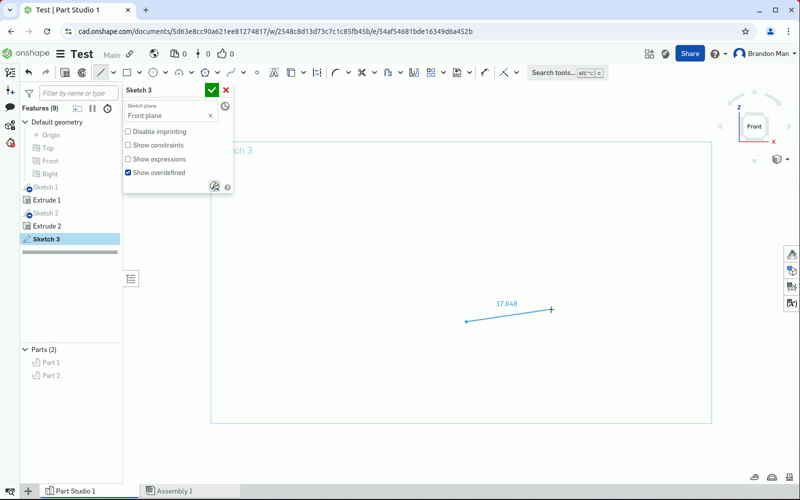
key(esc)
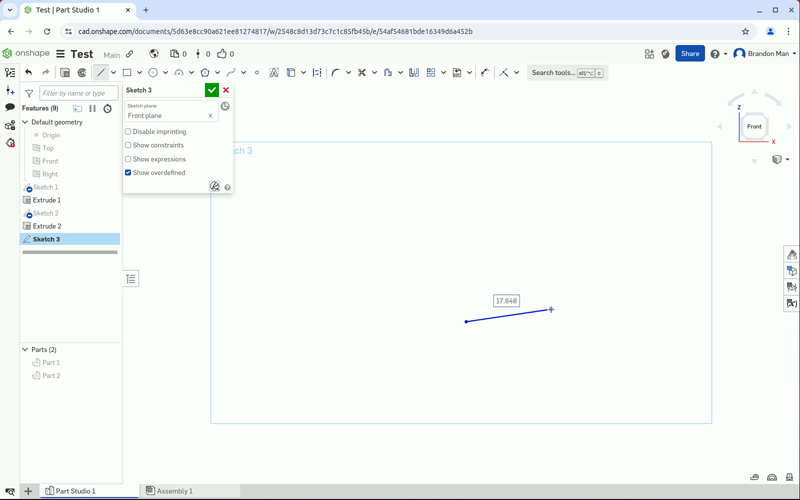
key(a)
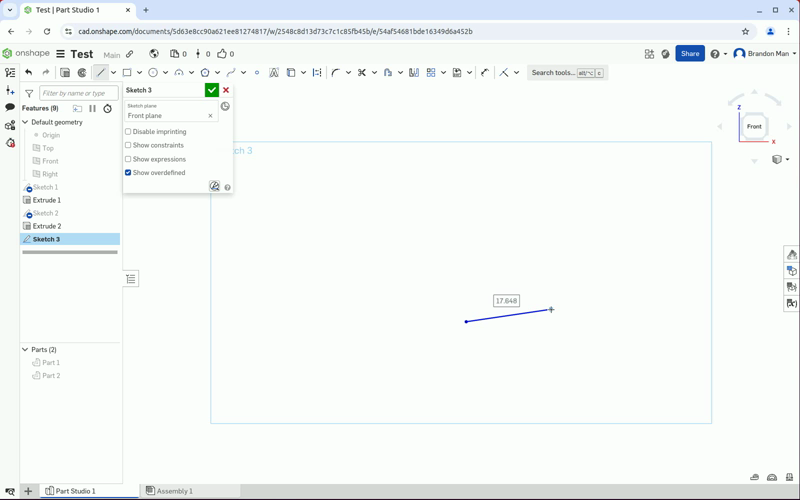
mouse_move(551, 309)
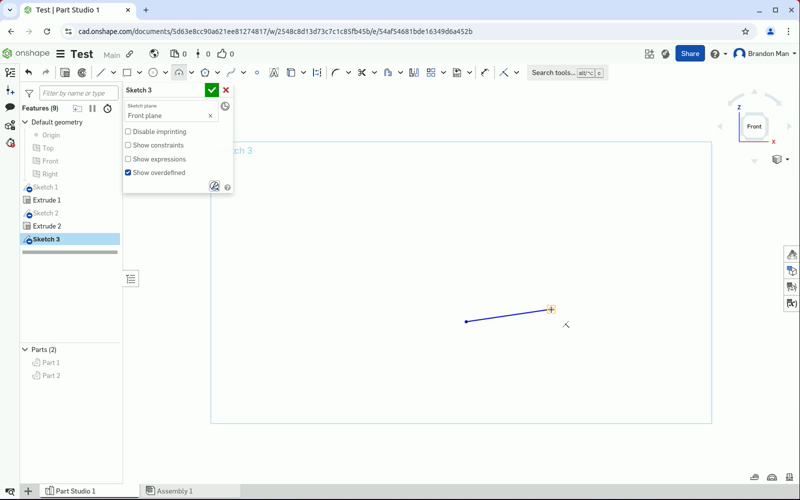
click(551, 309)
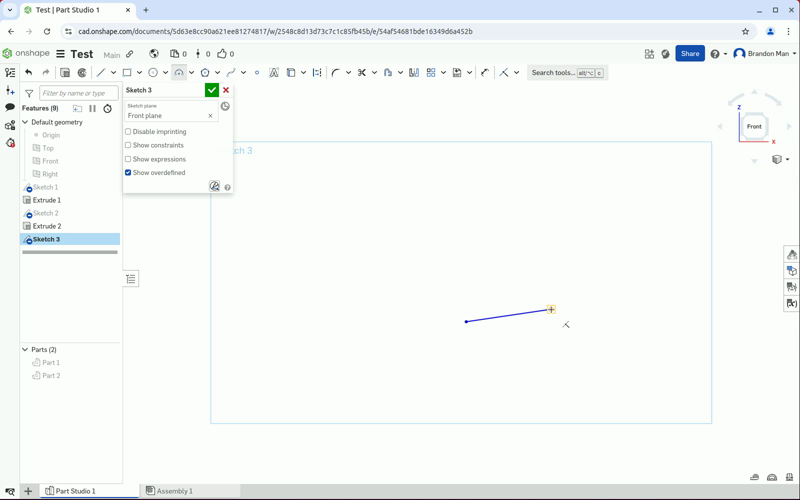
key_down(shift)
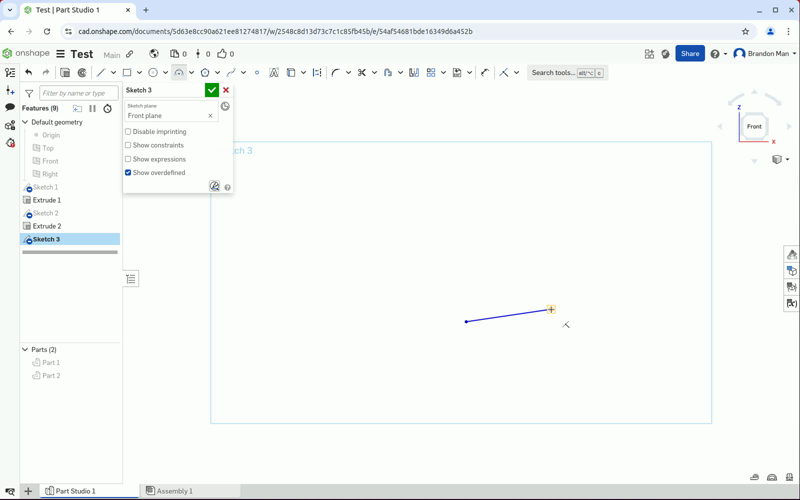
mouse_move(551, 257)
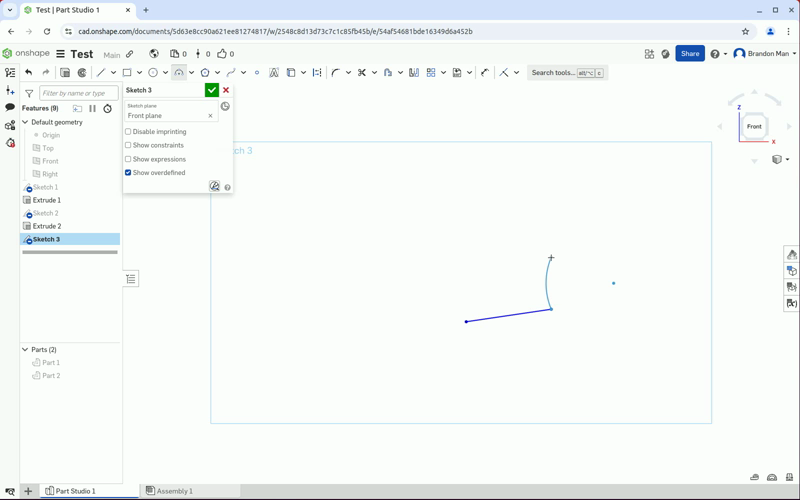
click(551, 257)
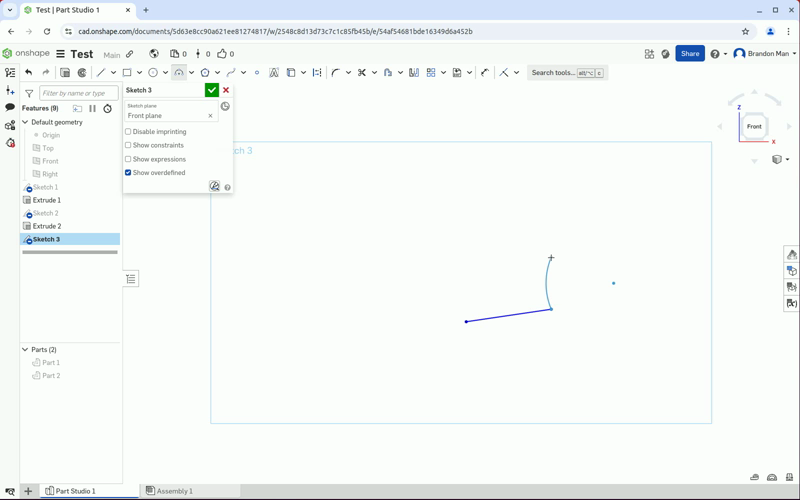
mouse_move(521, 283)
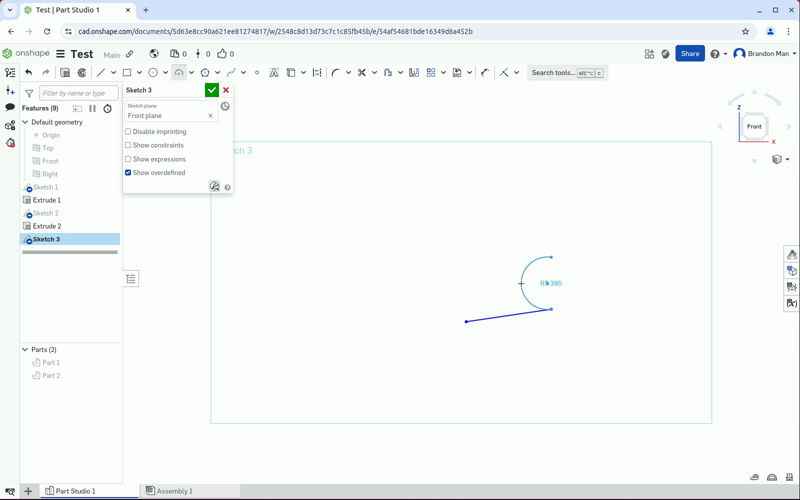
click(521, 283)
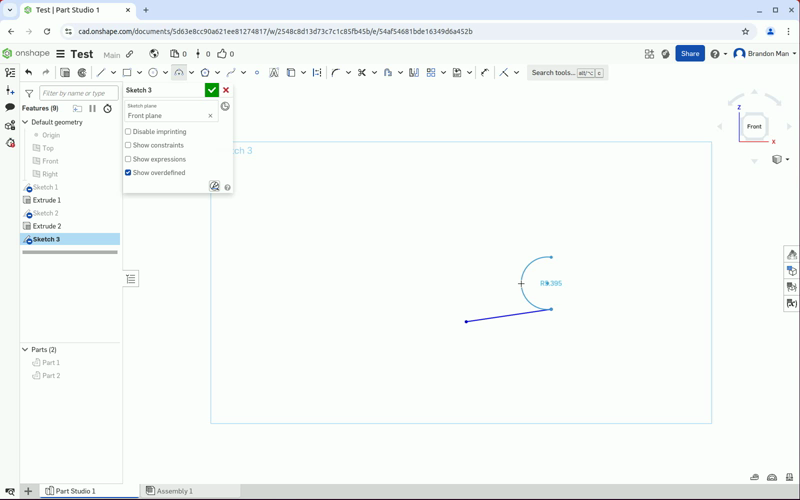
key_up(shift)
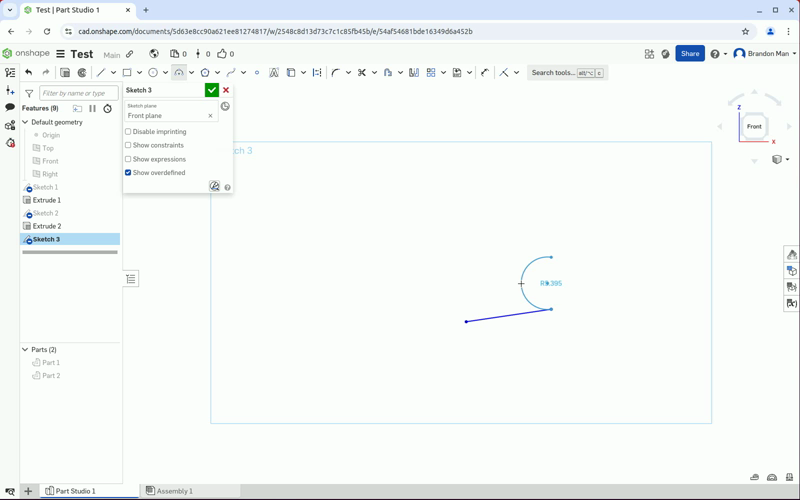
key(esc)
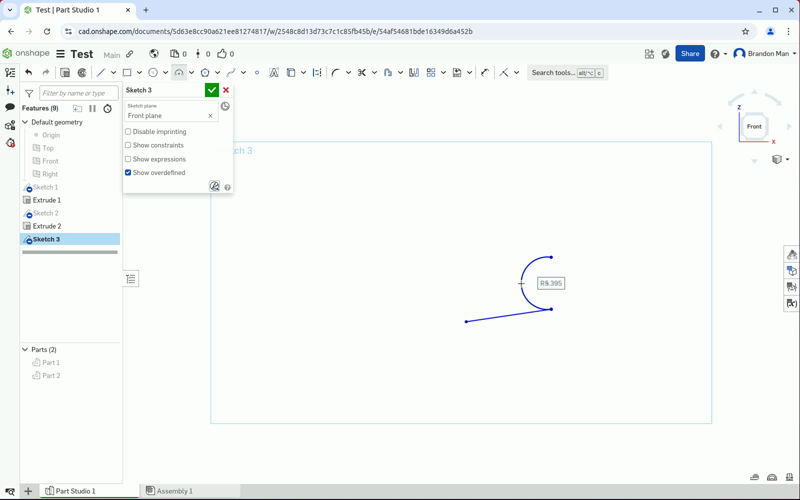
key(l)
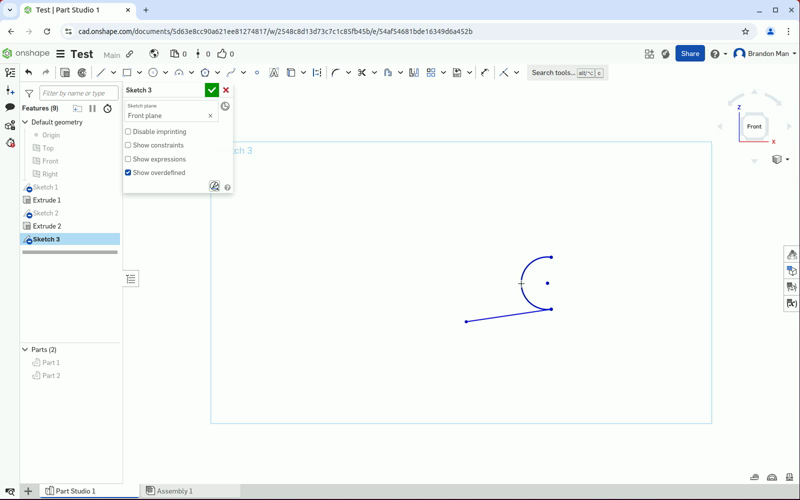
mouse_move(551, 257)
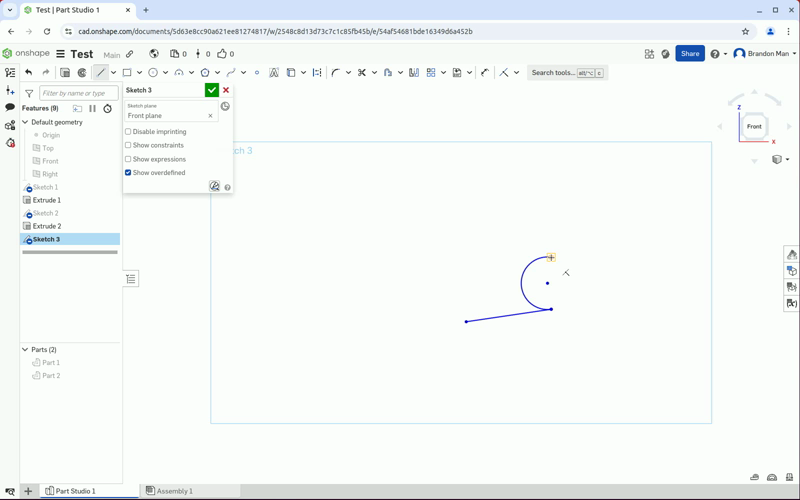
click(551, 257)
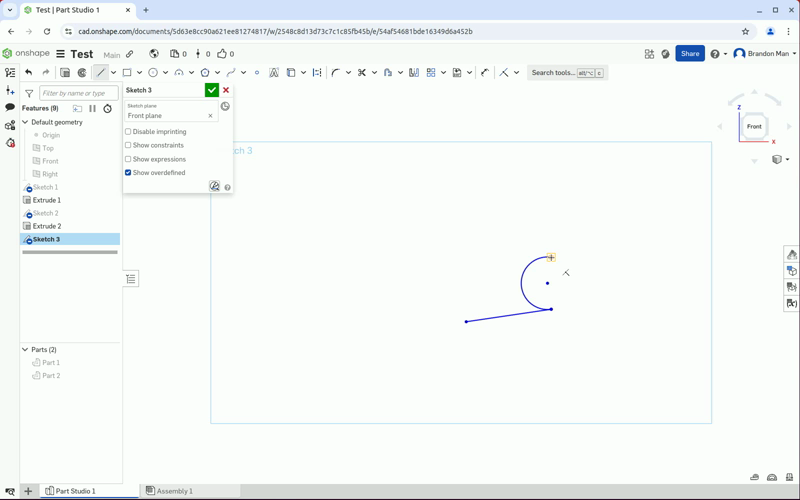
key_down(shift)
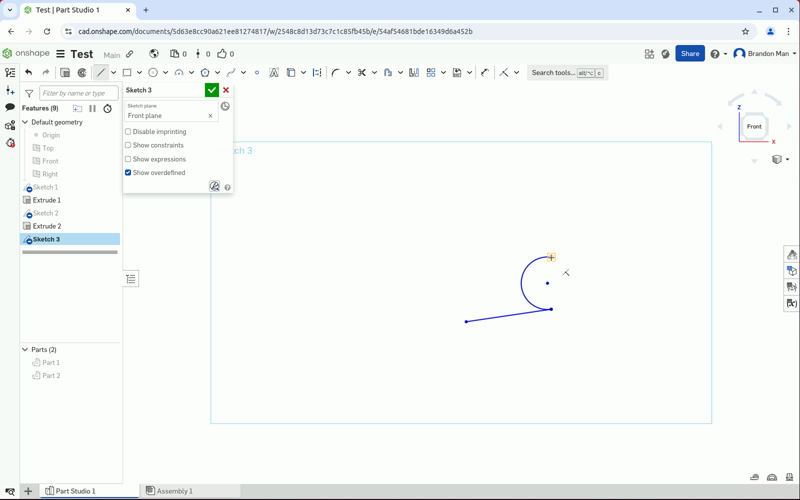
mouse_move(466, 245)
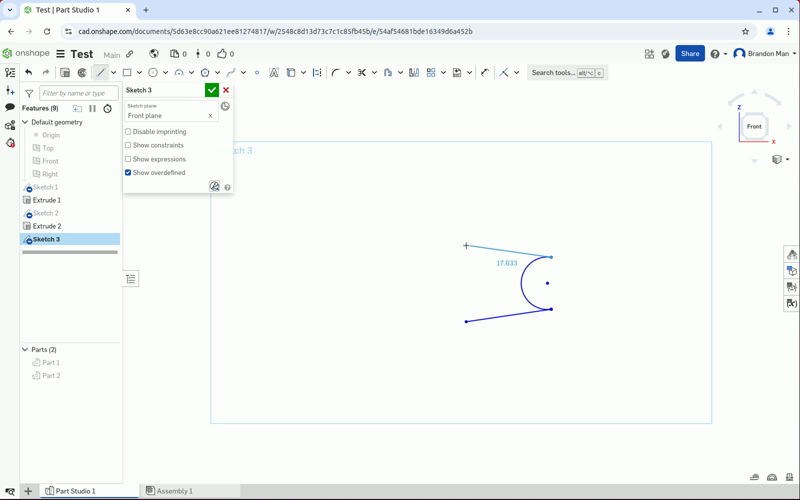
click(466, 245)
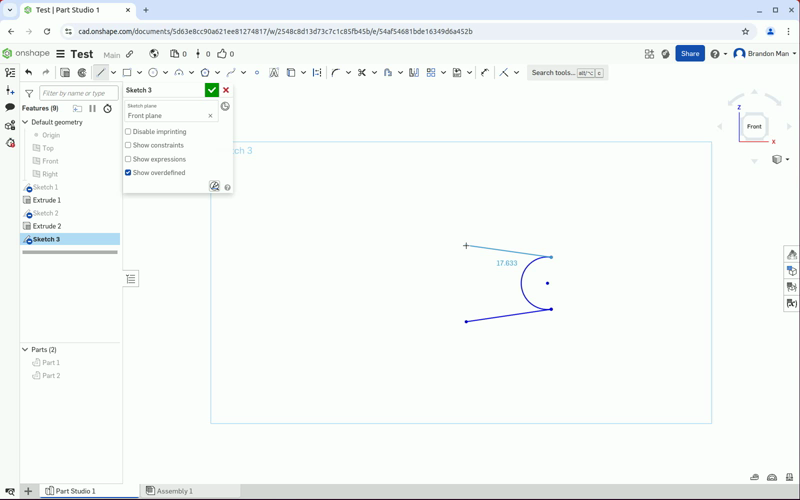
key_up(shift)
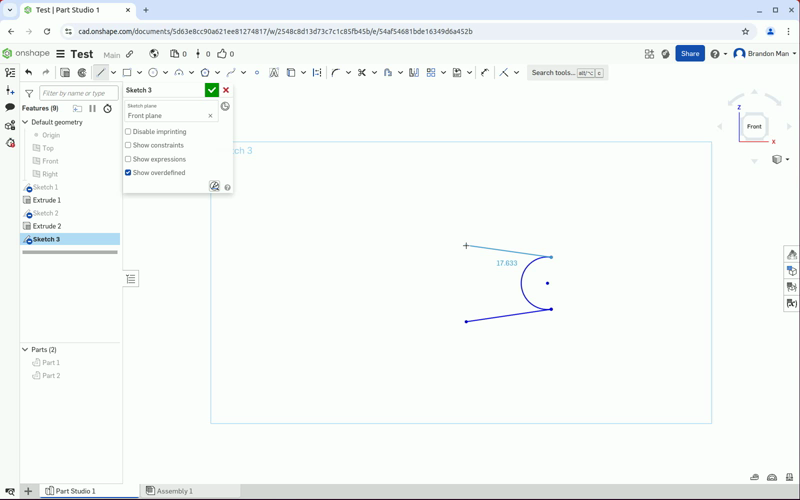
key(esc)
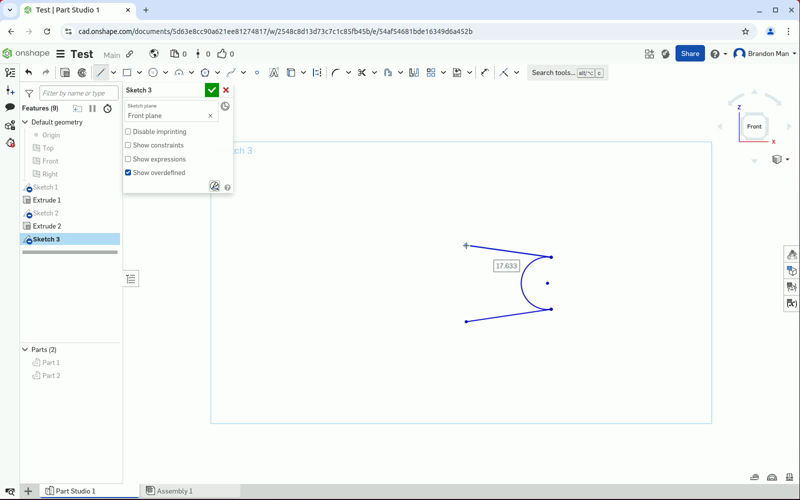
key(a)
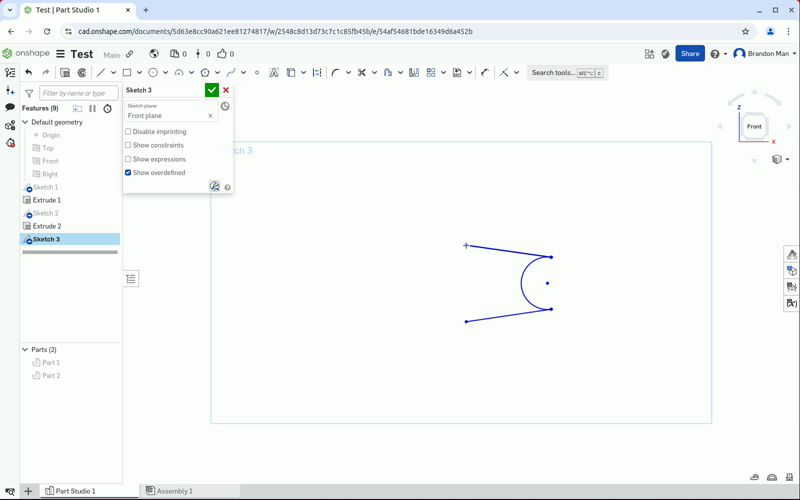
mouse_move(466, 245)
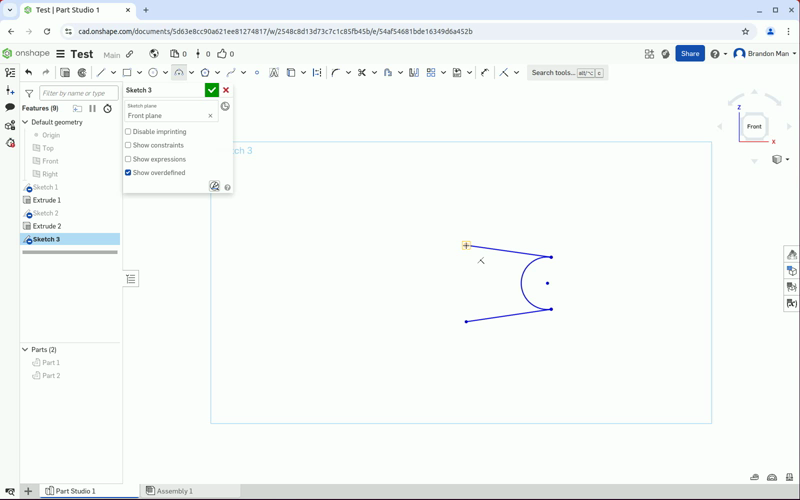
click(466, 245)
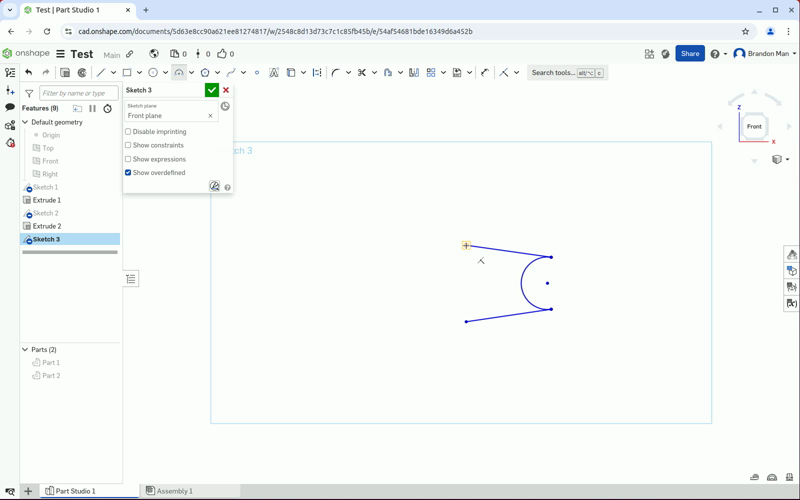
mouse_move(466, 321)
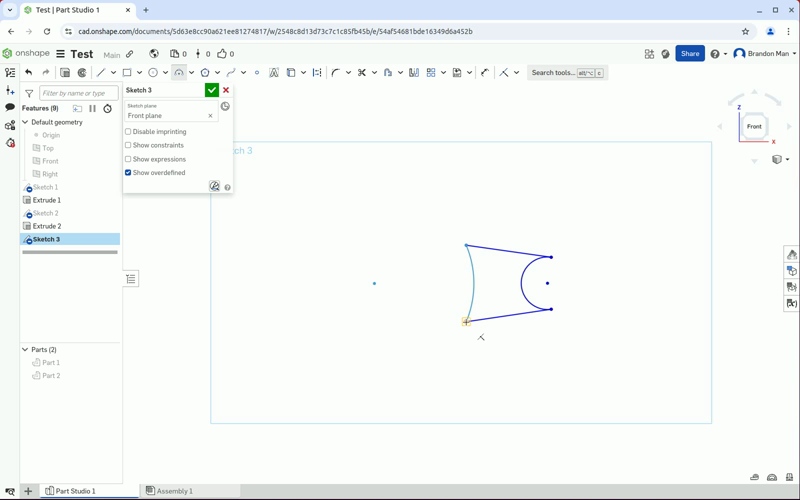
click(466, 321)
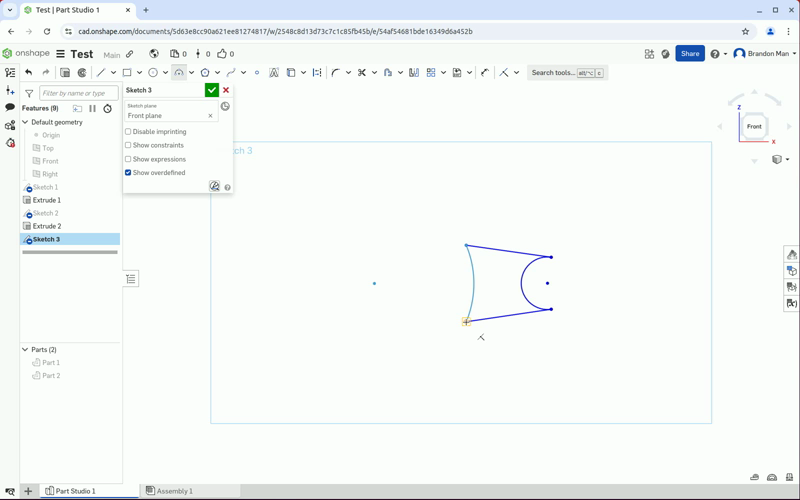
key_down(shift)
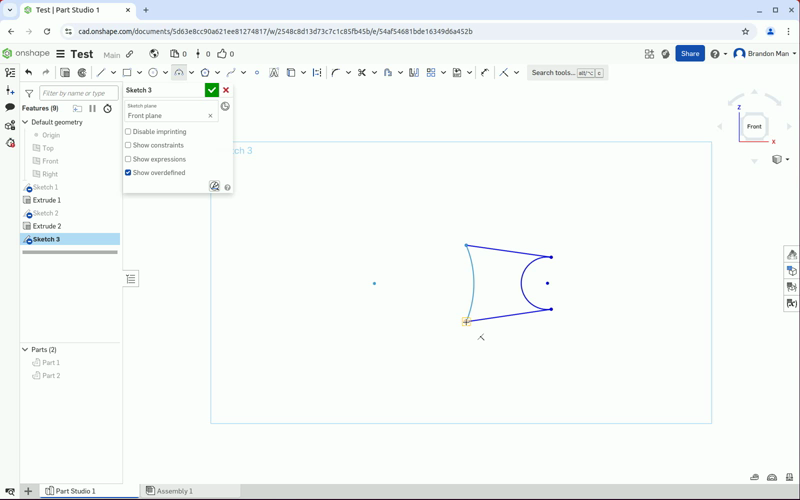
mouse_move(499, 283)
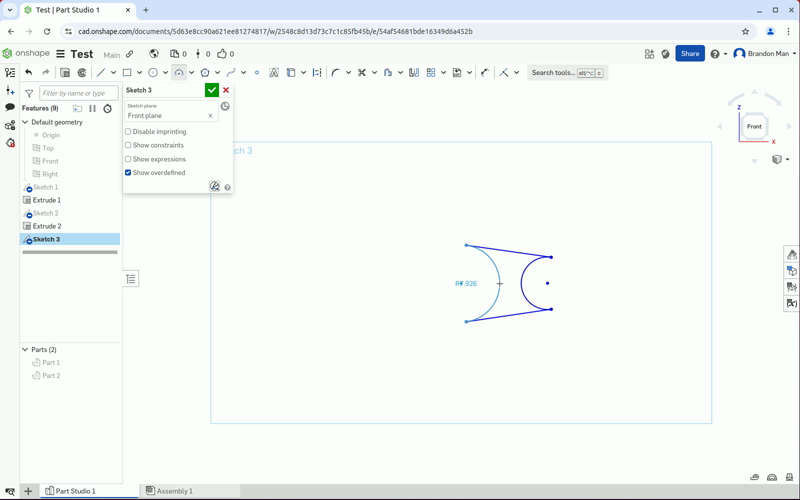
click(499, 283)
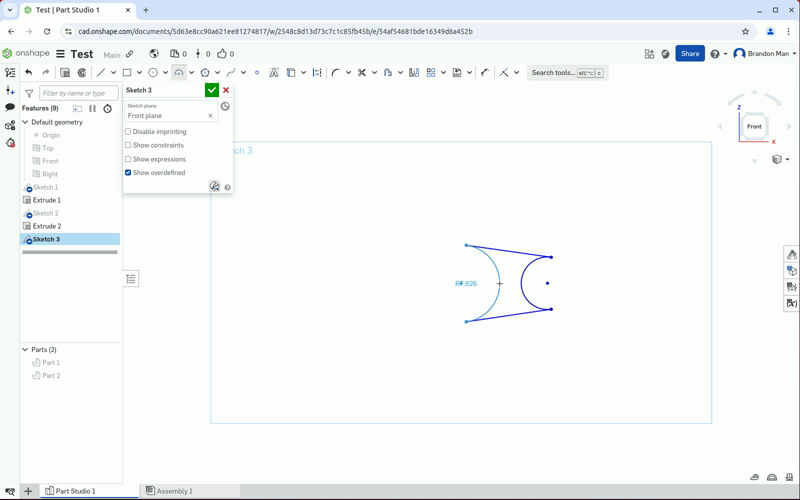
key_up(shift)
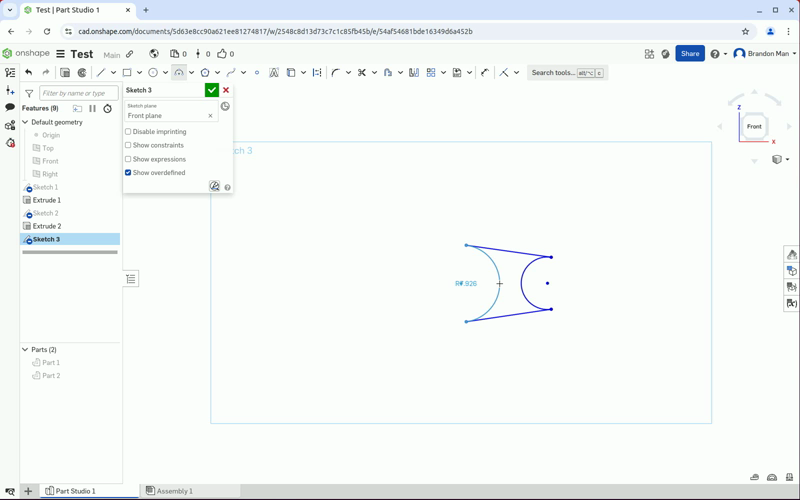
key(esc)
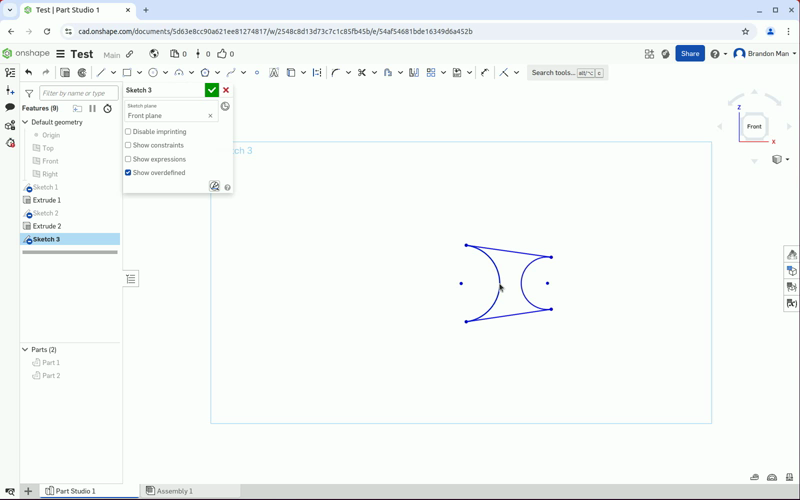
mouse_move(516, 274)
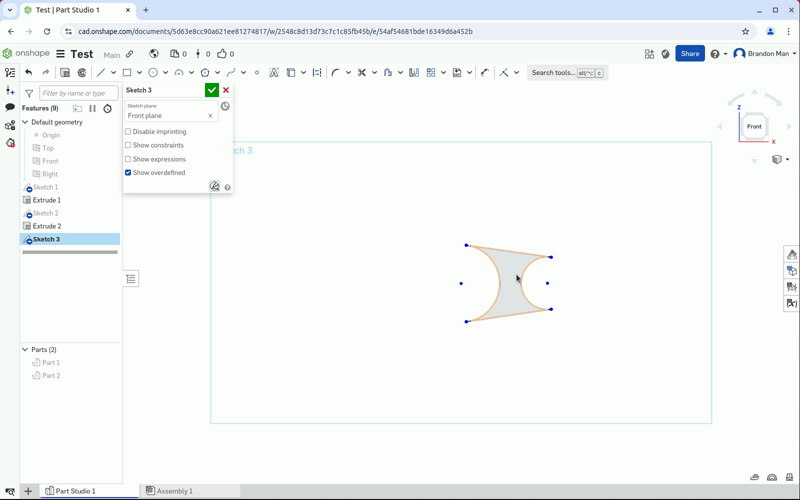
click(516, 274)
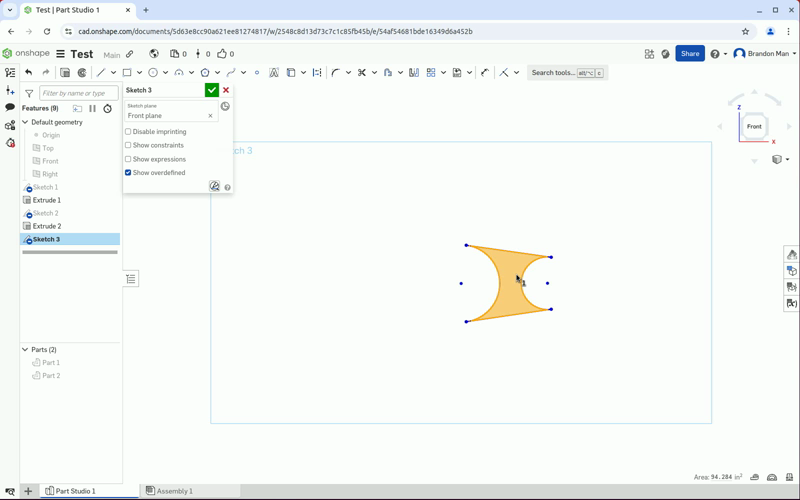
mouse_move(73, 352)
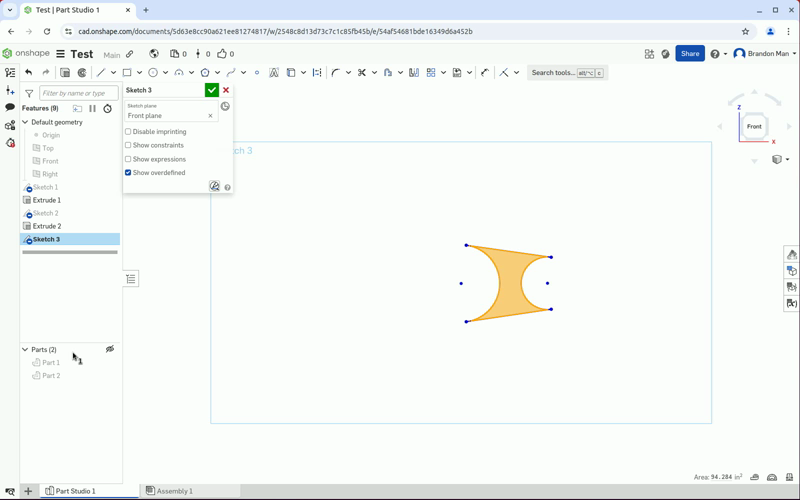
key(shift+y)
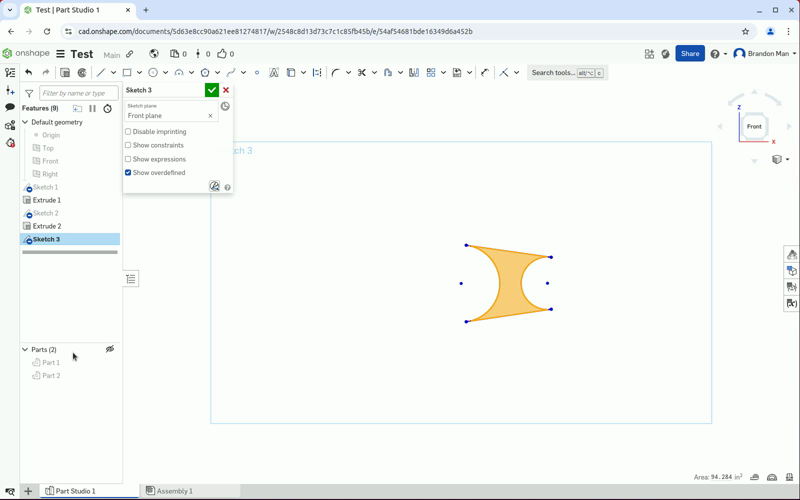
key(shift+e)
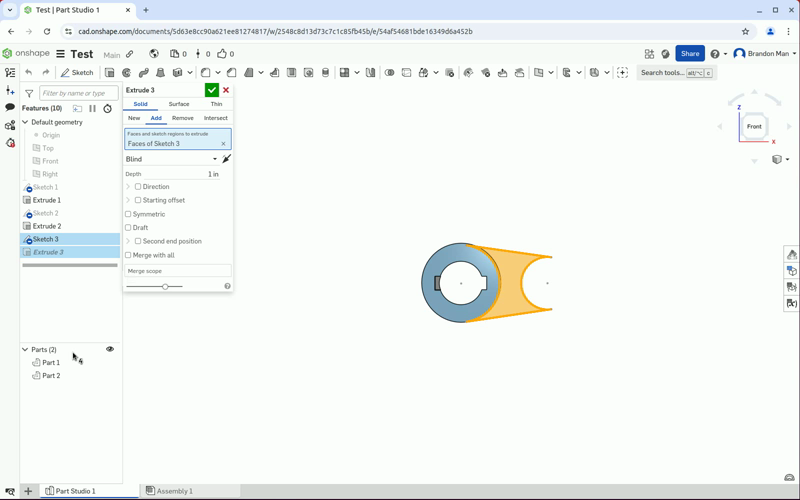
mouse_move(143, 106)
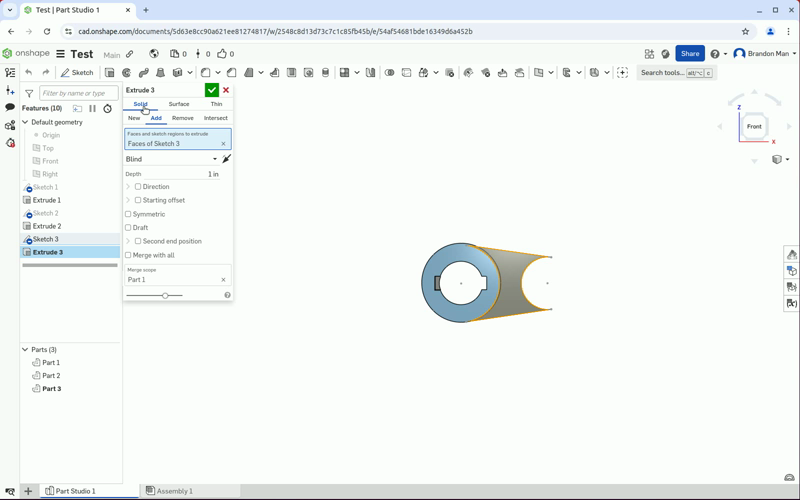
click(143, 106)
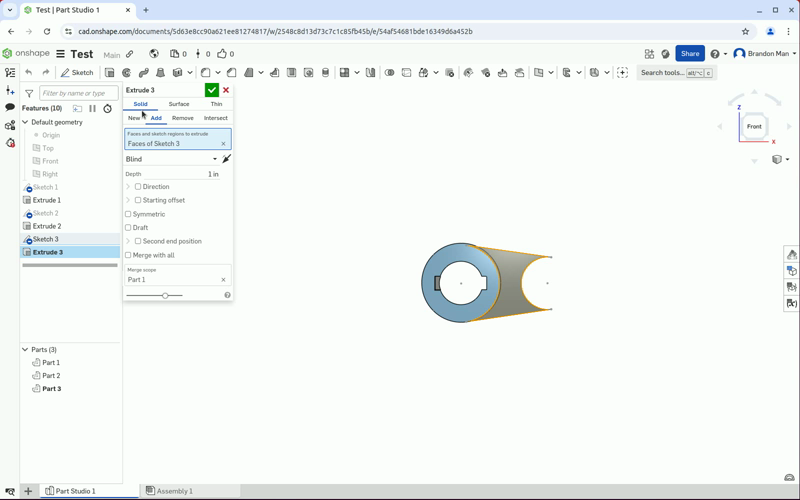
mouse_move(137, 120)
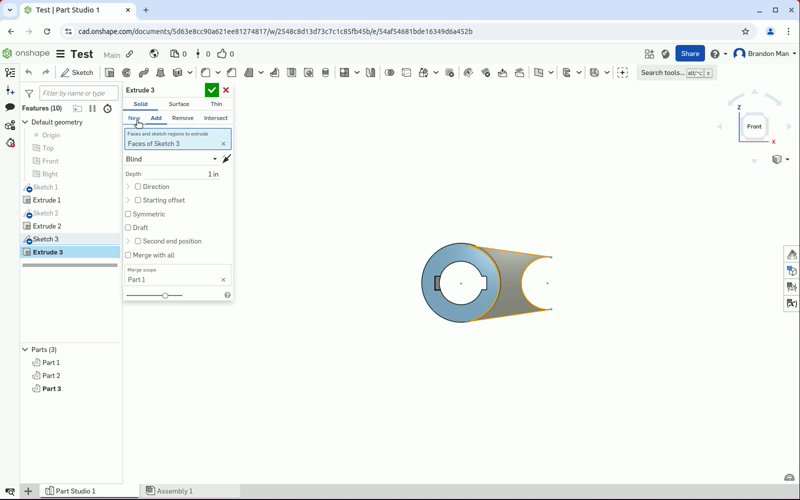
click(137, 120)
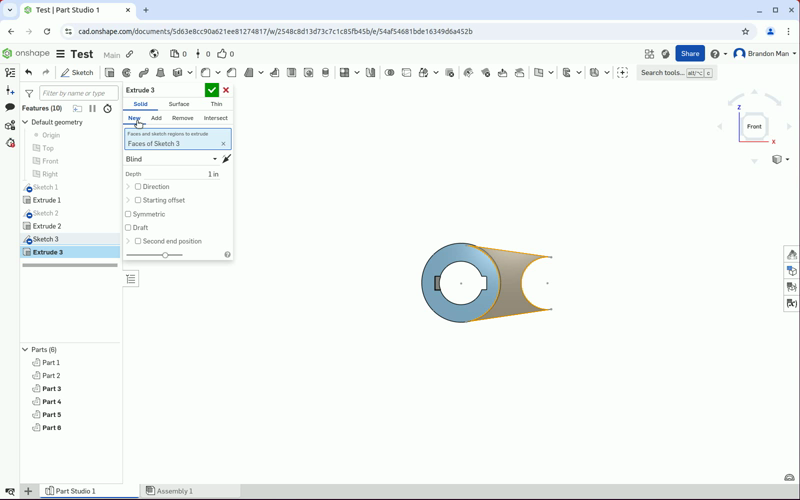
key(tab, 4)
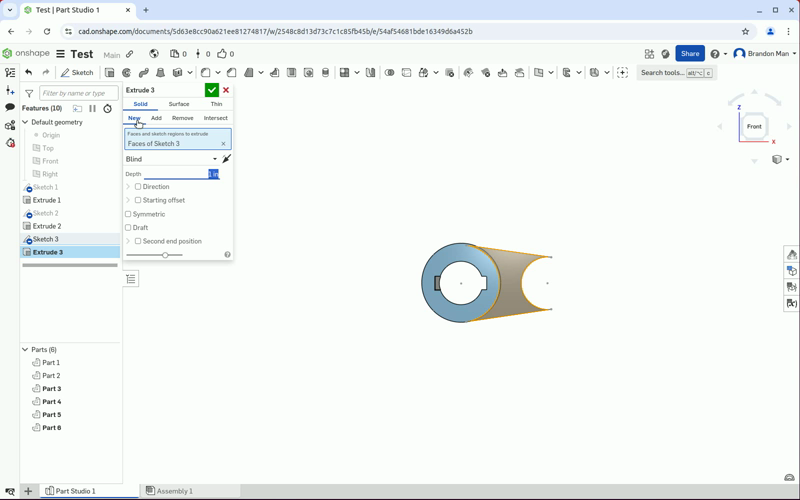
text(1.685)
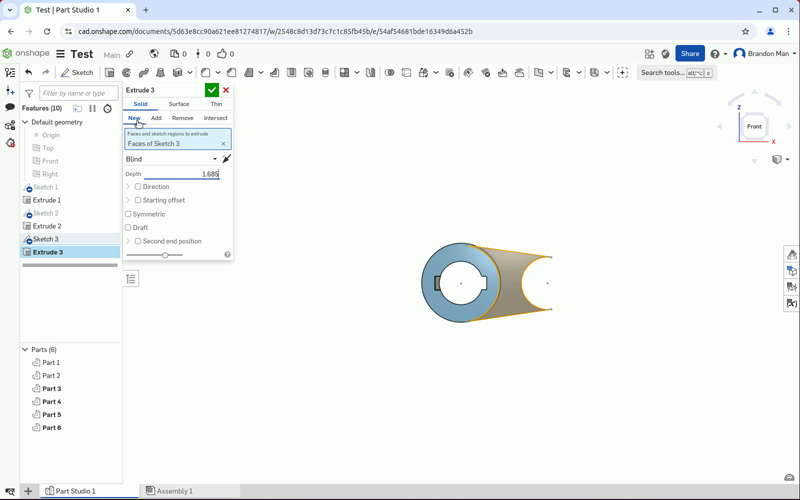
key(enter)
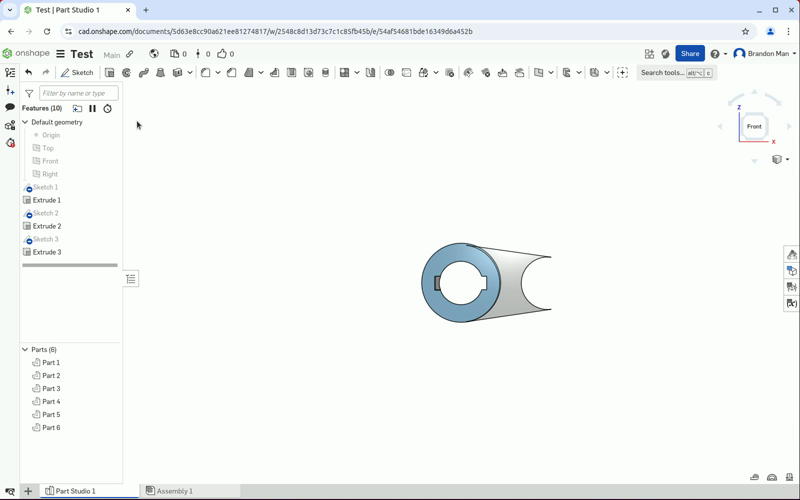
key(shift+h)
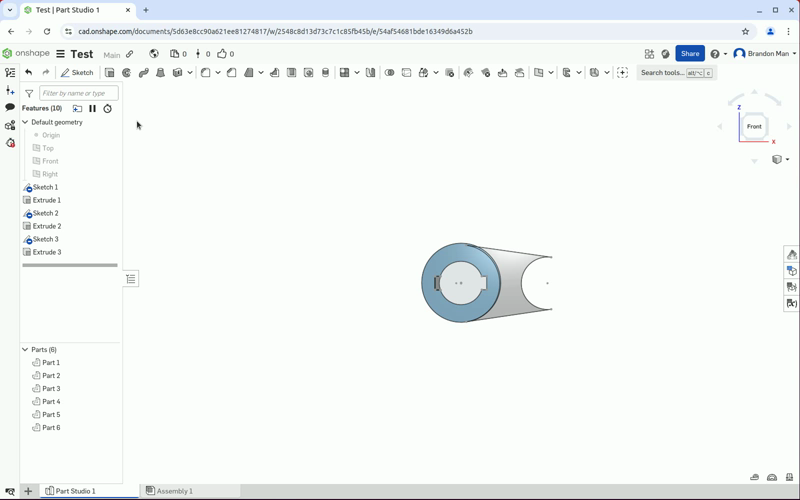
key(shift+h)
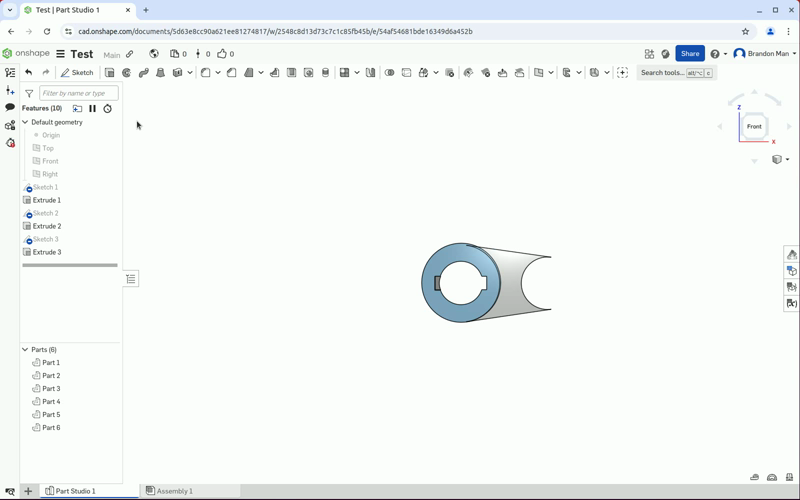
mouse_move(73, 189)
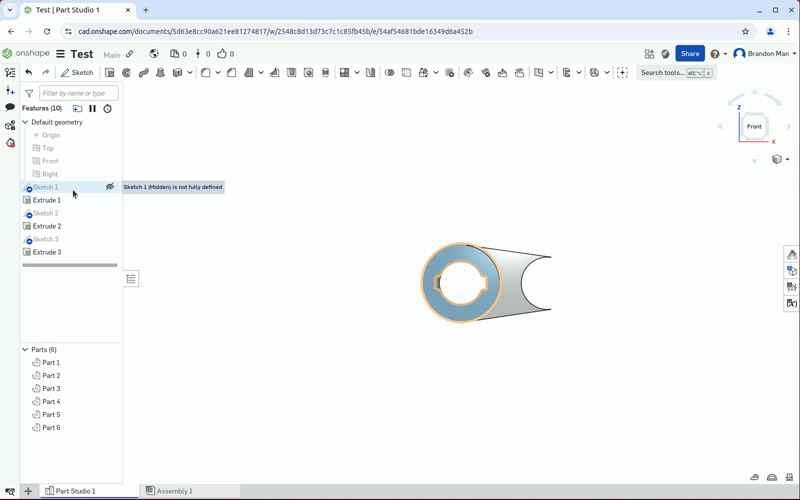
click(73, 189)
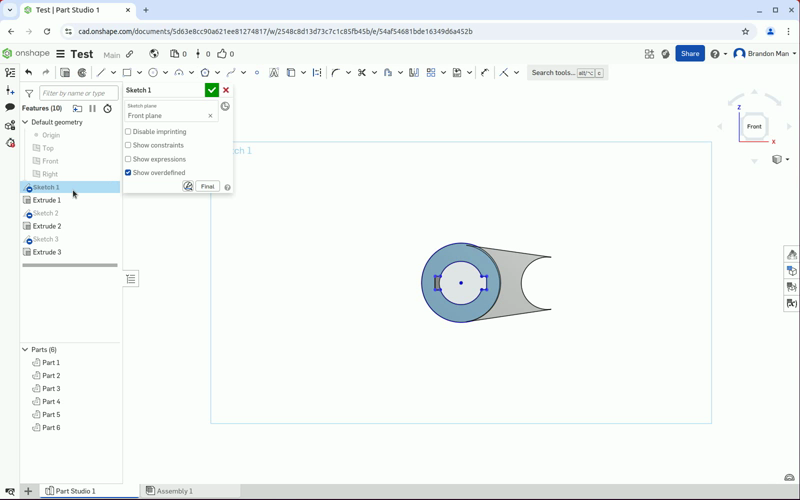
mouse_move(229, 92)
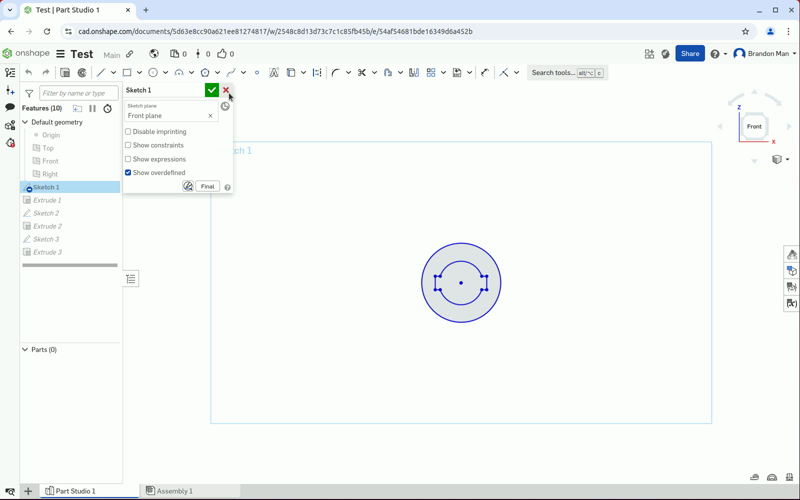
click(229, 92)
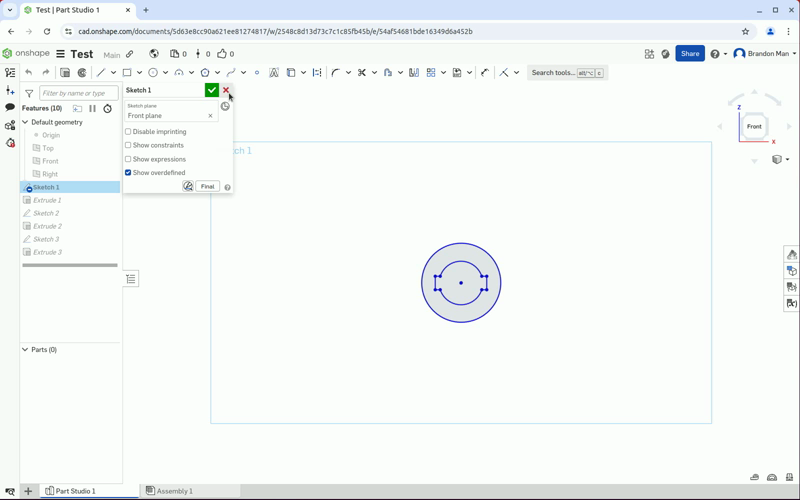
key(shift+s)
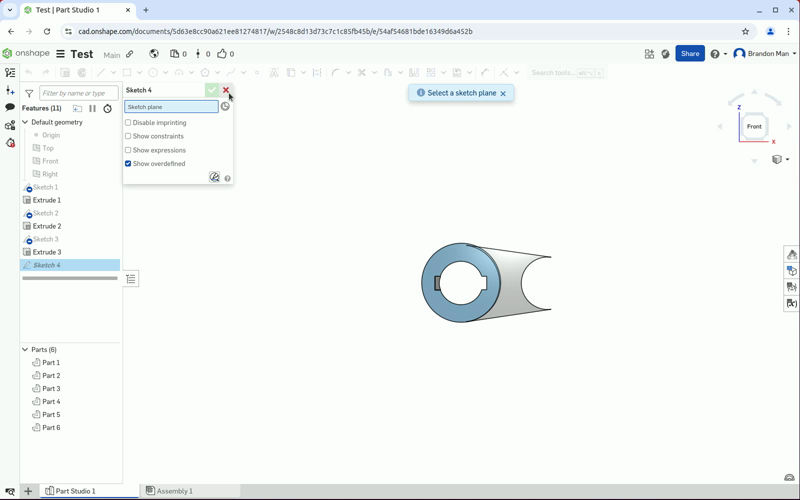
mouse_move(73, 163)
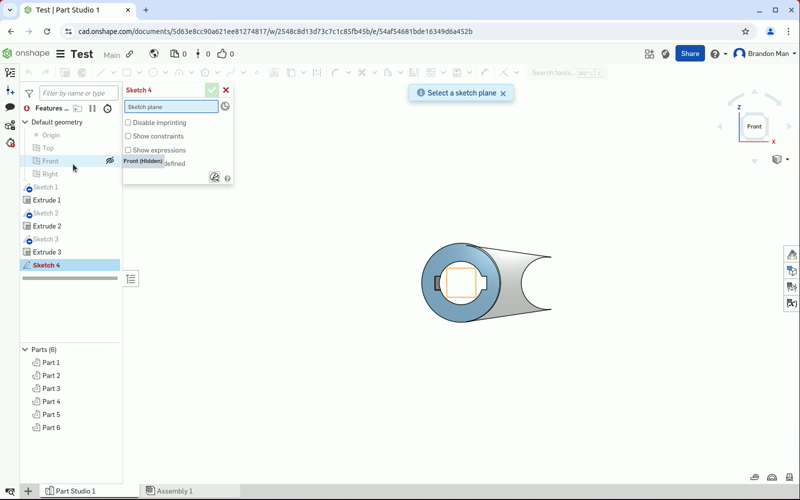
click(73, 163)
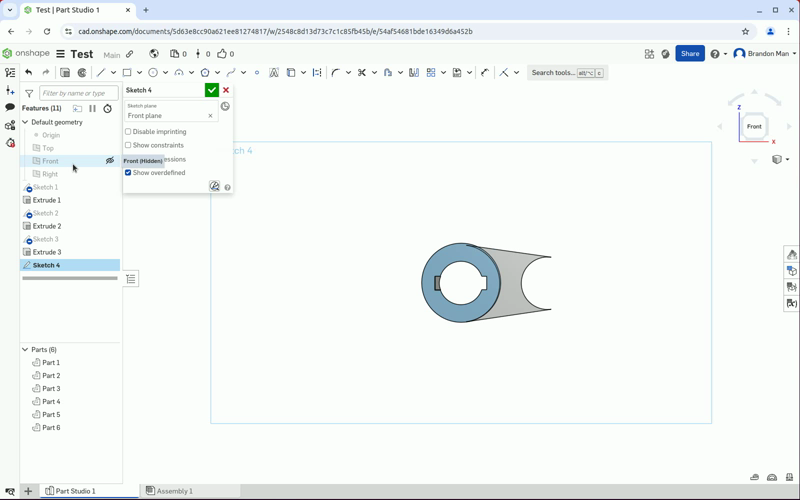
mouse_move(73, 352)
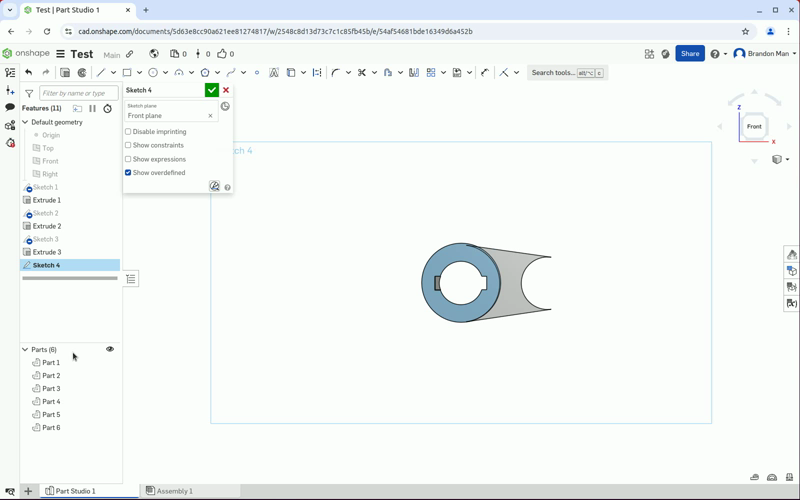
key(y)
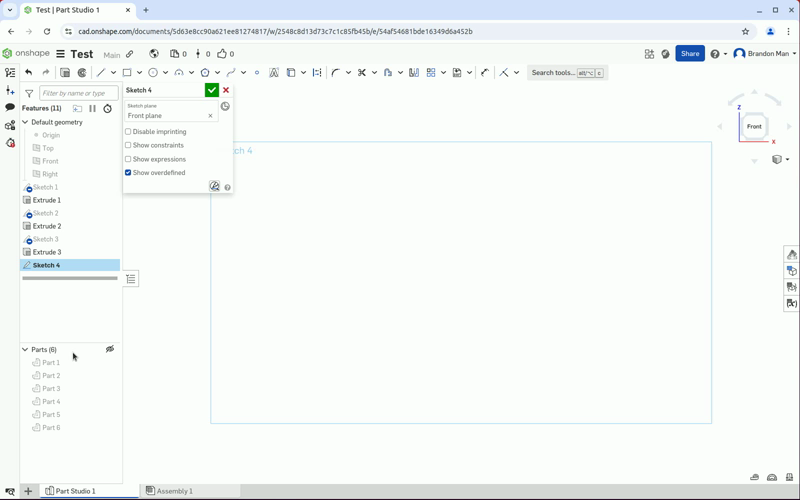
key(c)
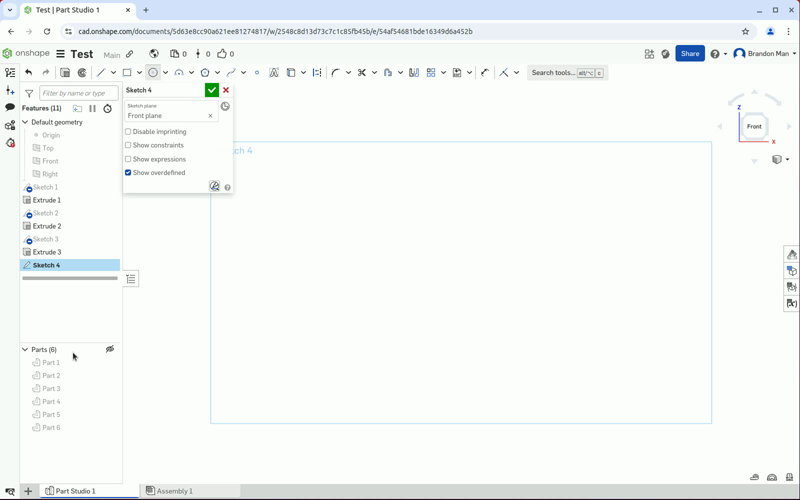
key_down(shift)
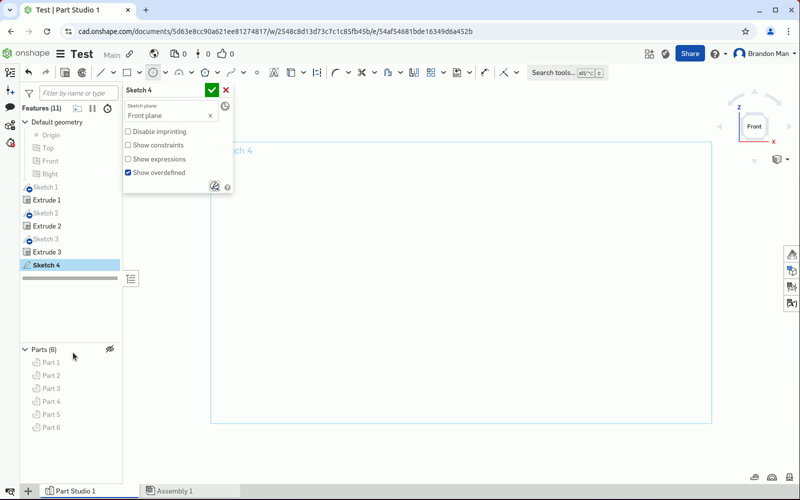
mouse_move(548, 282)
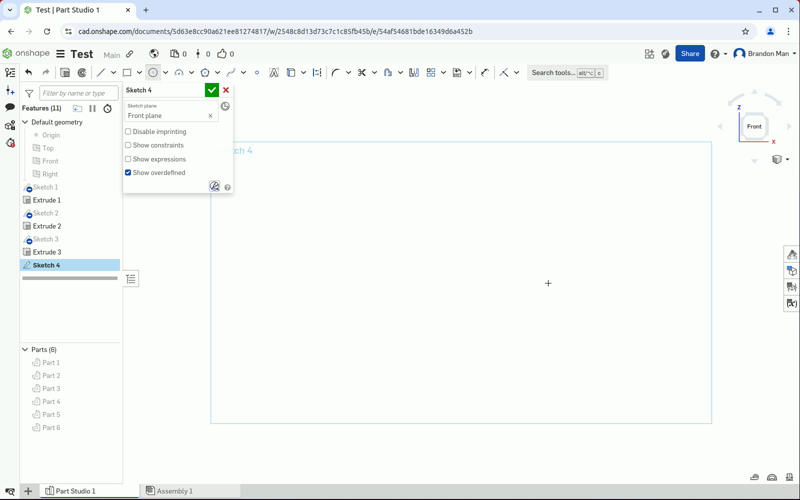
click(548, 282)
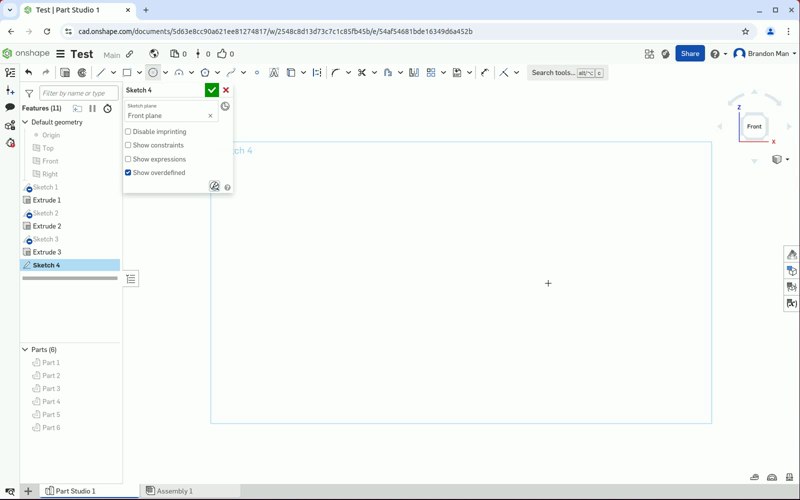
key_up(shift)
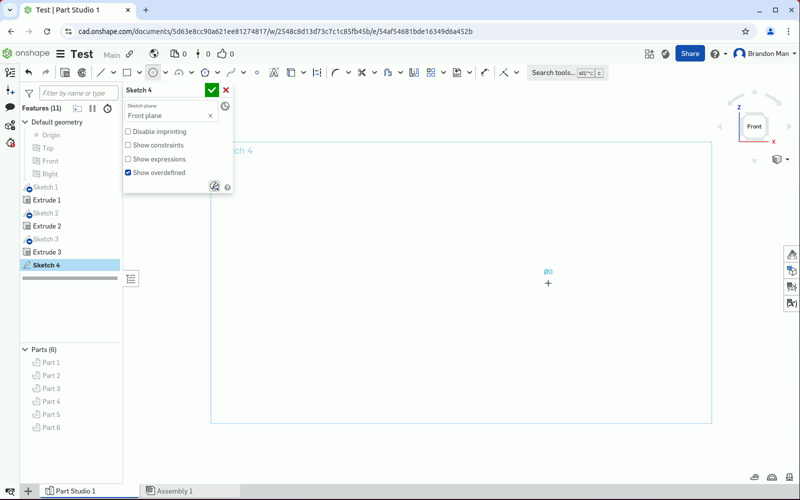
mouse_move(574, 282)
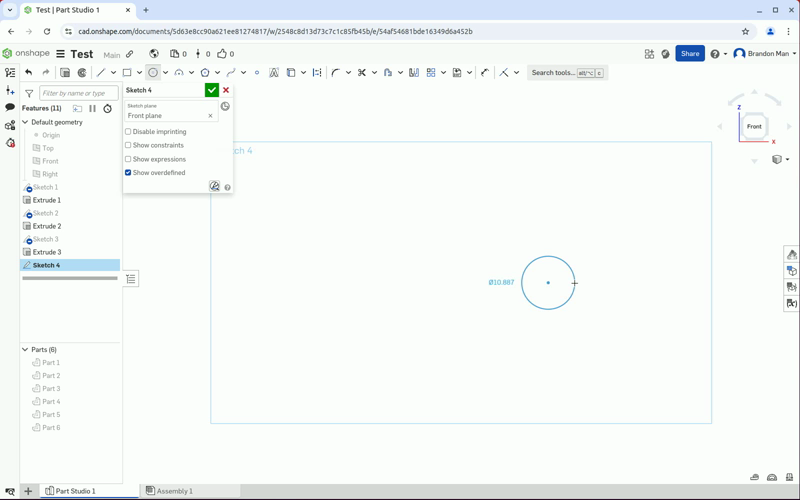
click(574, 282)
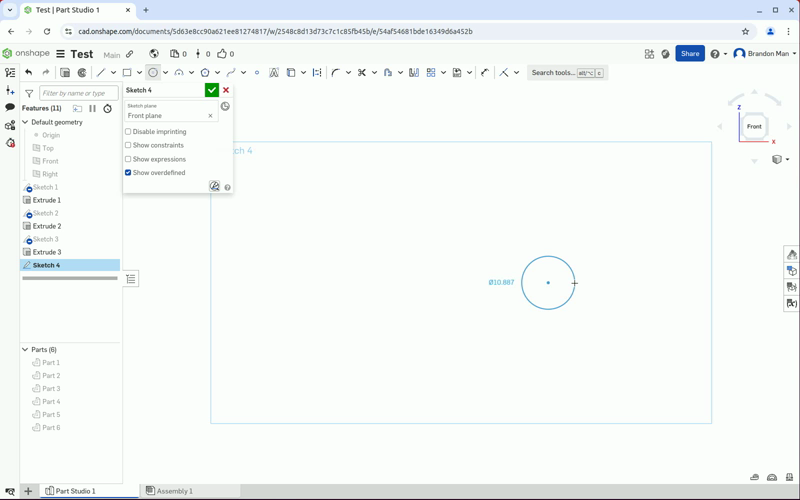
key(esc)
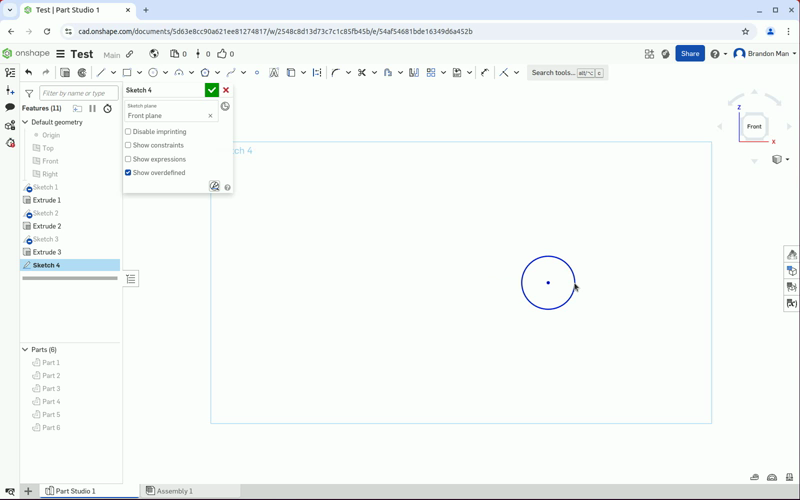
key(c)
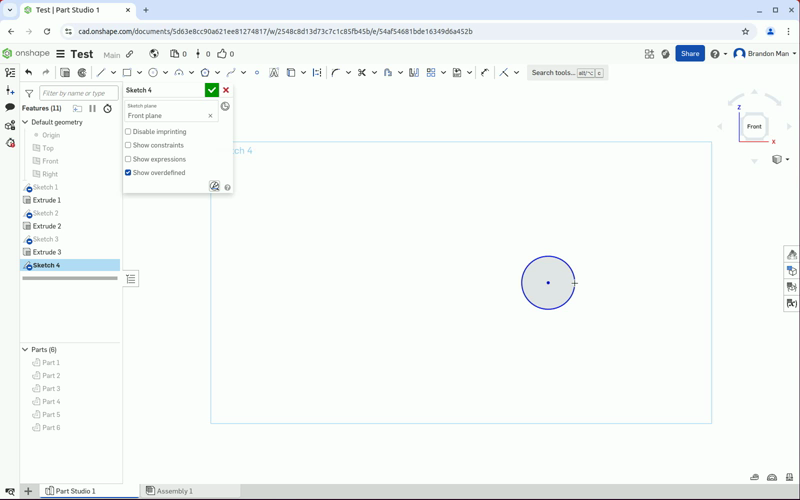
key_down(shift)
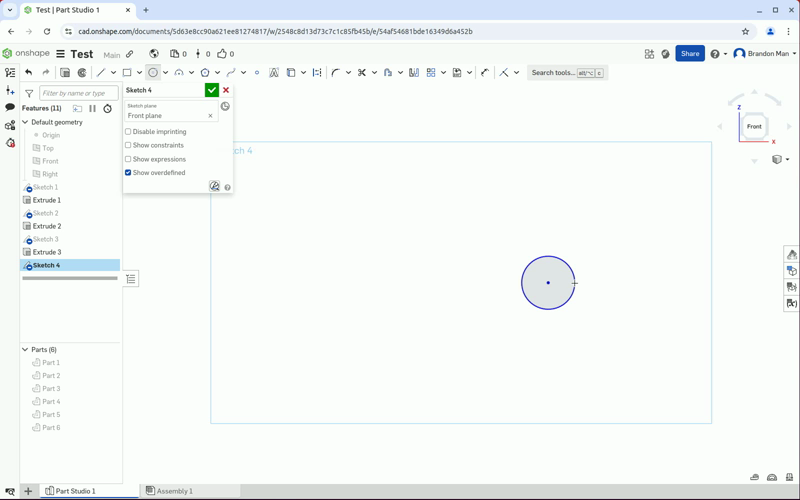
mouse_move(548, 282)
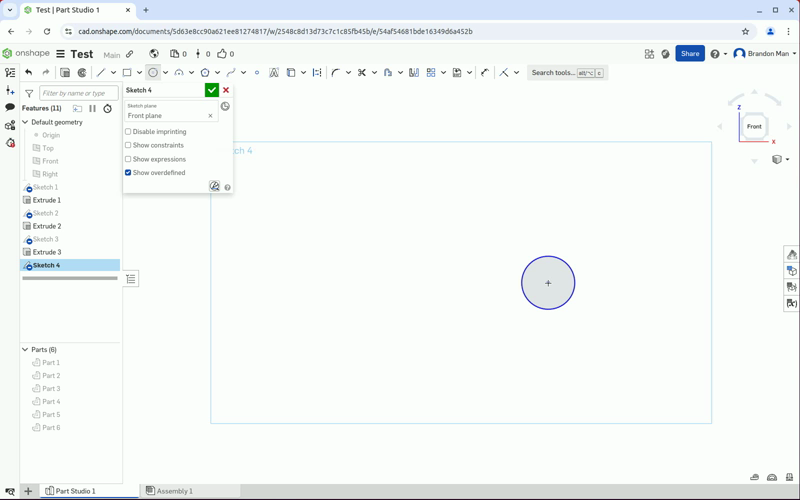
click(548, 282)
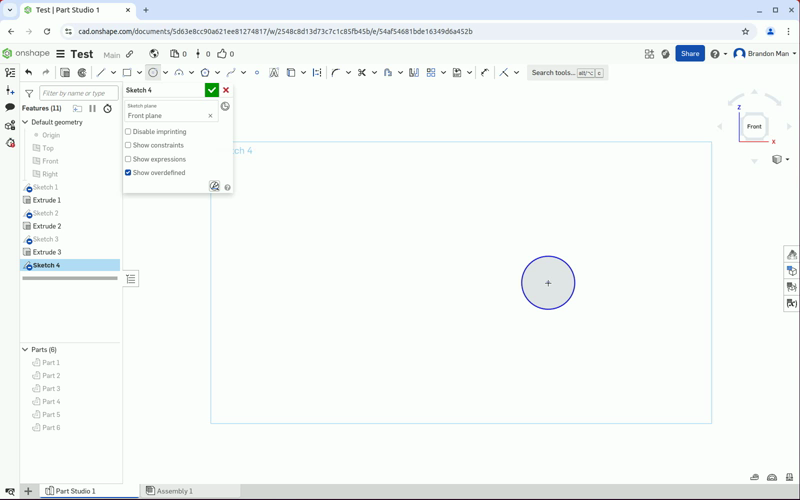
key_up(shift)
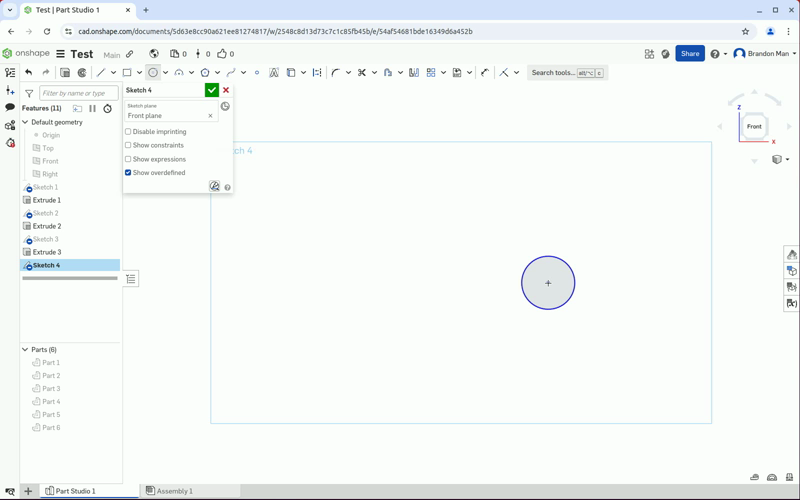
mouse_move(570, 282)
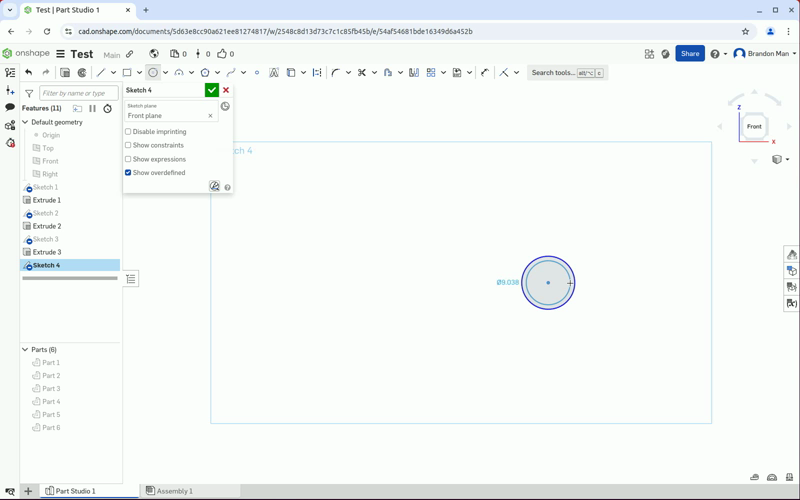
click(570, 282)
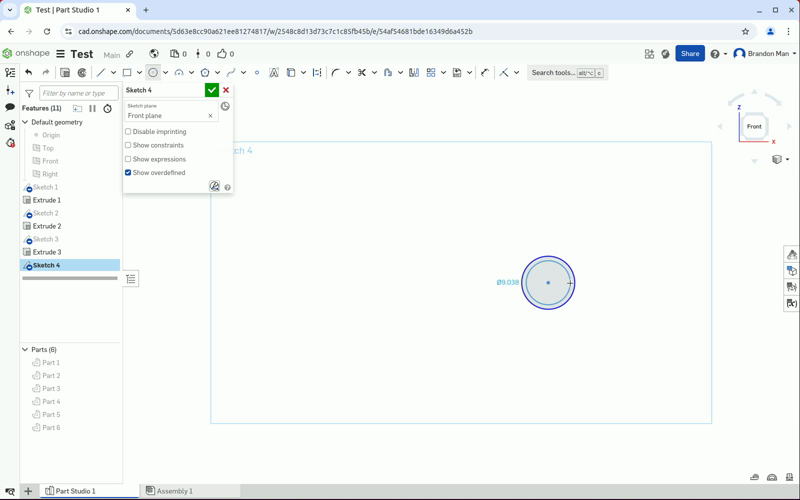
key(esc)
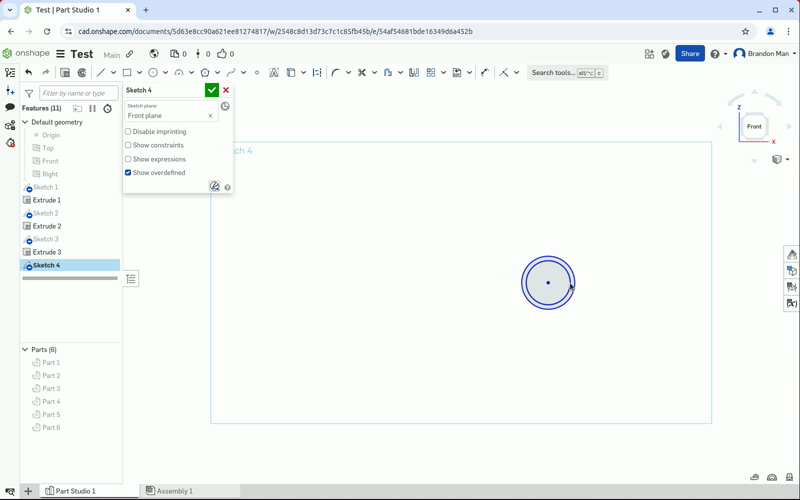
mouse_move(550, 259)
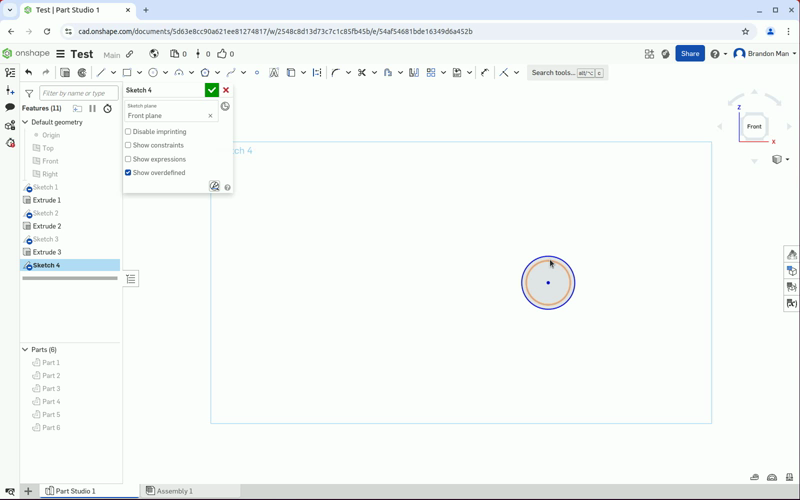
scroll(6)
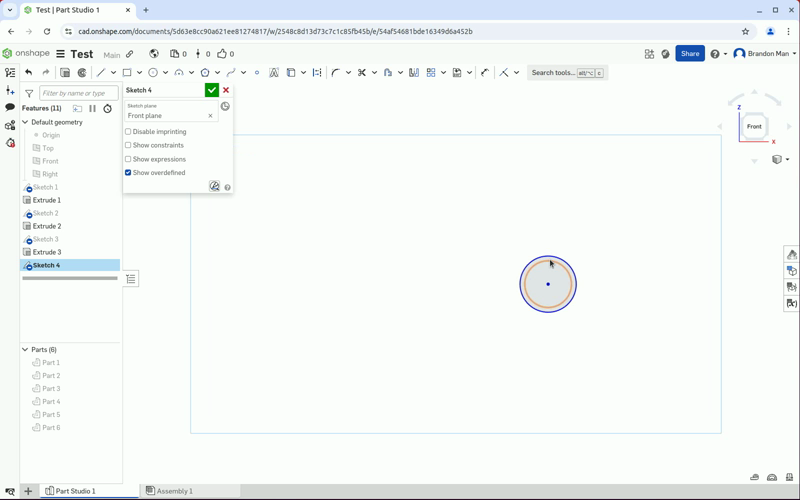
scroll(6)
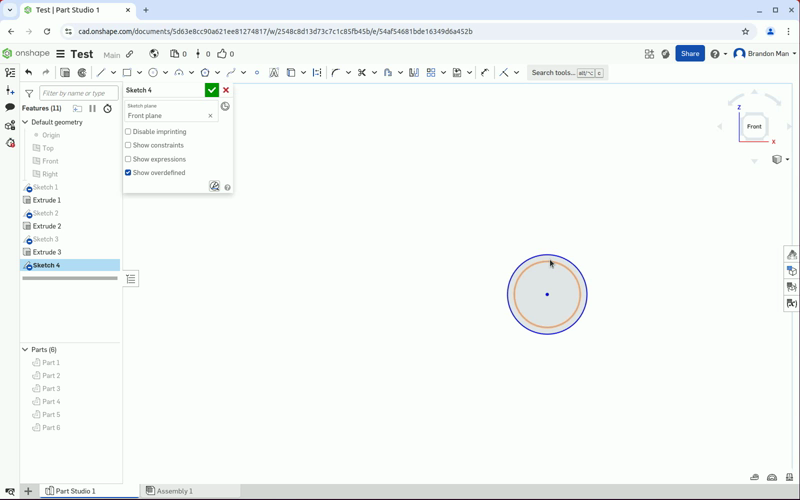
scroll(6)
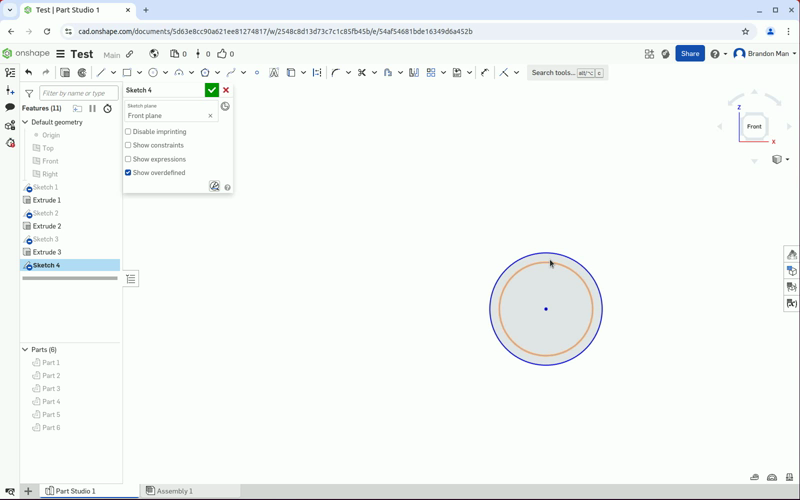
scroll(6)
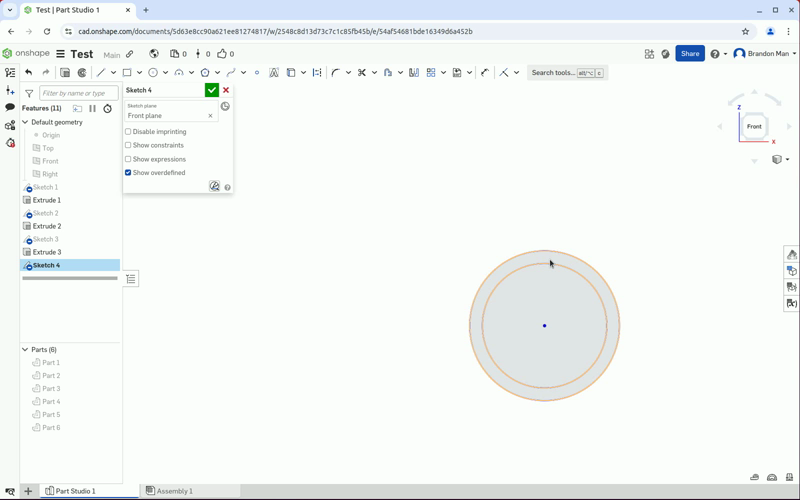
scroll(6)
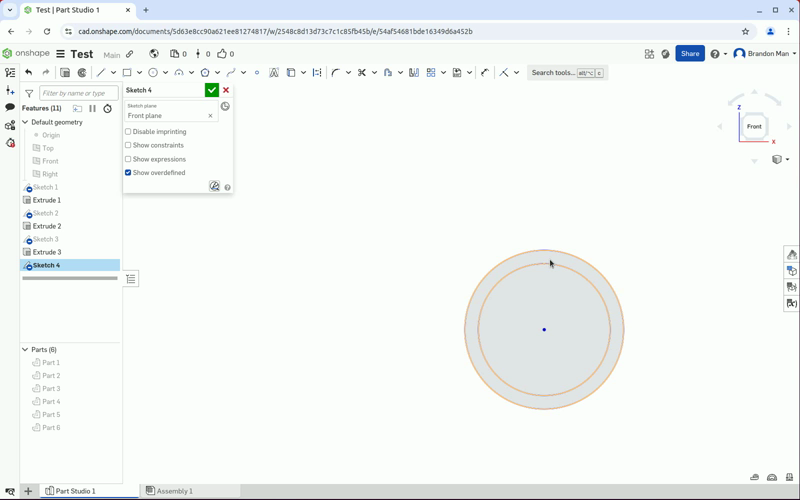
scroll(6)
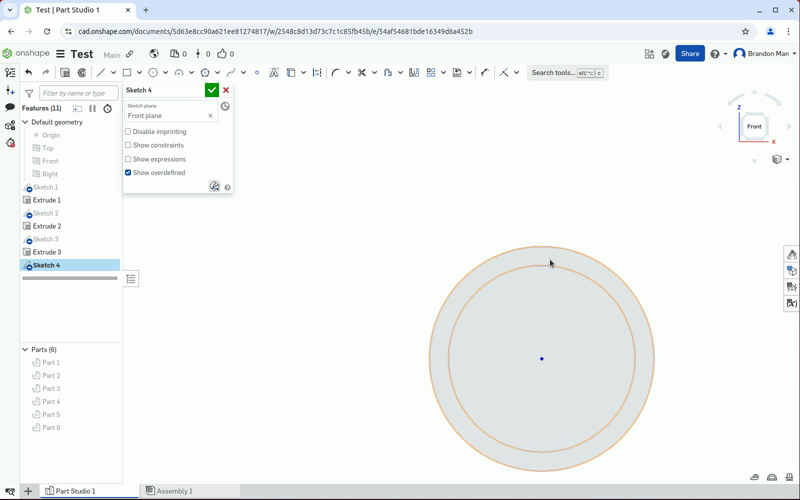
scroll(6)
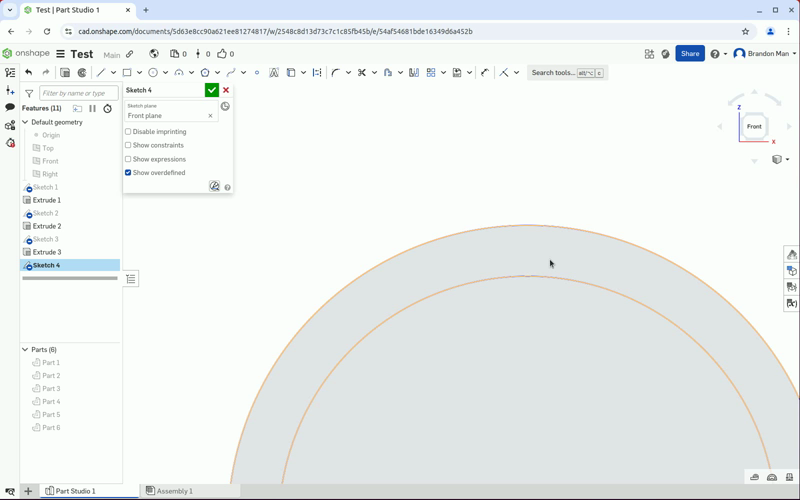
click(550, 259)
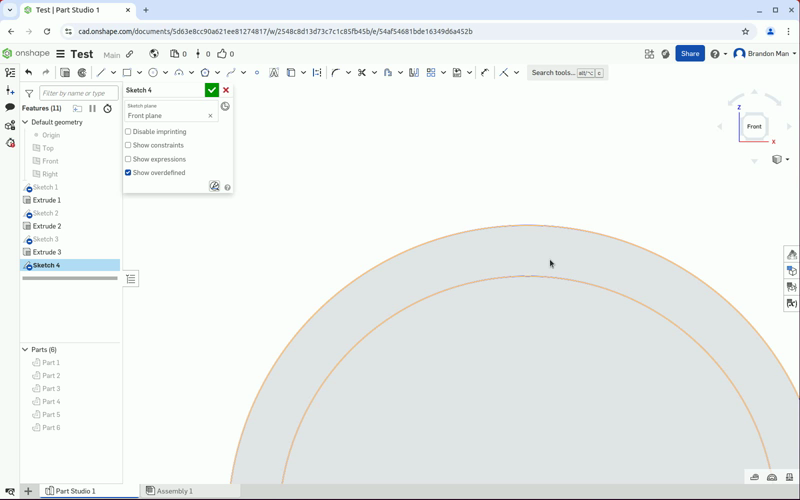
scroll(-6)
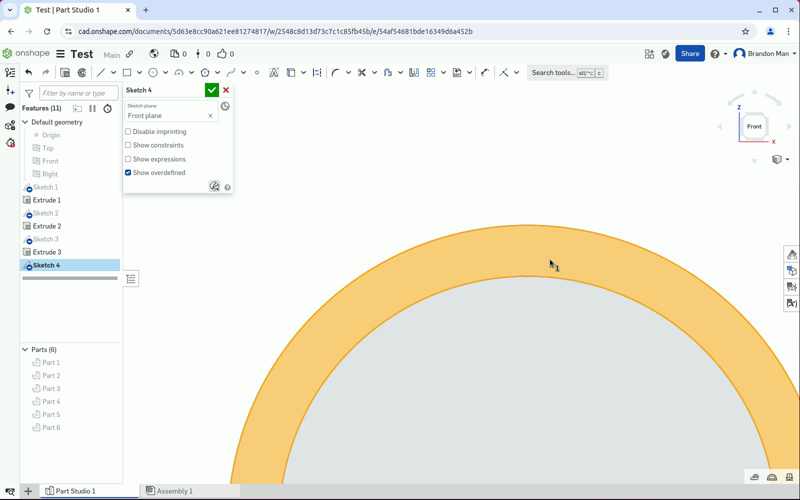
scroll(-6)
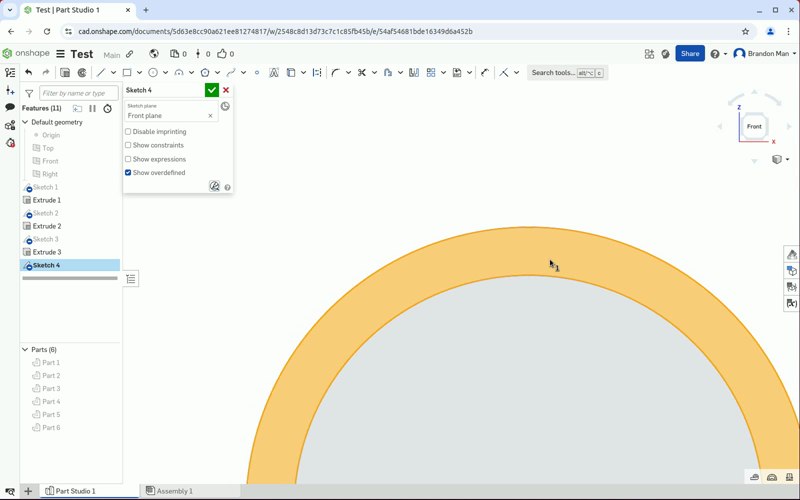
scroll(-6)
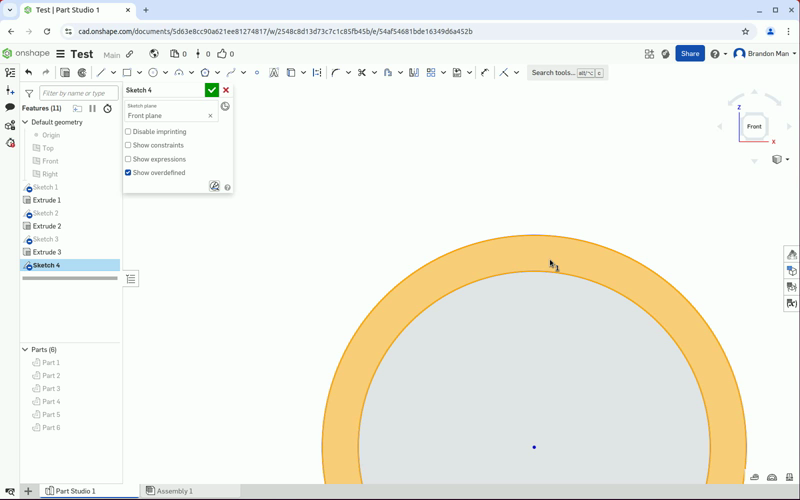
scroll(-6)
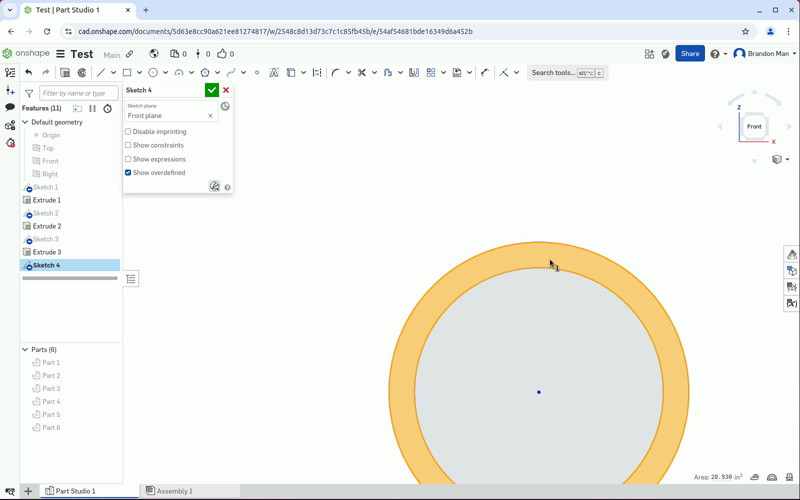
scroll(-6)
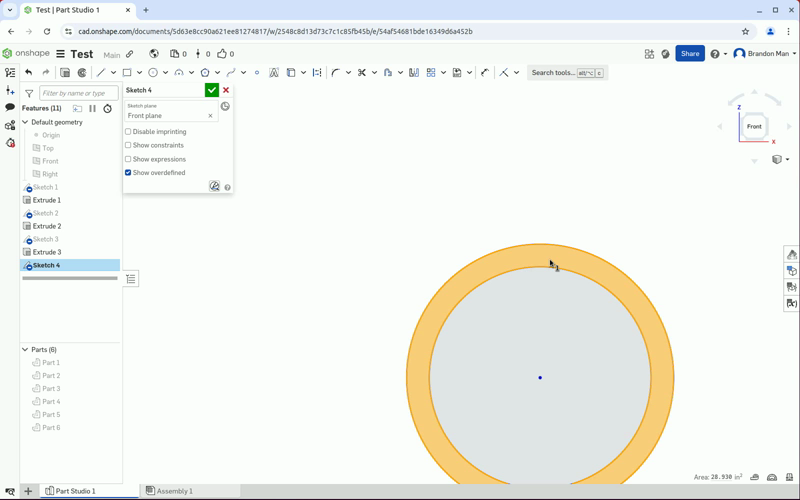
scroll(-6)
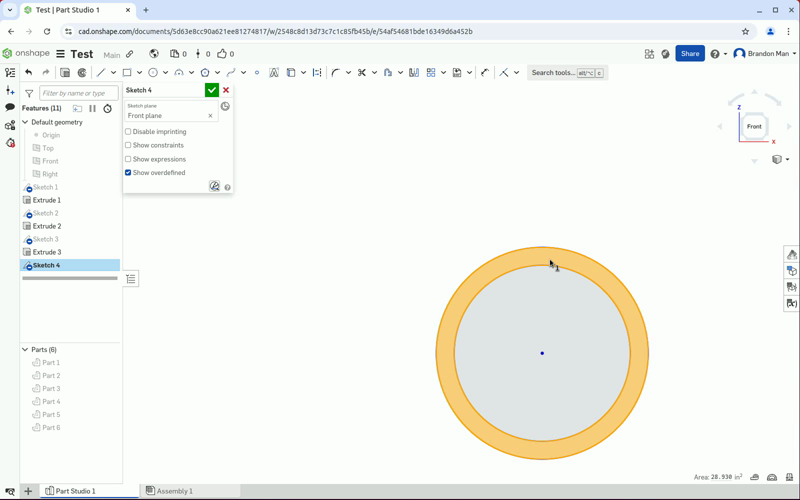
scroll(-6)
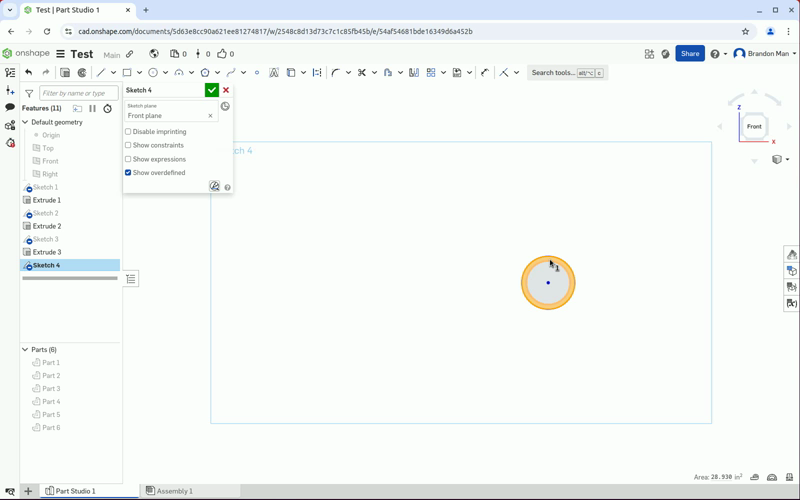
mouse_move(73, 352)
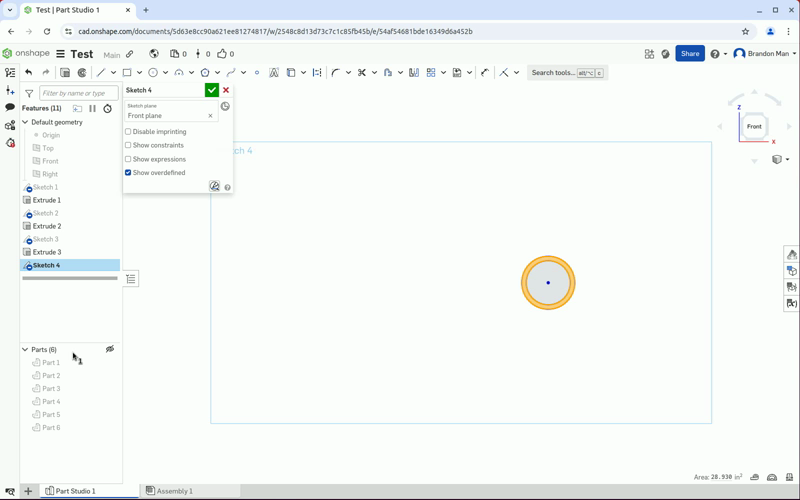
key(shift+y)
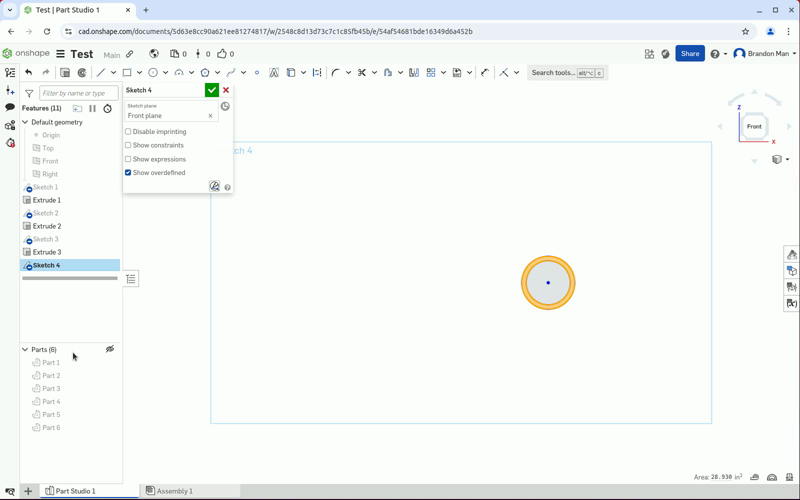
key(shift+e)
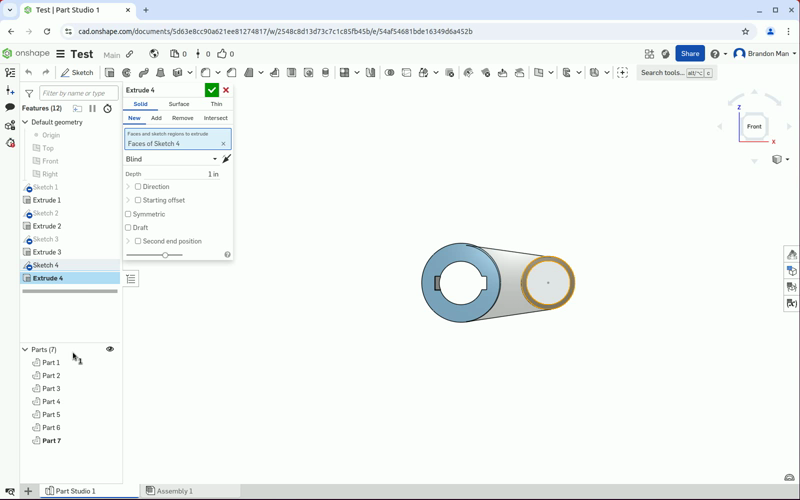
mouse_move(143, 106)
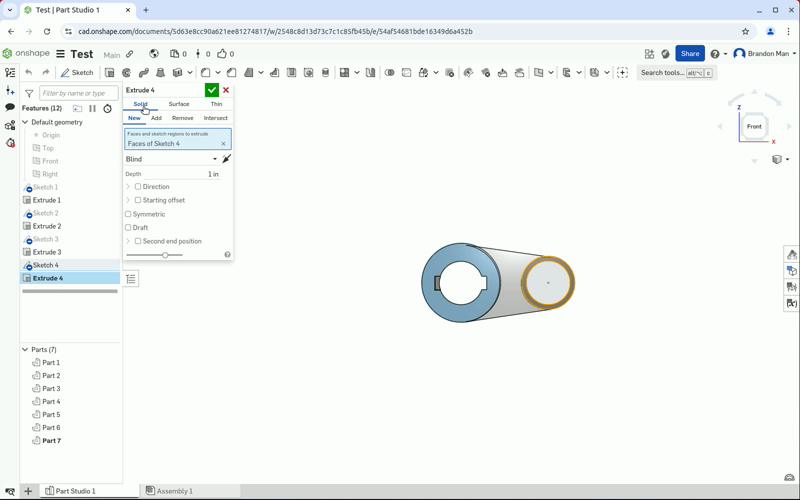
click(143, 106)
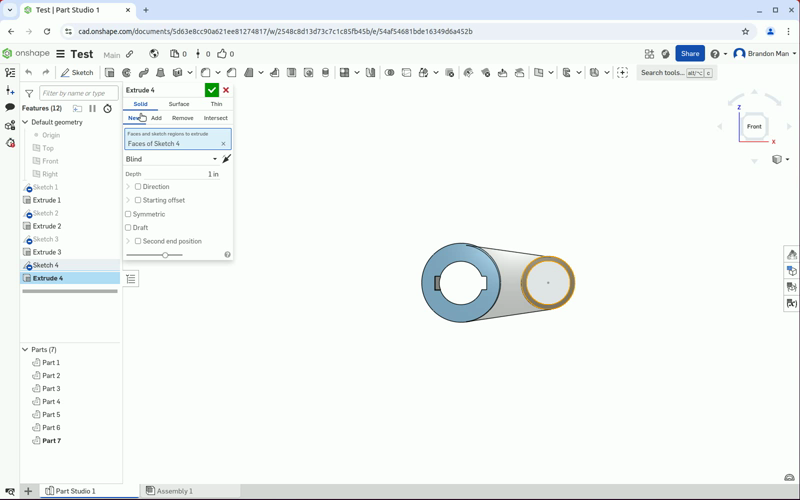
mouse_move(137, 120)
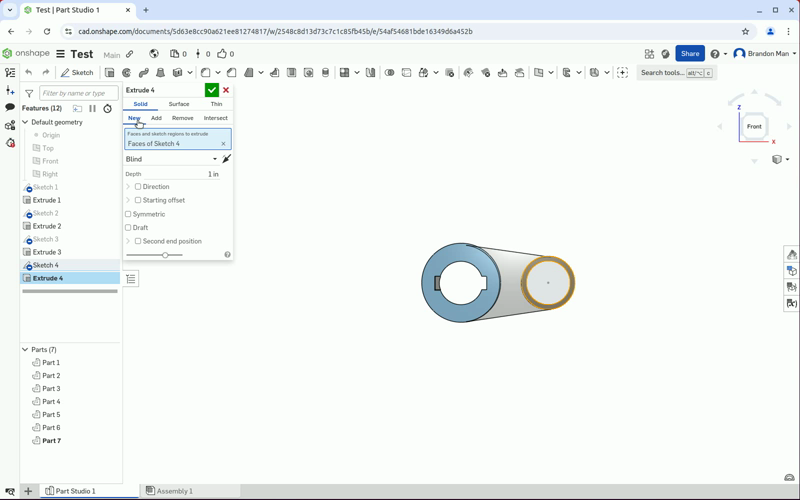
click(137, 120)
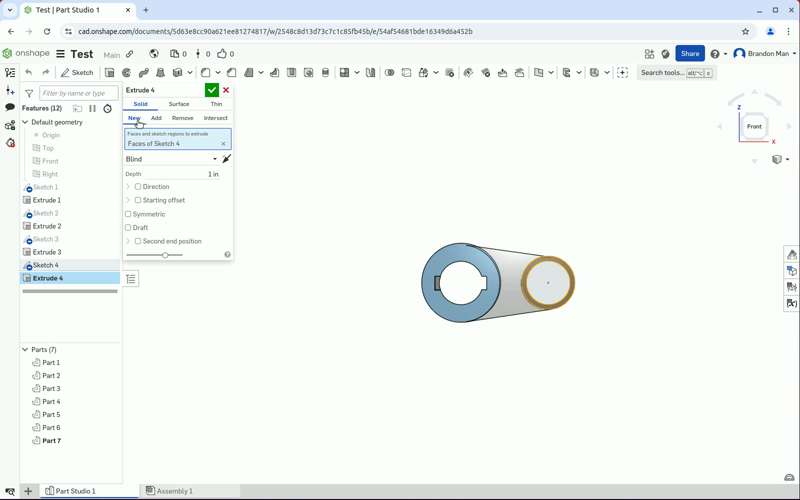
key(tab, 4)
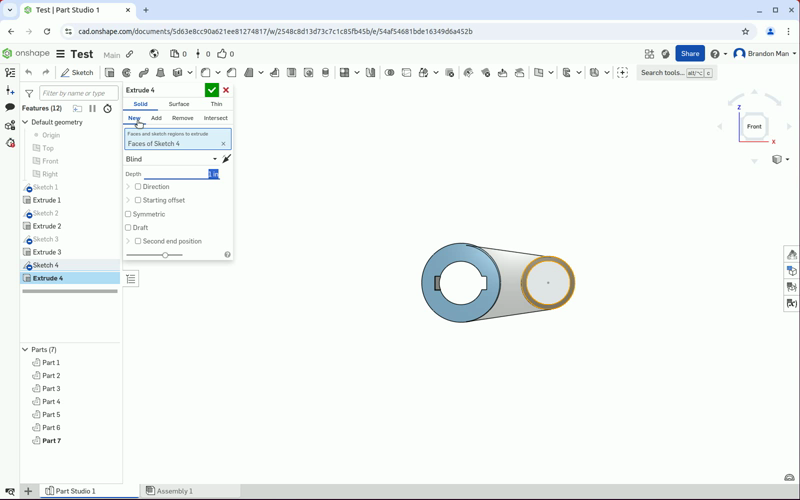
text(1.685)
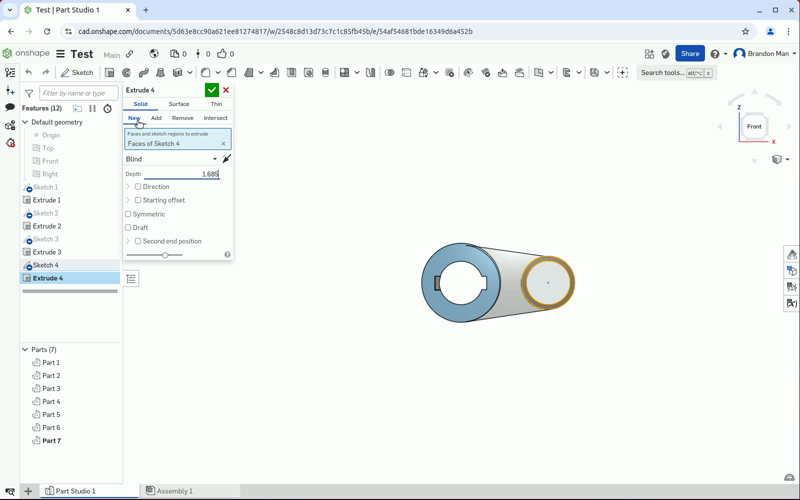
key(enter)
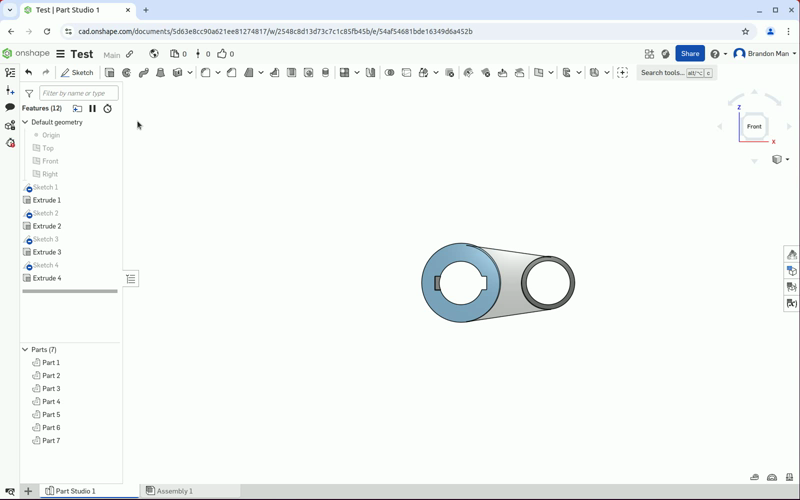
key(shift+h)
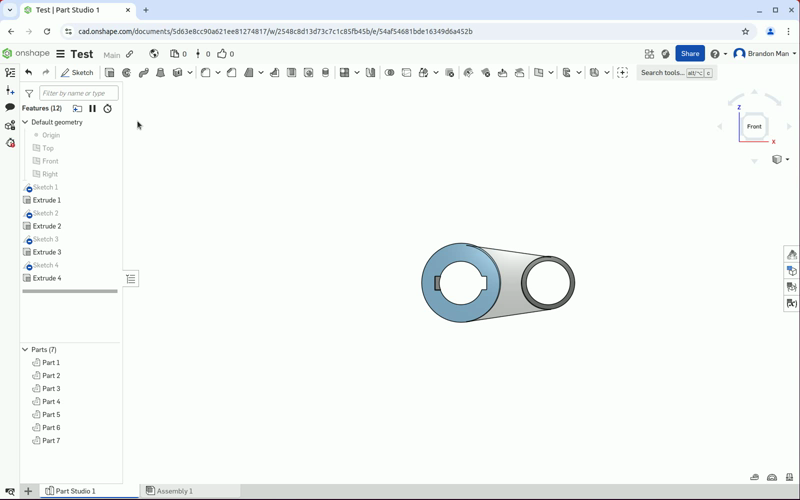
key(shift+h)
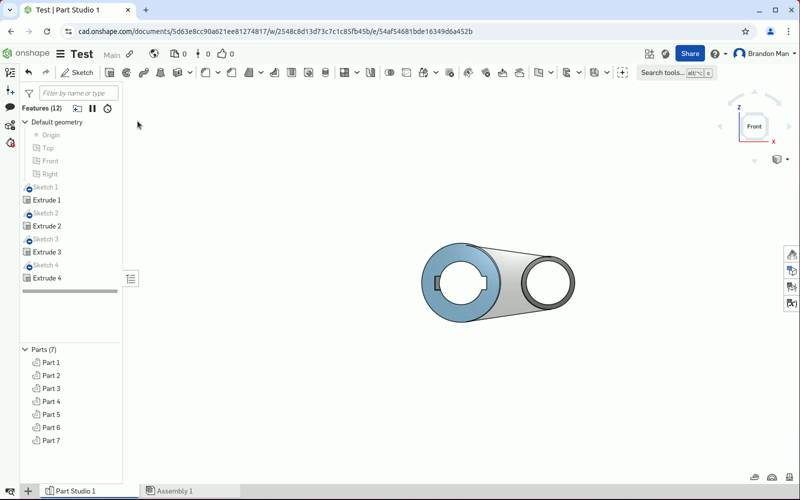
mouse_move(73, 189)
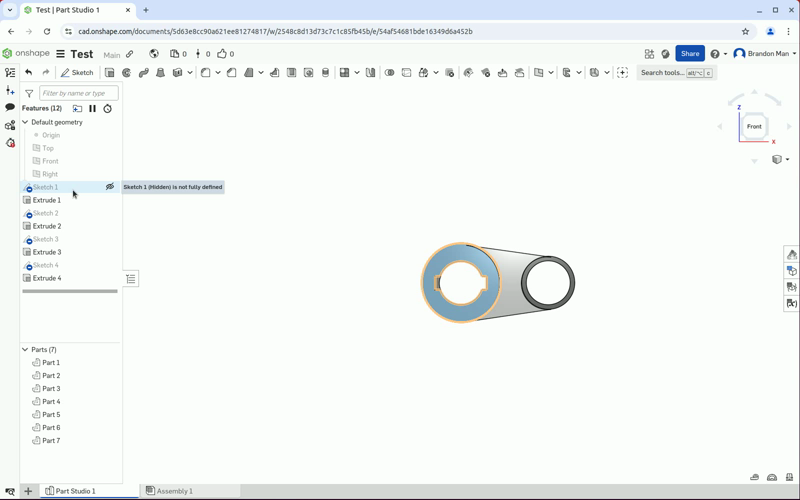
click(73, 189)
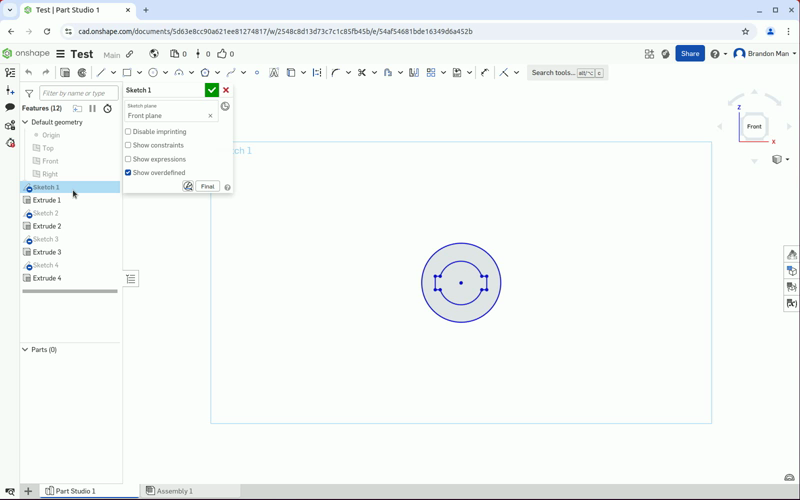
mouse_move(229, 92)
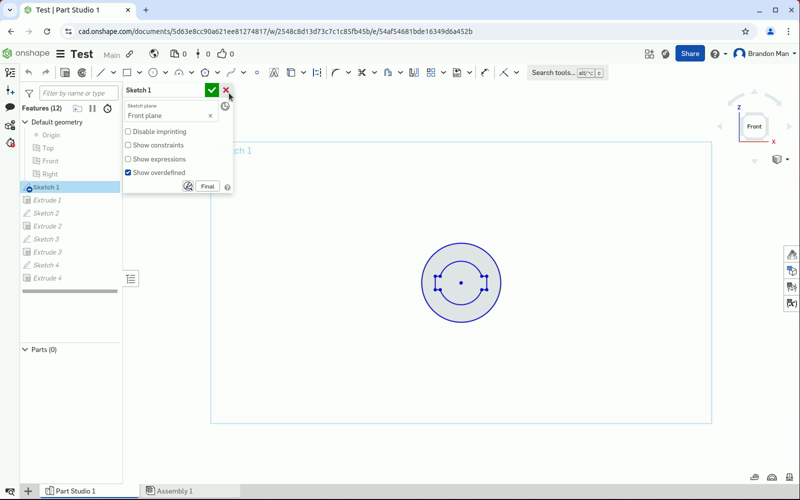
click(229, 92)
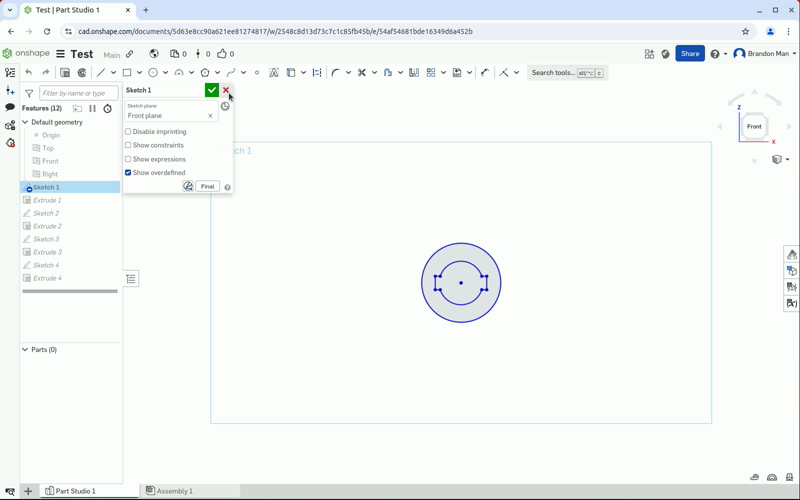
key(shift+s)
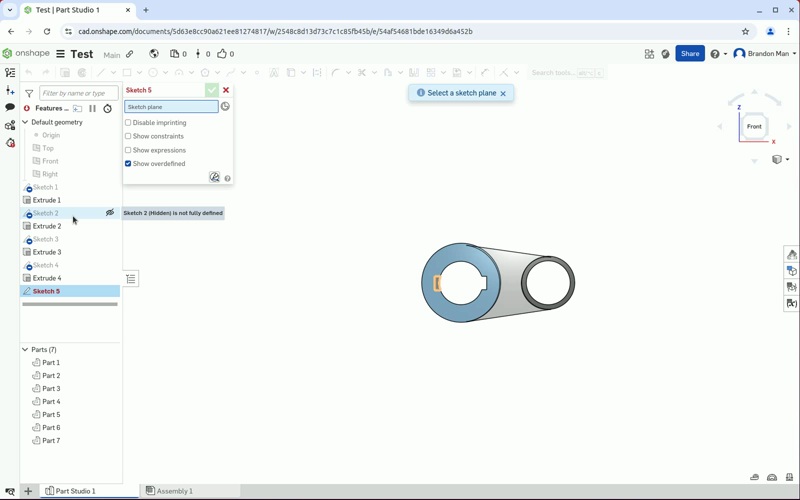
scroll(3)
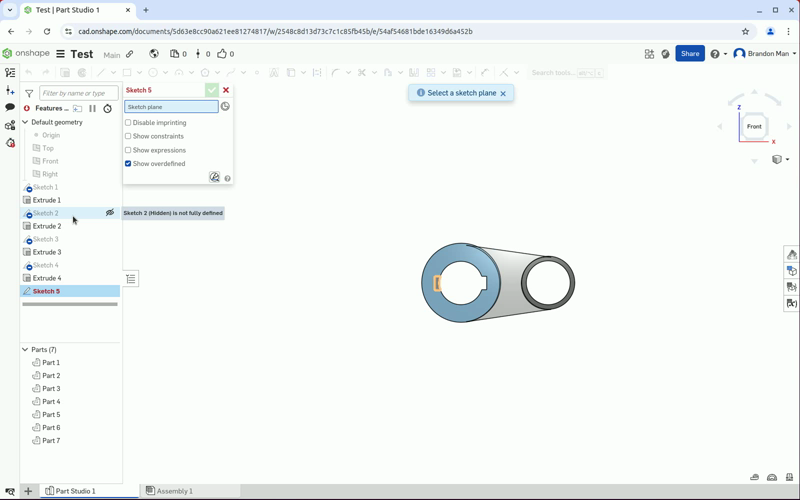
mouse_move(73, 163)
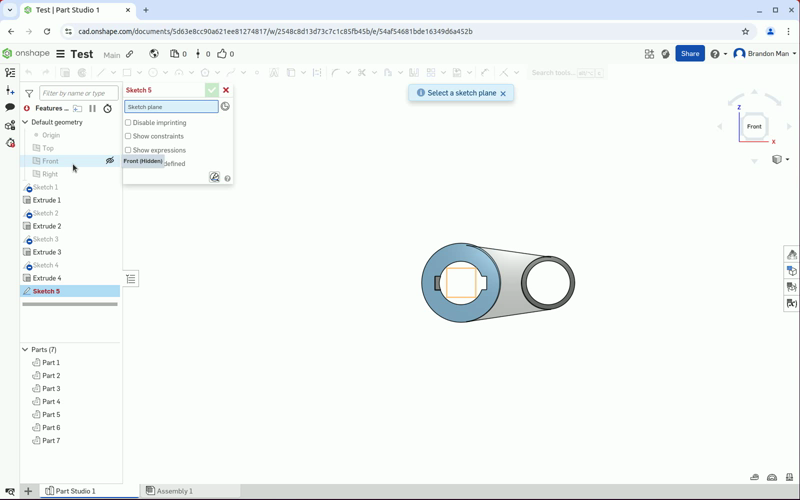
click(73, 163)
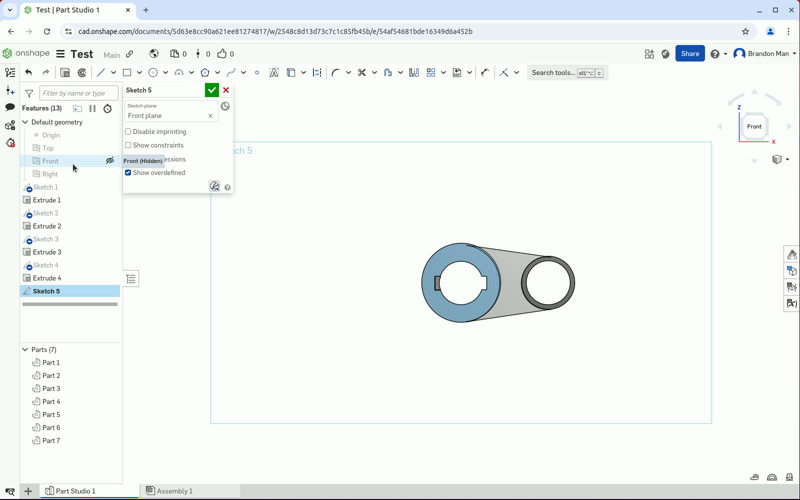
mouse_move(73, 352)
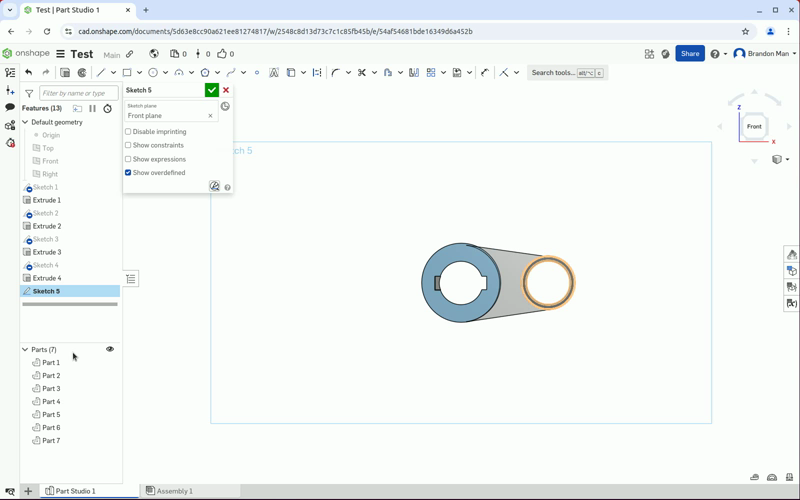
key(y)
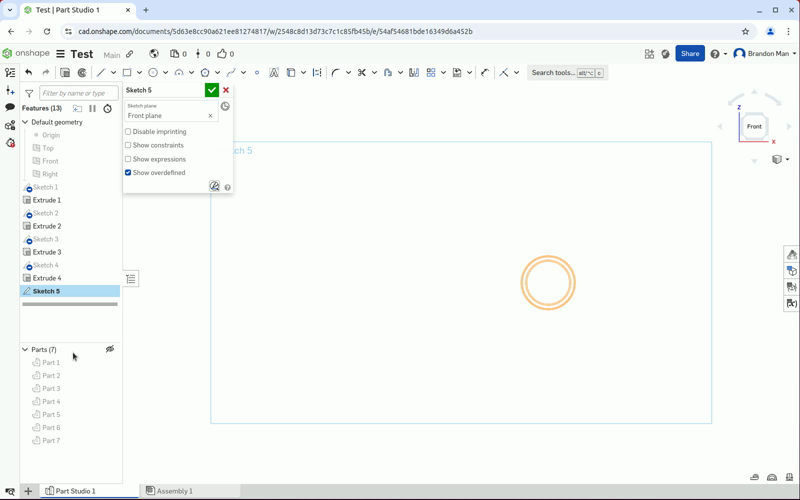
key(c)
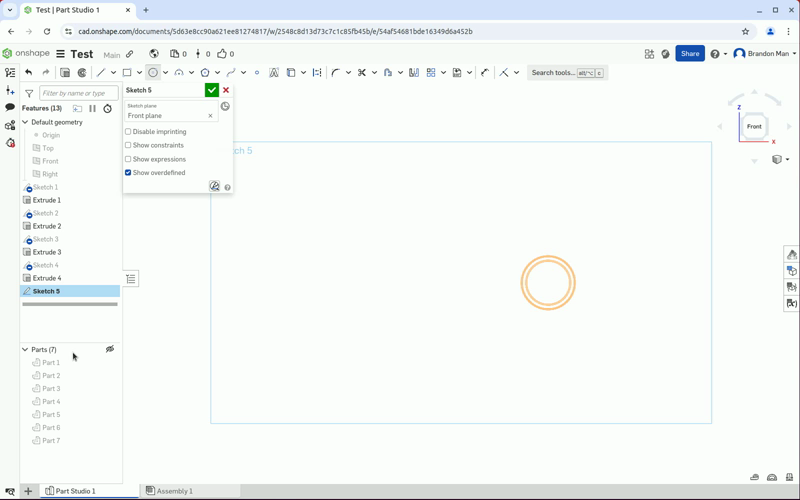
key_down(shift)
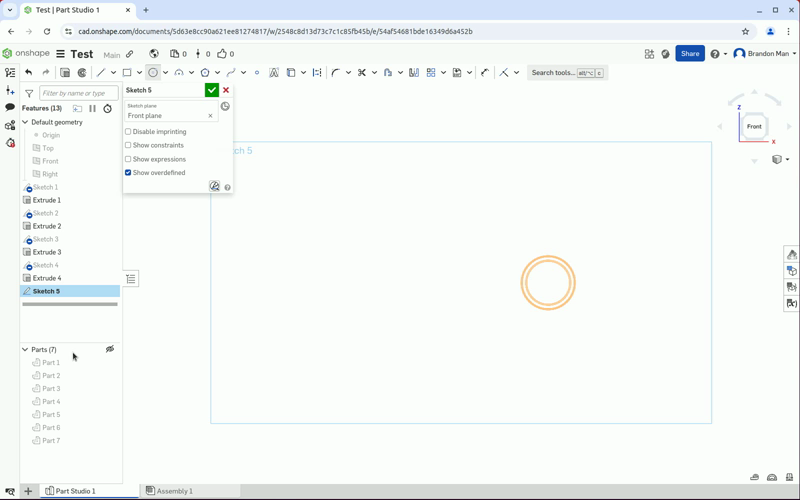
mouse_move(461, 282)
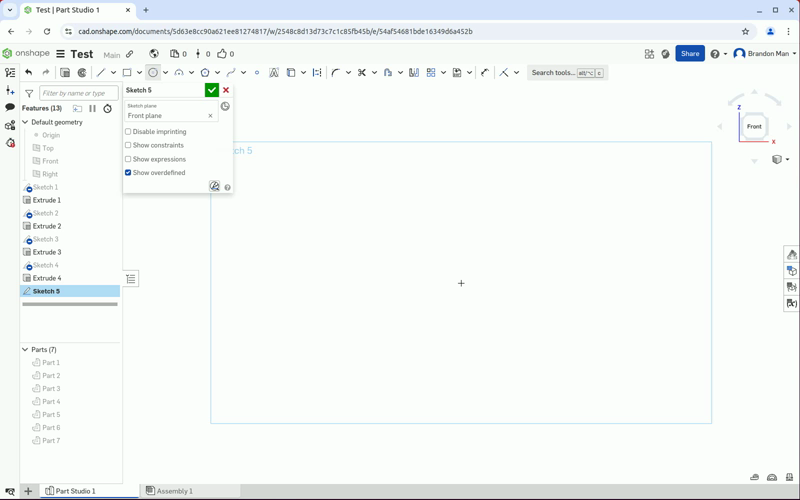
click(461, 282)
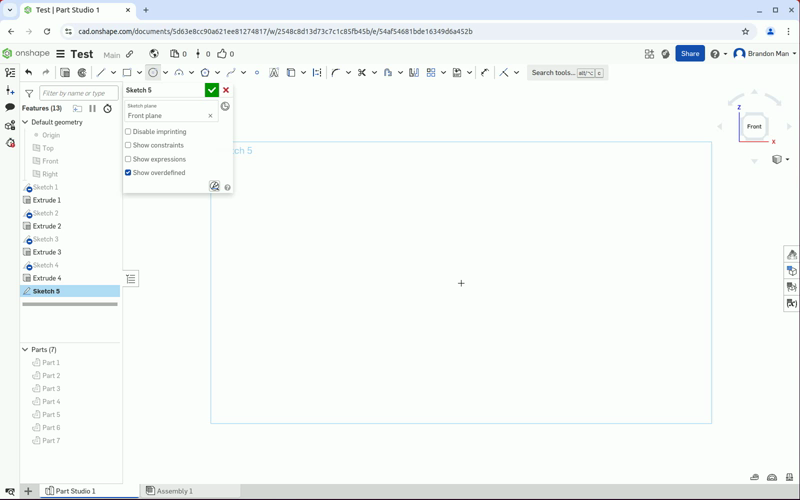
key_up(shift)
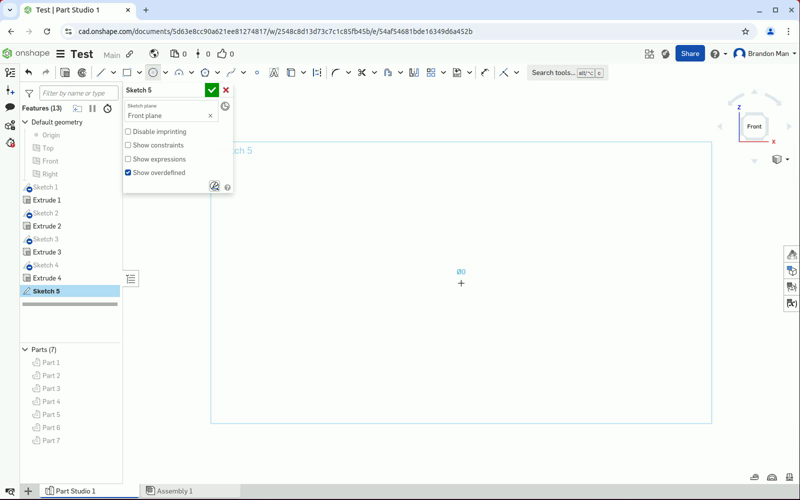
mouse_move(500, 282)
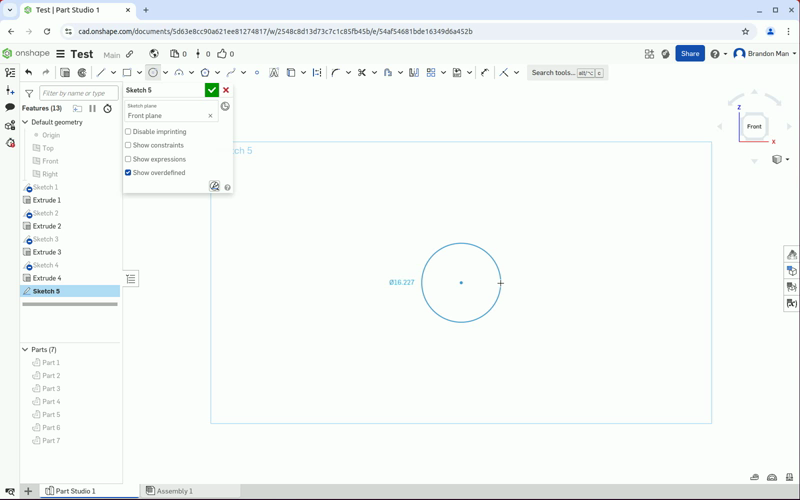
click(500, 282)
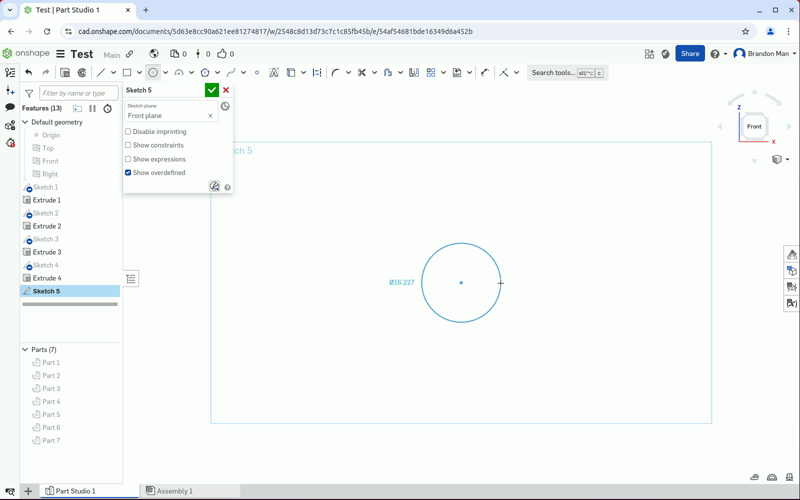
key(esc)
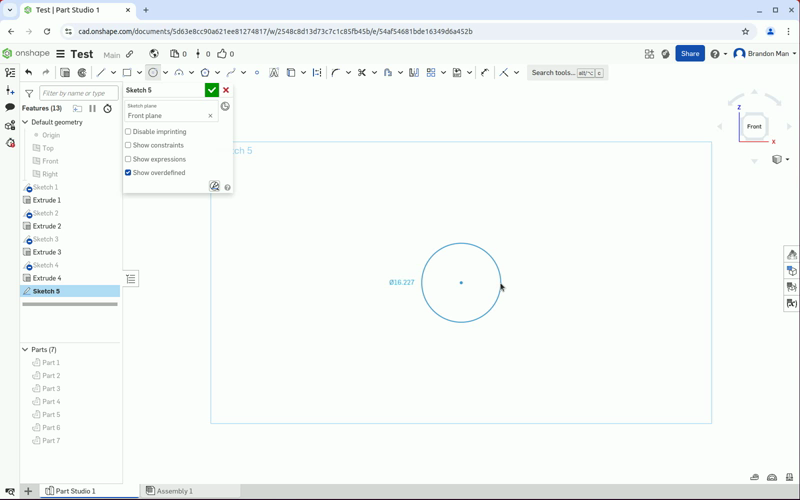
key(l)
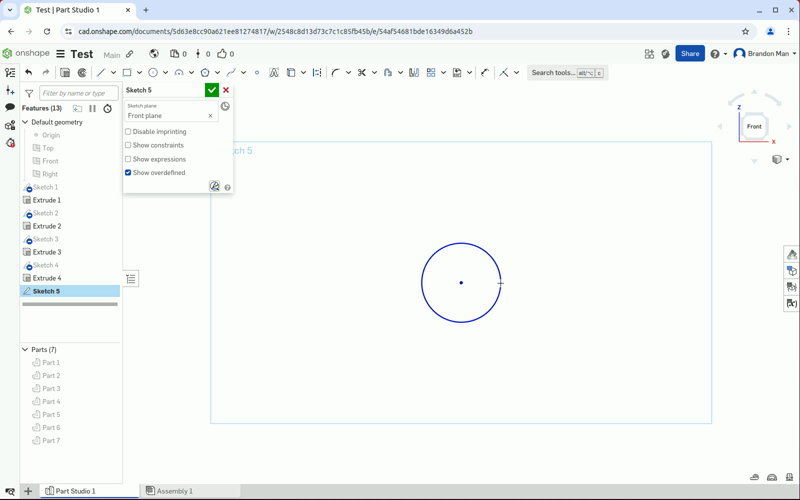
key_down(shift)
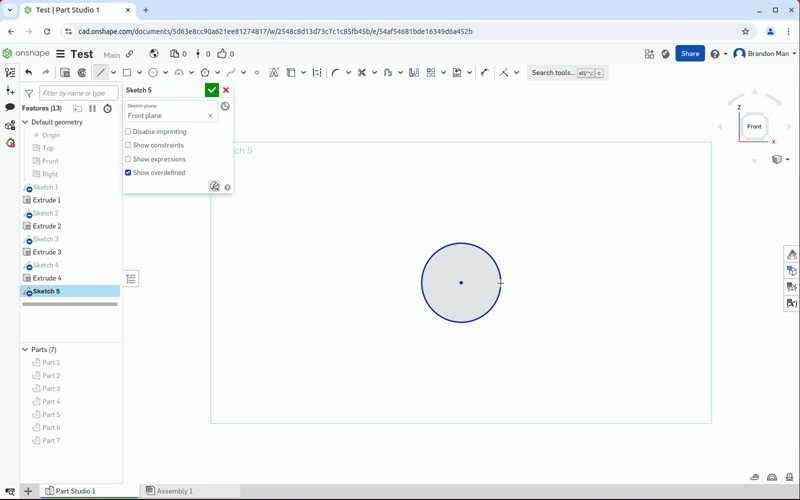
mouse_move(435, 289)
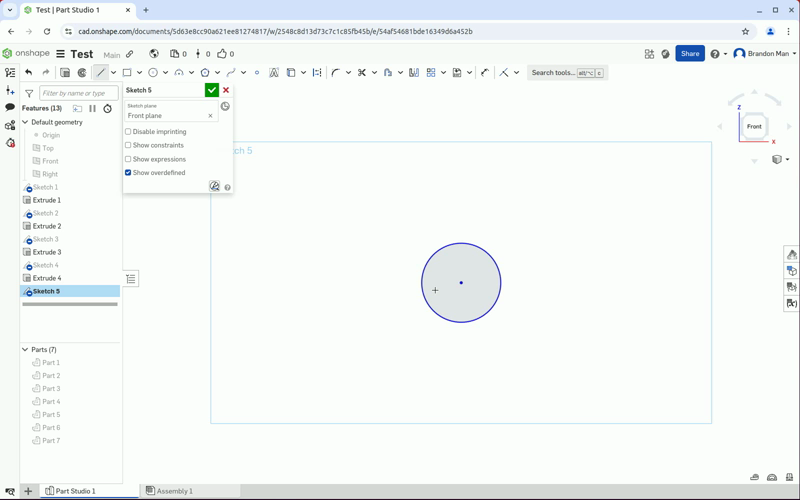
click(435, 289)
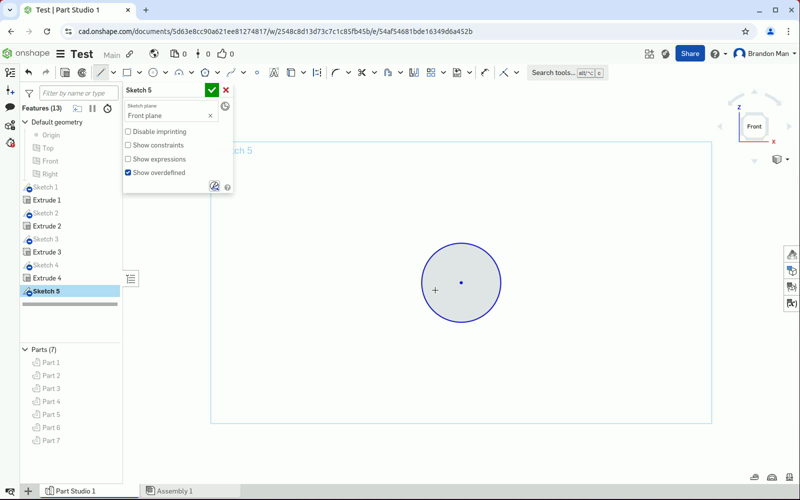
key_up(shift)
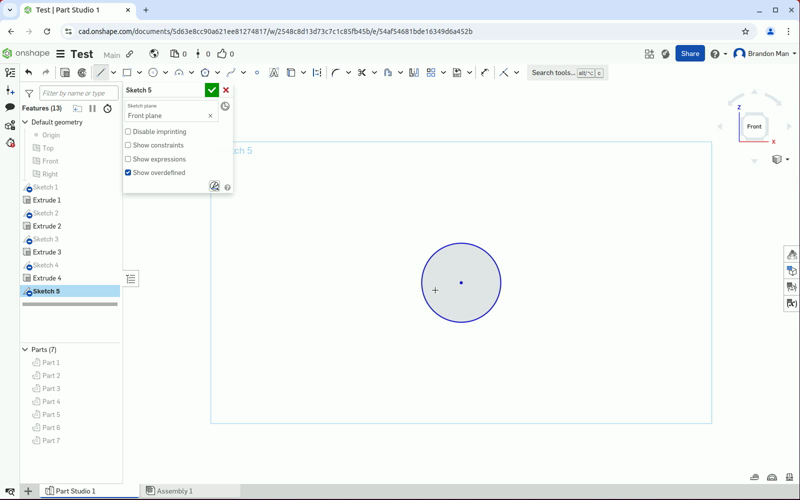
key_down(shift)
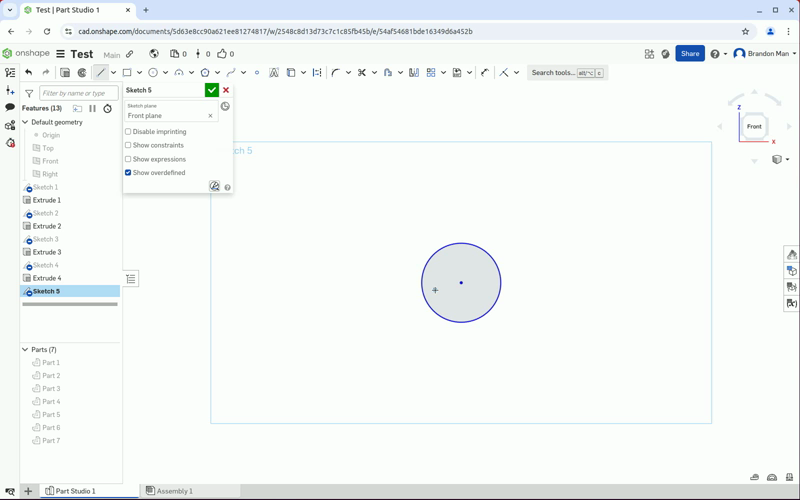
mouse_move(465, 289)
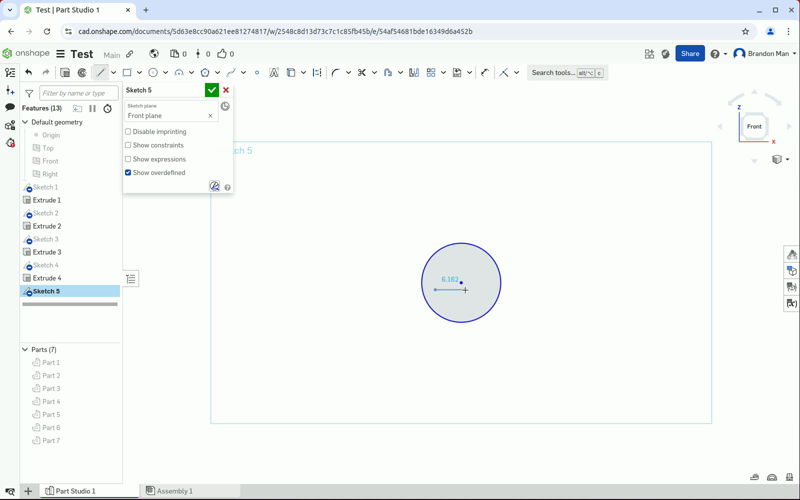
mouse_move(440, 289)
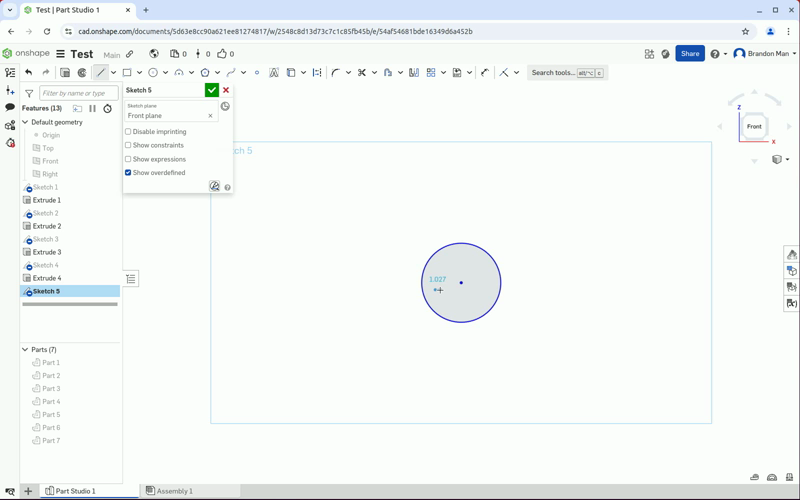
scroll(6)
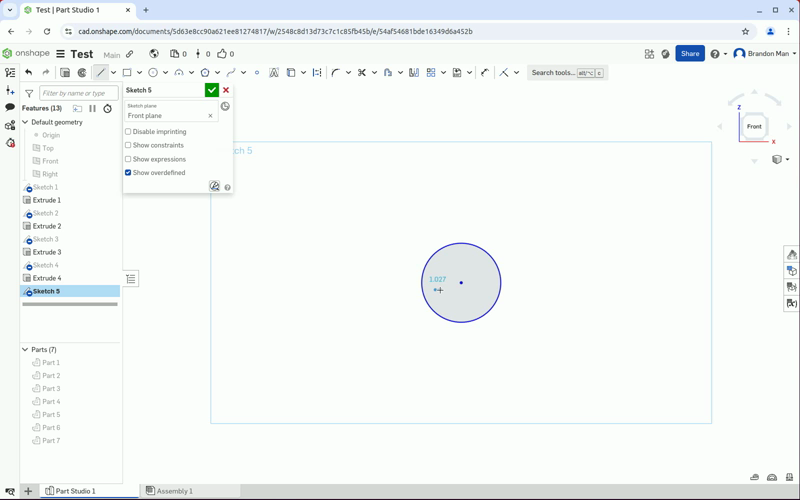
scroll(6)
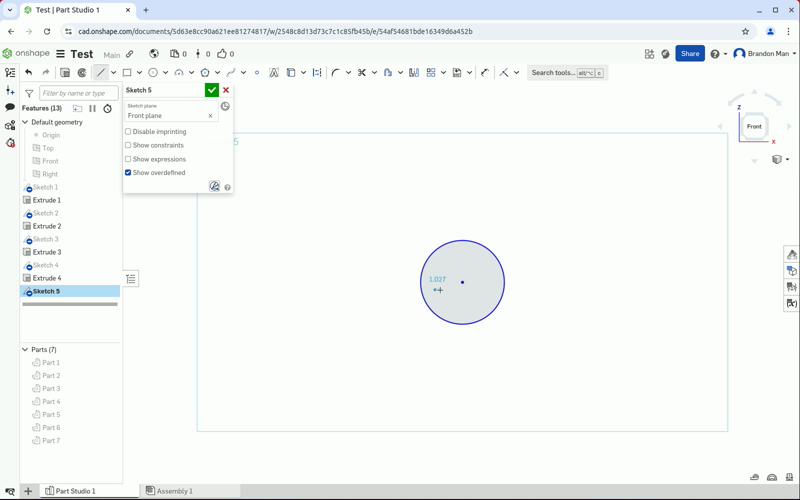
scroll(6)
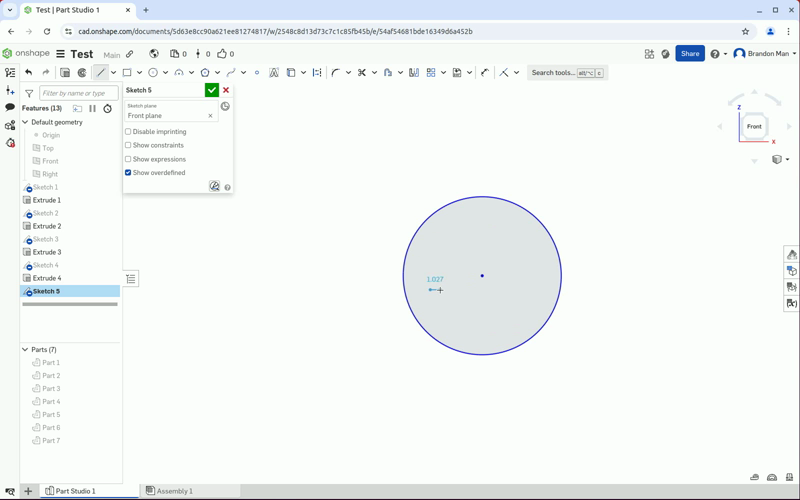
scroll(6)
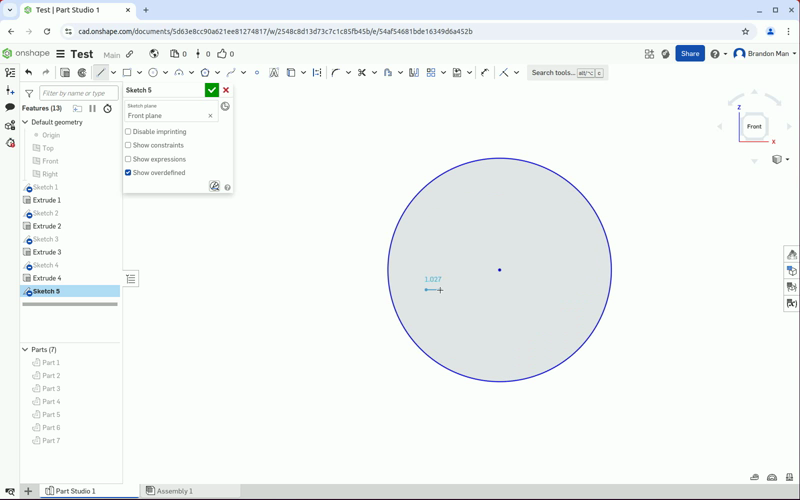
scroll(6)
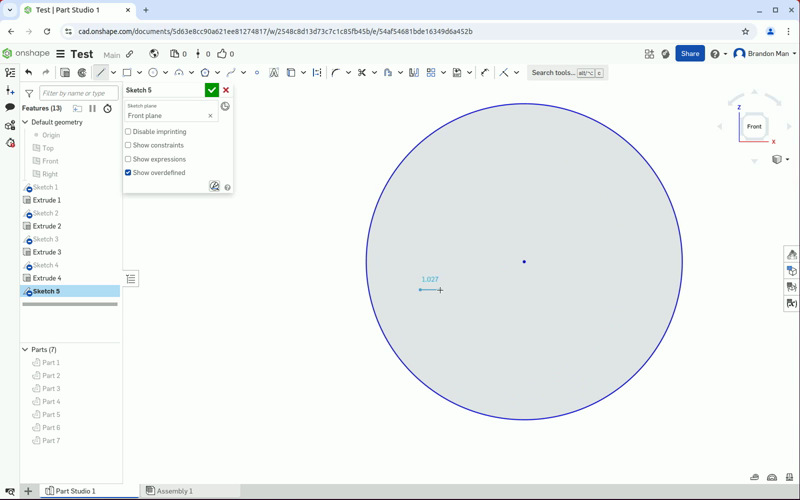
scroll(6)
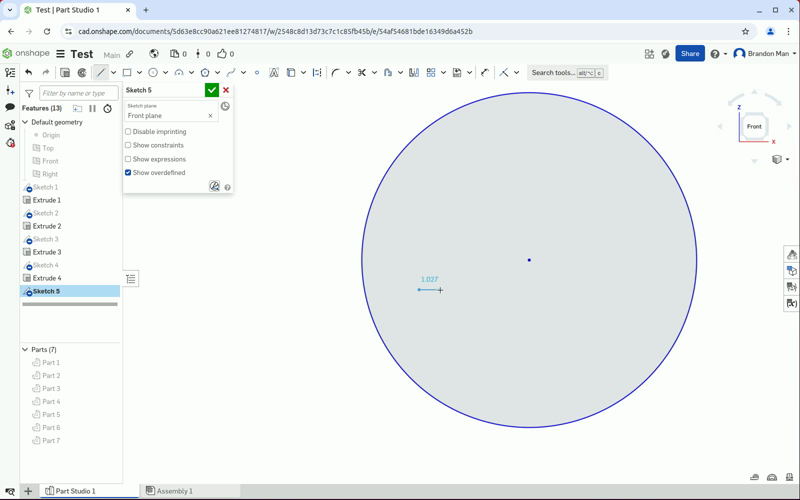
scroll(6)
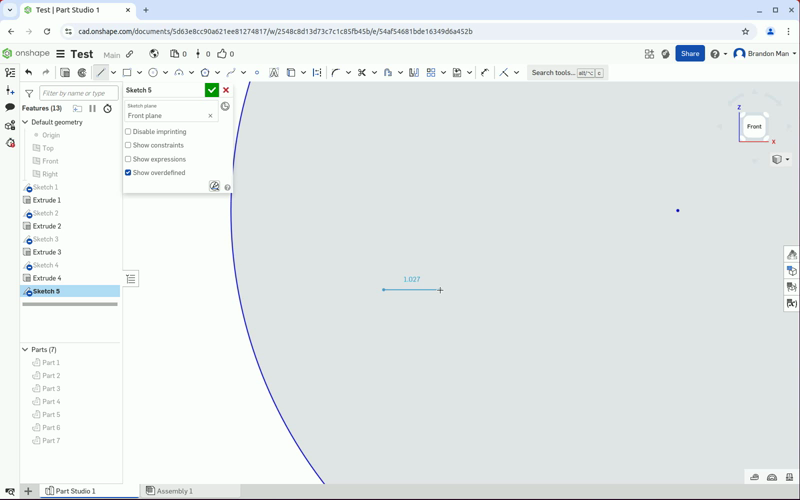
click(440, 289)
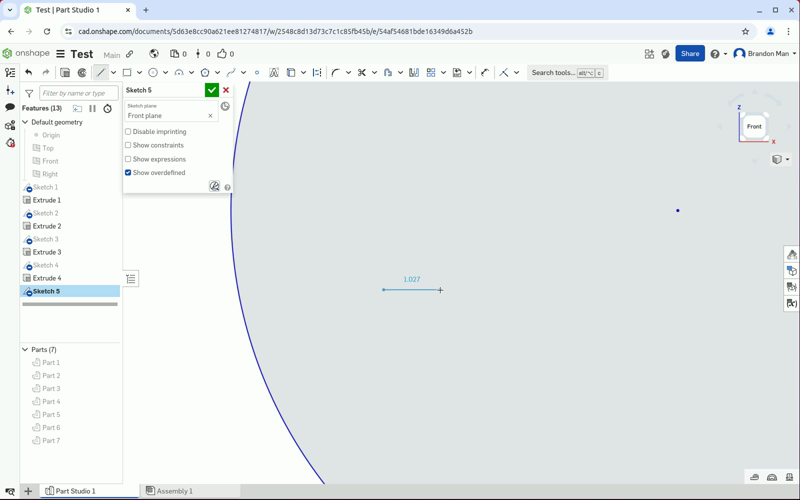
scroll(-6)
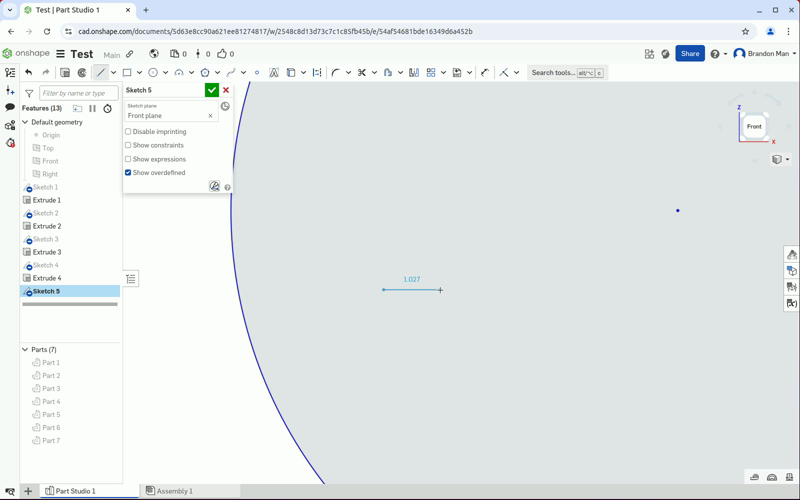
scroll(-6)
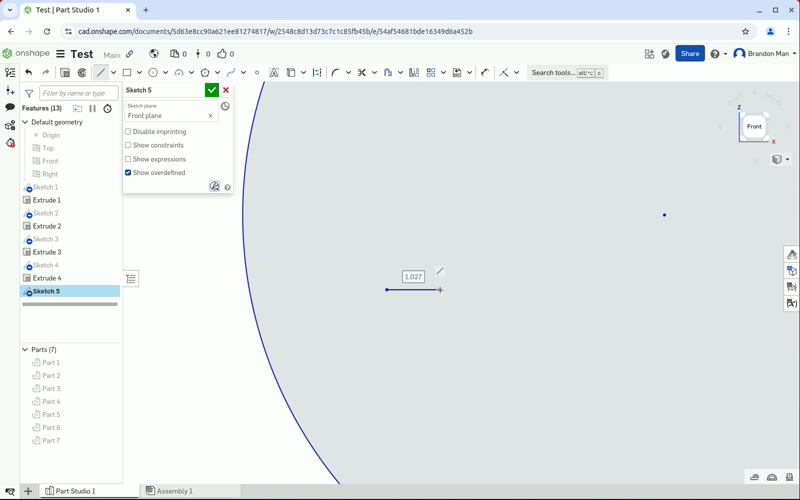
scroll(-6)
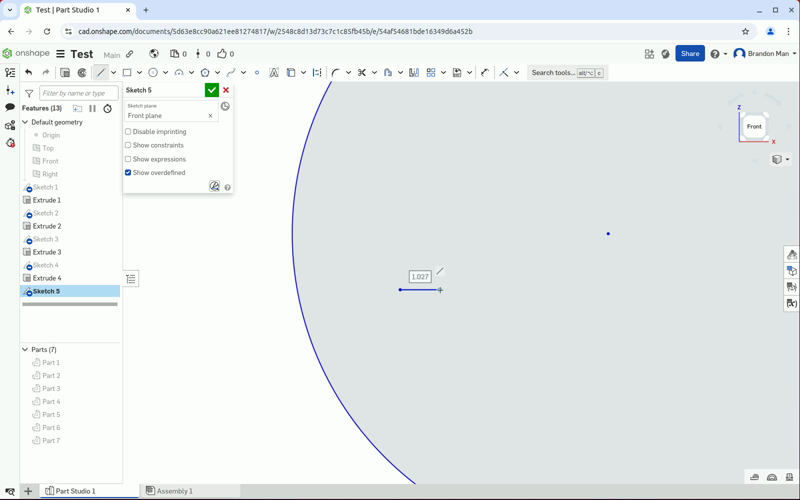
scroll(-6)
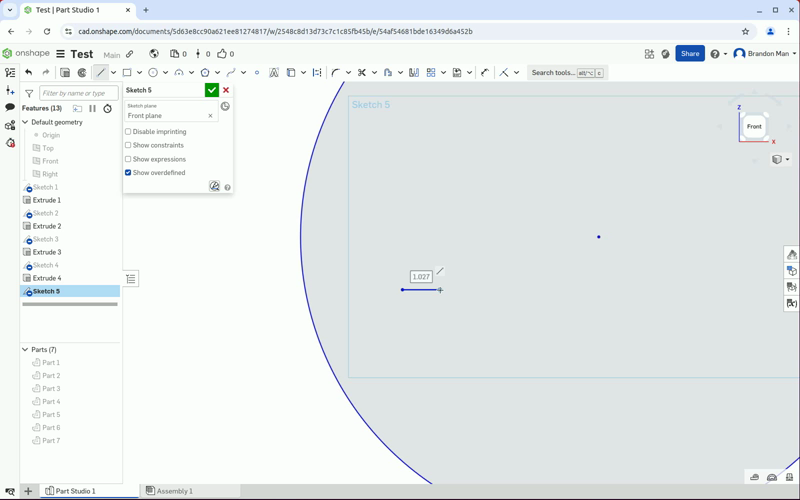
scroll(-6)
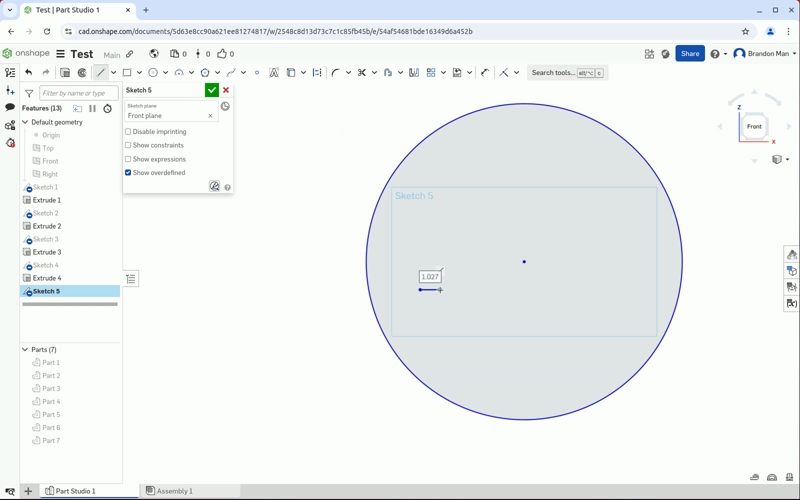
scroll(-6)
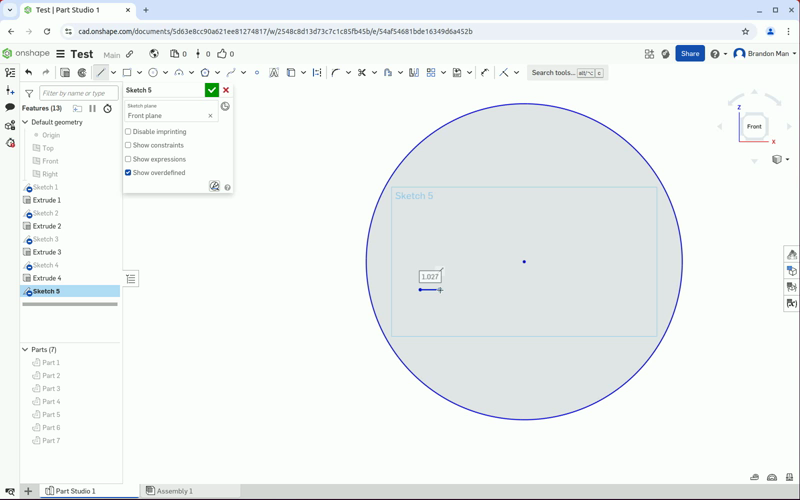
scroll(-6)
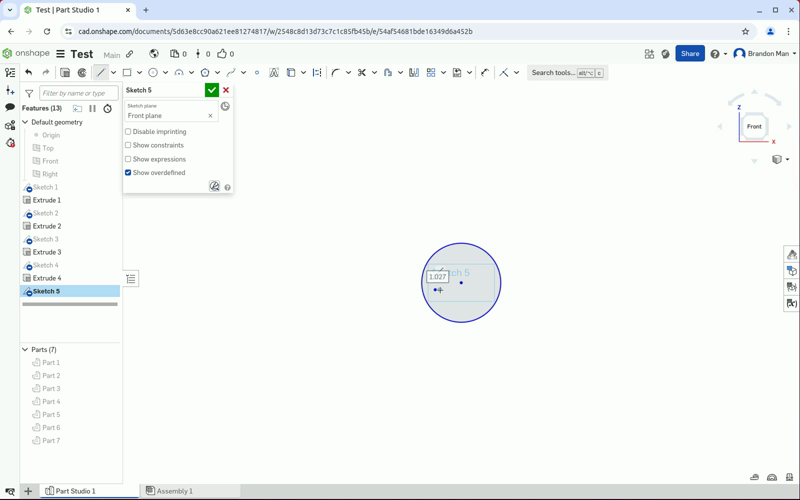
key_up(shift)
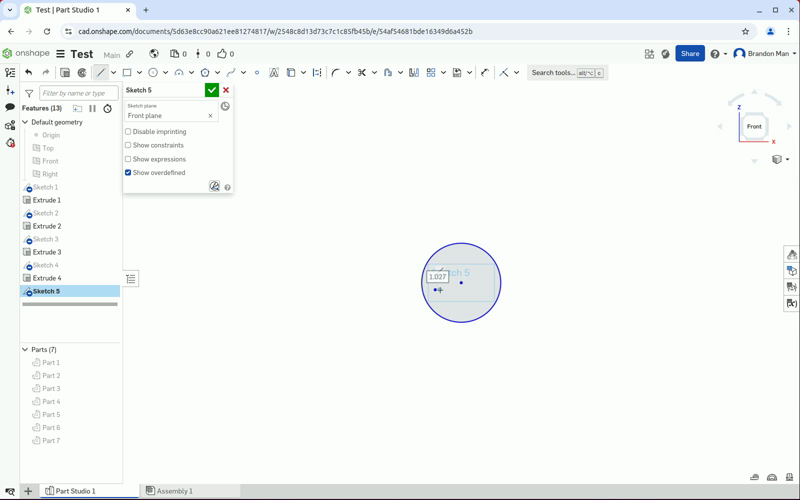
key(esc)
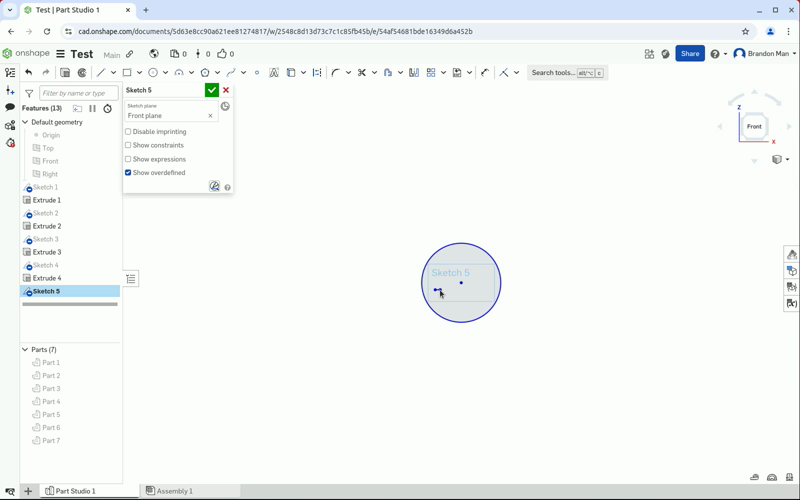
key(a)
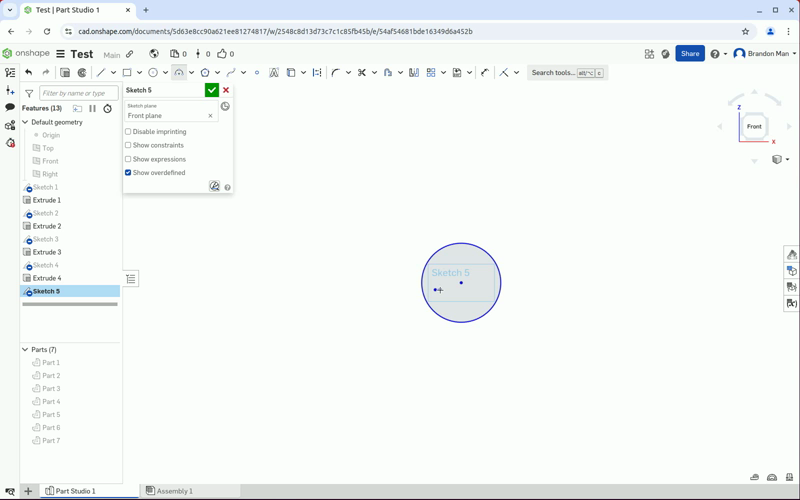
mouse_move(440, 289)
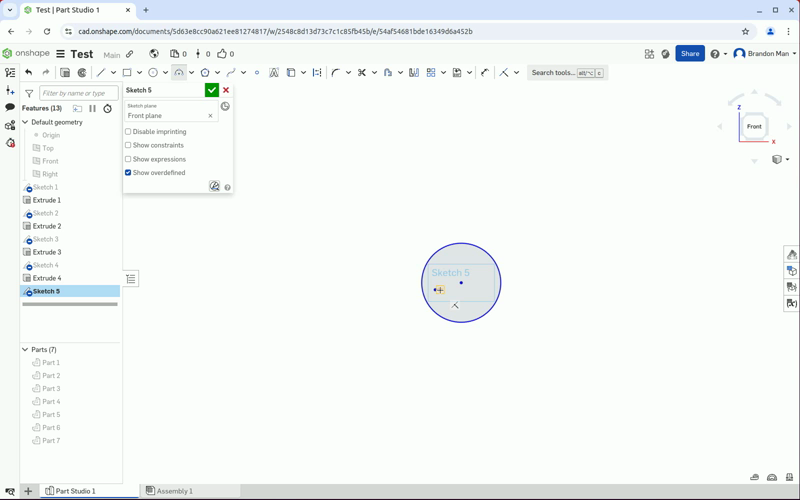
click(440, 289)
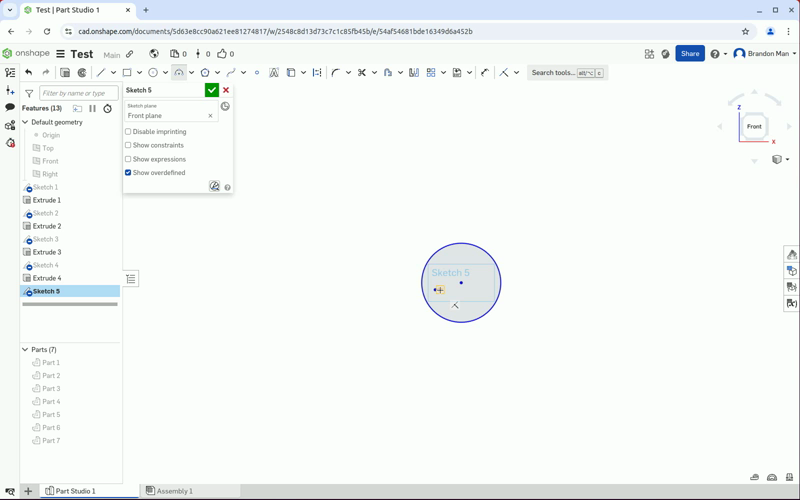
key_down(shift)
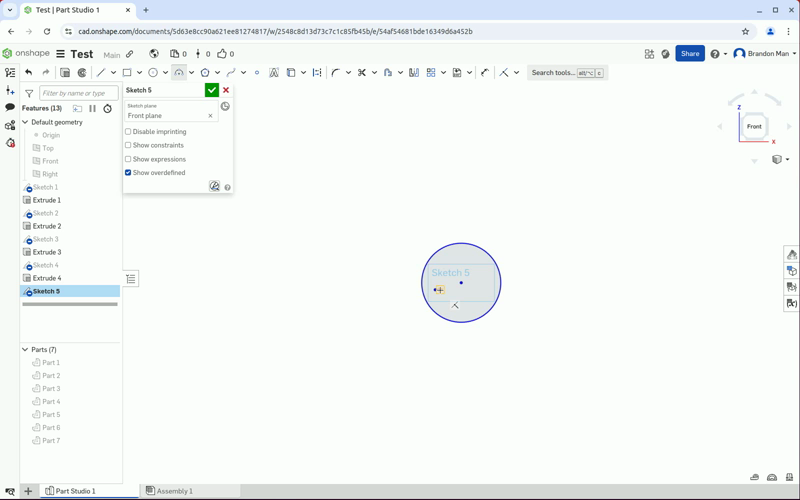
mouse_move(481, 289)
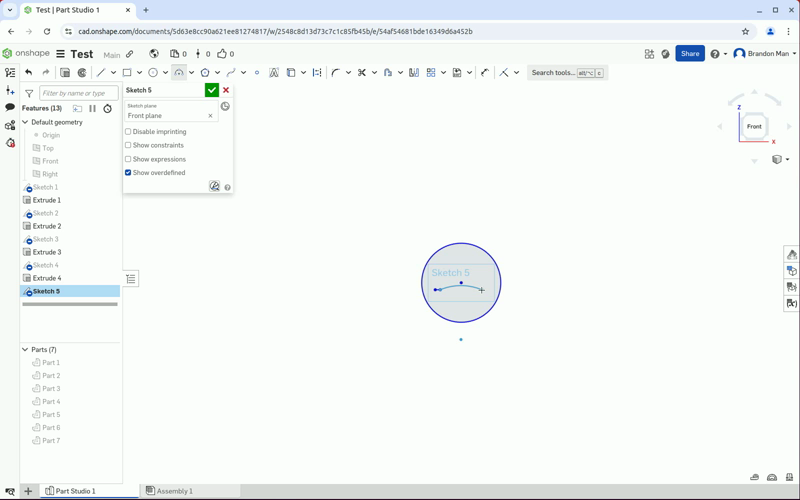
click(481, 289)
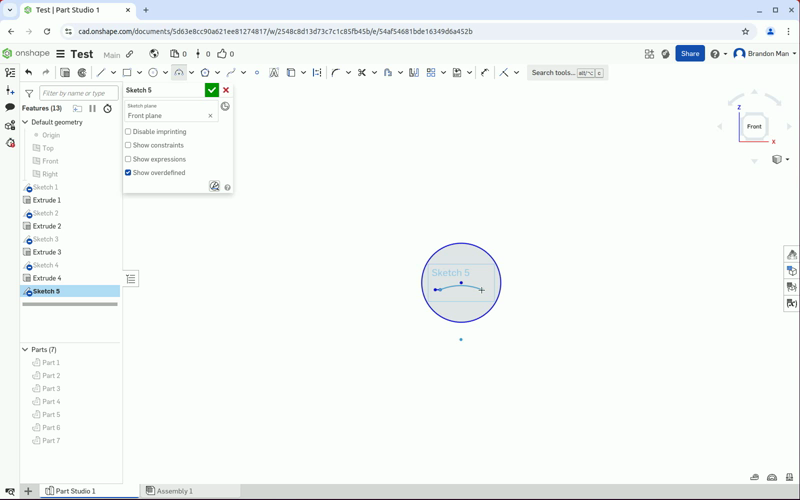
mouse_move(460, 304)
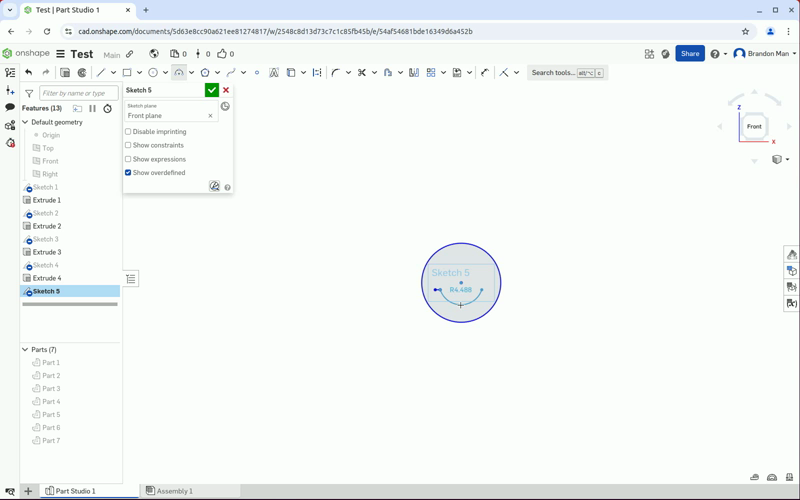
click(460, 304)
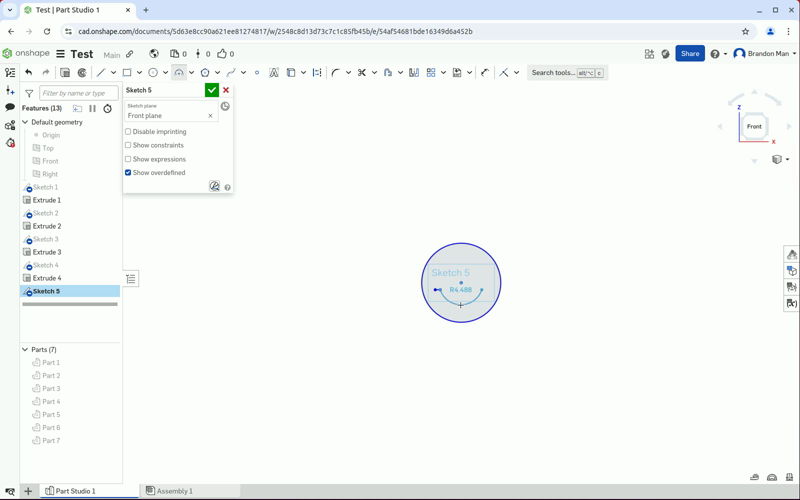
key_up(shift)
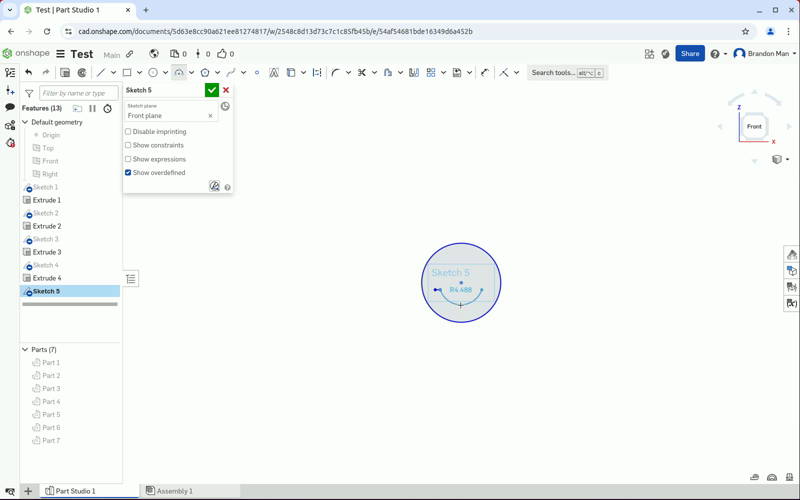
key(esc)
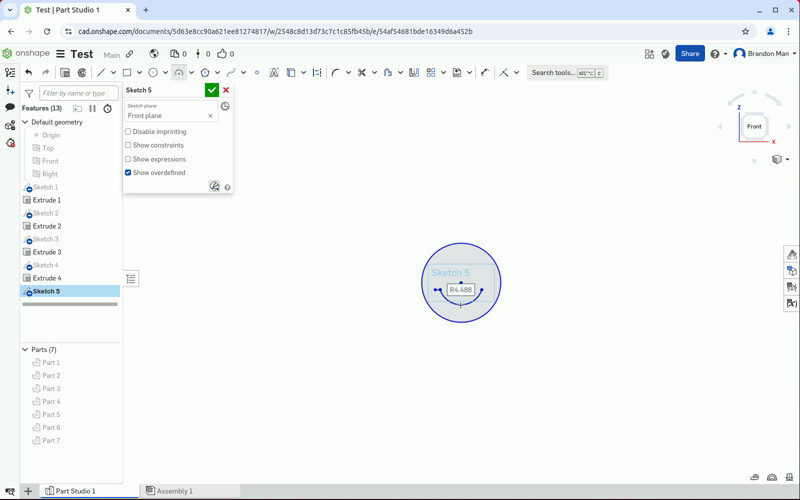
key(l)
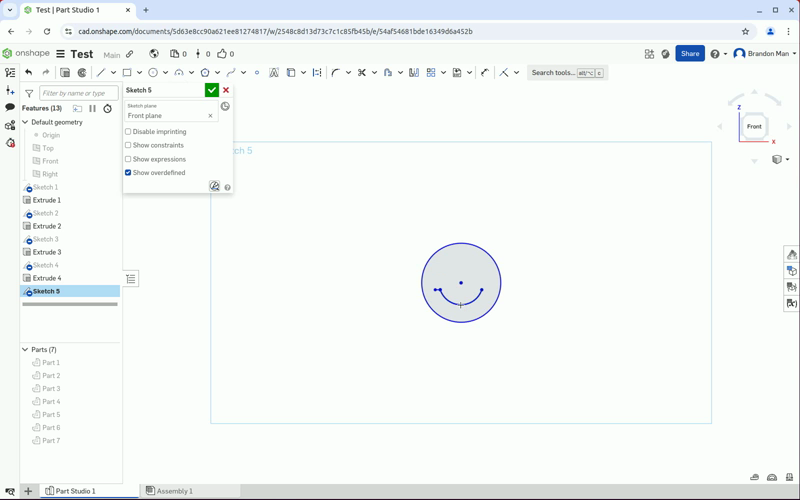
mouse_move(481, 289)
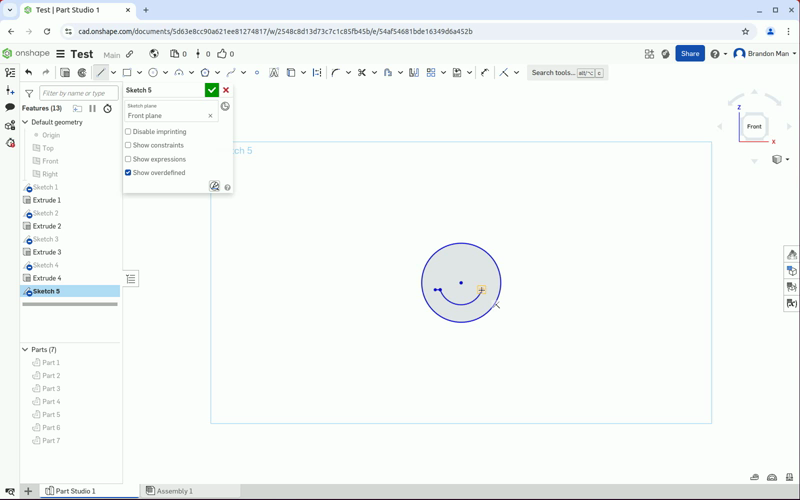
click(481, 289)
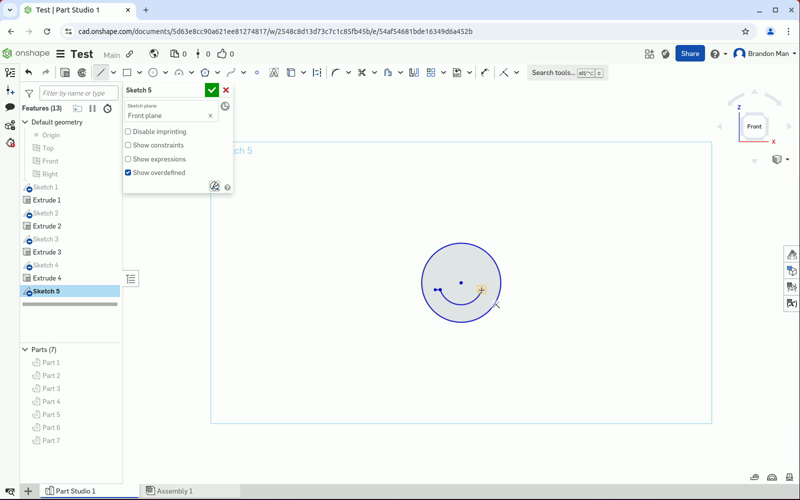
key_down(shift)
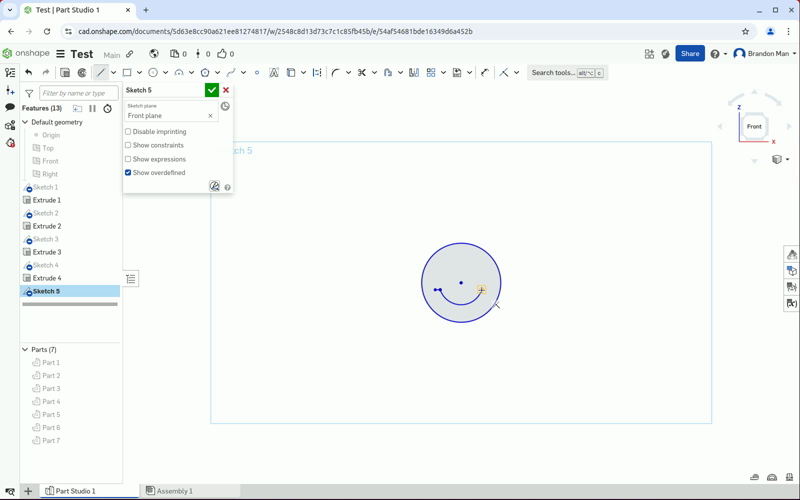
mouse_move(511, 289)
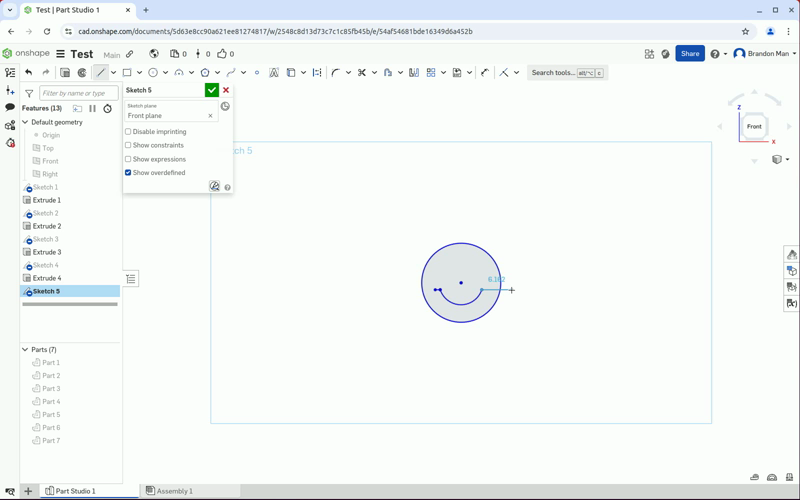
mouse_move(486, 289)
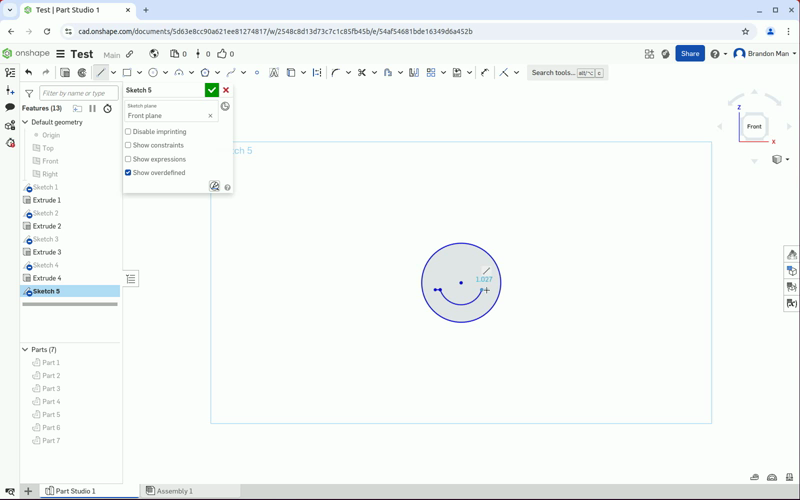
scroll(6)
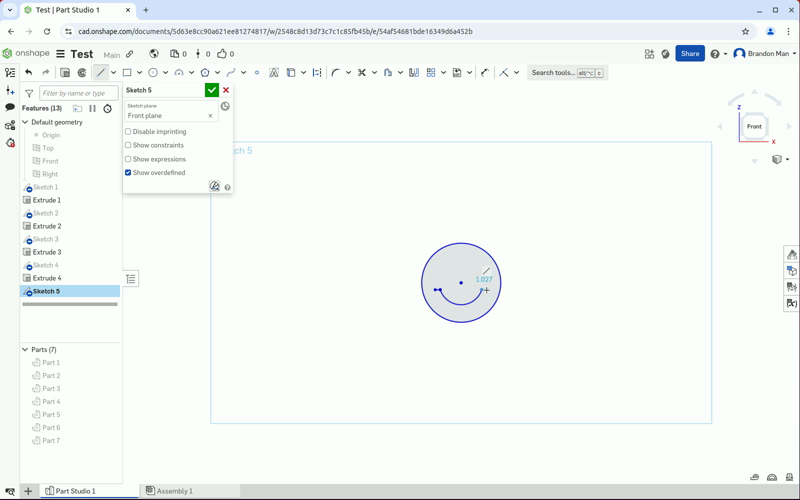
scroll(6)
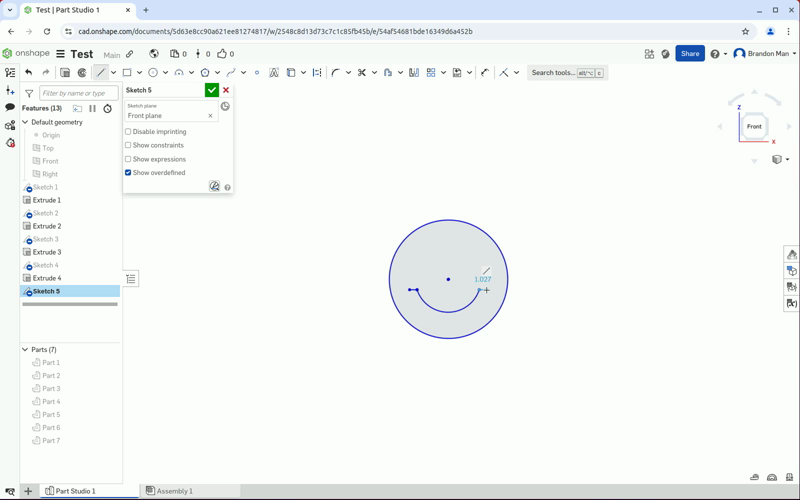
scroll(6)
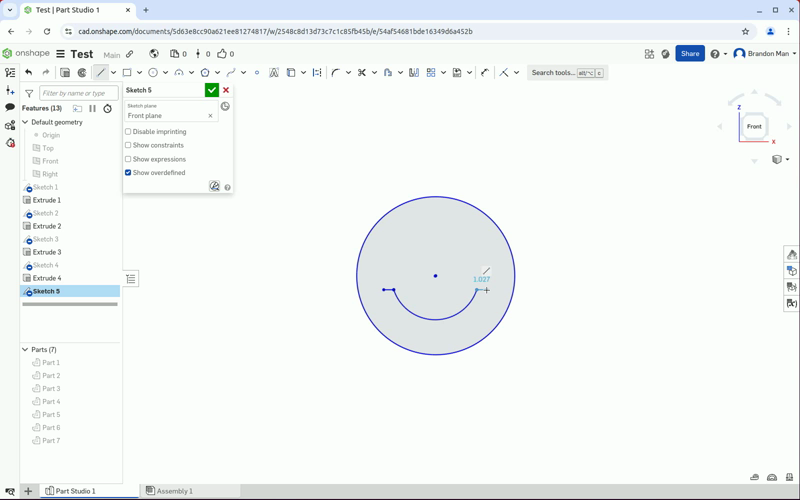
scroll(6)
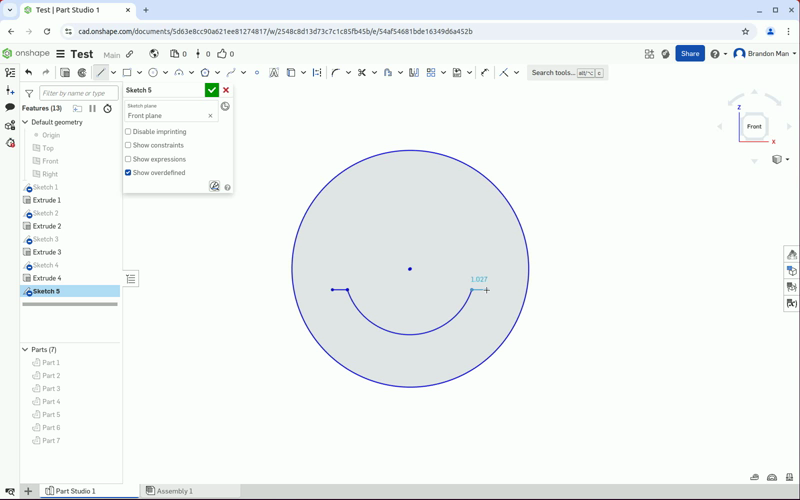
scroll(6)
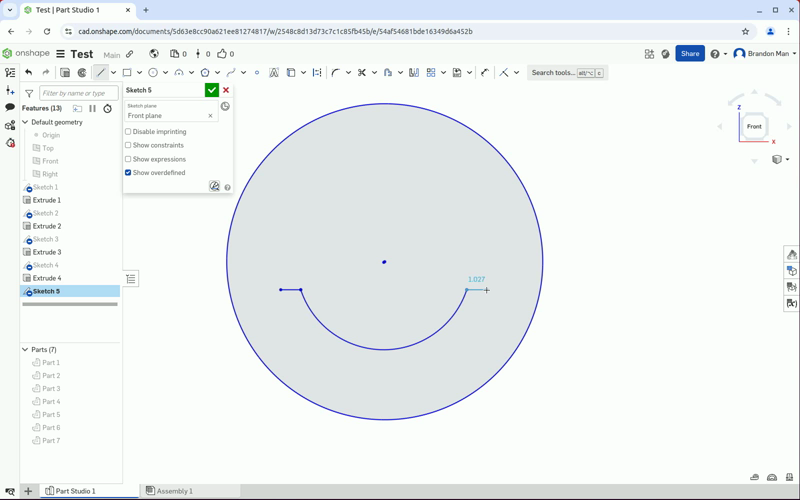
scroll(6)
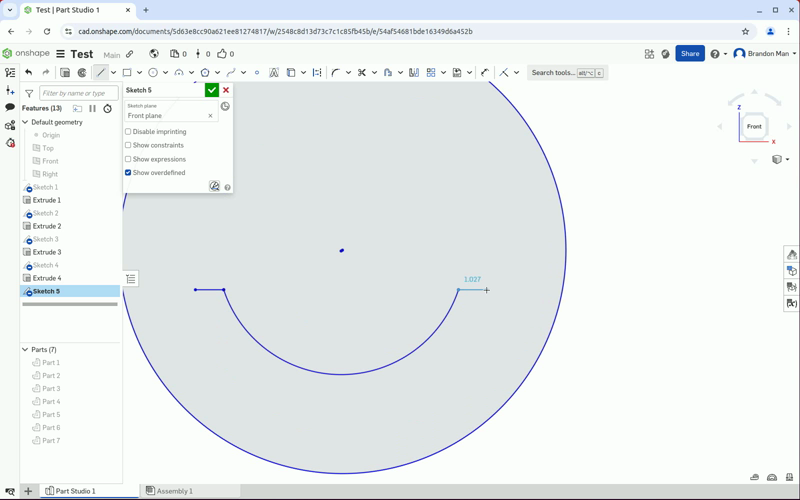
scroll(6)
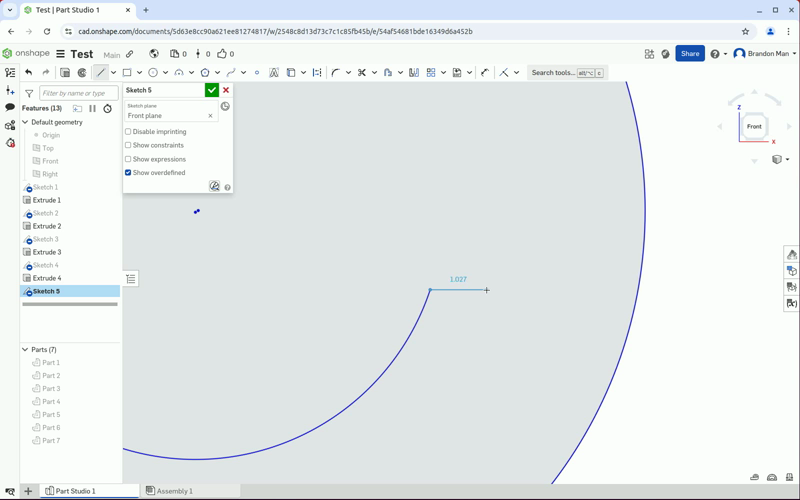
click(486, 289)
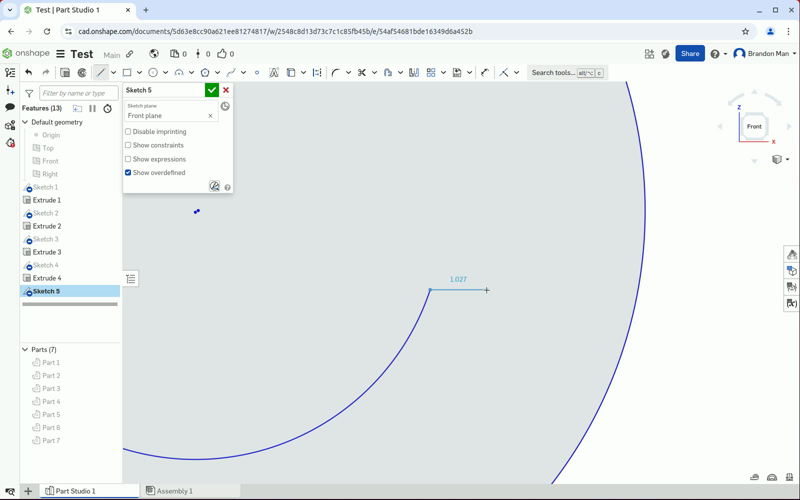
scroll(-6)
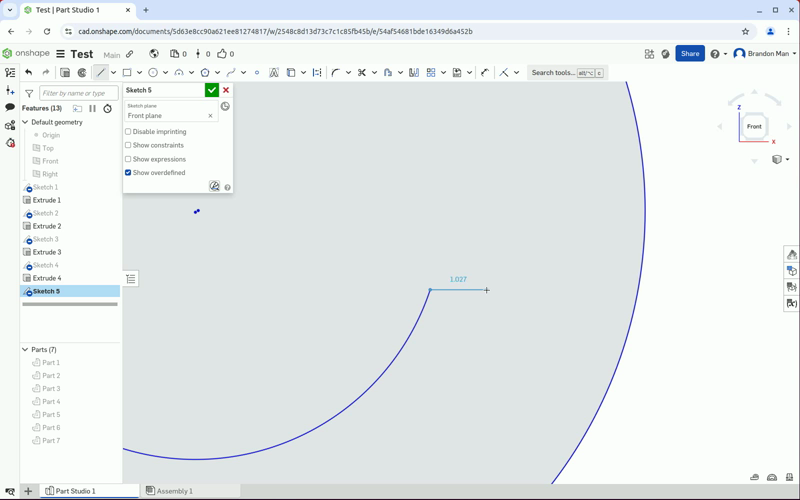
scroll(-6)
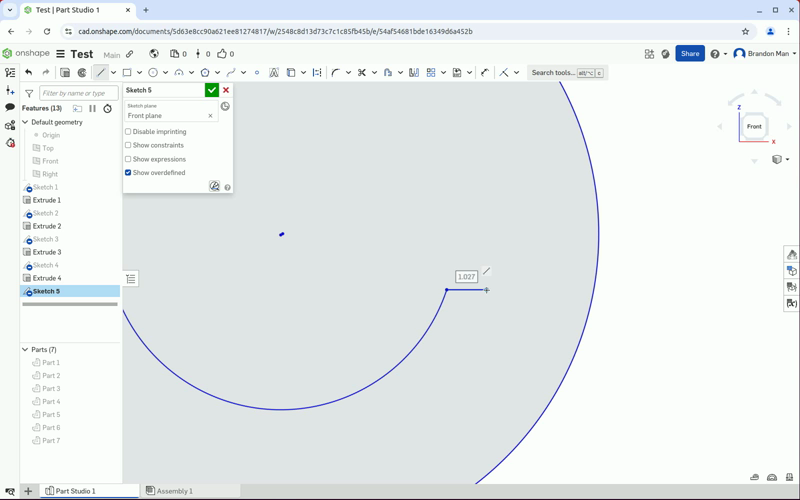
scroll(-6)
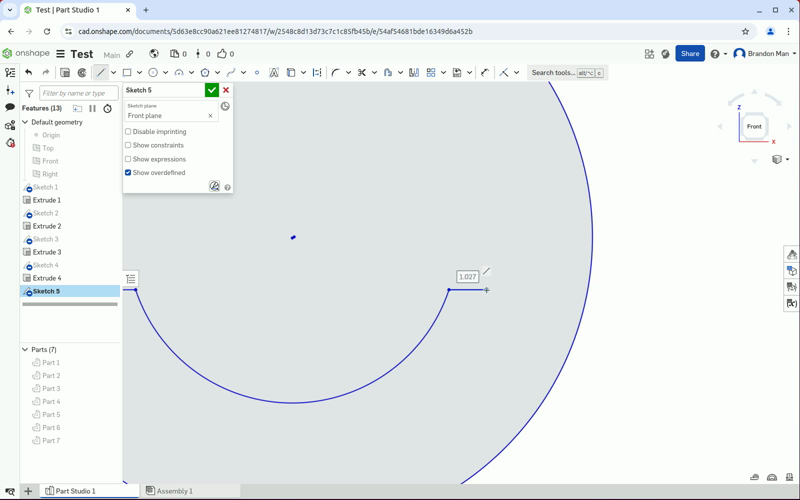
scroll(-6)
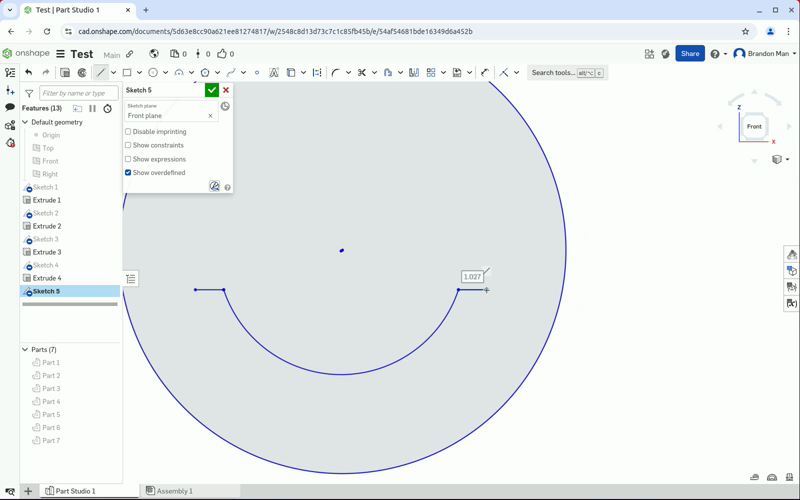
scroll(-6)
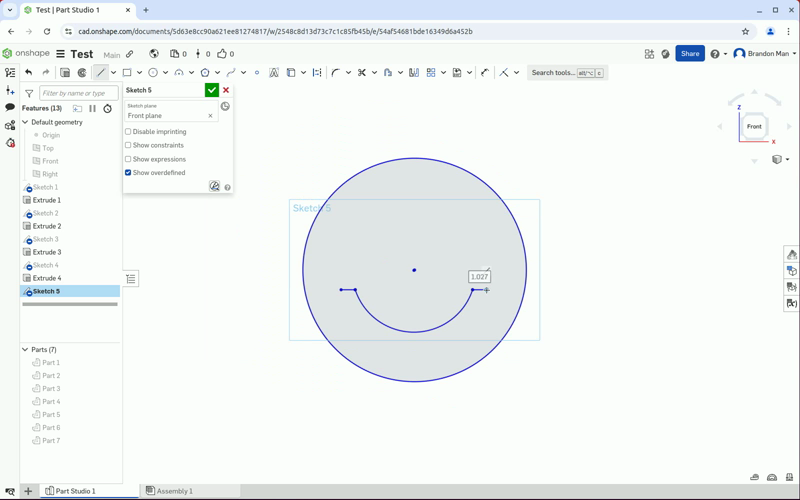
scroll(-6)
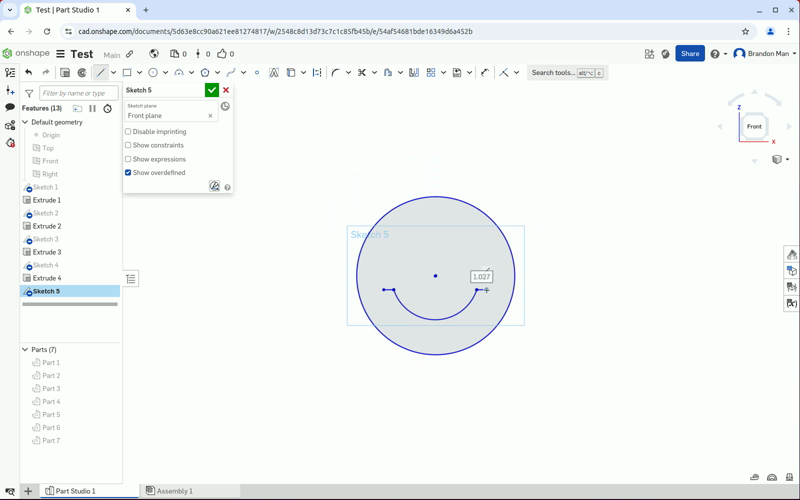
scroll(-6)
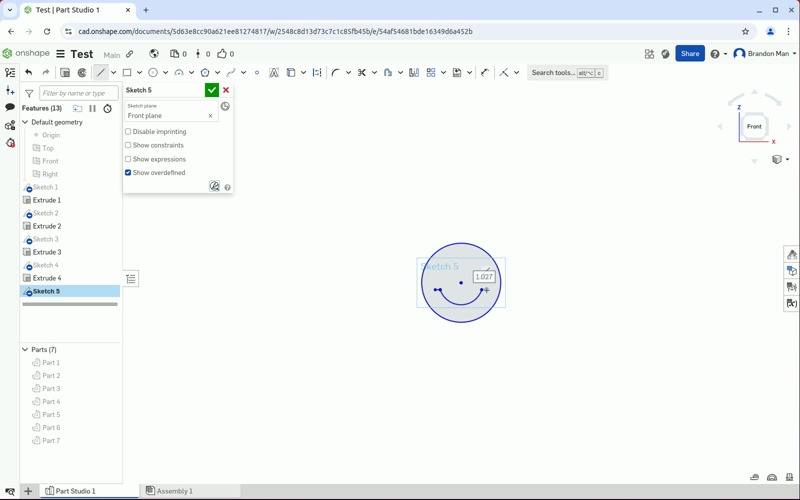
key_up(shift)
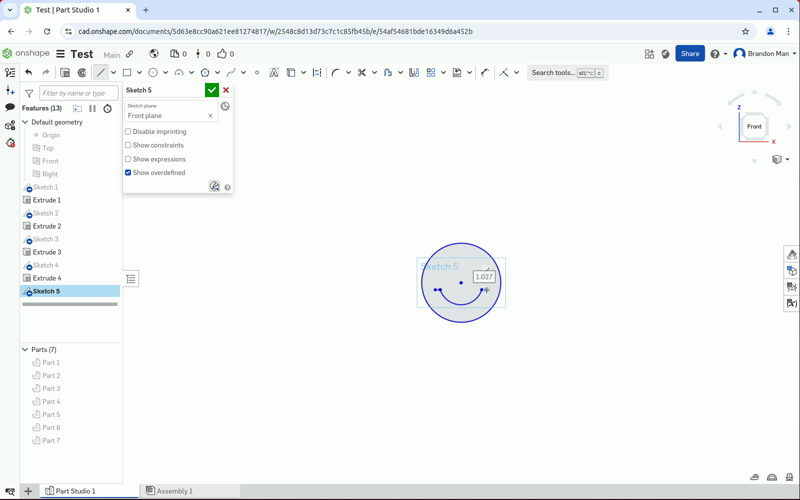
key_down(shift)
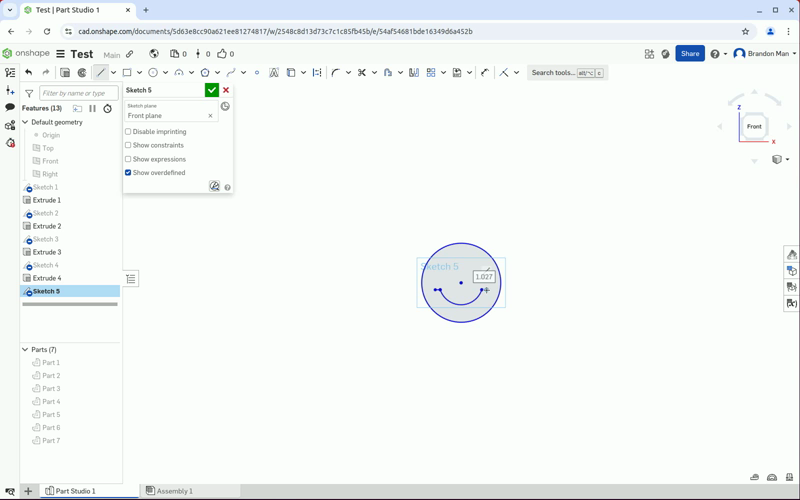
mouse_move(516, 289)
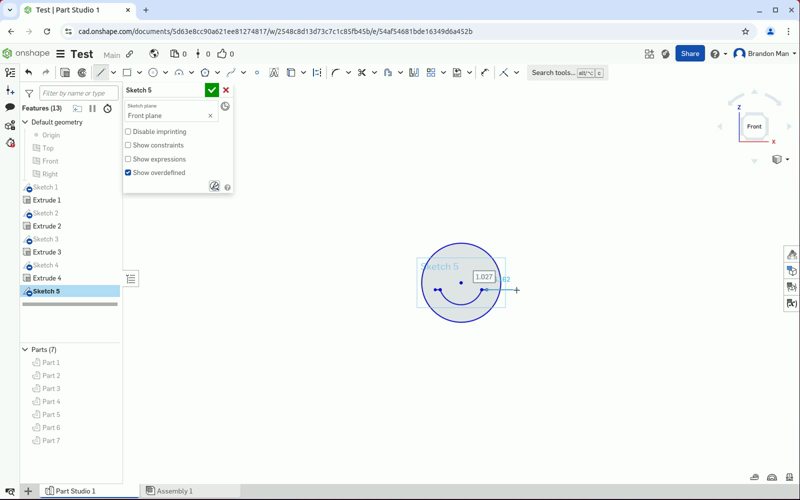
mouse_move(486, 276)
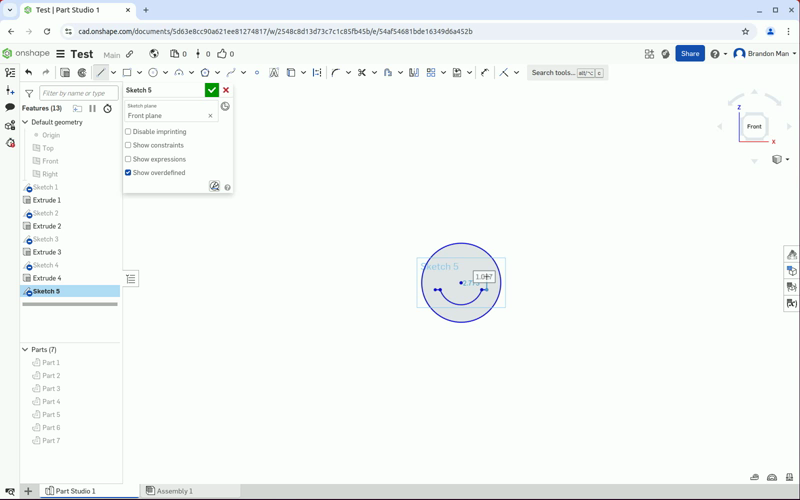
click(486, 276)
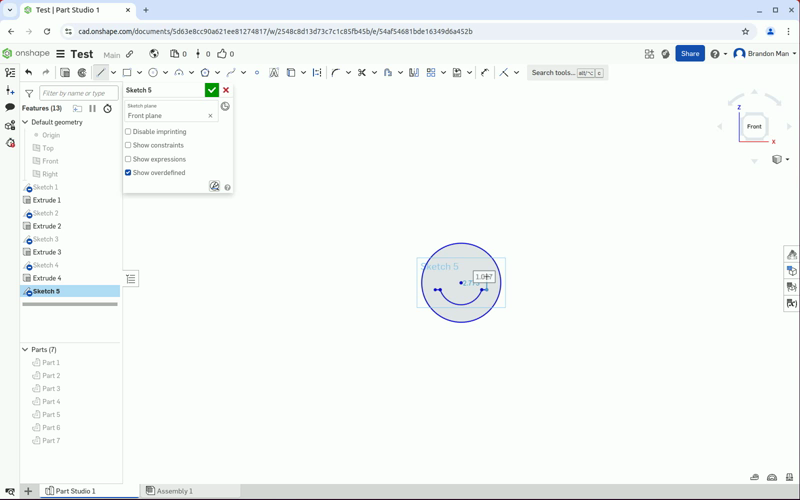
key_up(shift)
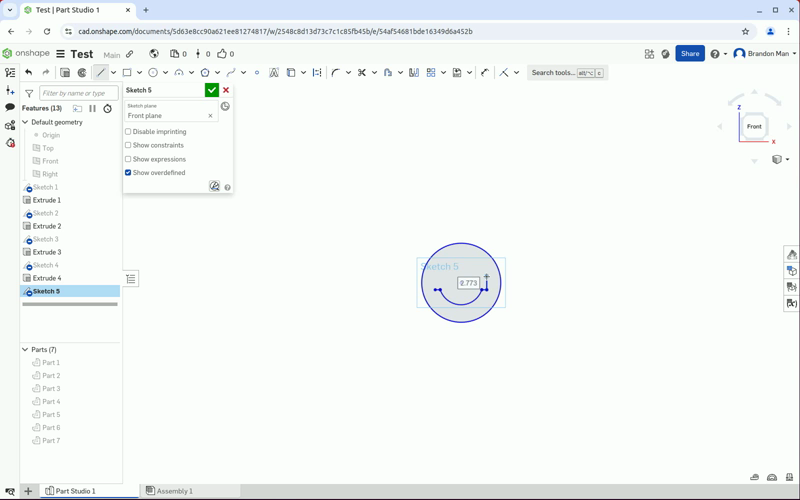
key_down(shift)
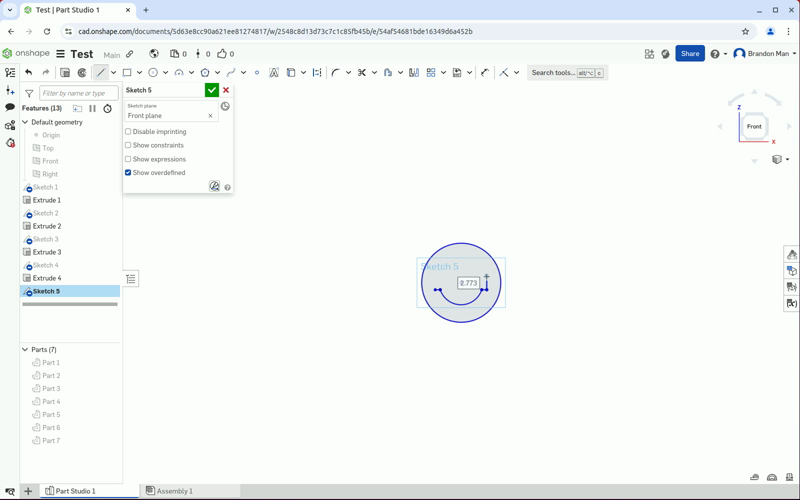
mouse_move(516, 276)
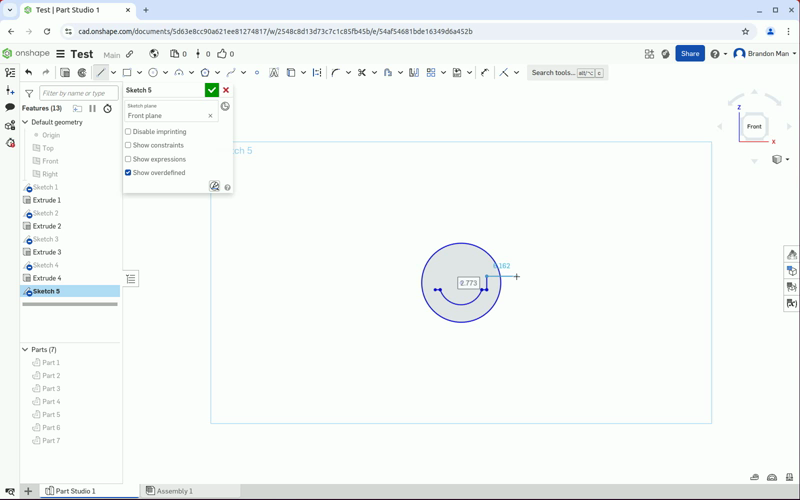
mouse_move(481, 276)
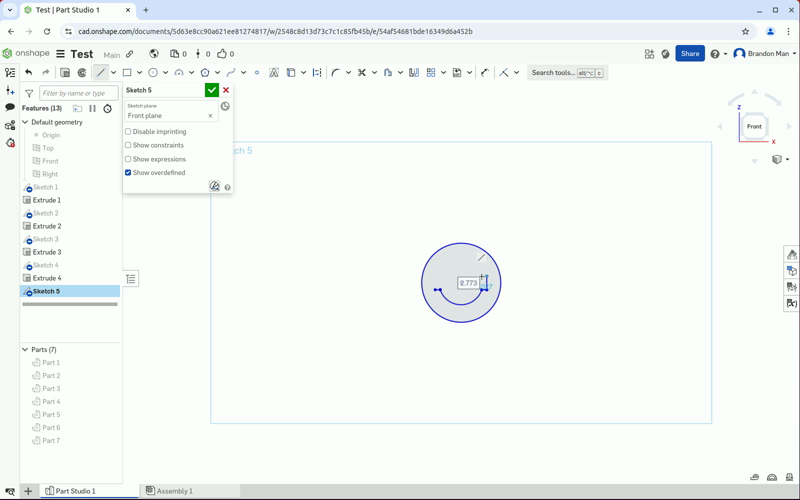
scroll(6)
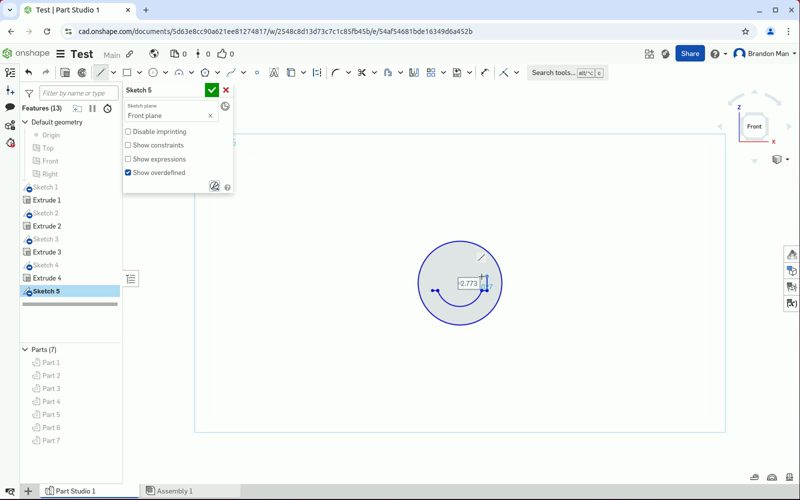
scroll(6)
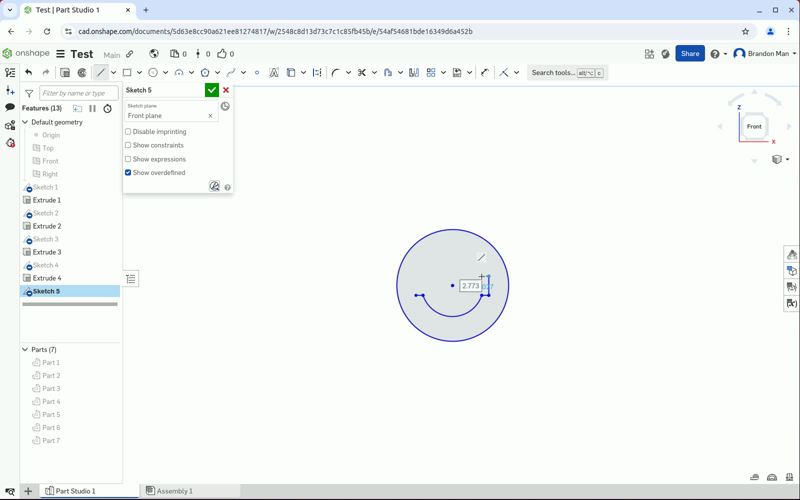
scroll(6)
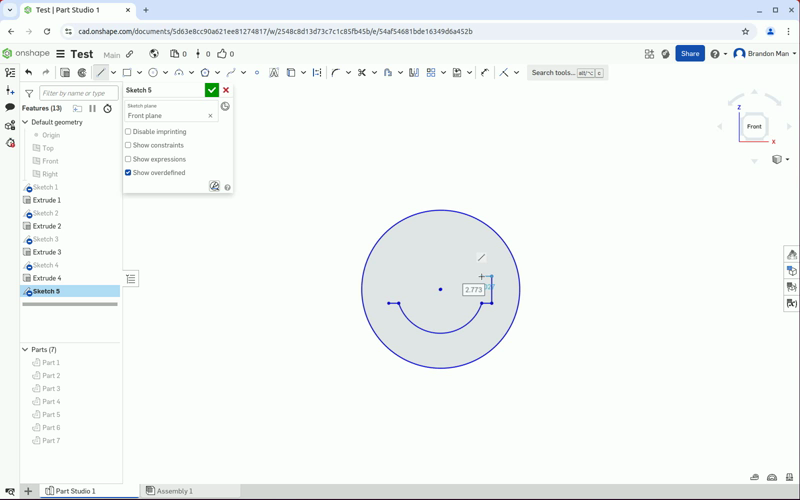
scroll(6)
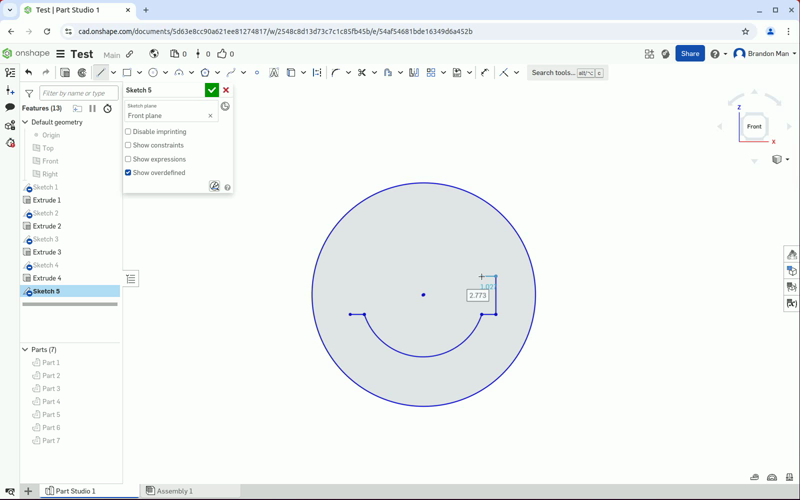
scroll(6)
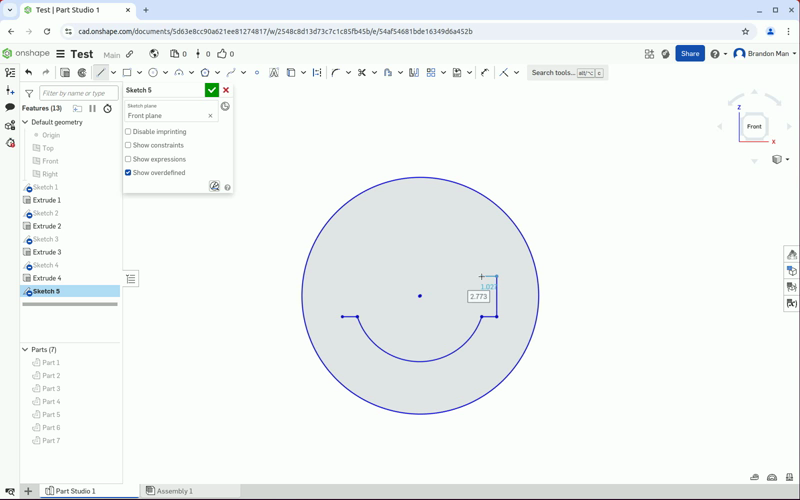
scroll(6)
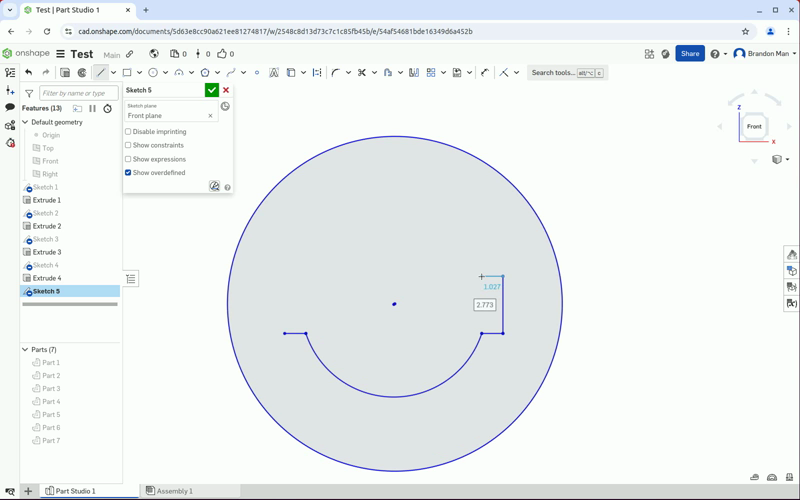
scroll(6)
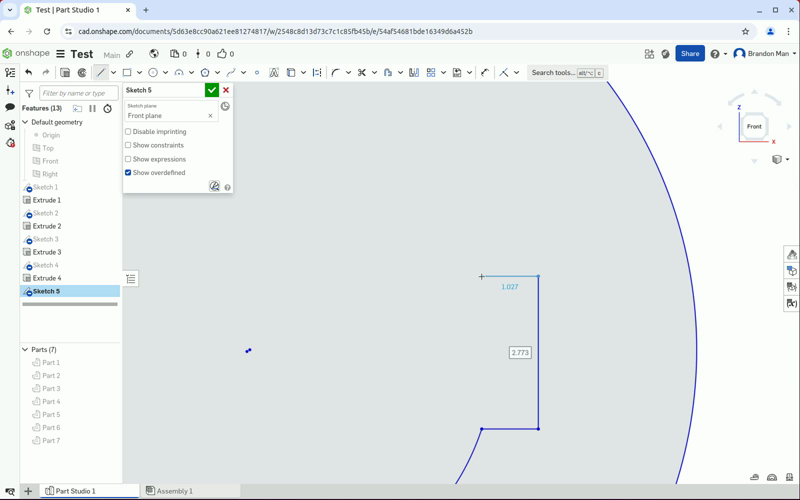
click(481, 276)
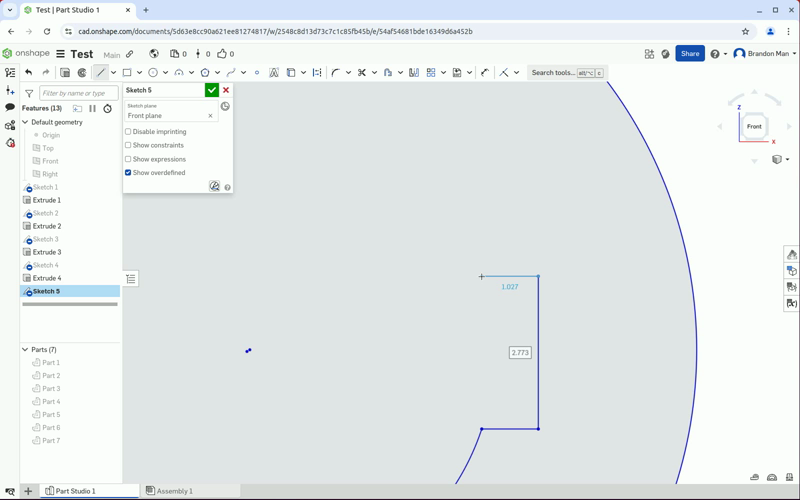
scroll(-6)
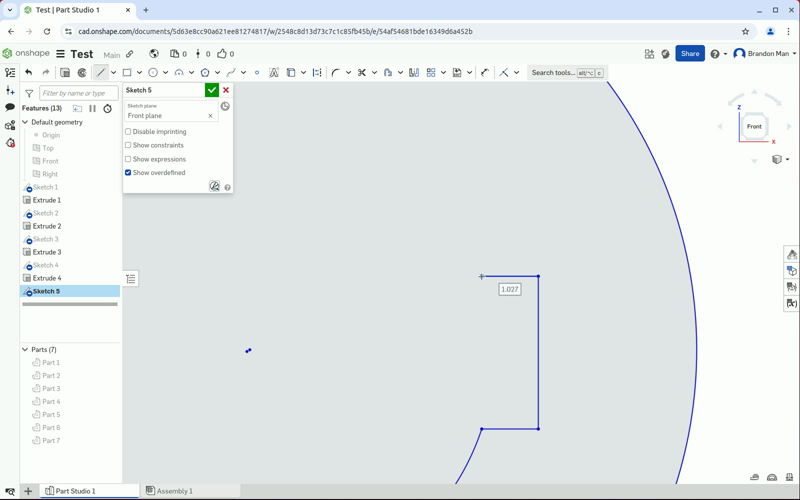
scroll(-6)
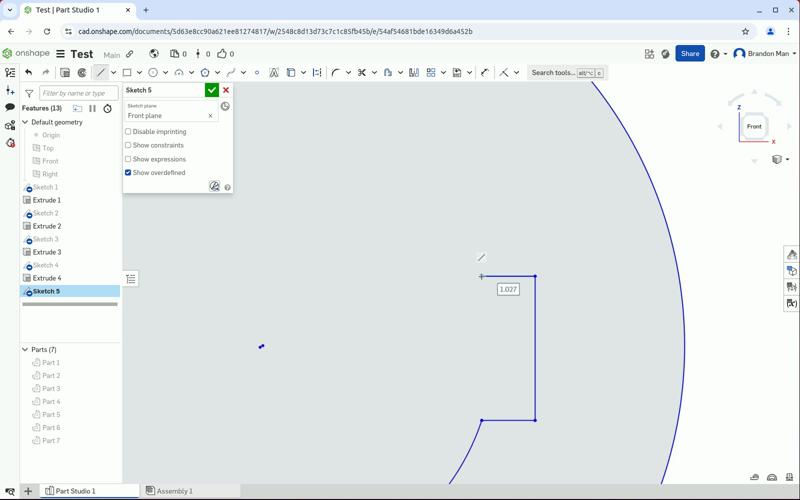
scroll(-6)
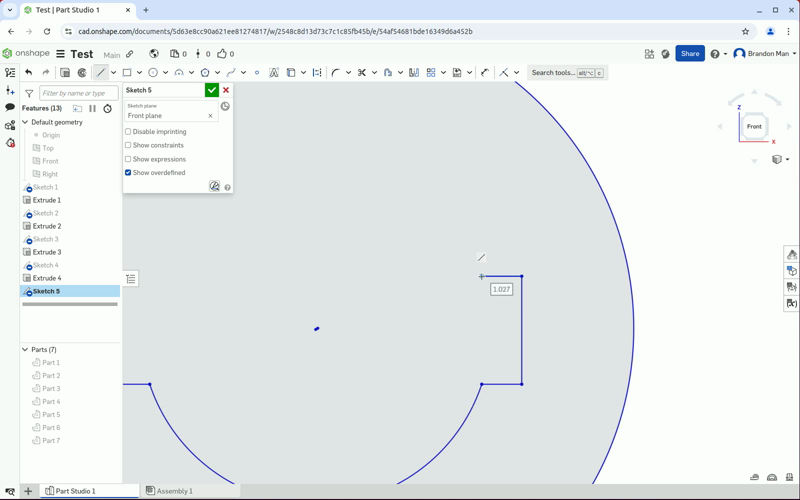
scroll(-6)
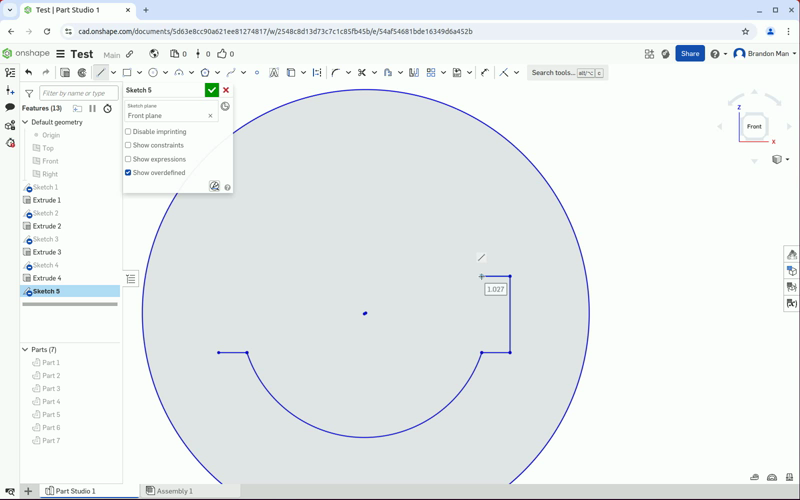
scroll(-6)
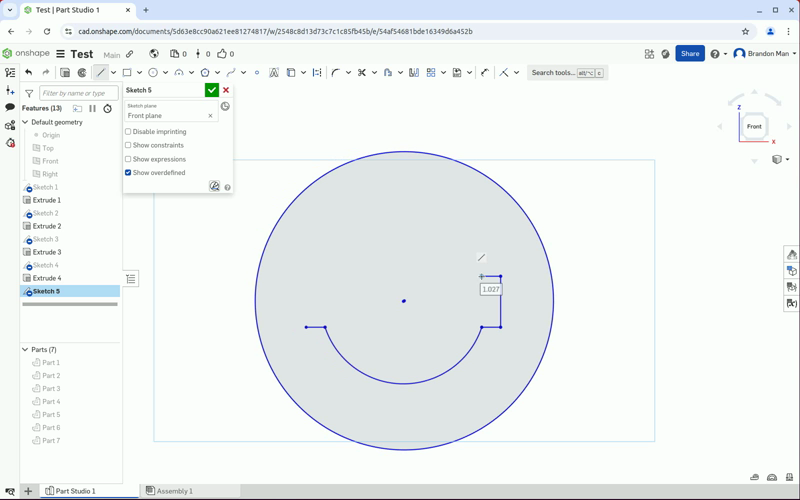
scroll(-6)
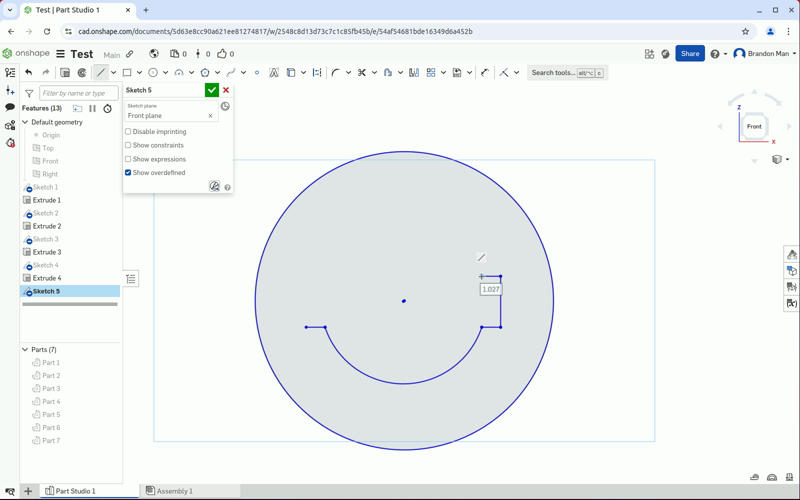
scroll(-6)
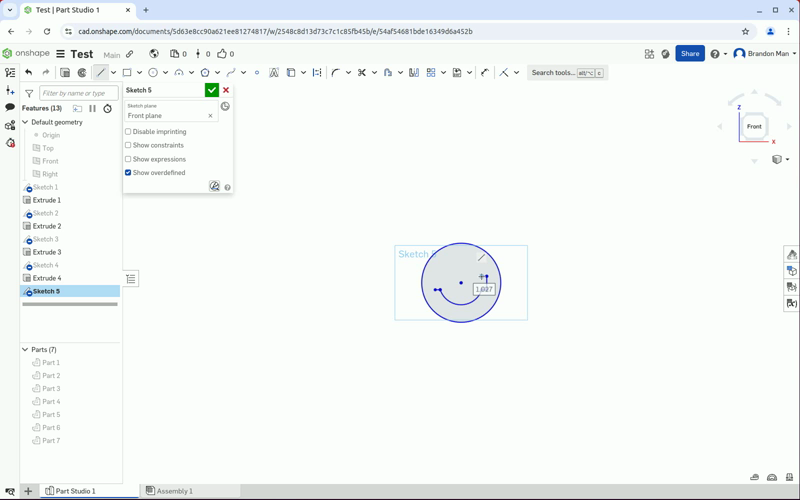
key_up(shift)
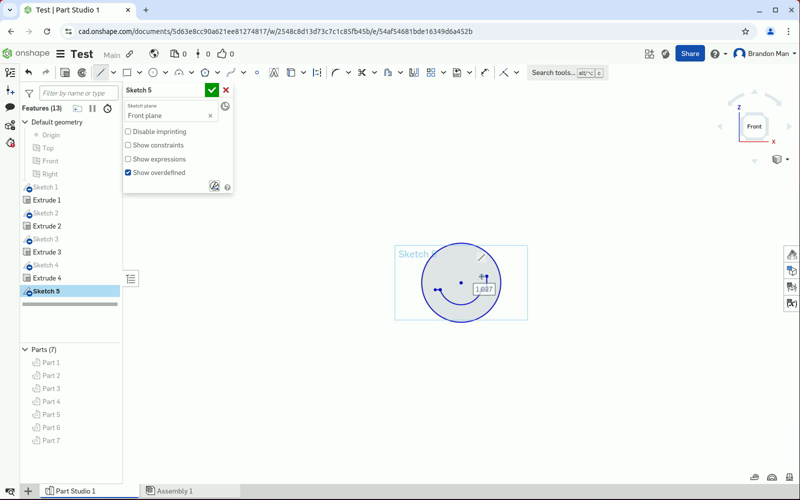
key(esc)
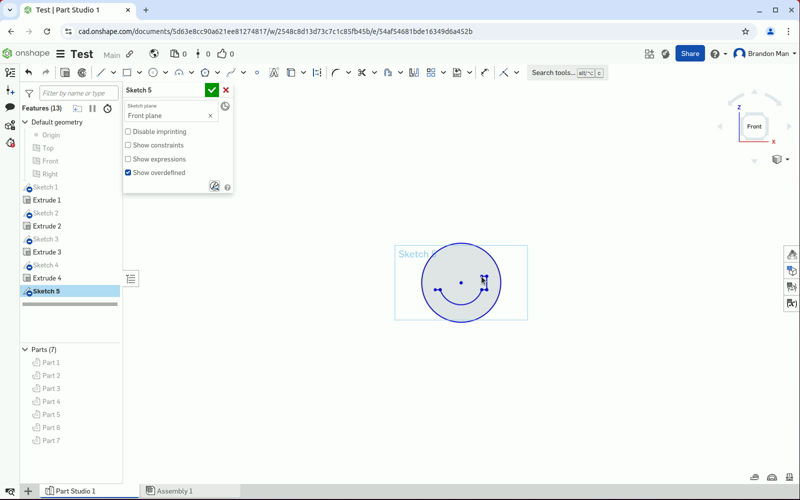
key(a)
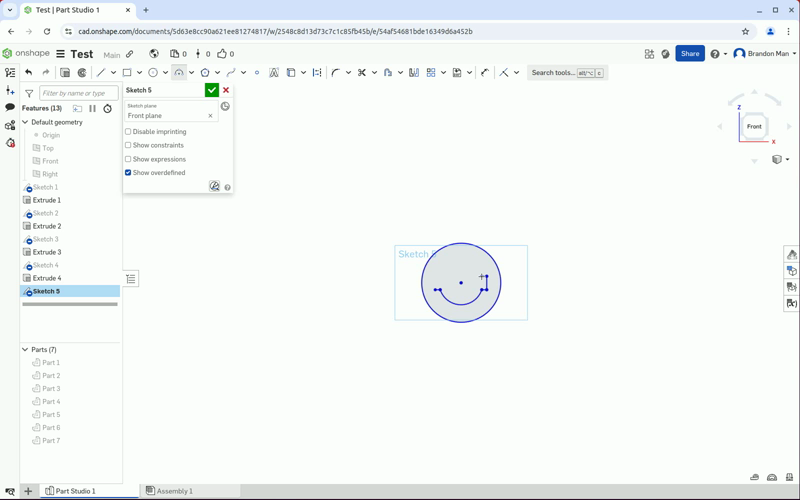
mouse_move(481, 276)
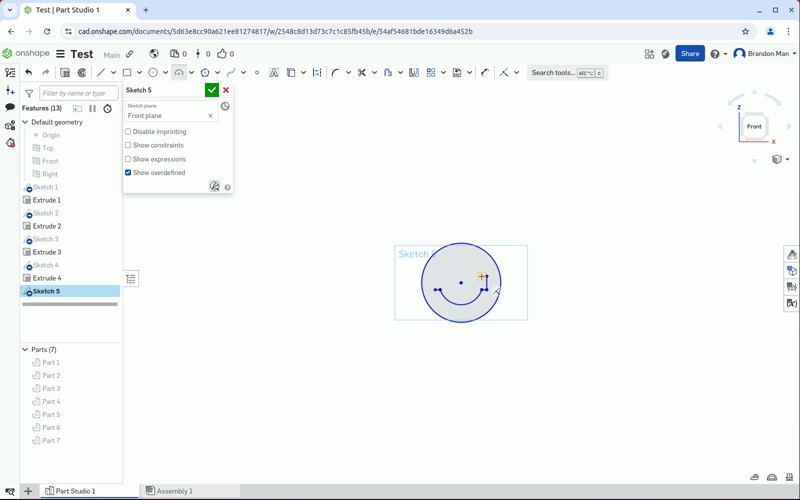
click(481, 276)
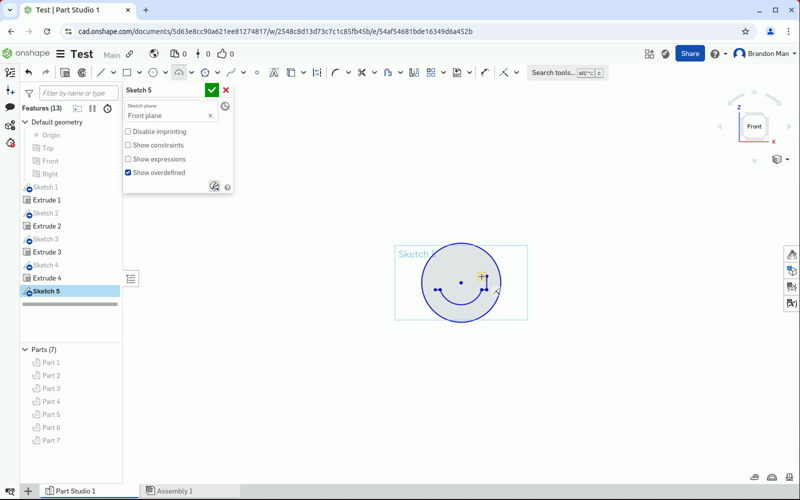
key_down(shift)
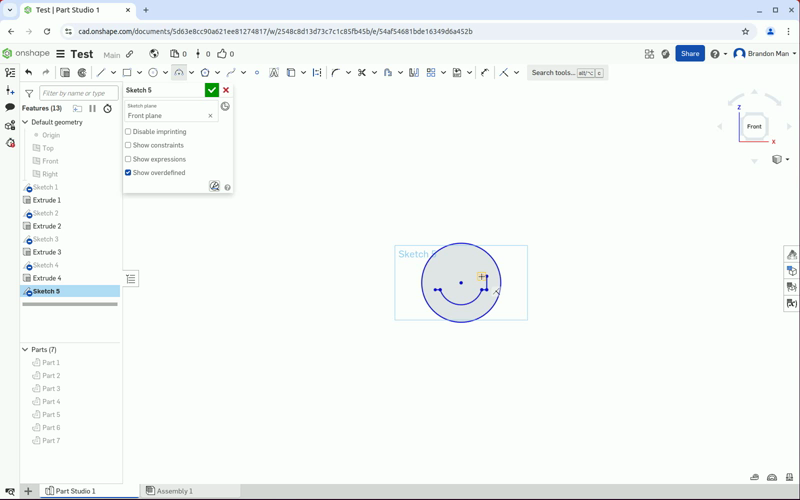
mouse_move(440, 276)
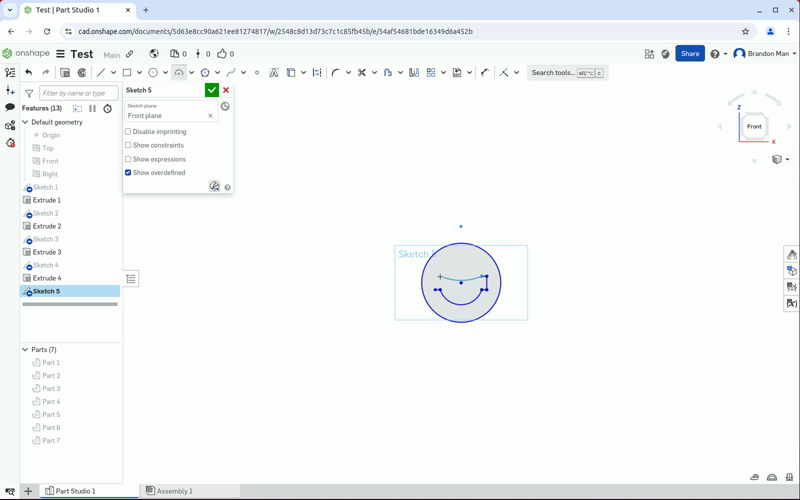
click(440, 276)
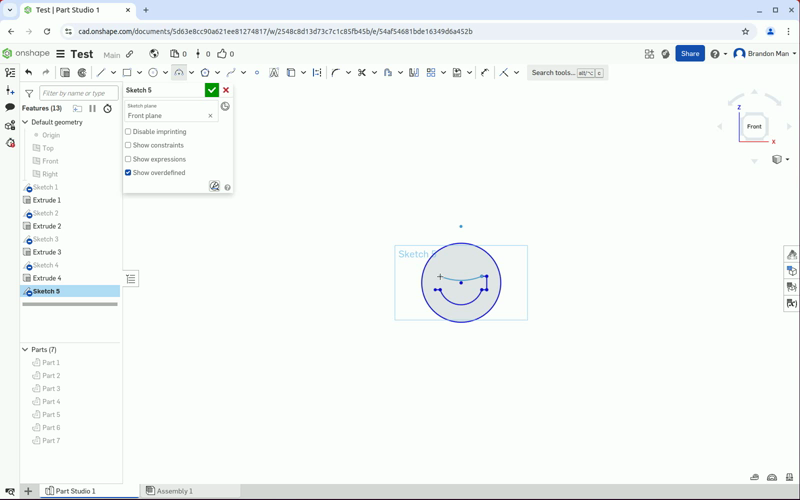
mouse_move(460, 261)
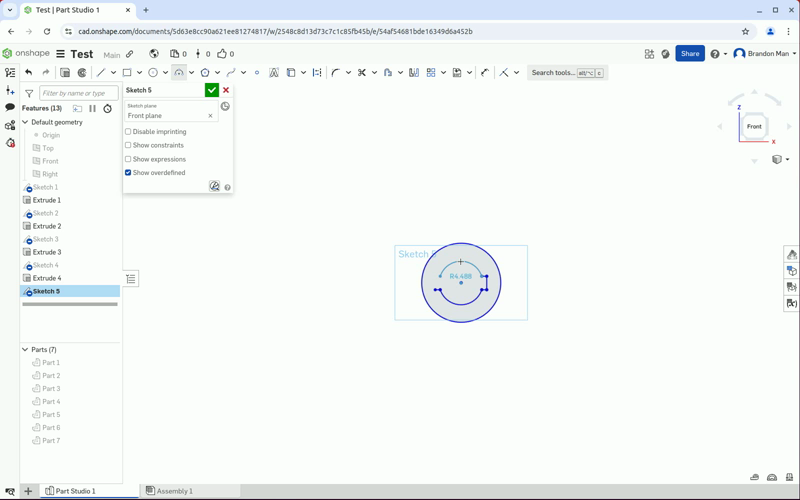
click(460, 261)
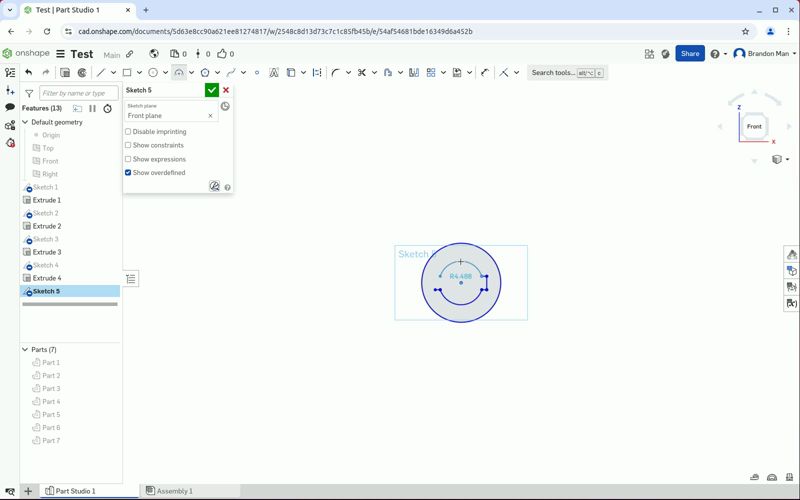
key_up(shift)
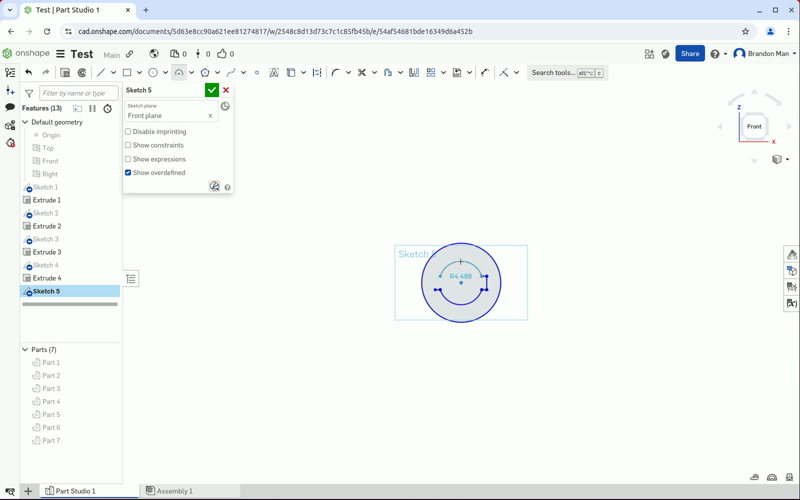
key(esc)
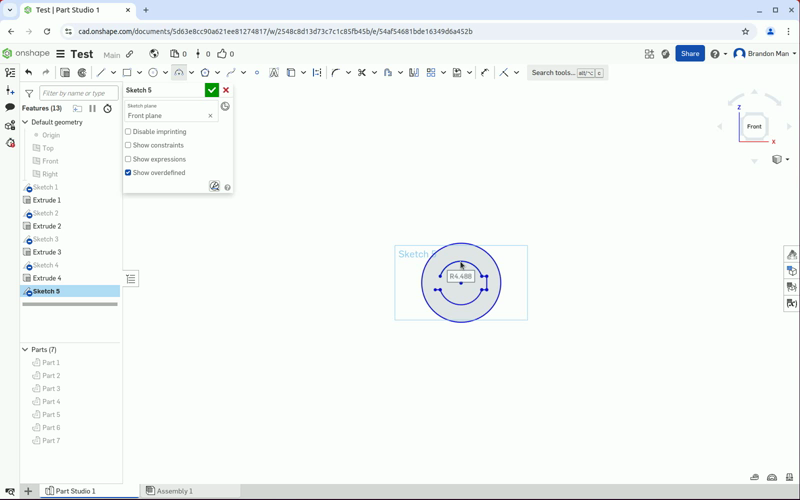
key(l)
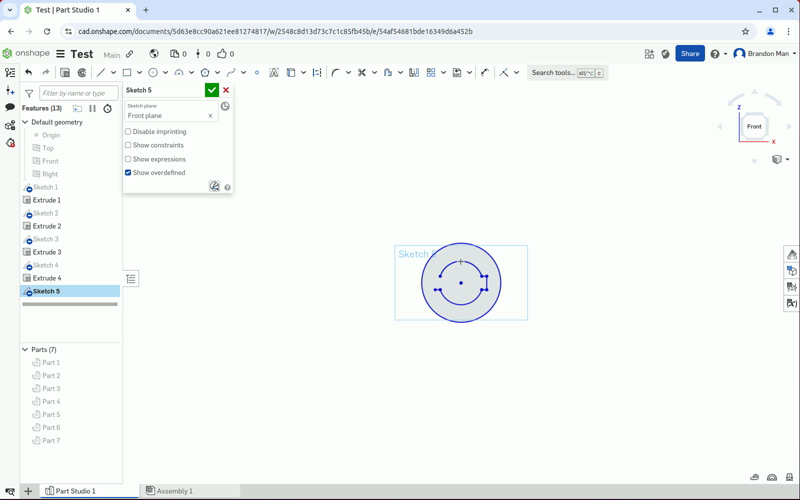
mouse_move(440, 276)
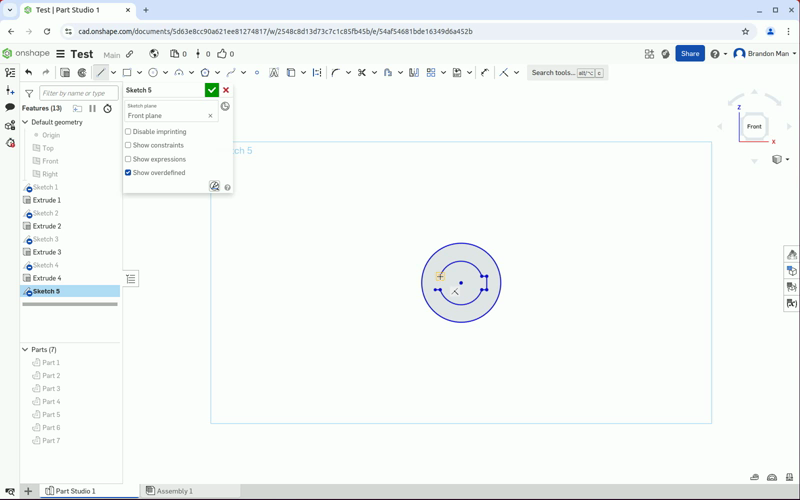
click(440, 276)
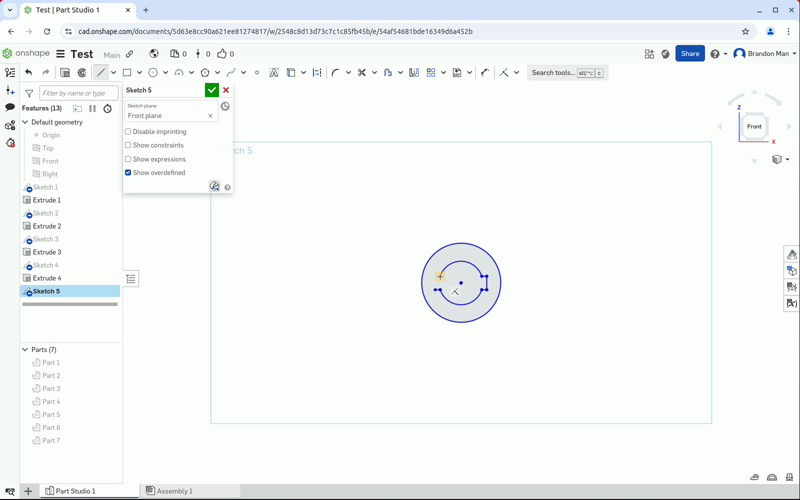
key_down(shift)
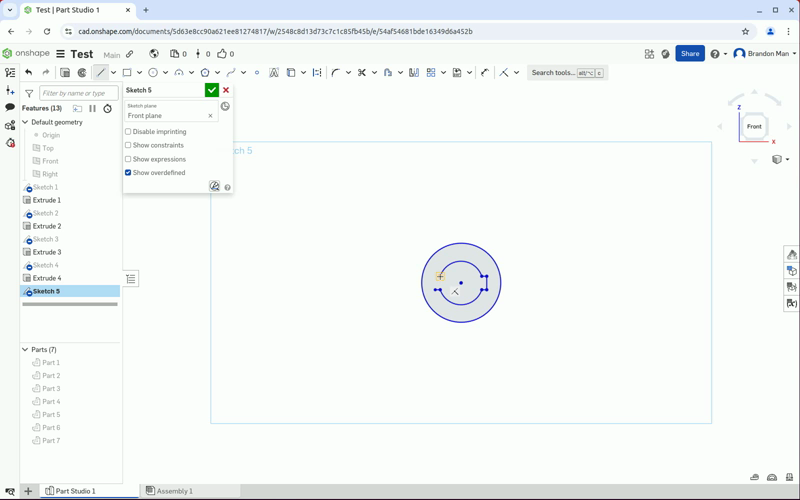
mouse_move(470, 276)
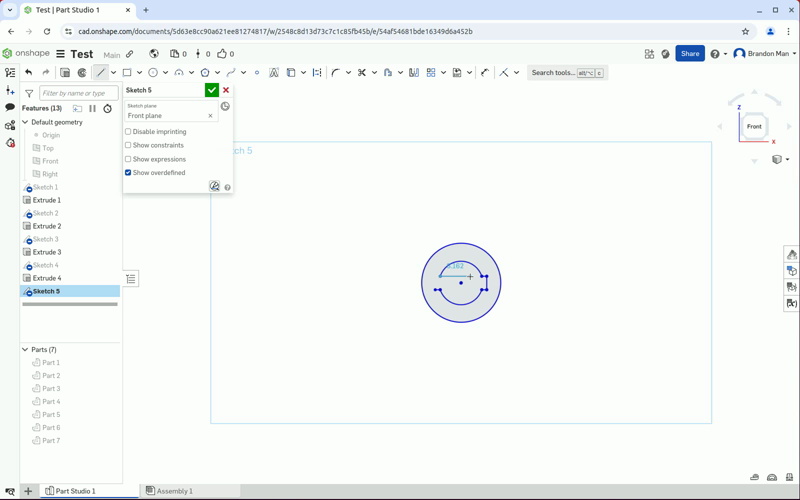
mouse_move(435, 276)
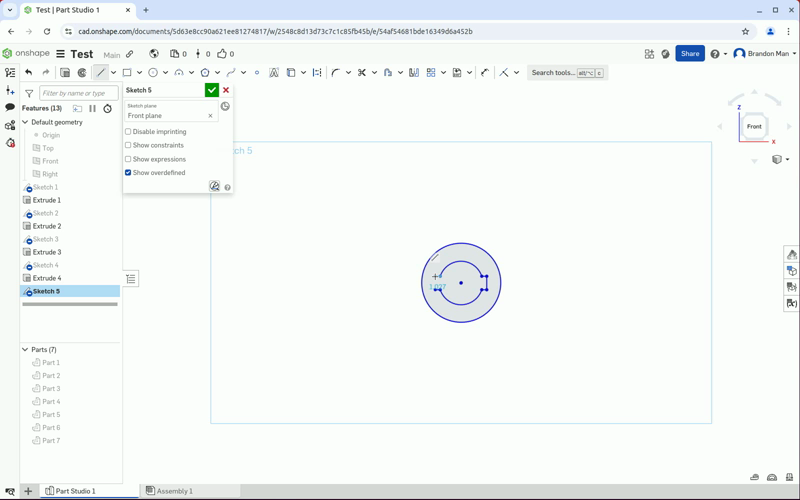
scroll(6)
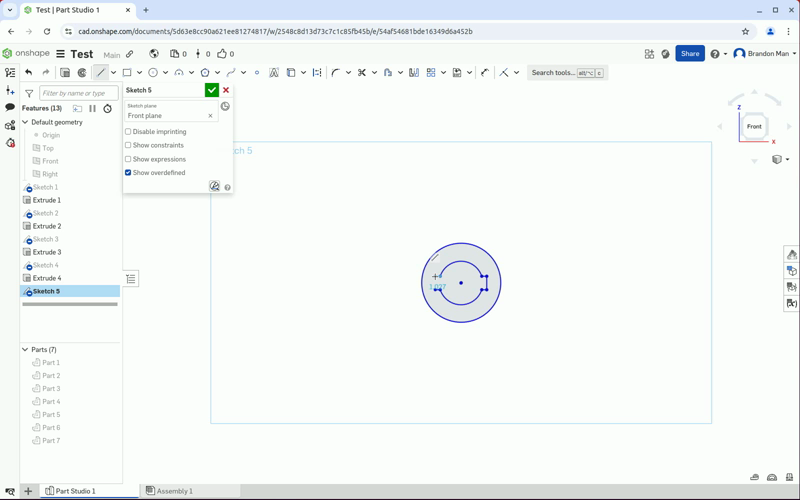
scroll(6)
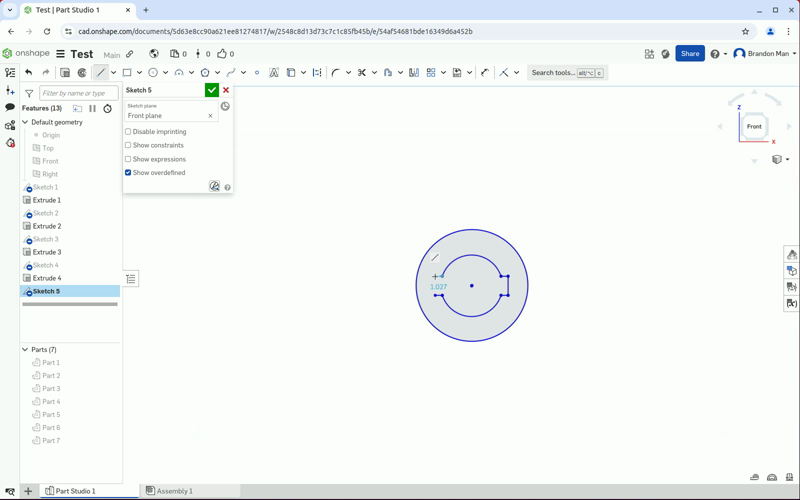
scroll(6)
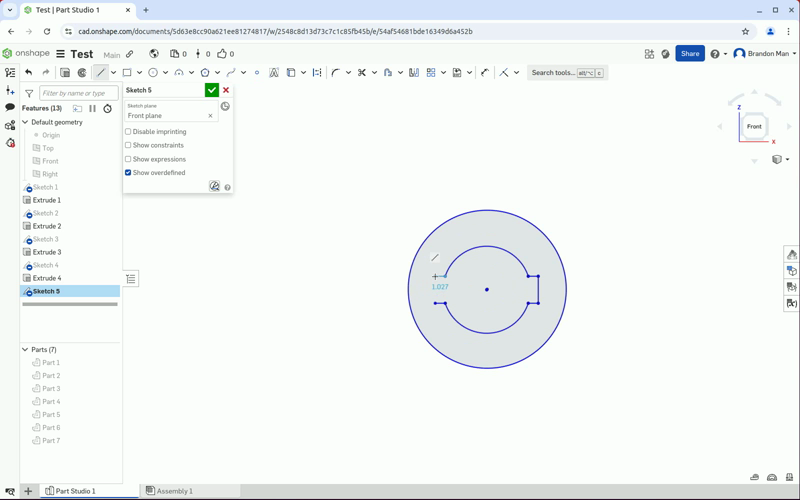
scroll(6)
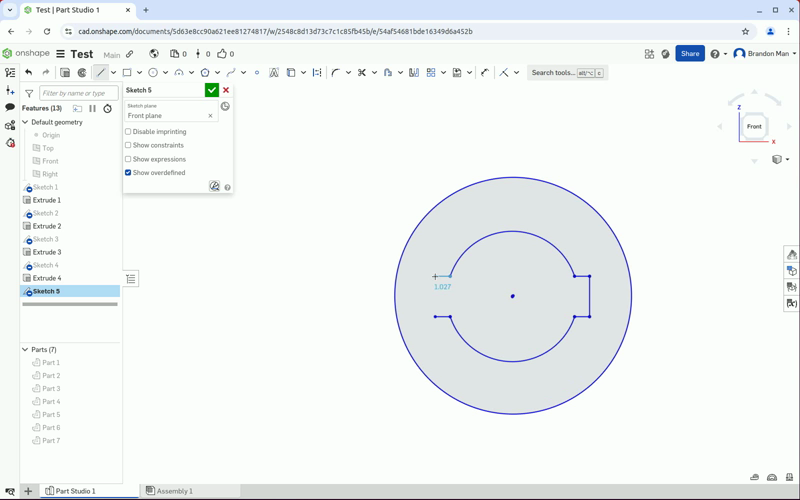
scroll(6)
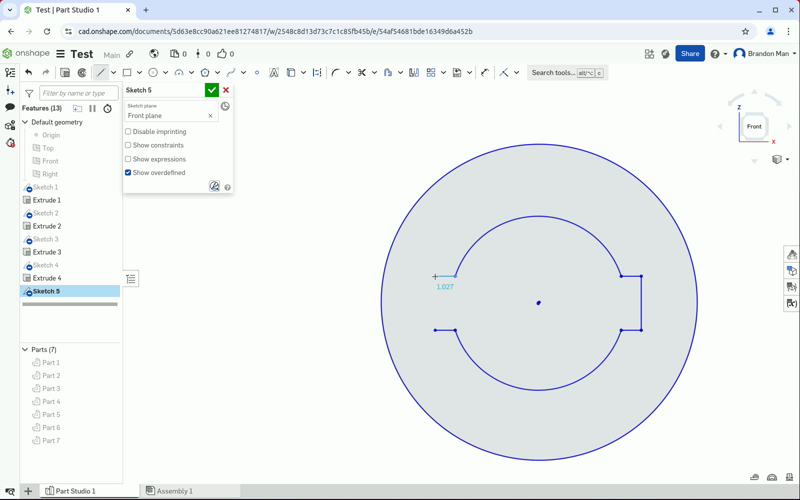
scroll(6)
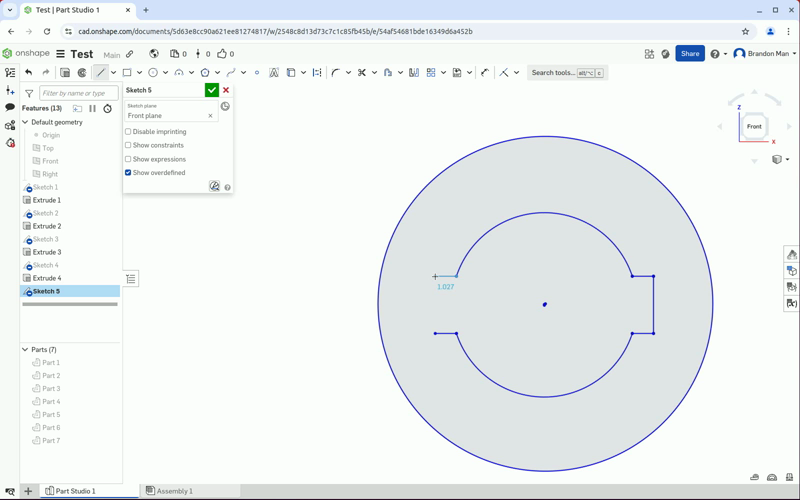
scroll(6)
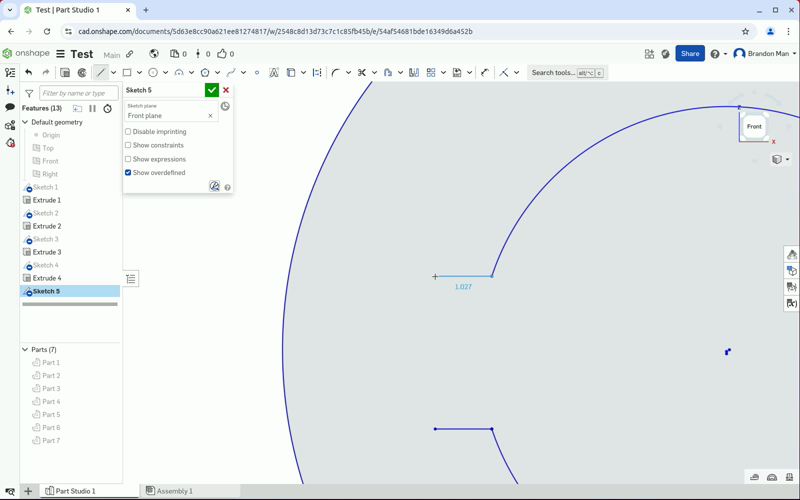
click(435, 276)
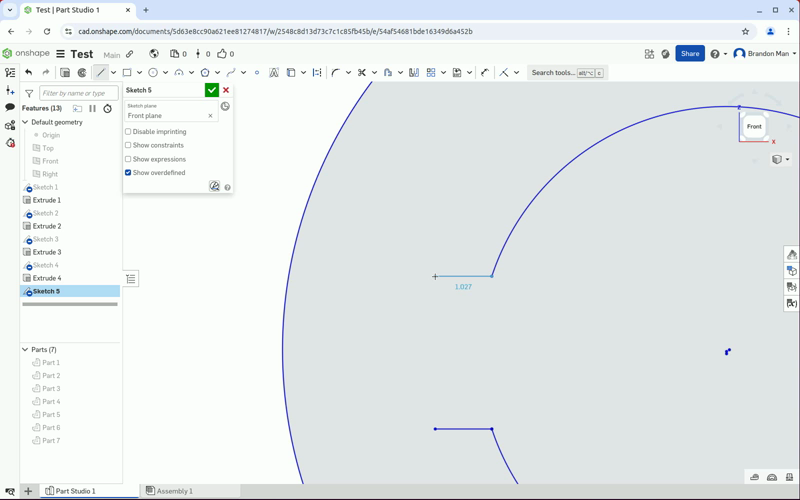
scroll(-6)
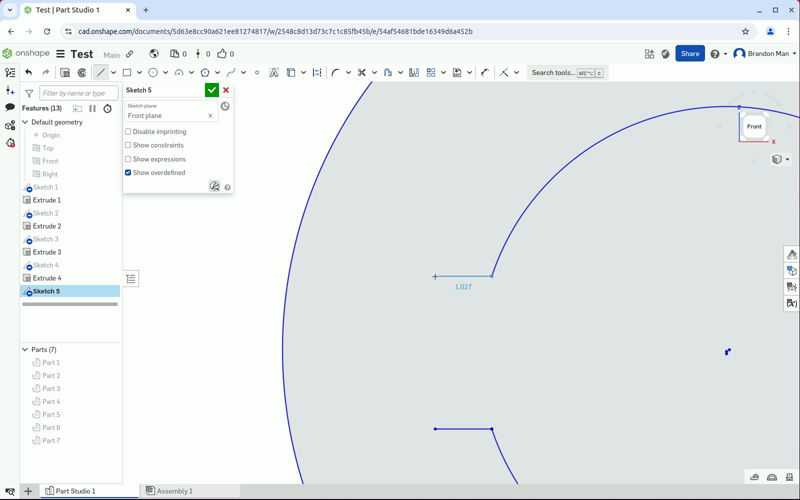
scroll(-6)
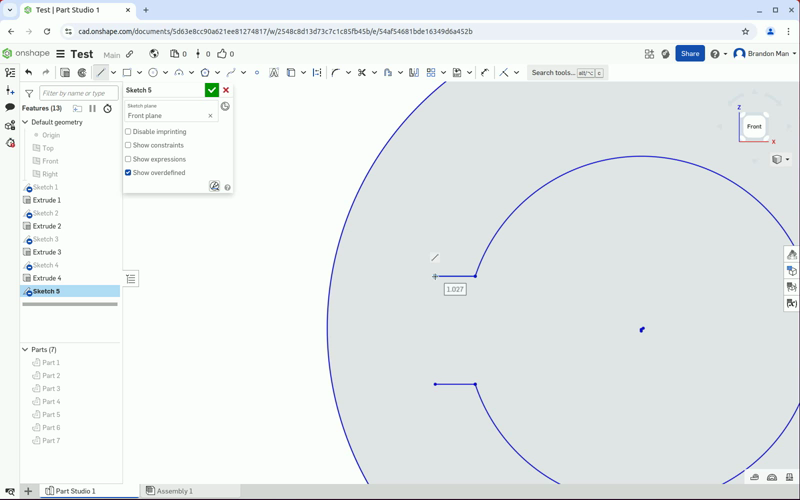
scroll(-6)
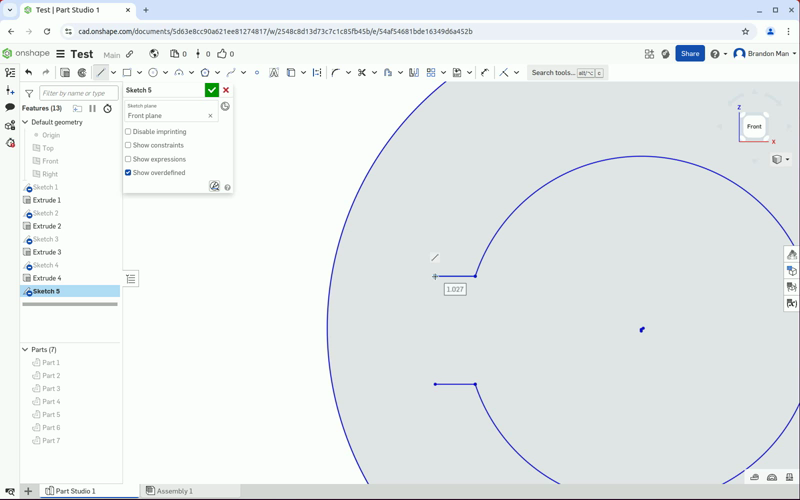
scroll(-6)
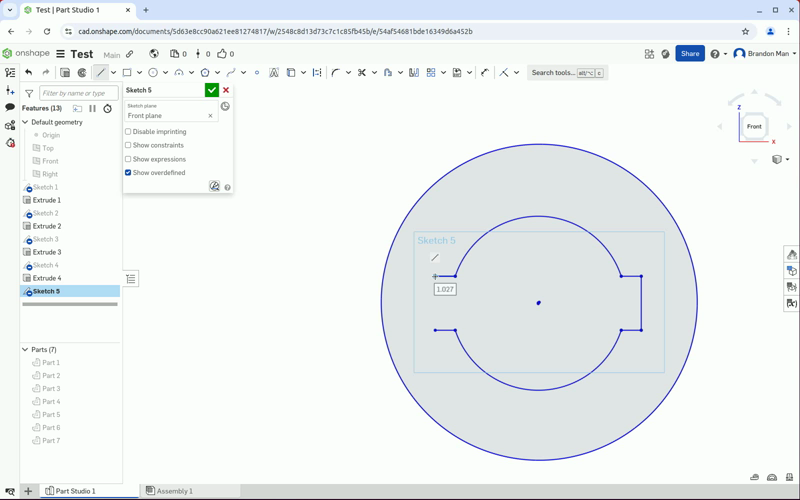
scroll(-6)
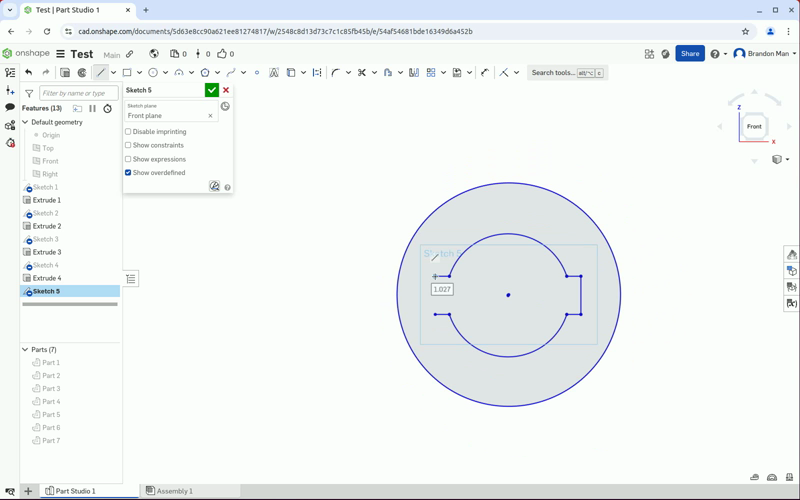
scroll(-6)
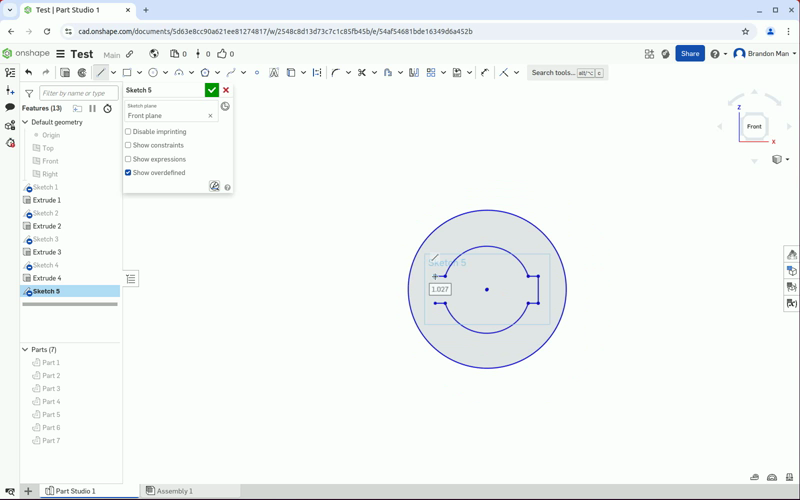
scroll(-6)
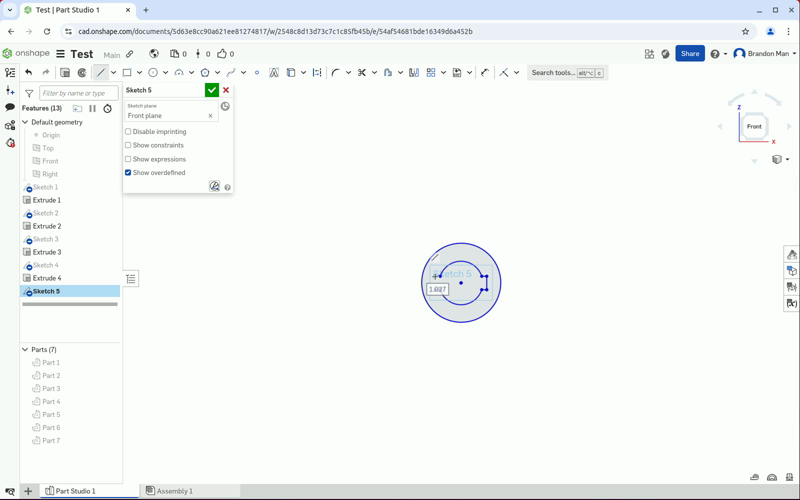
key_up(shift)
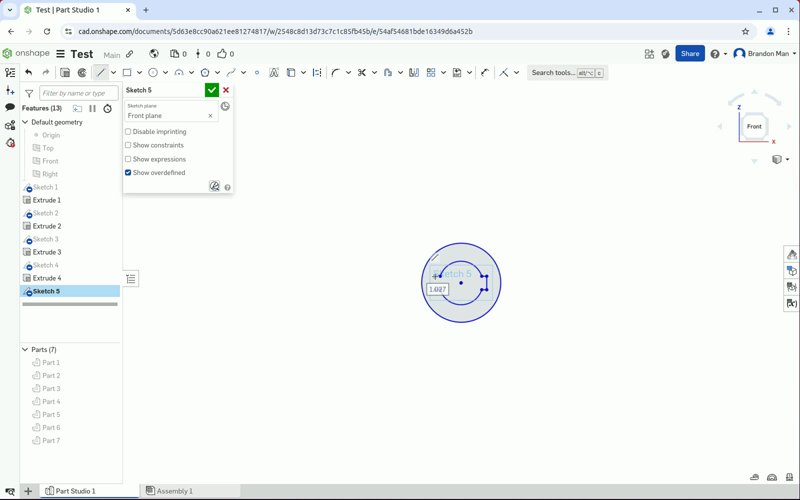
mouse_move(465, 276)
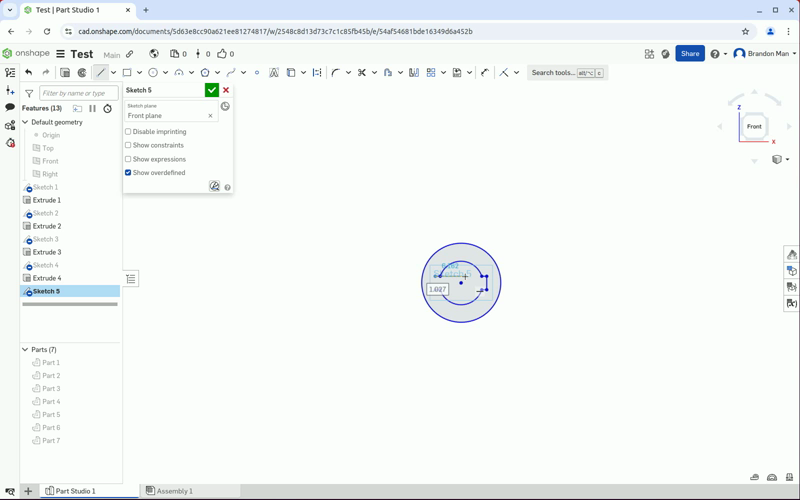
key_down(shift)
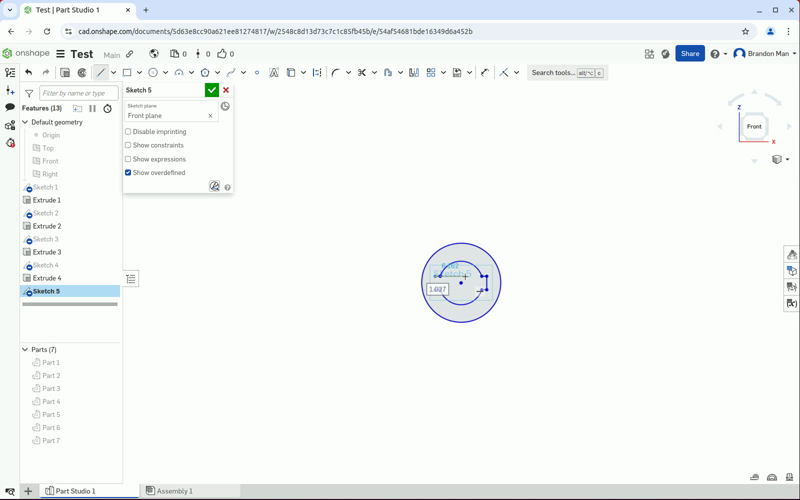
mouse_move(435, 289)
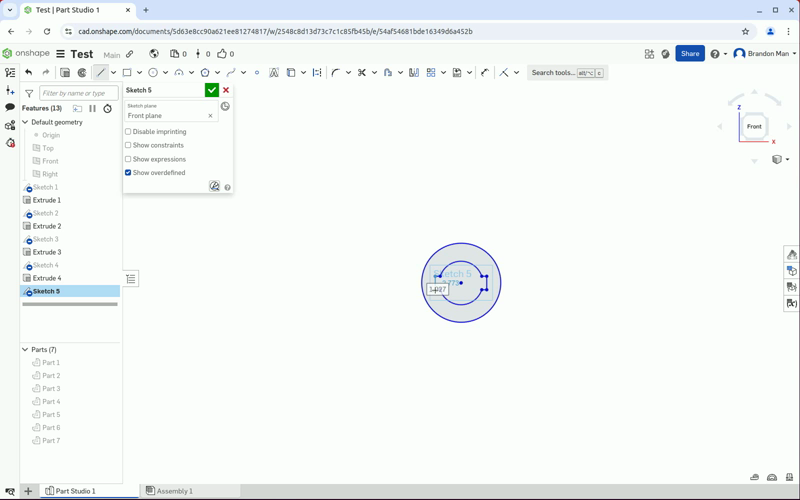
key_up(shift)
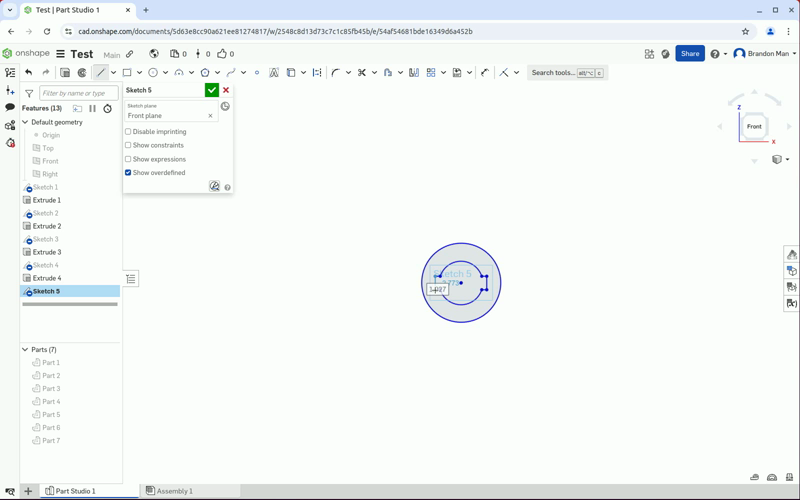
click(435, 289)
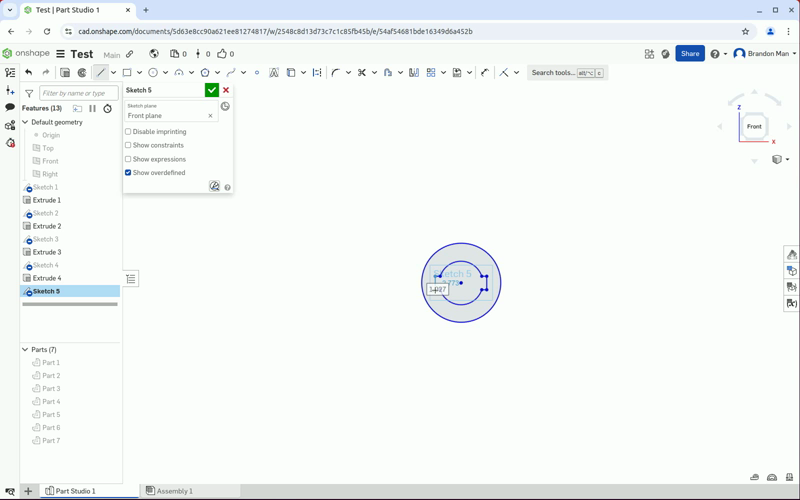
key(esc)
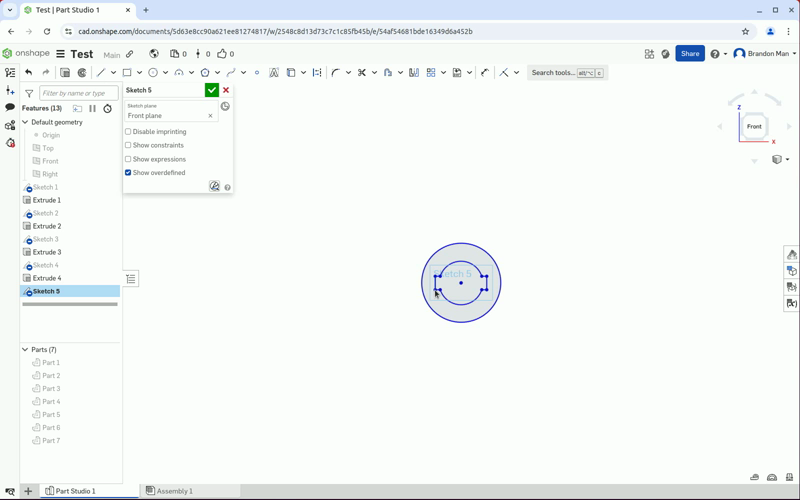
mouse_move(445, 249)
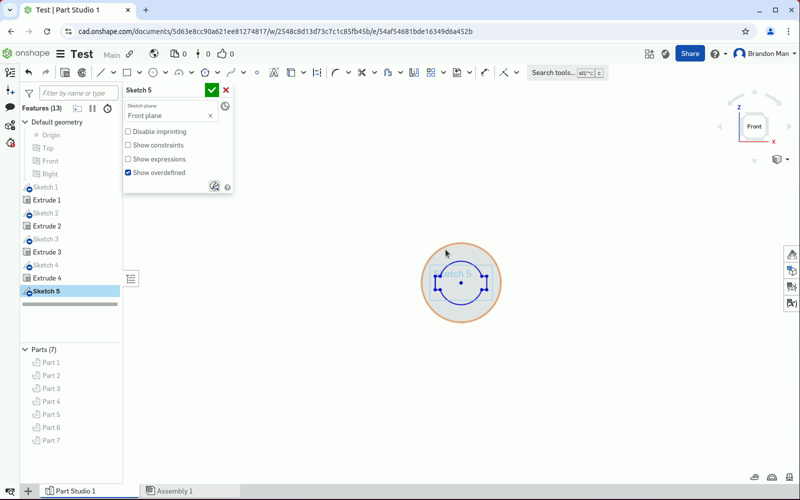
click(445, 249)
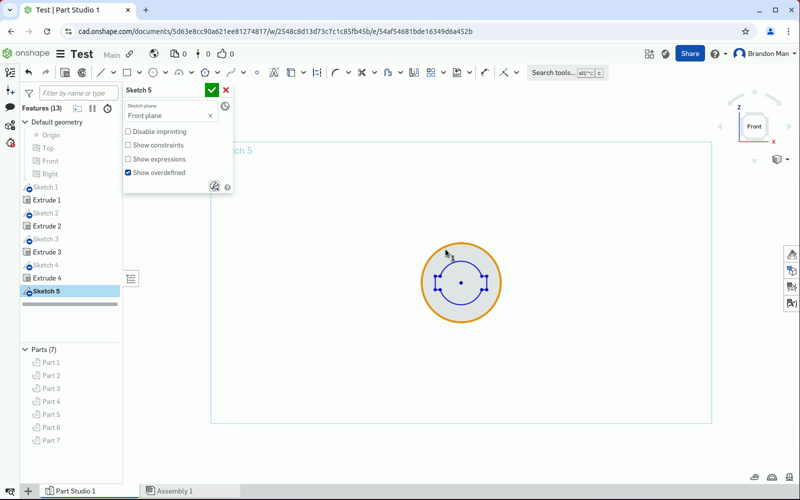
mouse_move(73, 352)
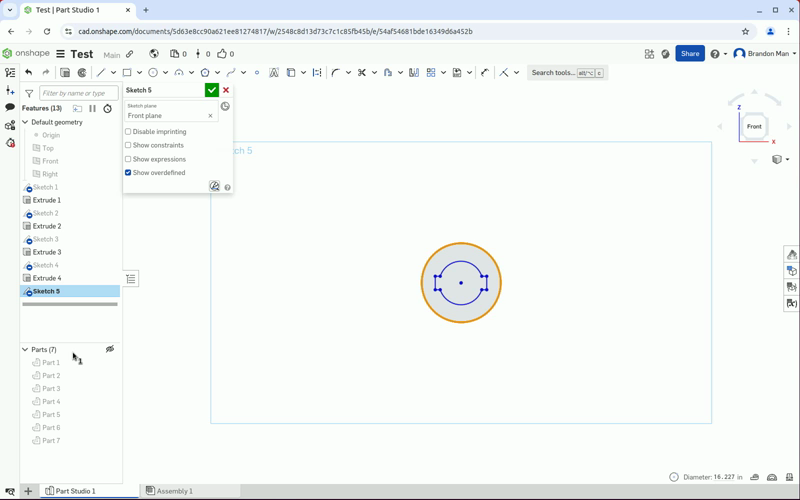
key(shift+y)
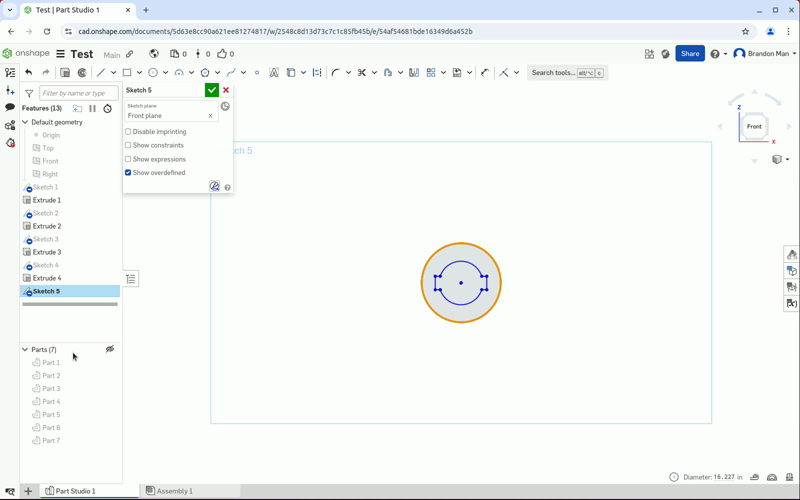
key(shift+e)
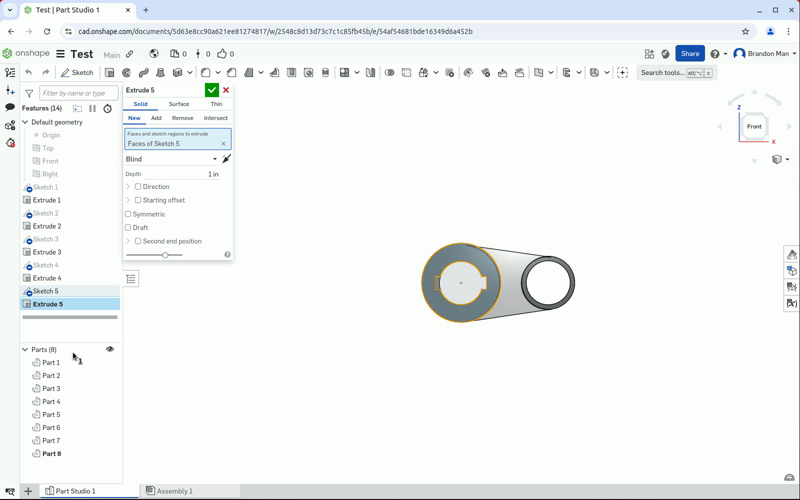
mouse_move(143, 106)
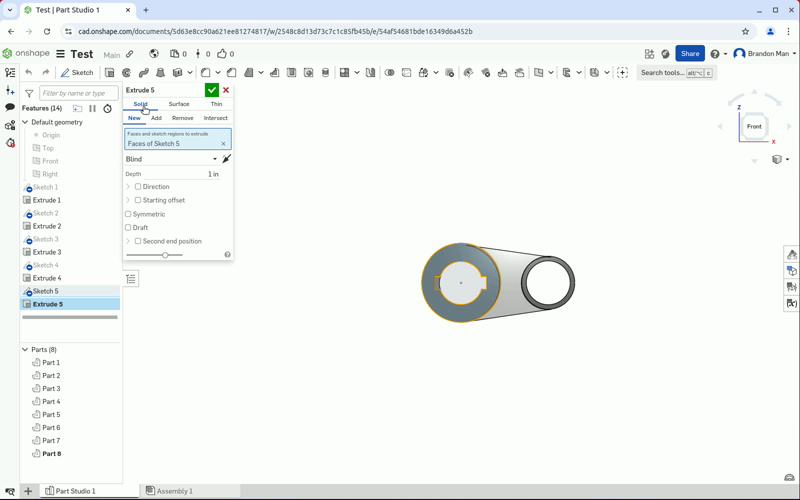
click(143, 106)
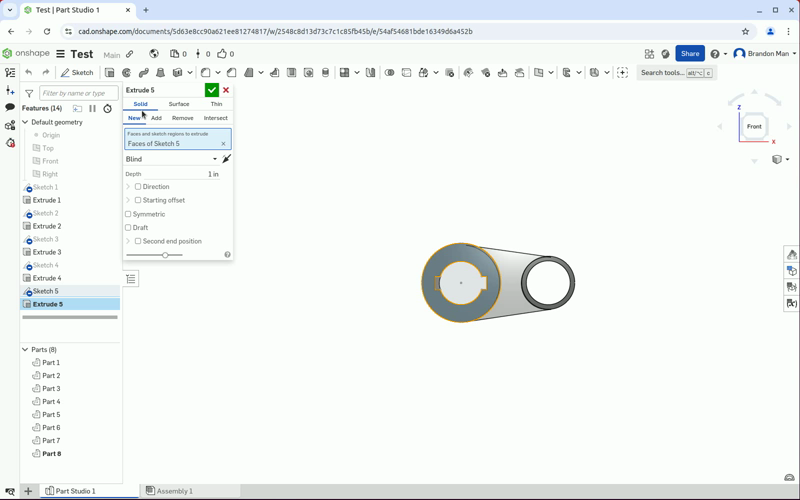
mouse_move(137, 120)
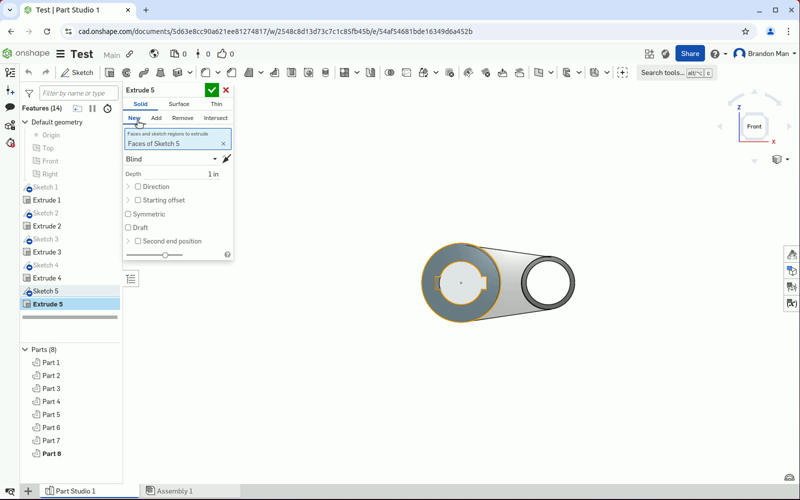
click(137, 120)
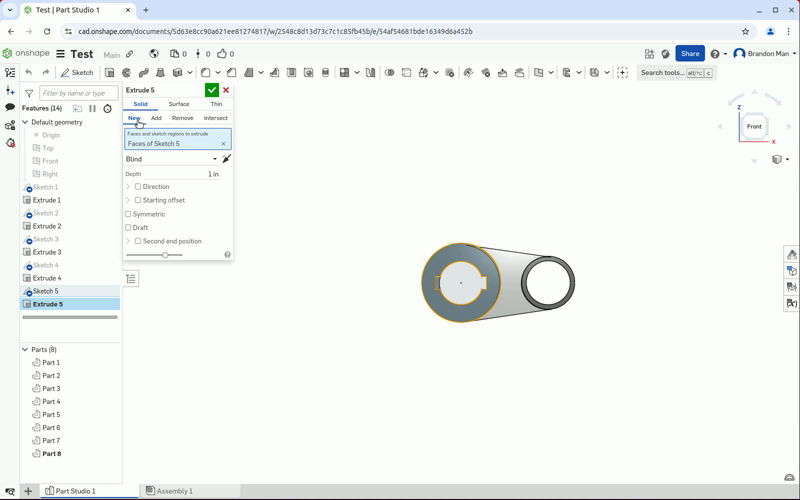
key(tab, 4)
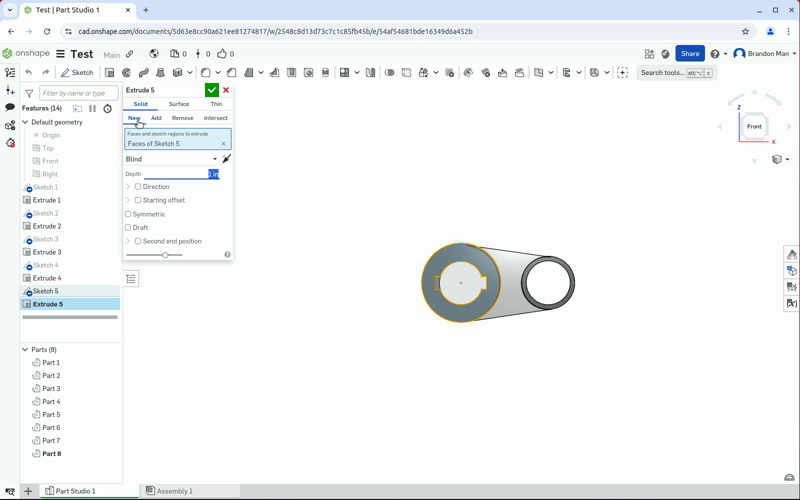
text(3.611)
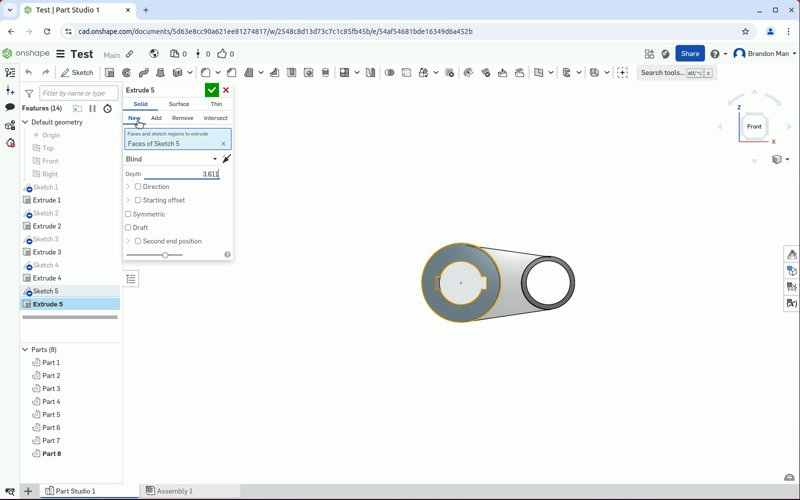
key(enter)
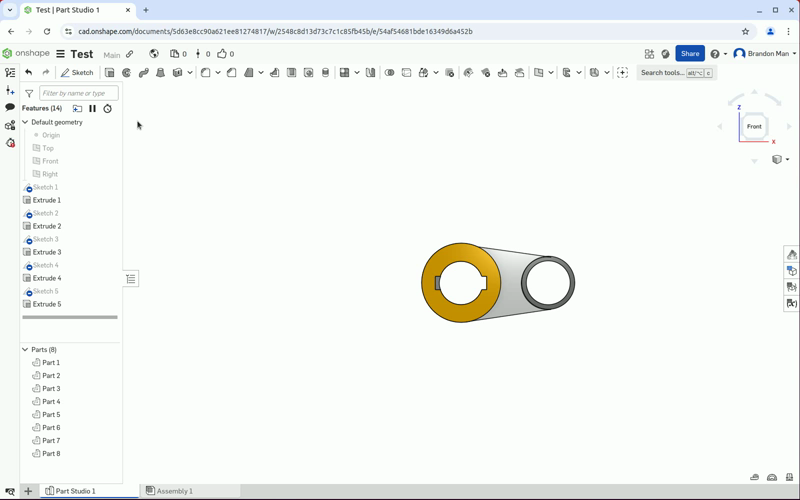
key(shift+h)
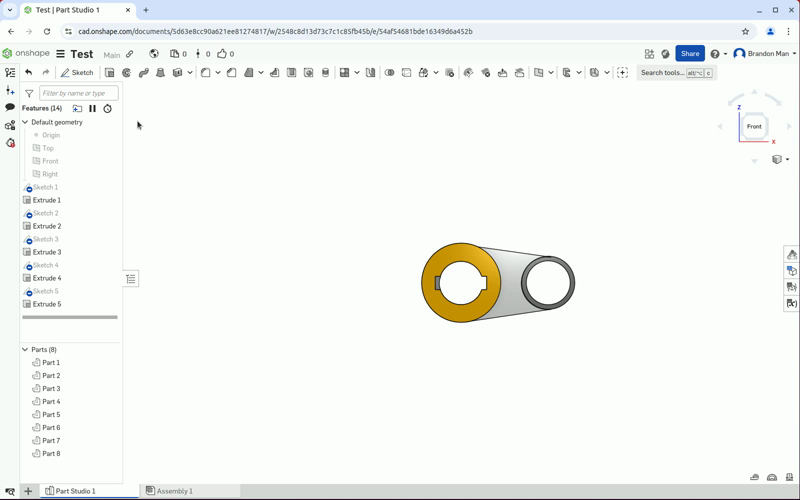
key(shift+h)
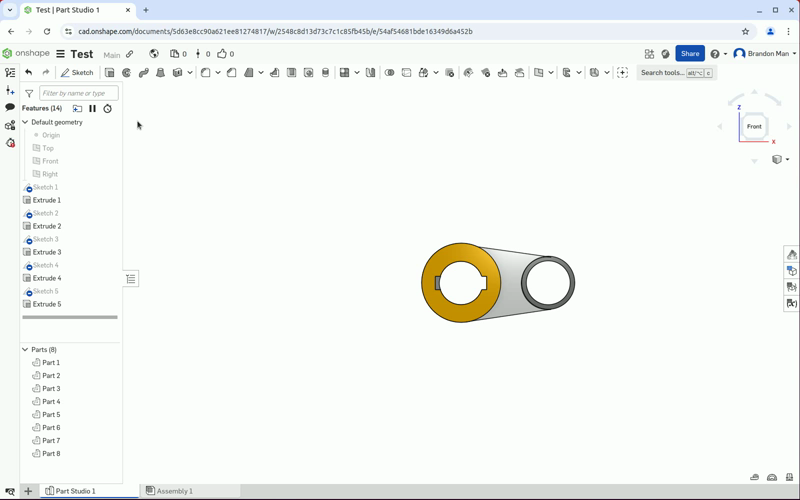
mouse_move(73, 189)
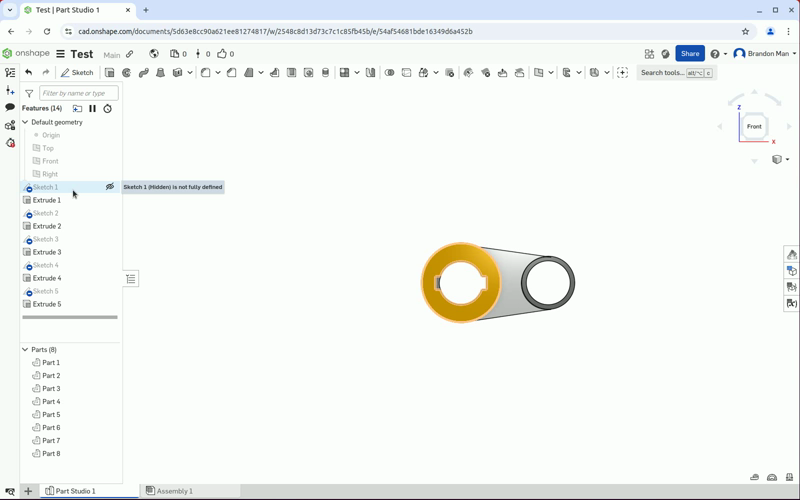
click(73, 189)
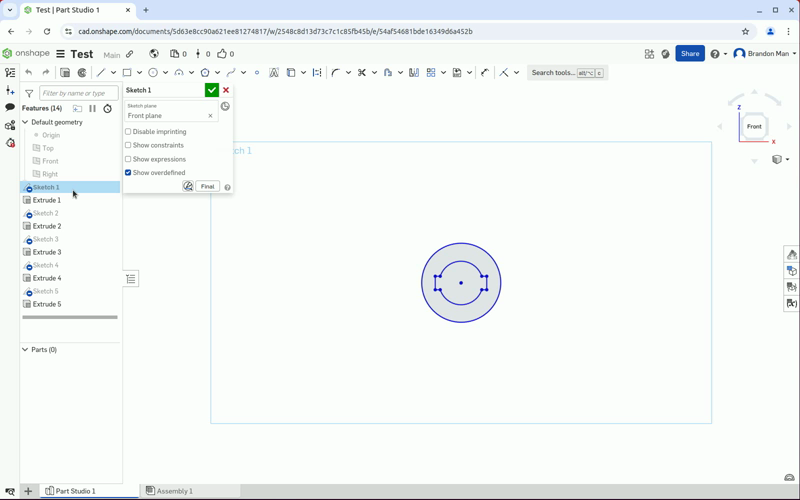
mouse_move(229, 92)
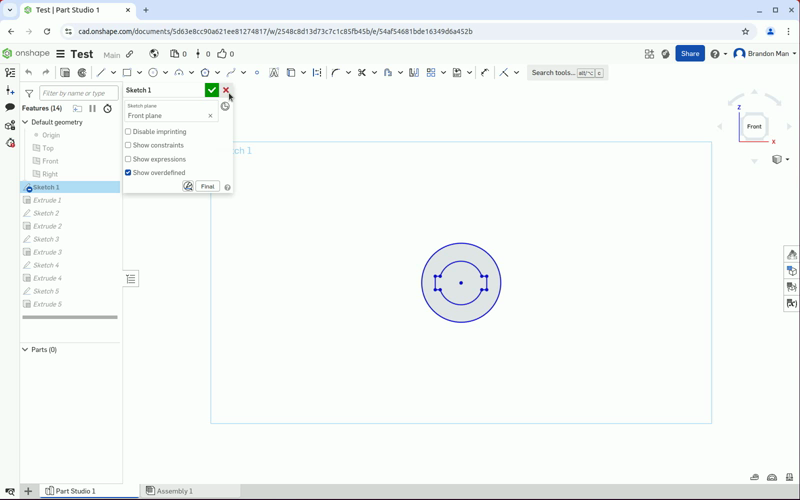
click(229, 92)
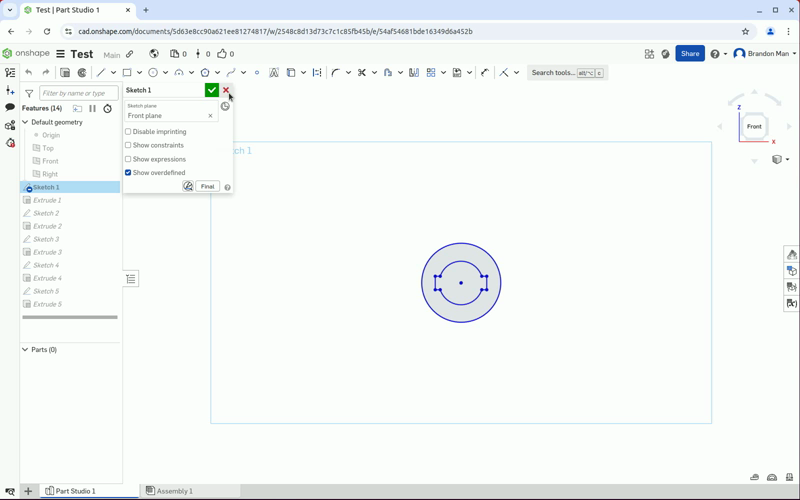
key(shift+s)
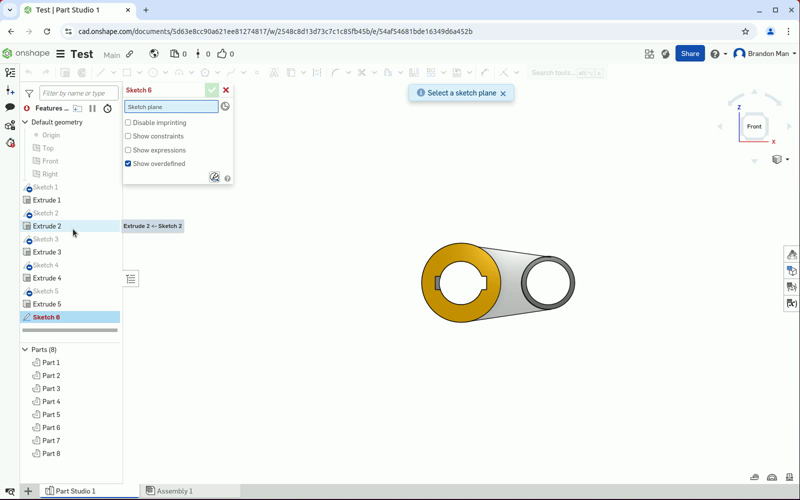
scroll(3)
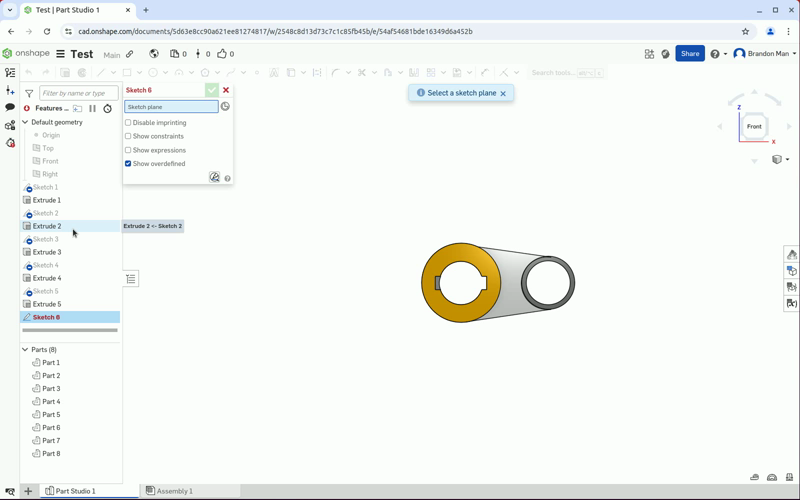
mouse_move(73, 163)
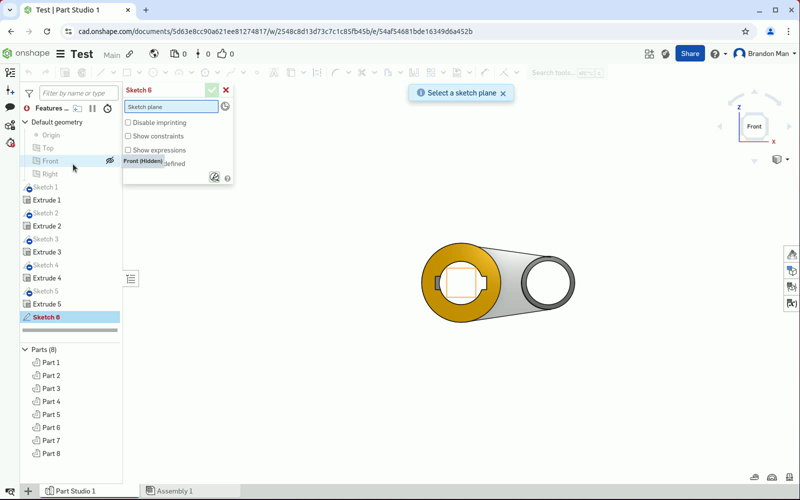
click(73, 163)
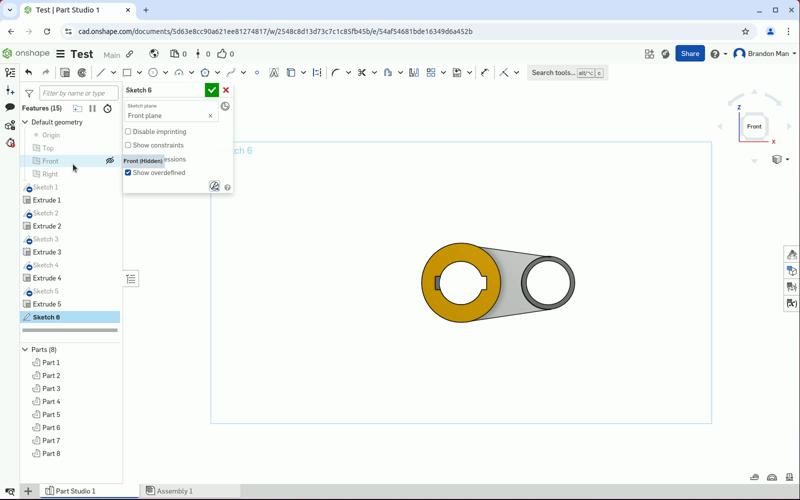
mouse_move(73, 352)
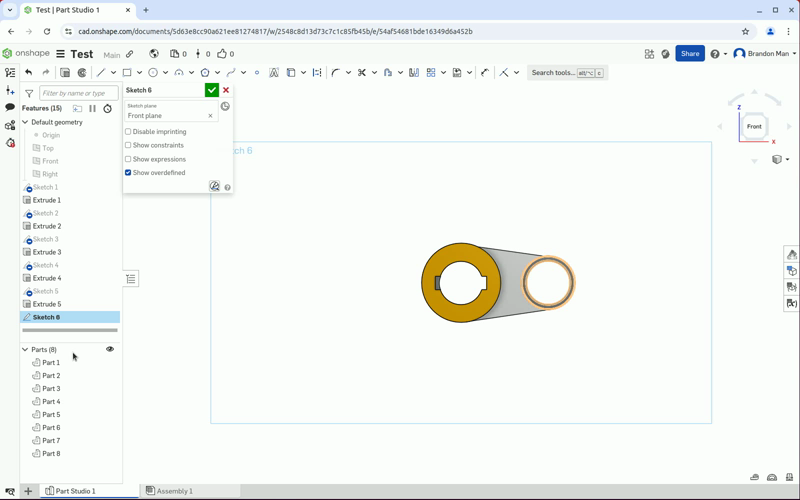
key(y)
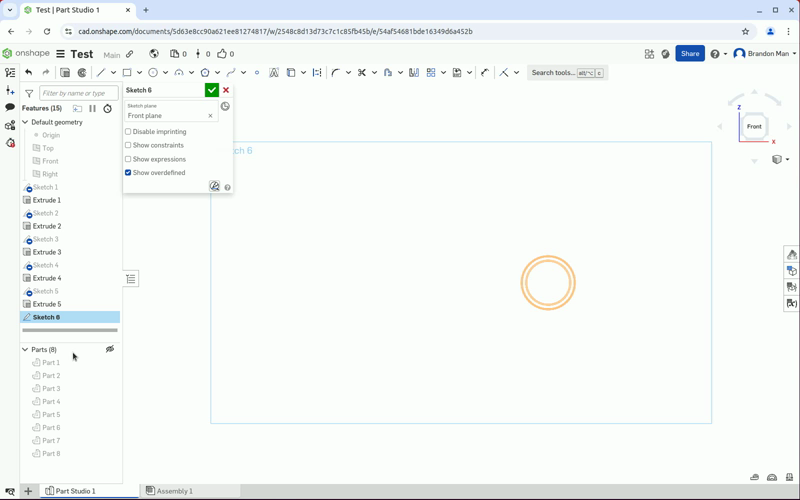
key(l)
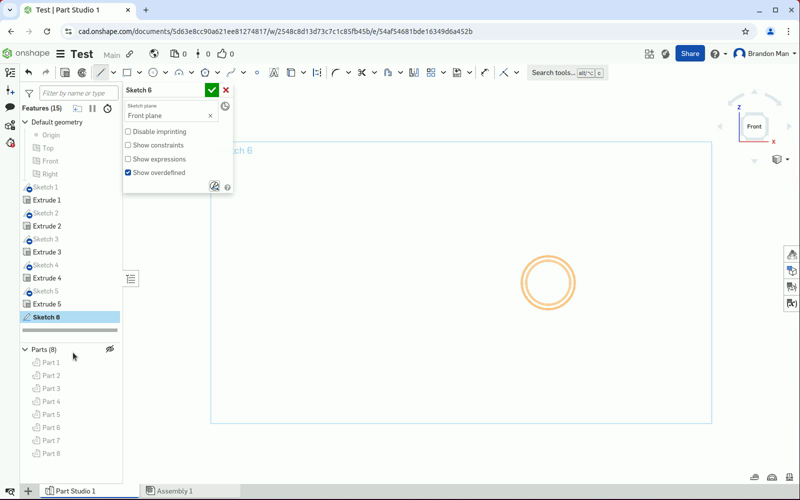
key_down(shift)
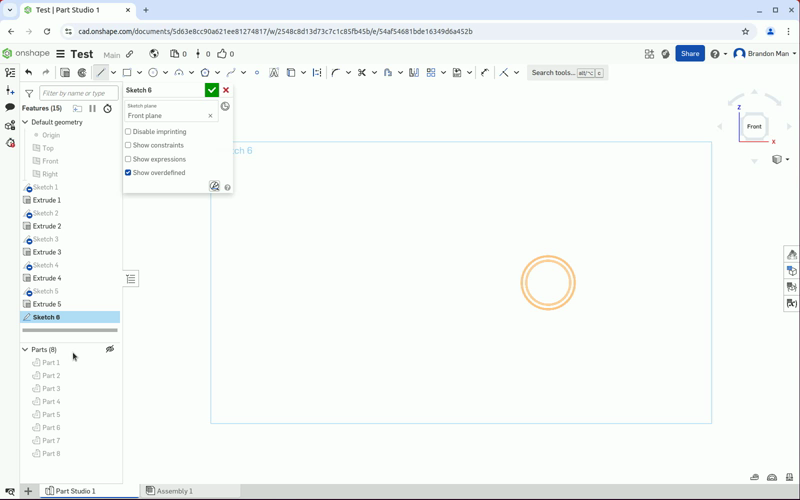
mouse_move(434, 290)
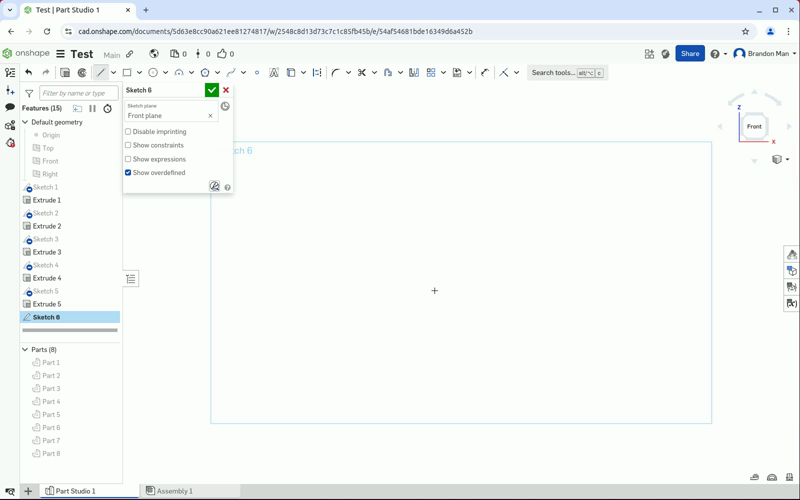
click(434, 290)
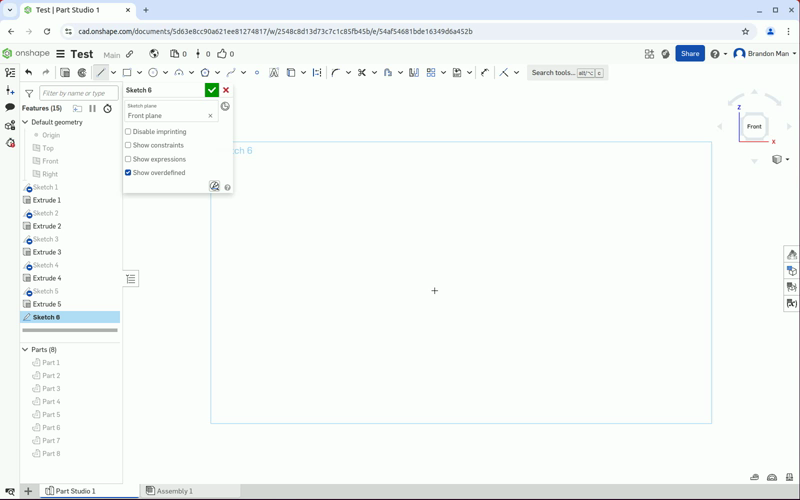
key_up(shift)
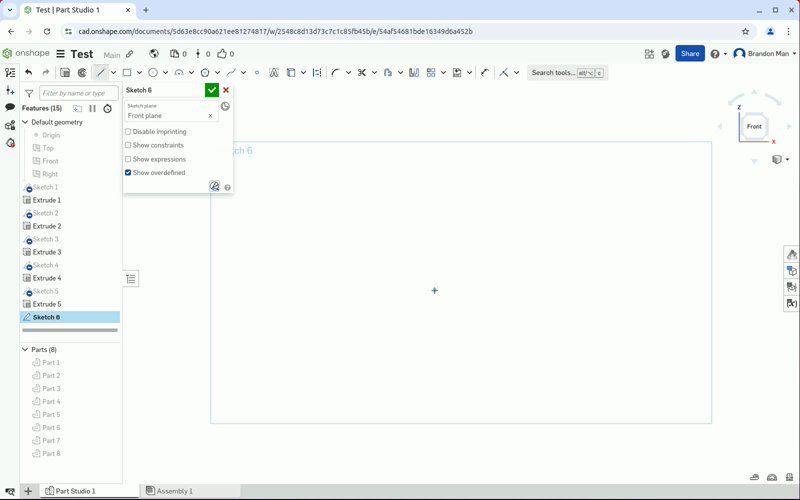
key_down(shift)
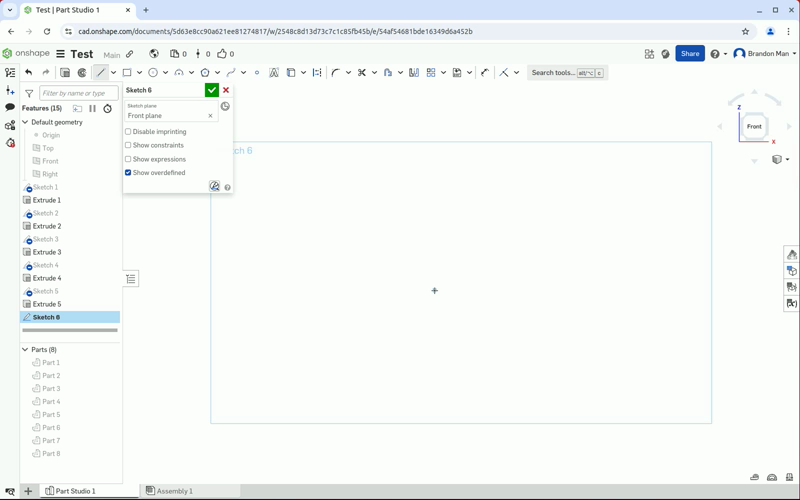
mouse_move(464, 290)
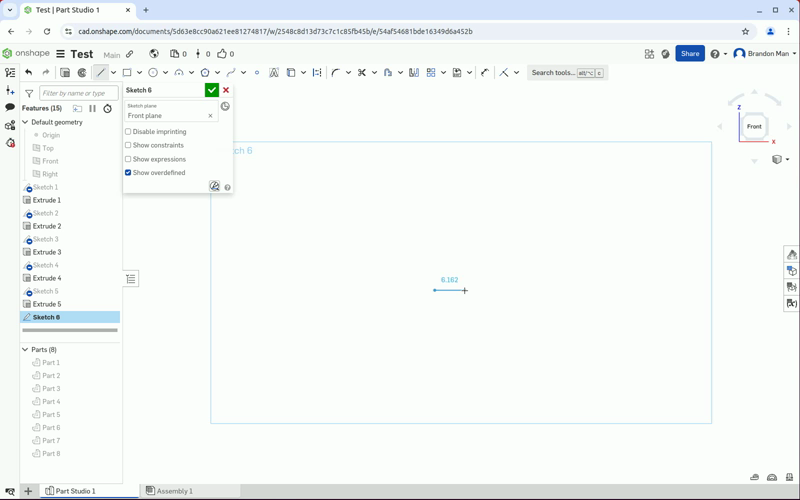
mouse_move(440, 290)
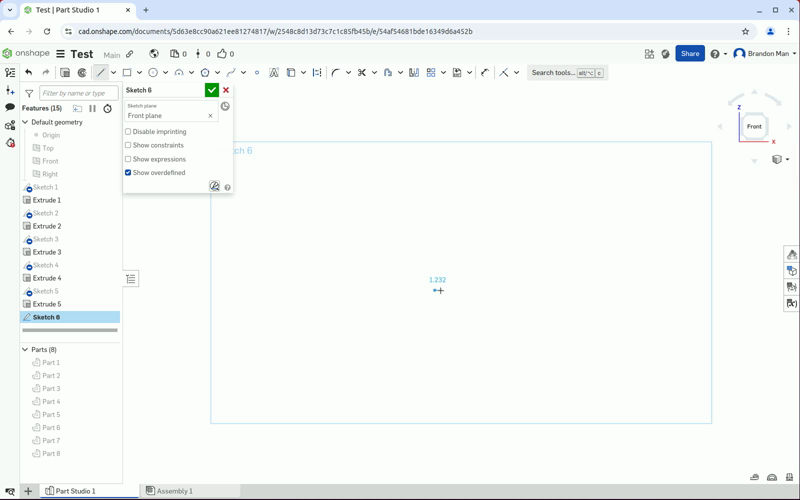
scroll(6)
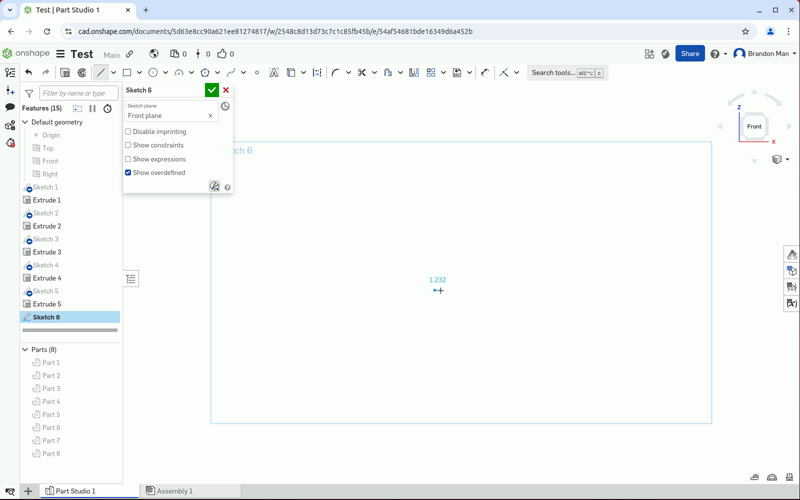
scroll(6)
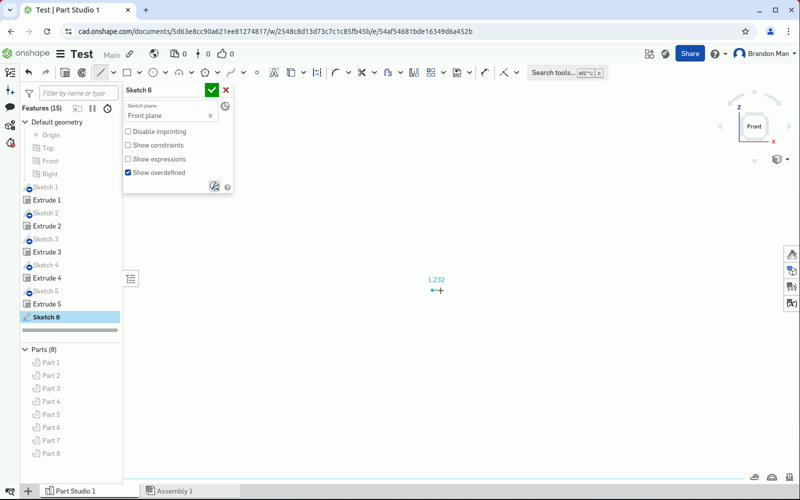
scroll(6)
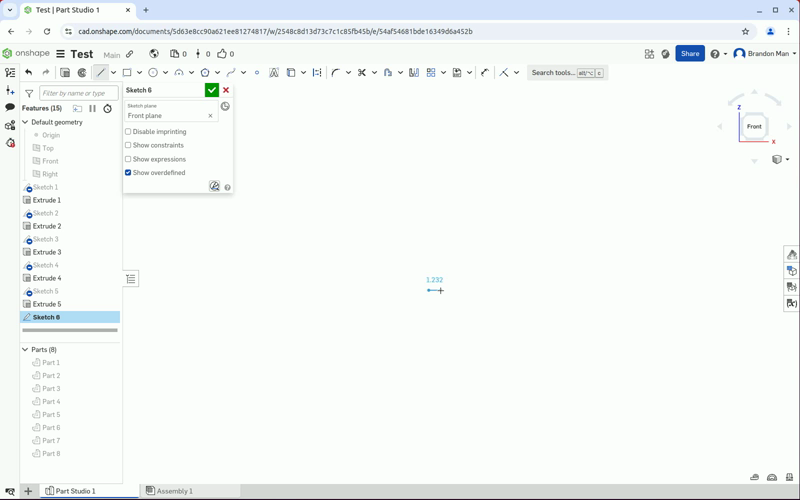
scroll(6)
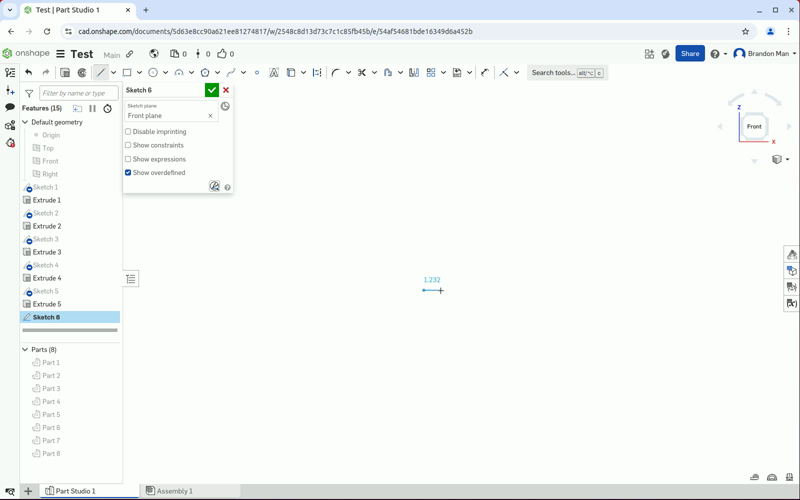
scroll(6)
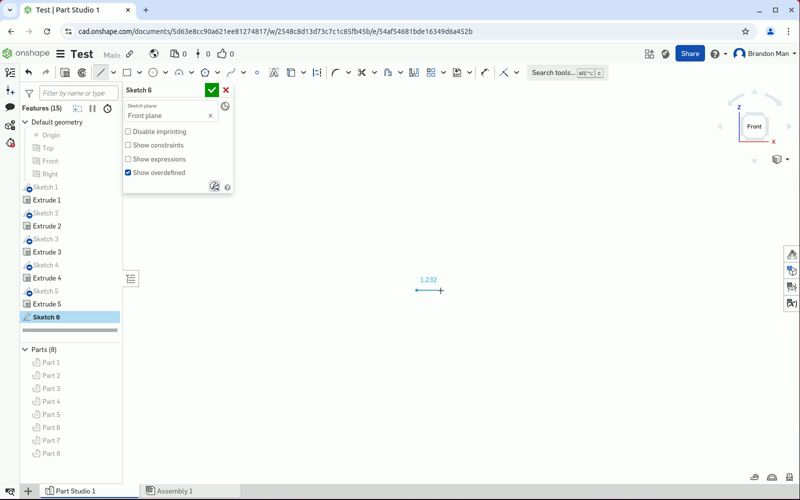
scroll(6)
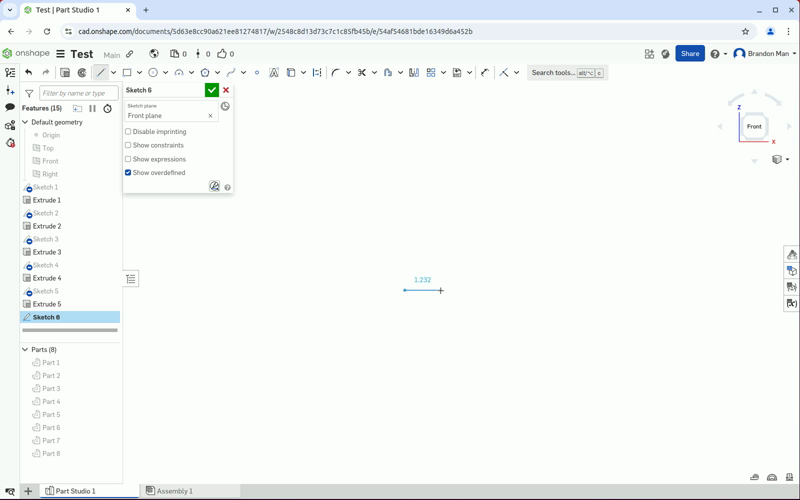
scroll(6)
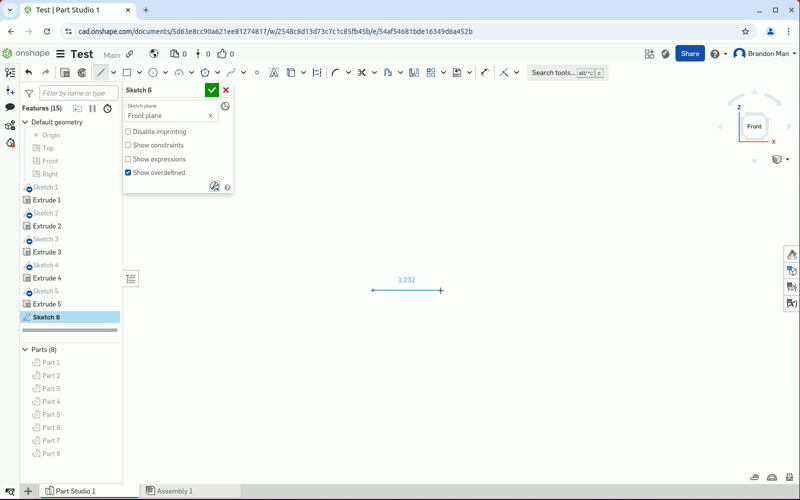
click(440, 290)
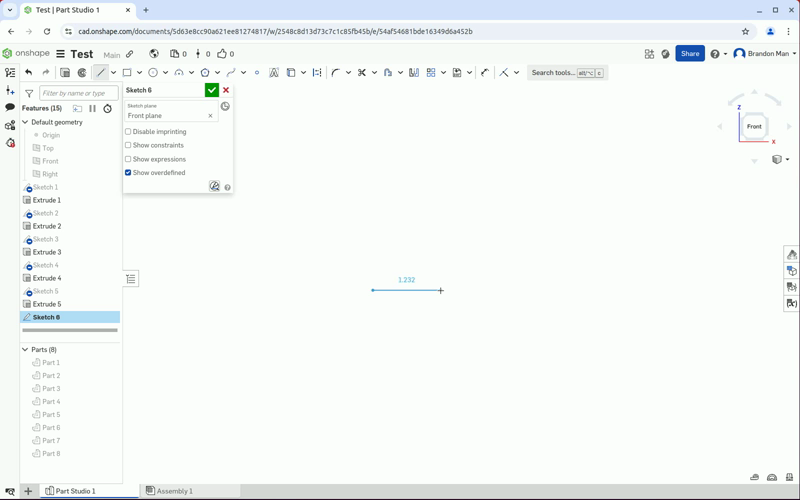
scroll(-6)
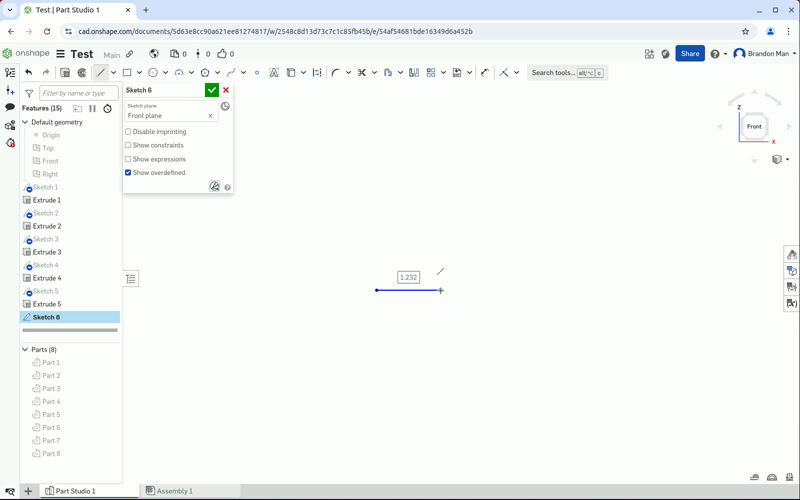
scroll(-6)
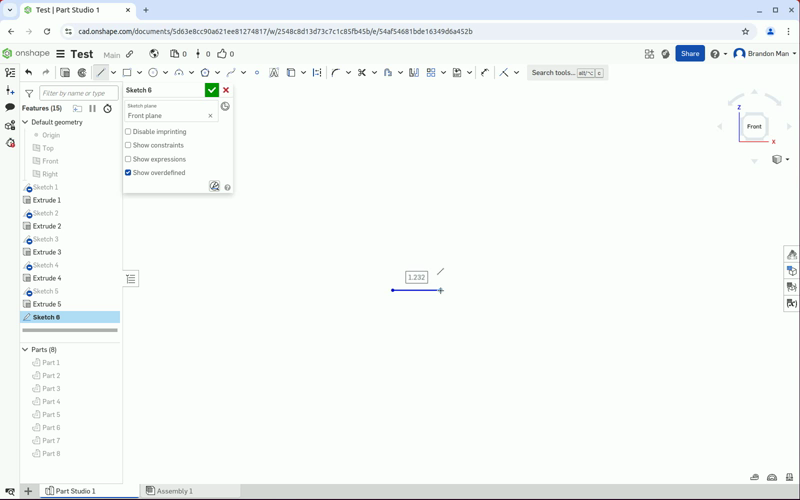
scroll(-6)
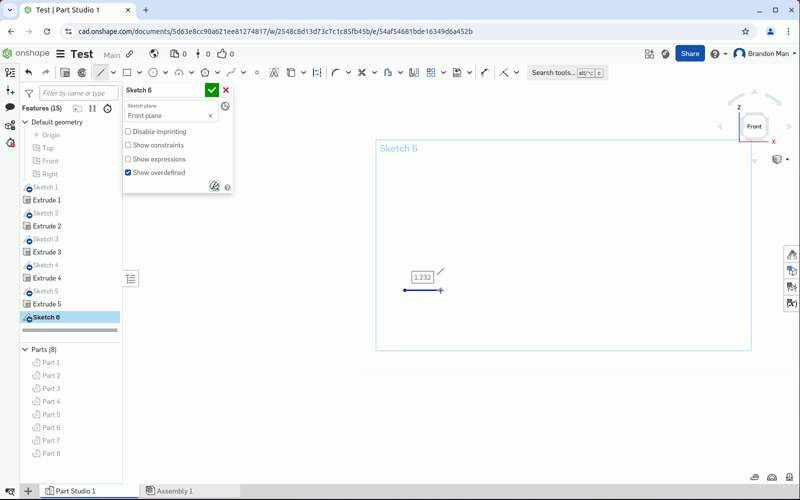
scroll(-6)
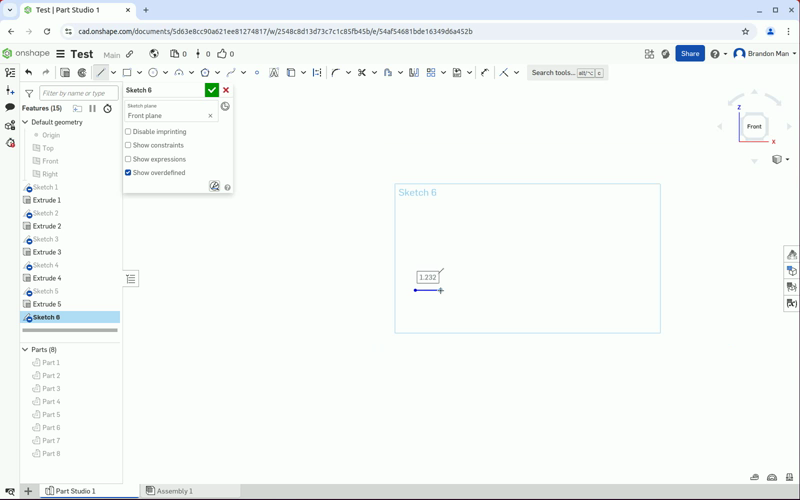
scroll(-6)
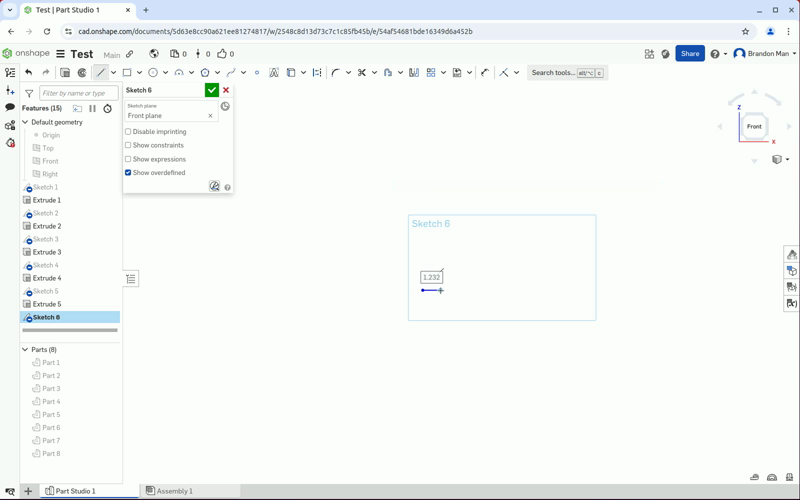
scroll(-6)
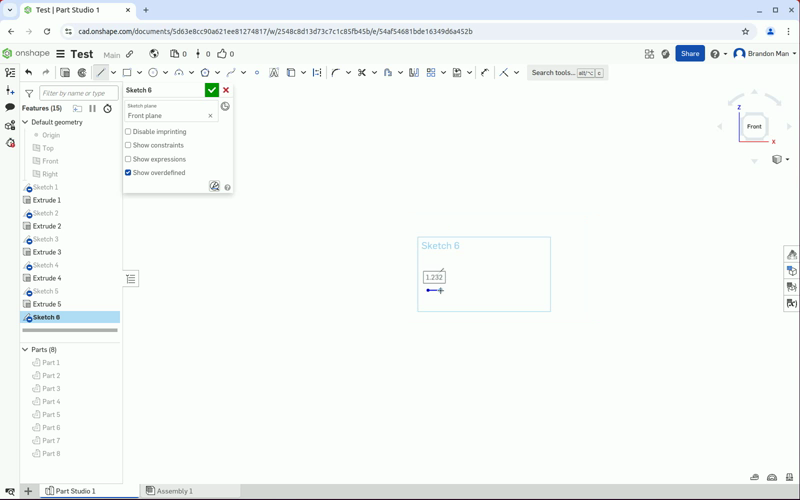
scroll(-6)
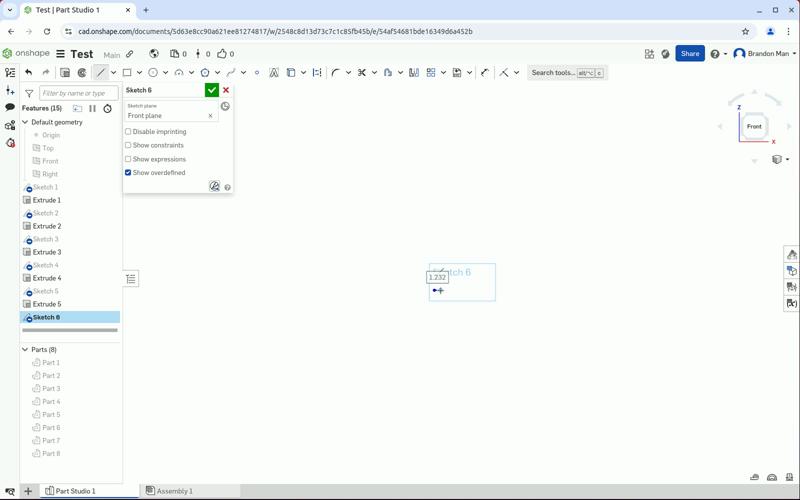
key_up(shift)
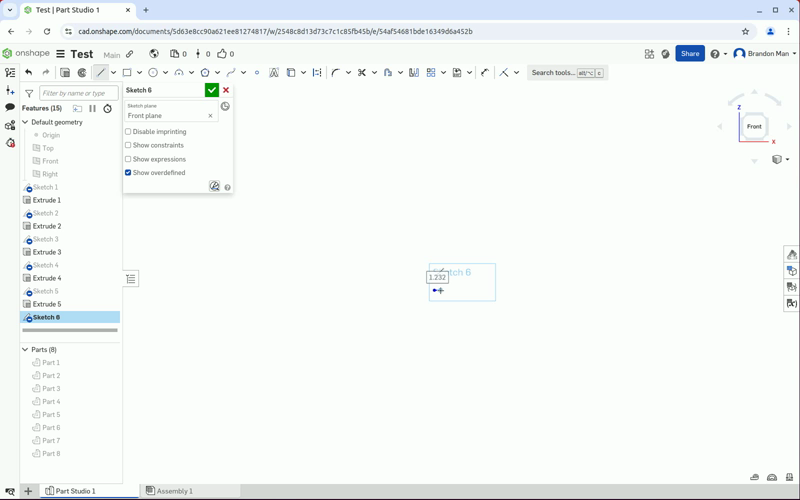
key(esc)
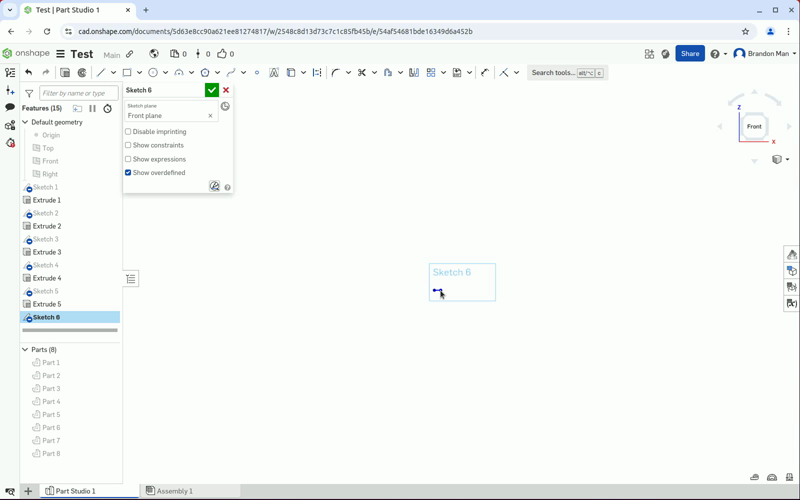
key(a)
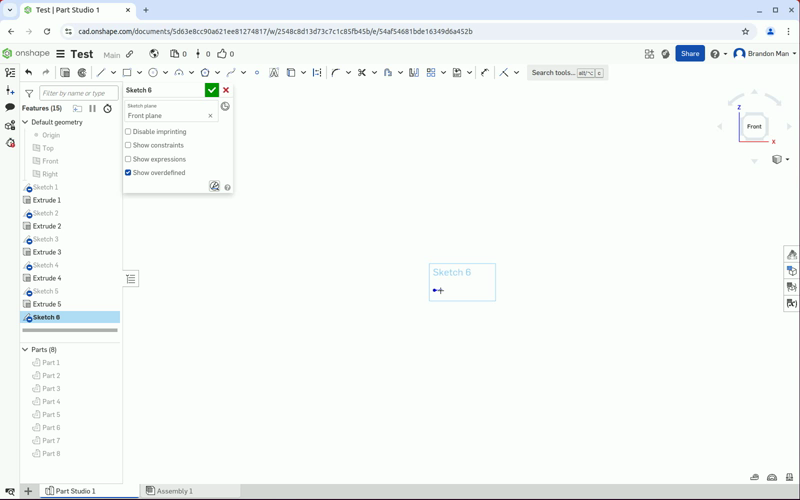
mouse_move(440, 290)
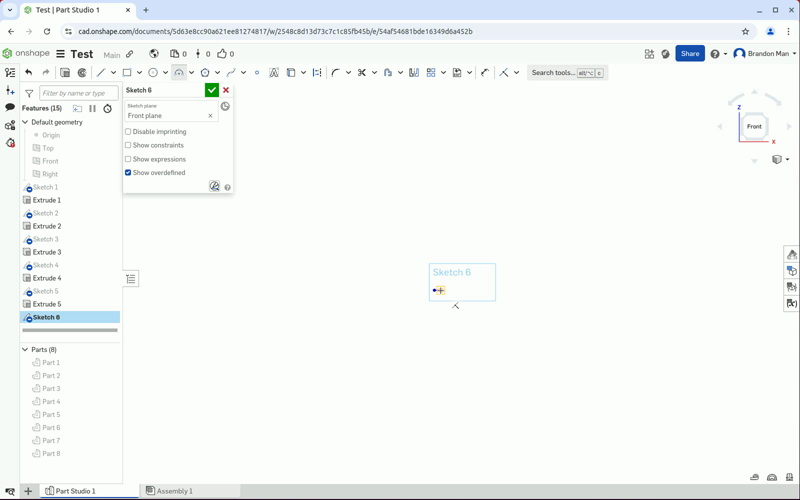
click(440, 290)
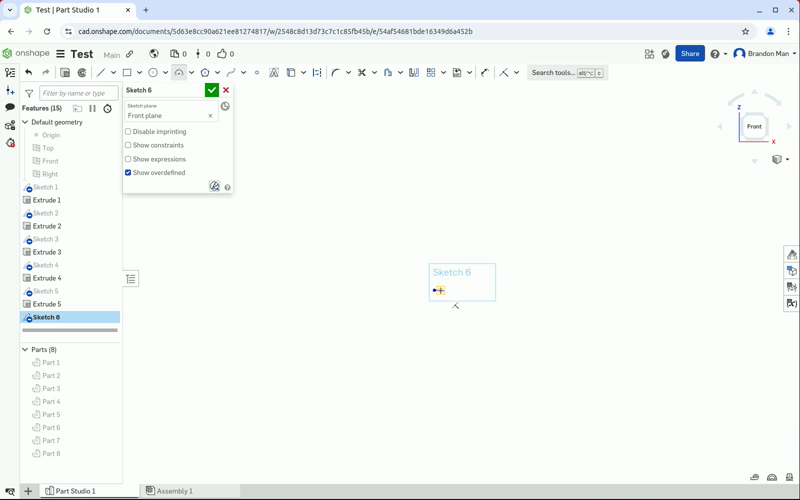
key_down(shift)
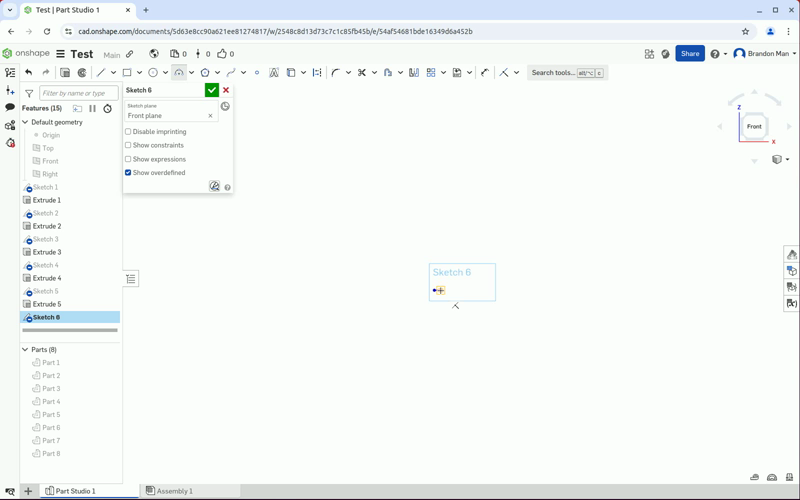
mouse_move(440, 276)
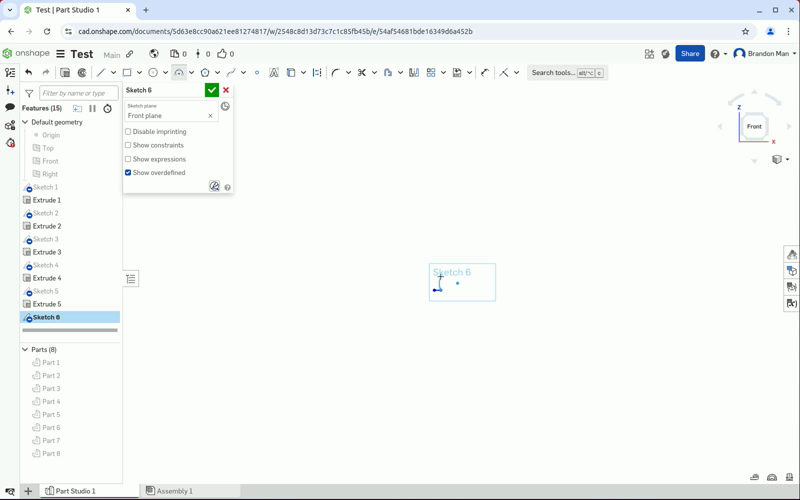
click(440, 276)
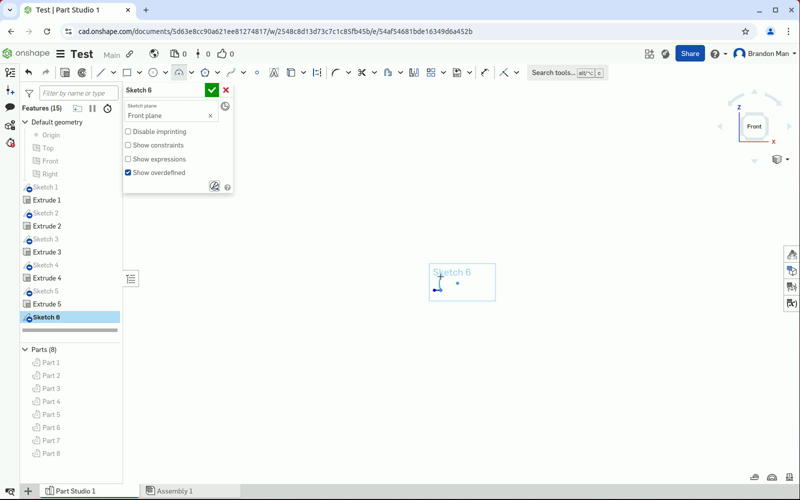
mouse_move(439, 282)
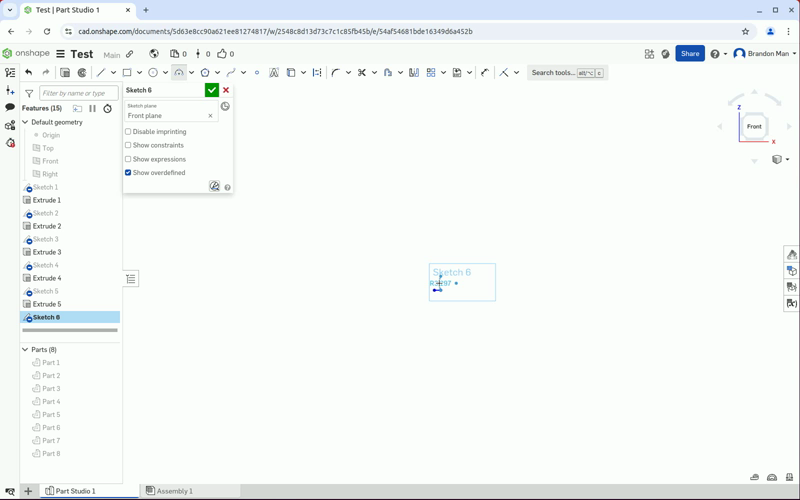
click(439, 282)
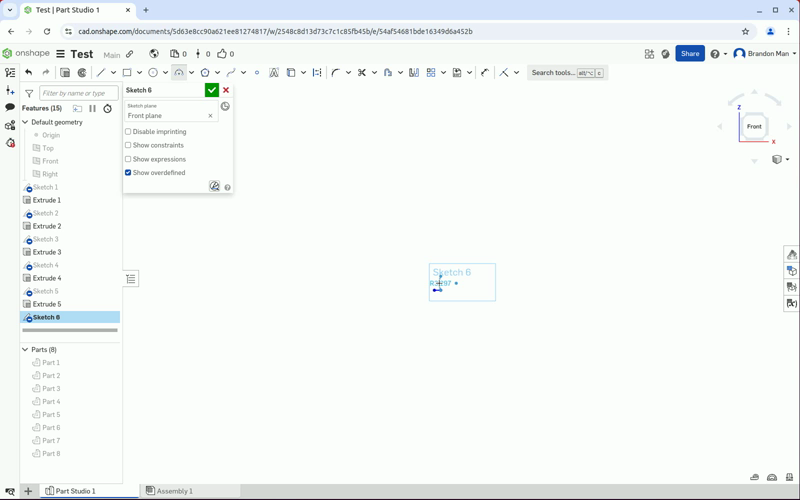
key_up(shift)
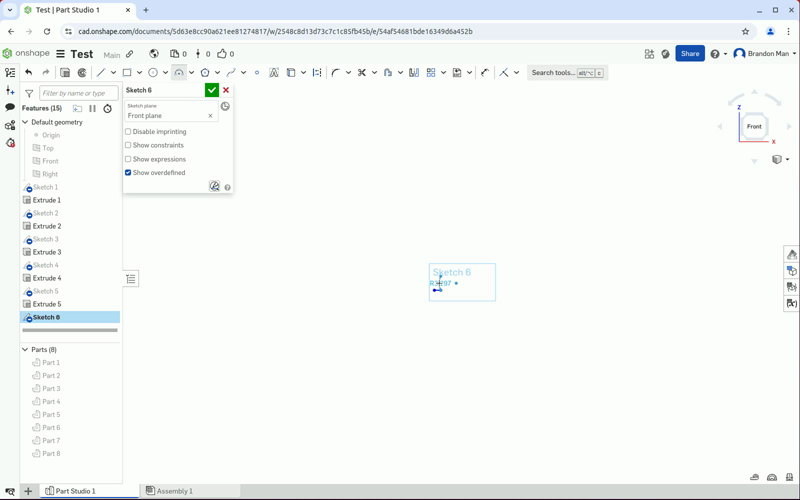
key(esc)
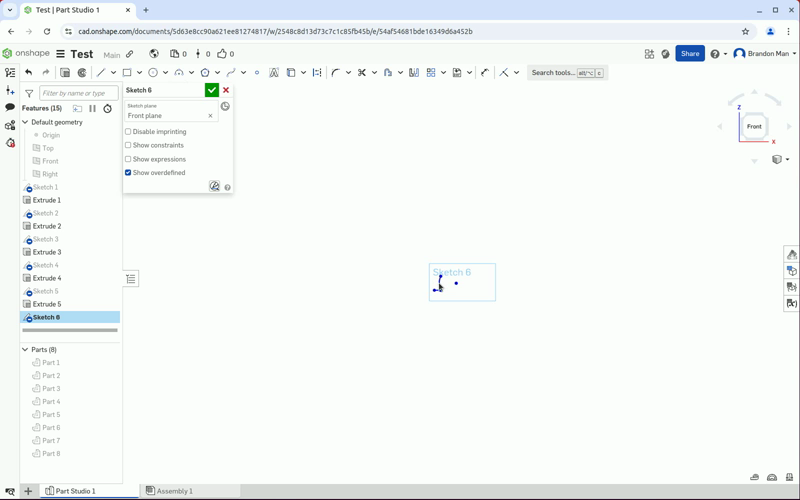
key(l)
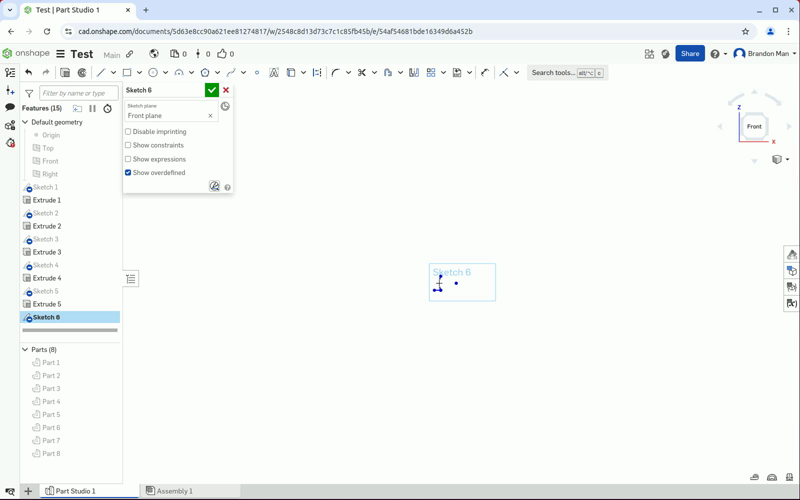
mouse_move(440, 276)
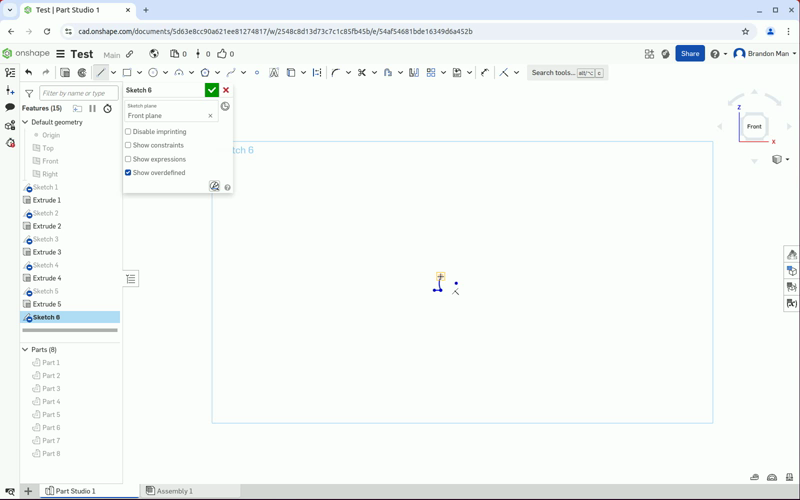
click(440, 276)
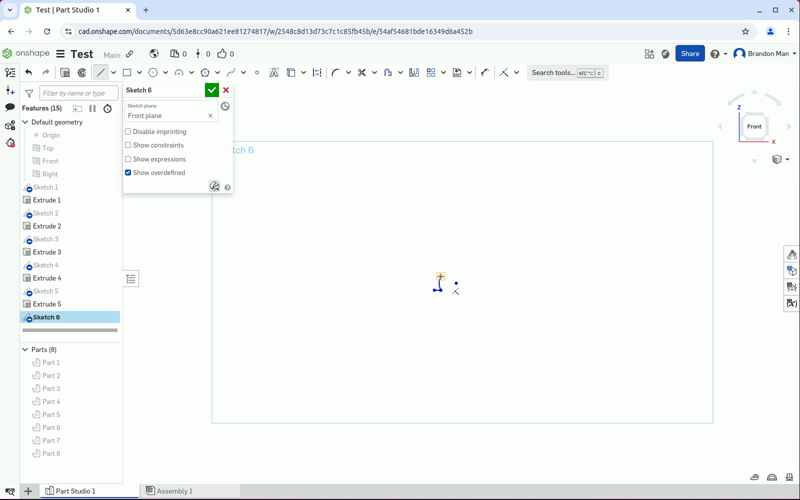
key_down(shift)
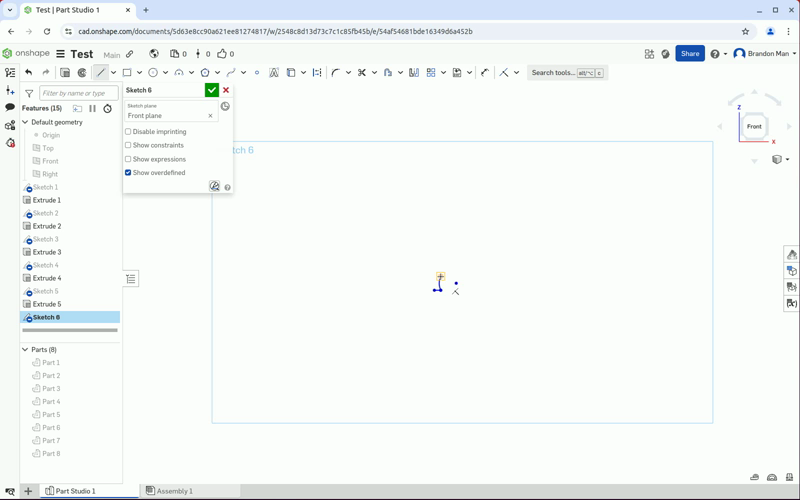
mouse_move(470, 276)
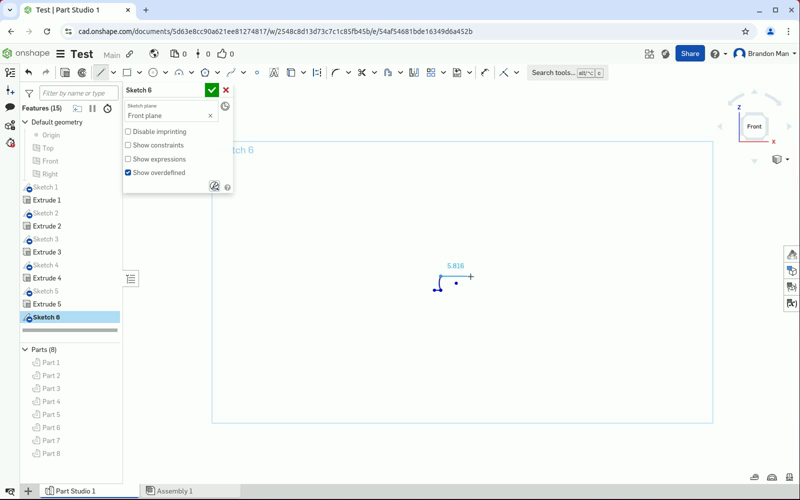
mouse_move(434, 276)
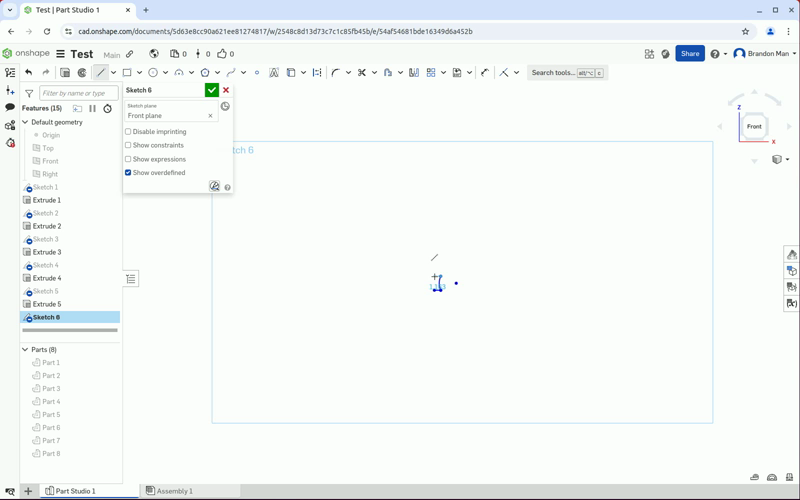
scroll(6)
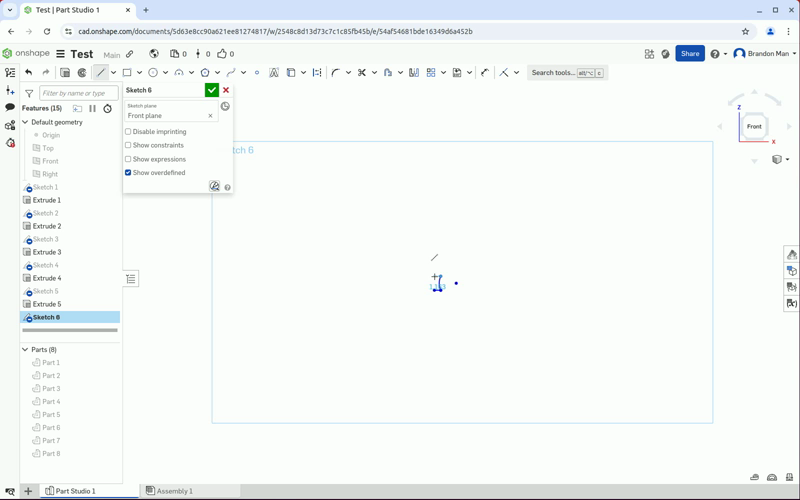
scroll(6)
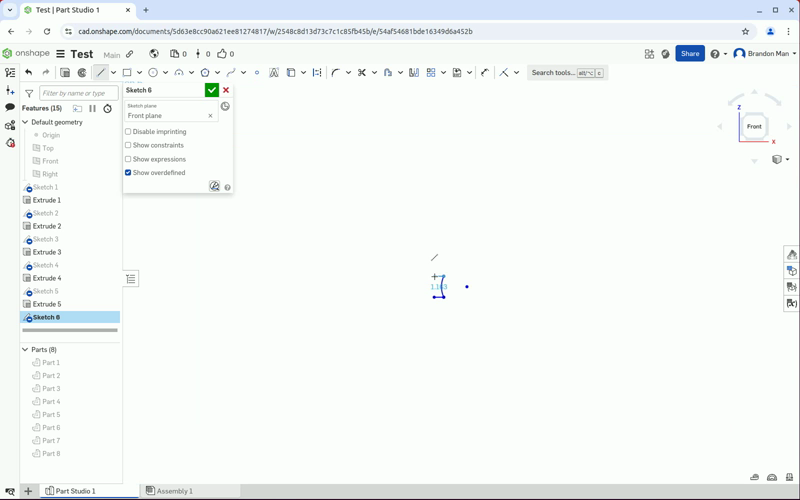
scroll(6)
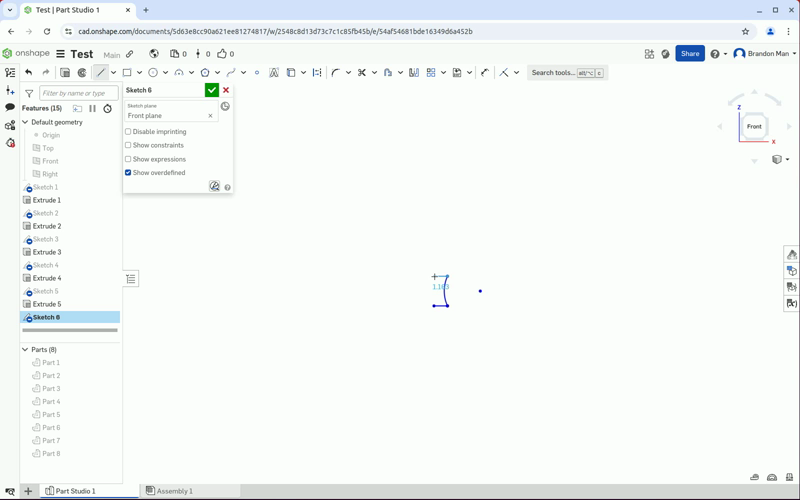
scroll(6)
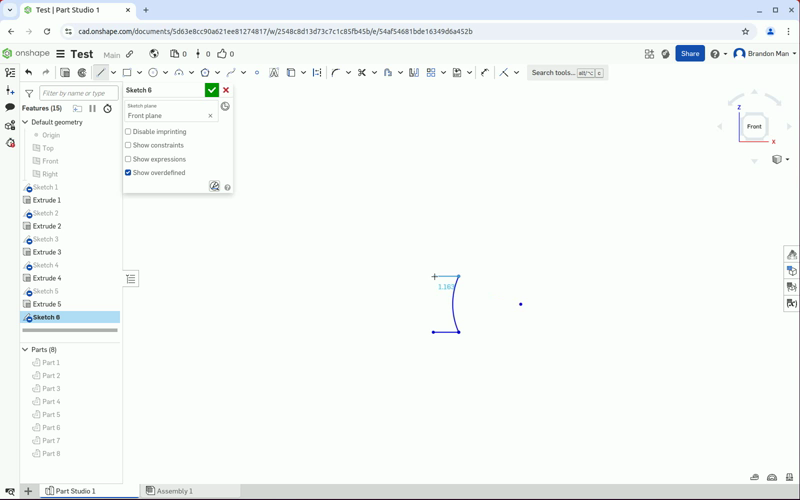
scroll(6)
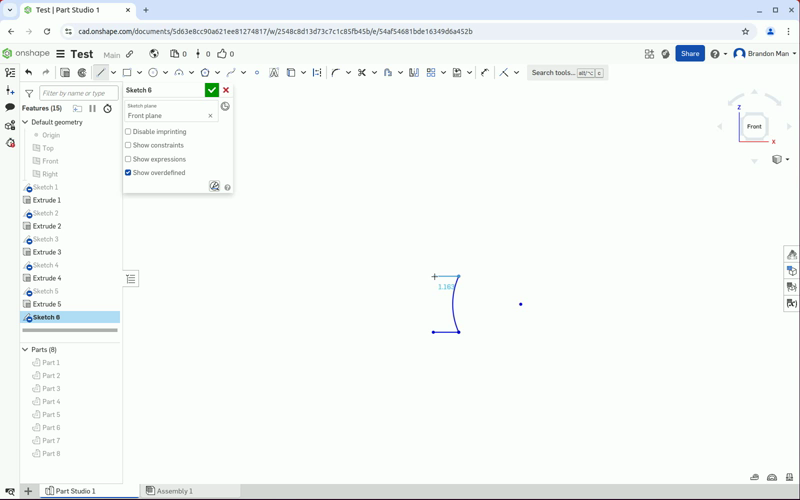
scroll(6)
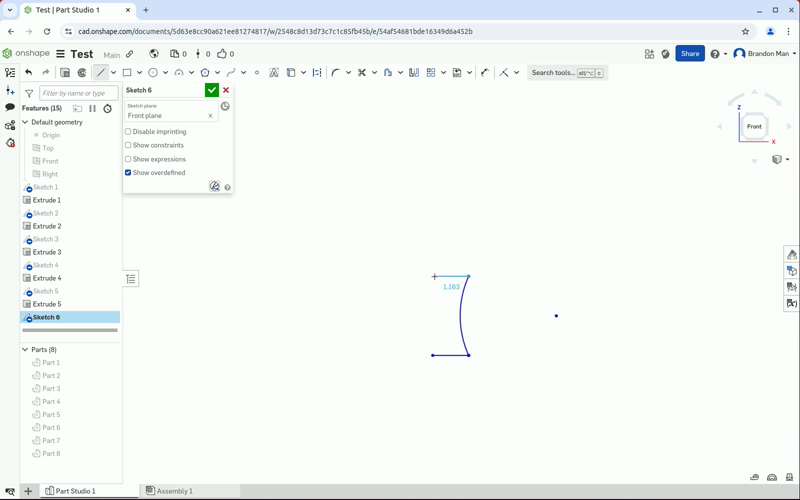
scroll(6)
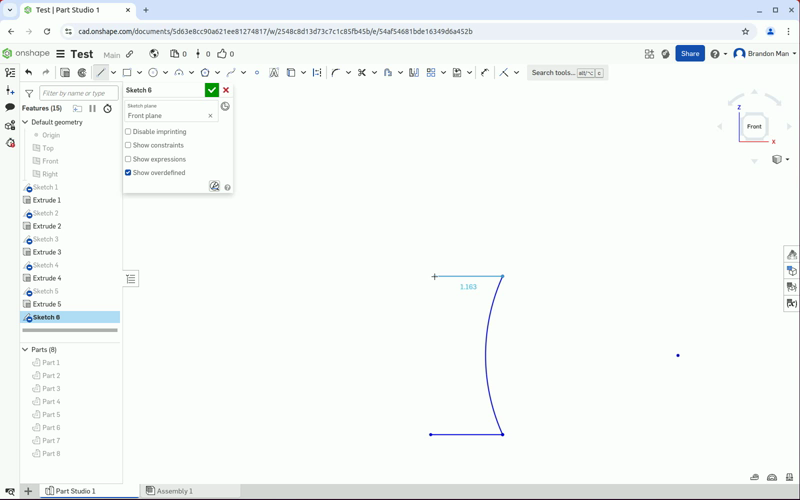
click(434, 276)
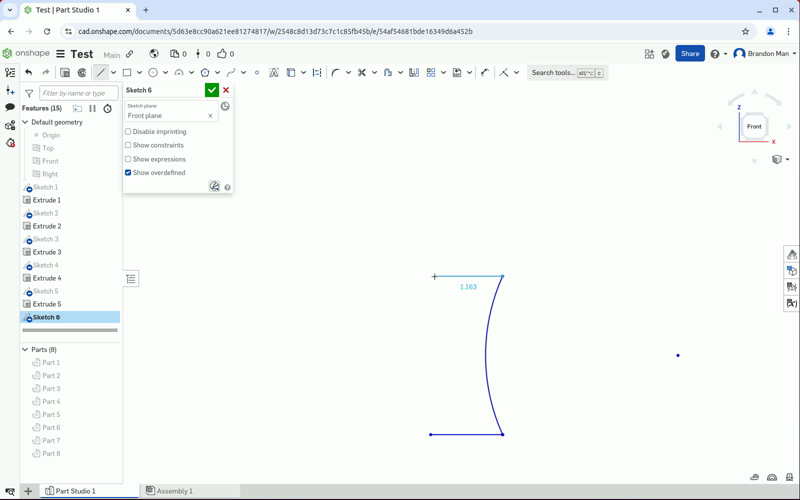
scroll(-6)
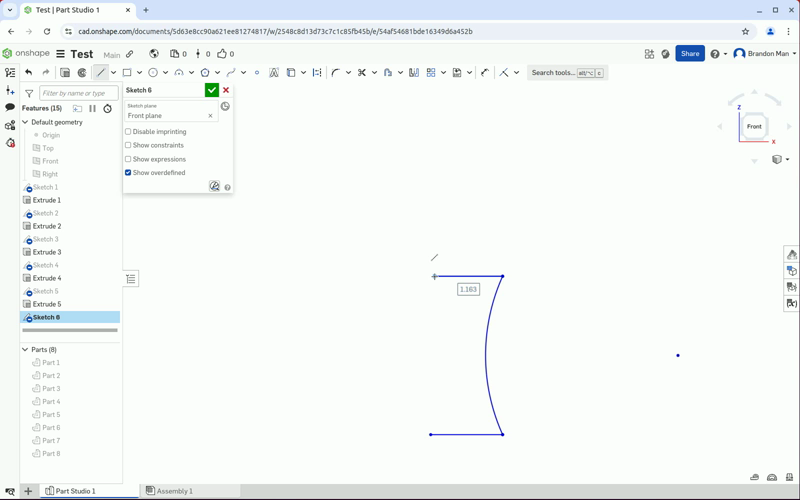
scroll(-6)
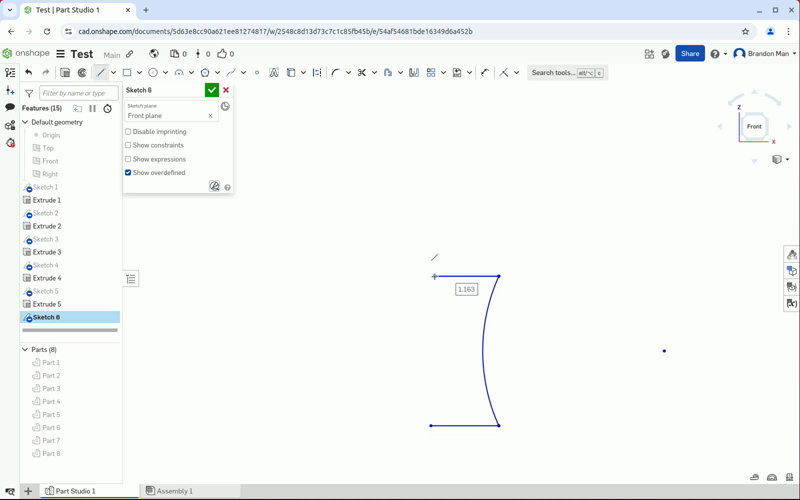
scroll(-6)
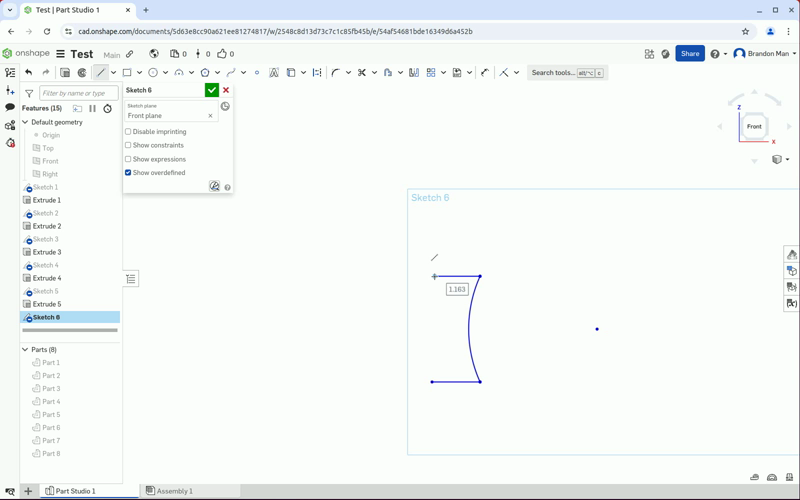
scroll(-6)
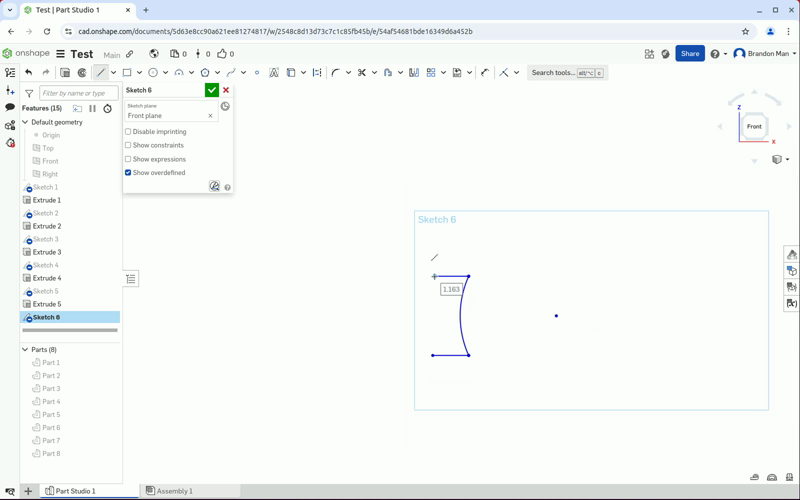
scroll(-6)
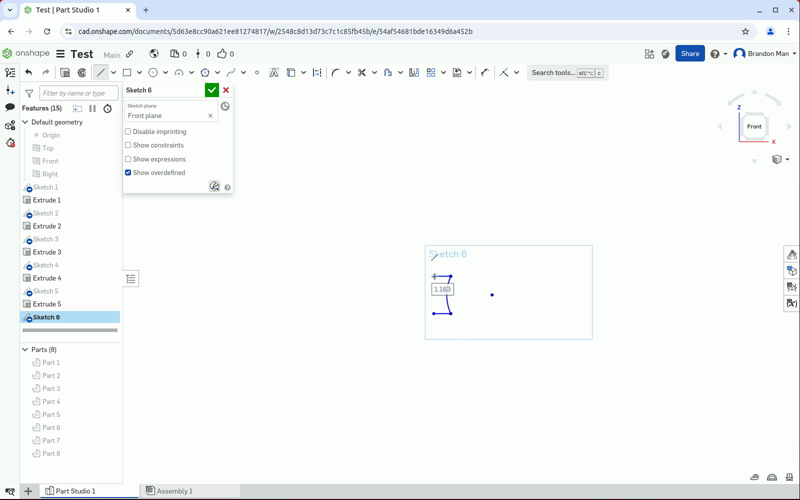
scroll(-6)
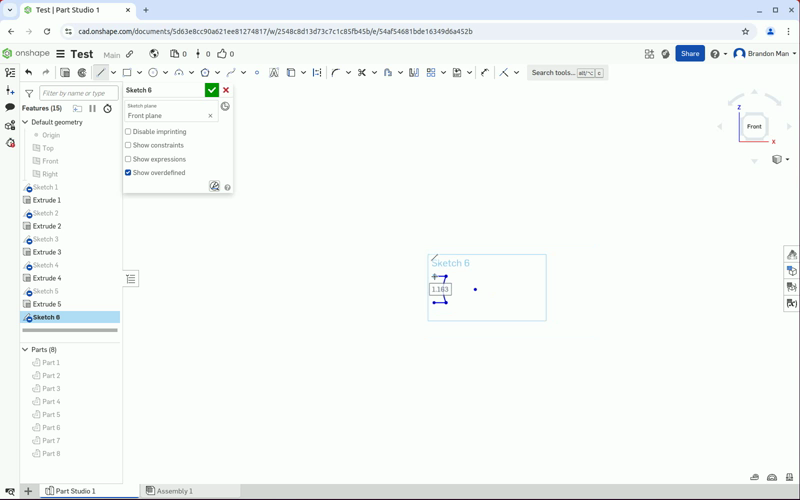
scroll(-6)
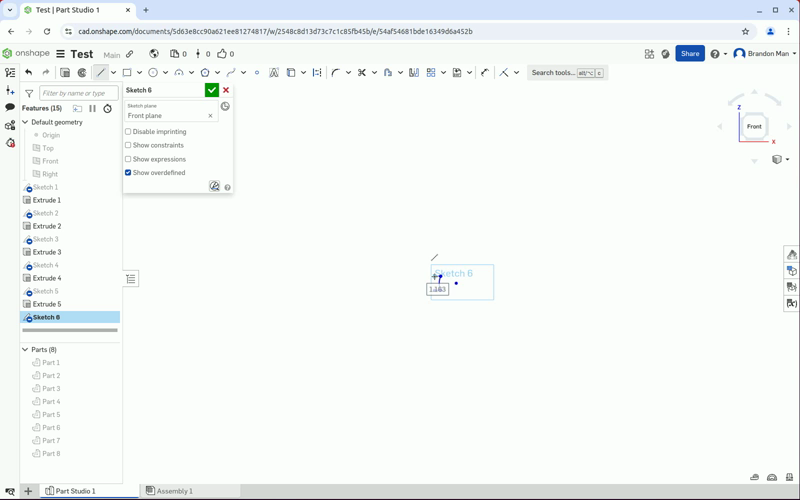
key_up(shift)
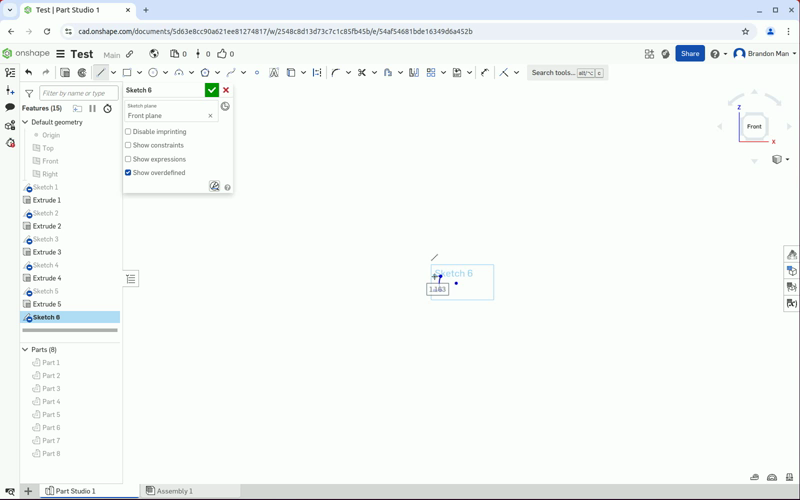
mouse_move(464, 276)
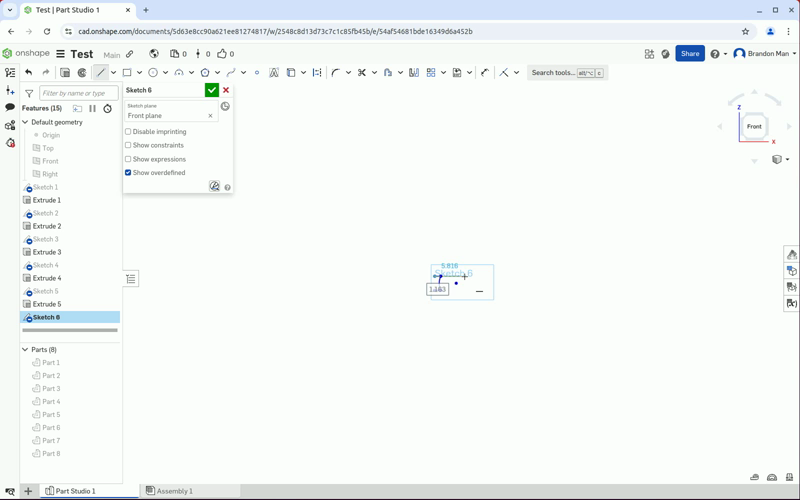
key_down(shift)
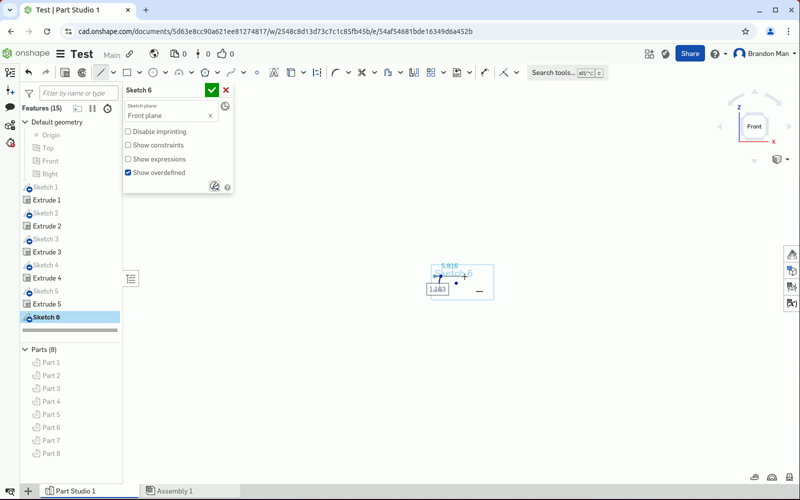
mouse_move(434, 290)
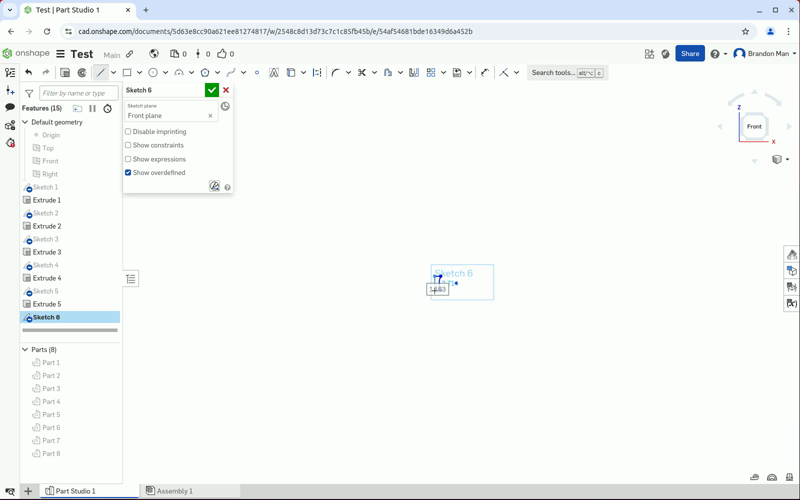
key_up(shift)
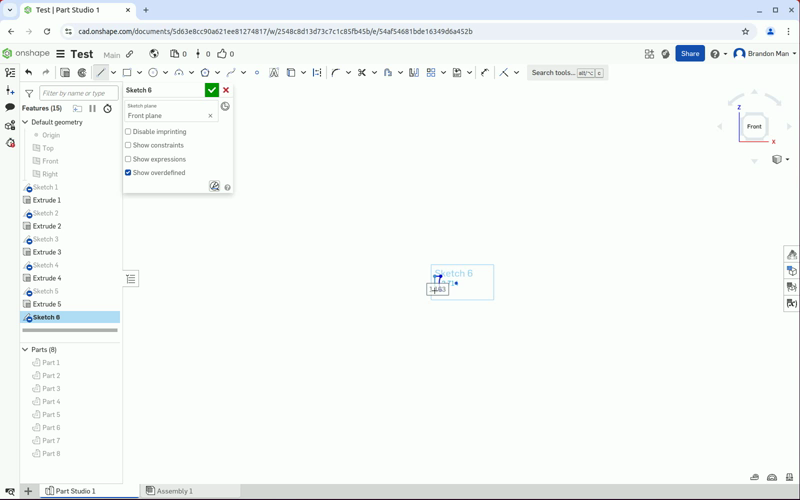
click(434, 290)
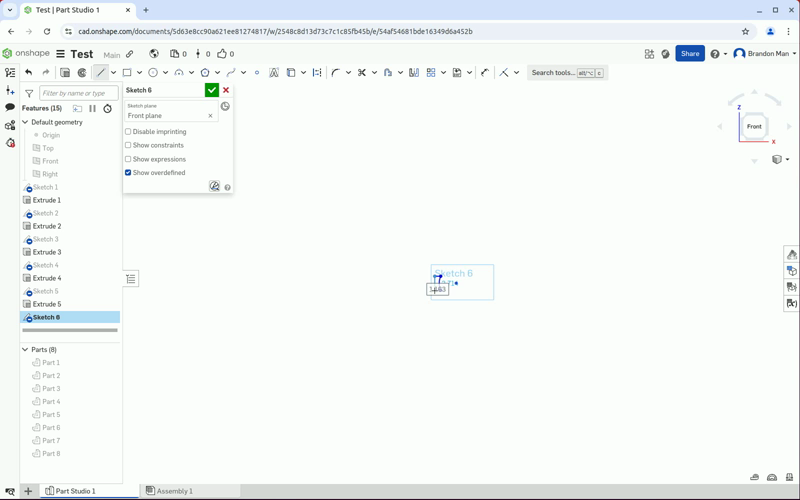
key(esc)
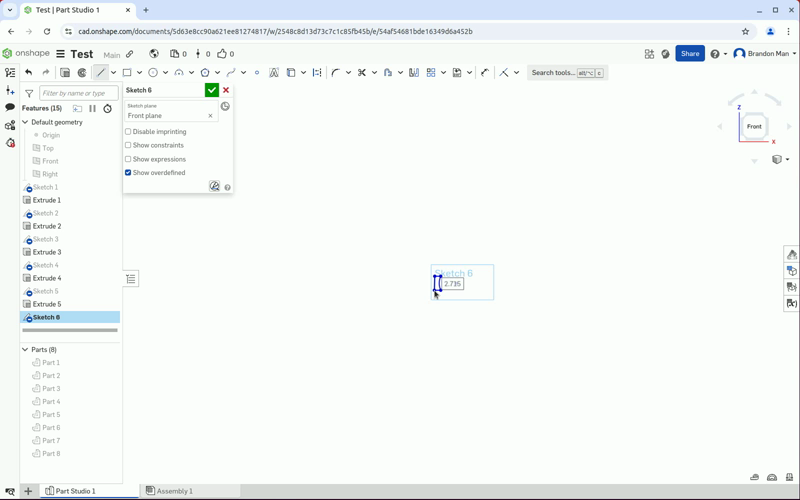
mouse_move(435, 282)
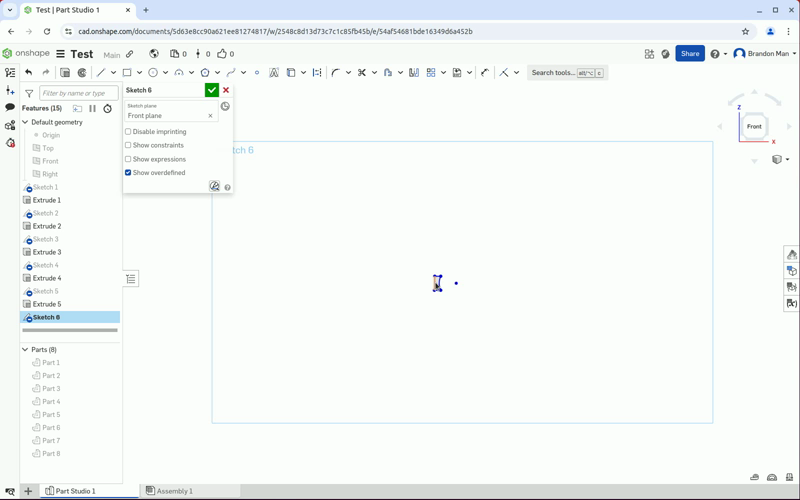
scroll(6)
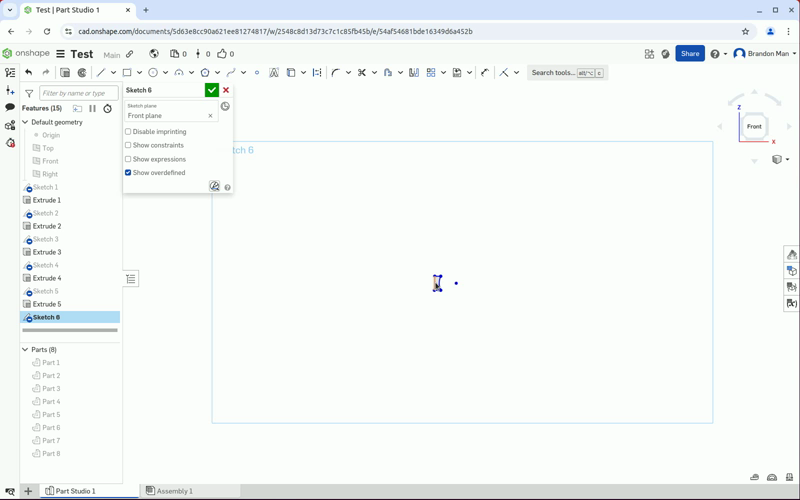
scroll(6)
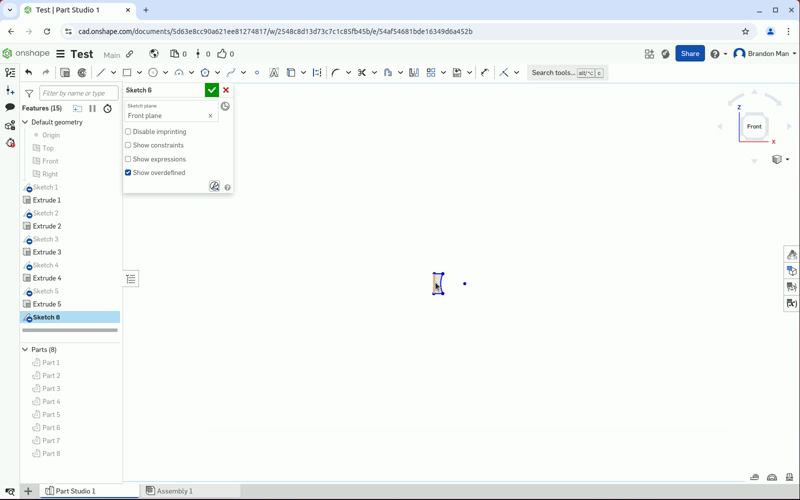
scroll(6)
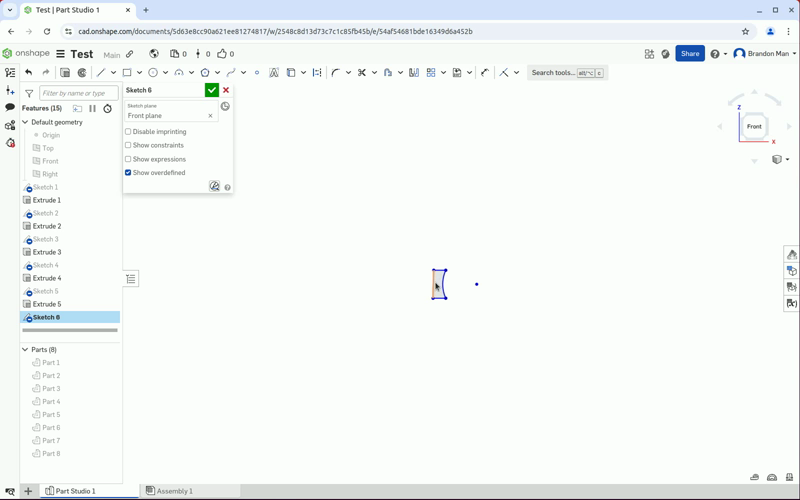
scroll(6)
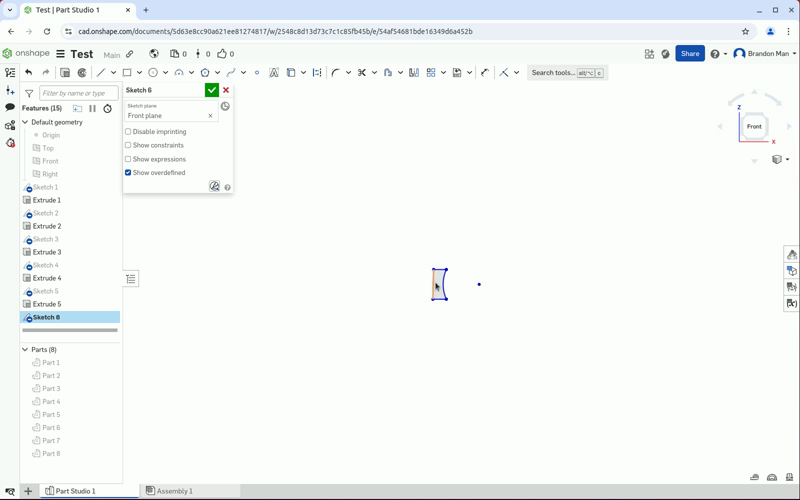
scroll(6)
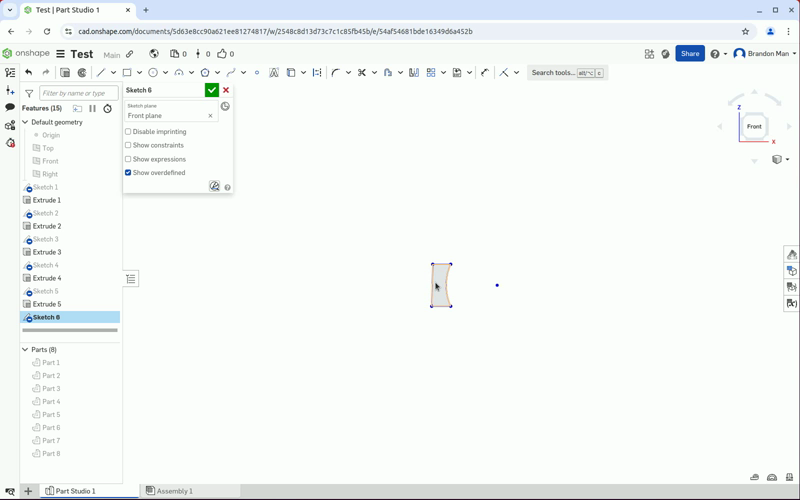
scroll(6)
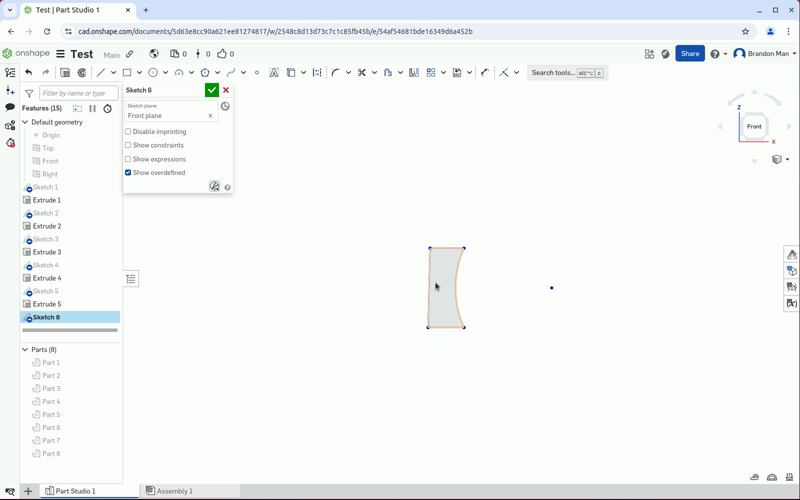
scroll(6)
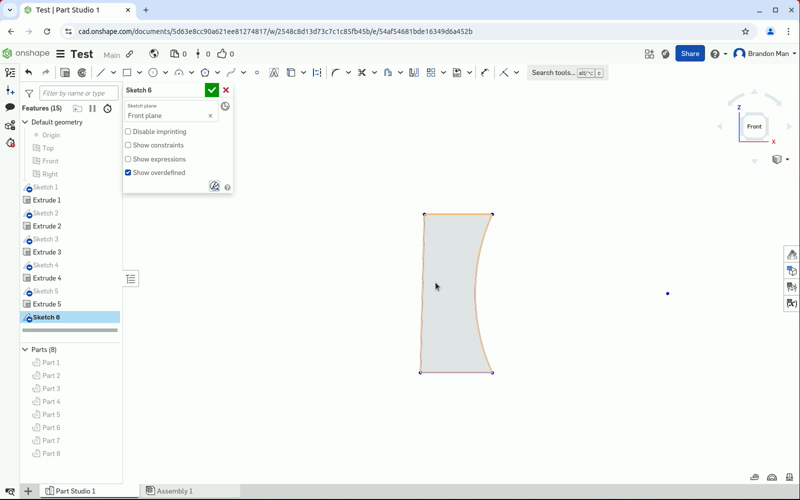
click(435, 282)
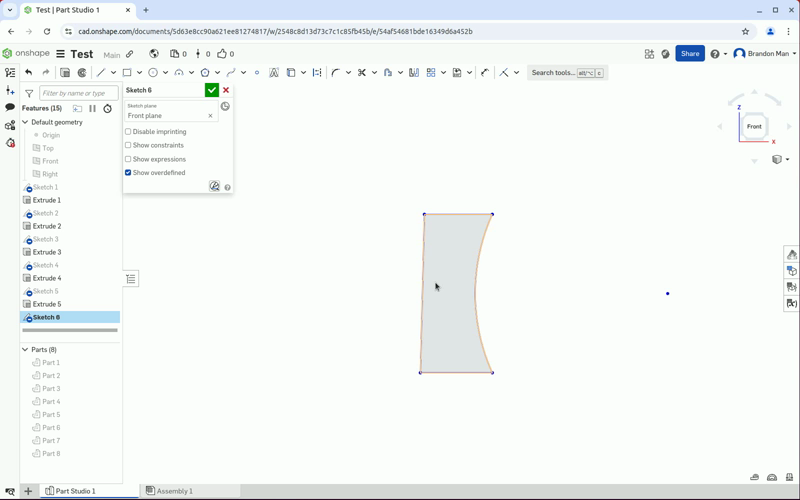
scroll(-6)
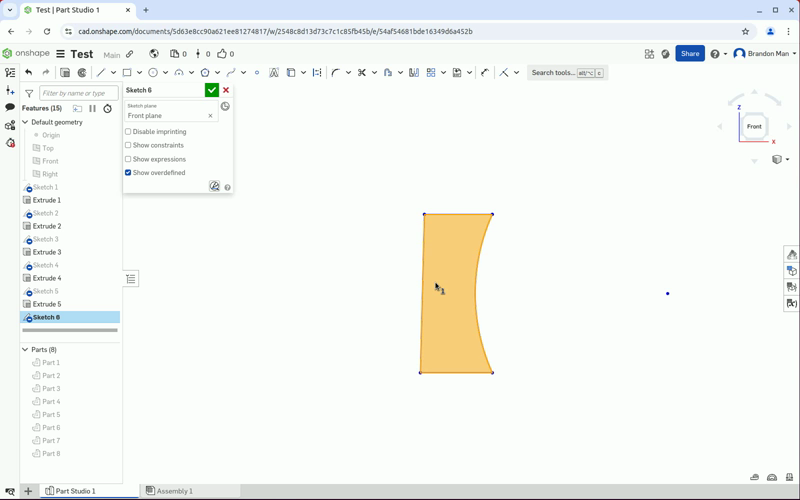
scroll(-6)
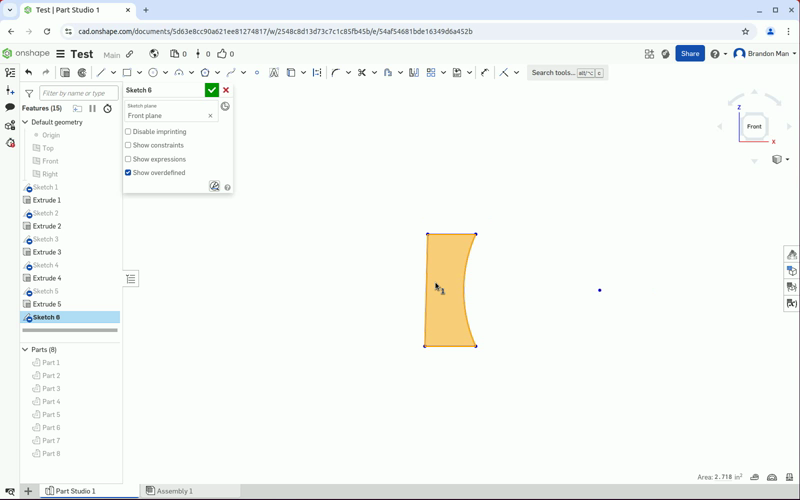
scroll(-6)
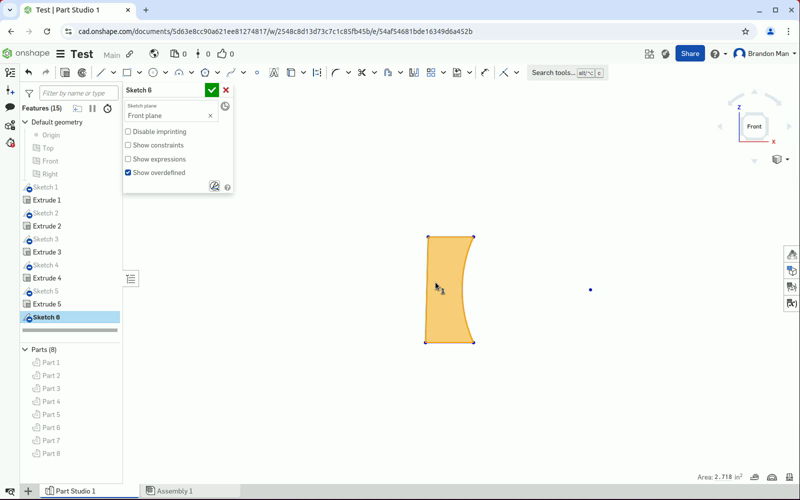
scroll(-6)
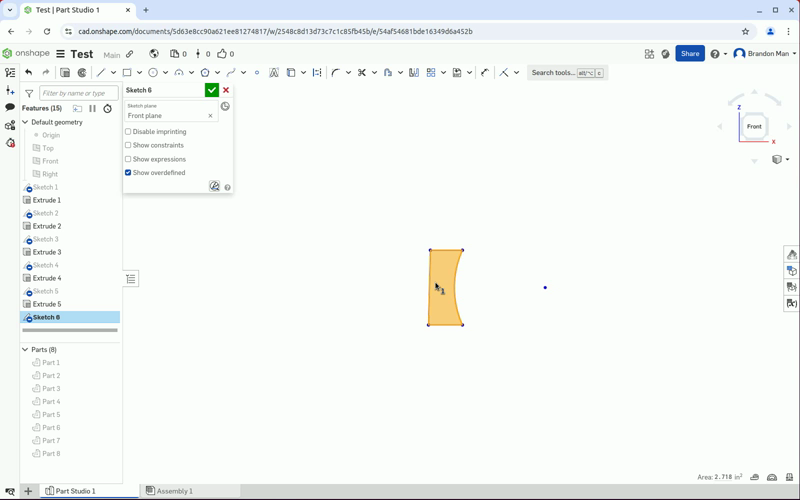
scroll(-6)
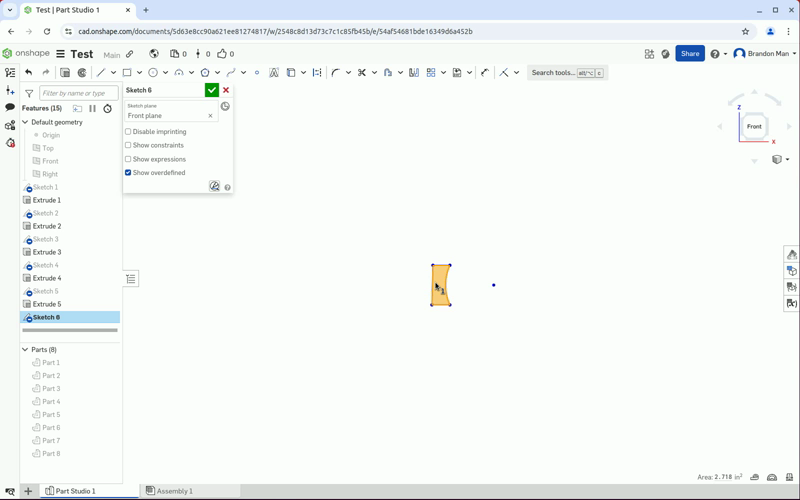
scroll(-6)
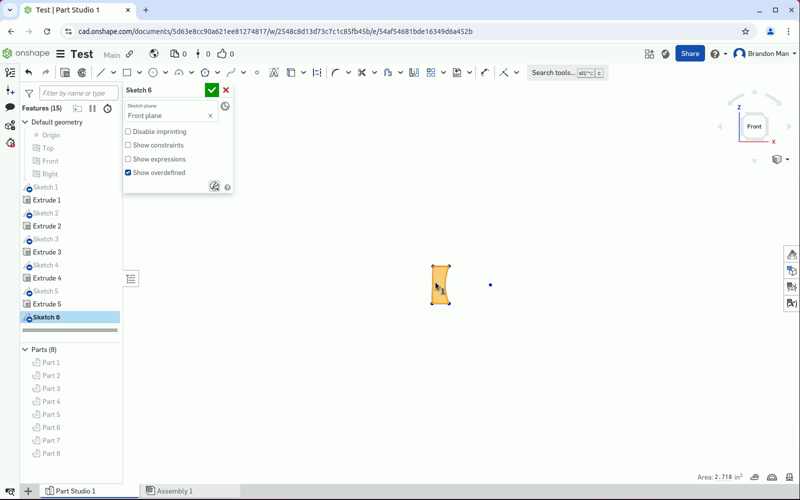
scroll(-6)
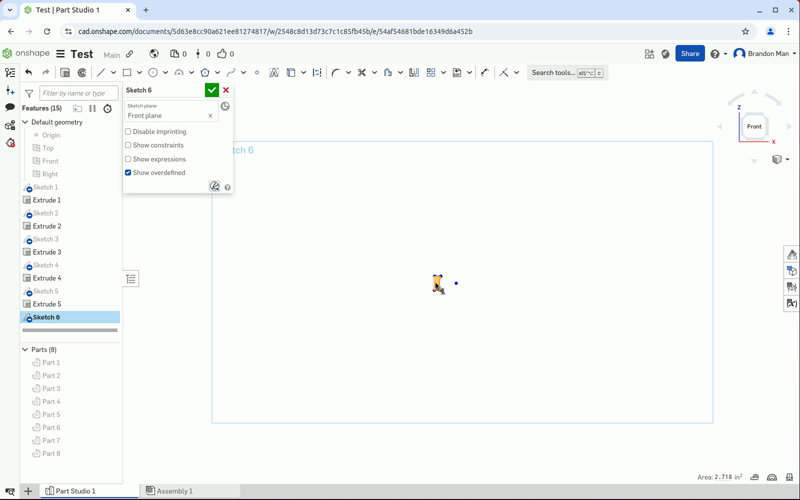
mouse_move(73, 352)
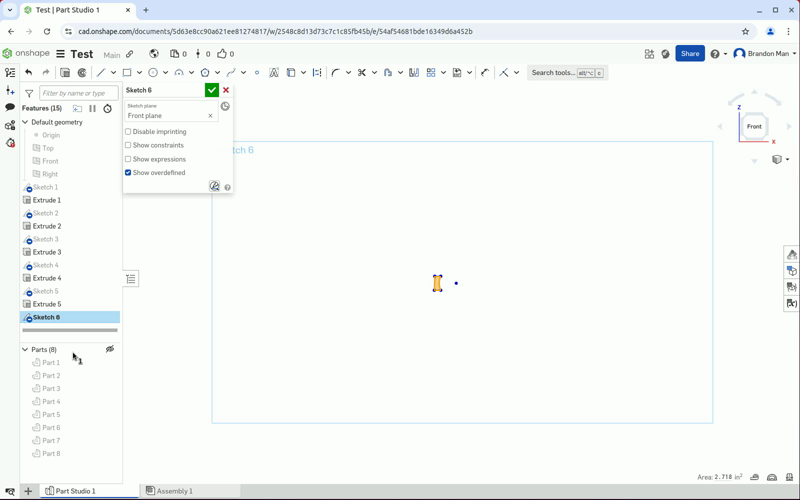
key(shift+y)
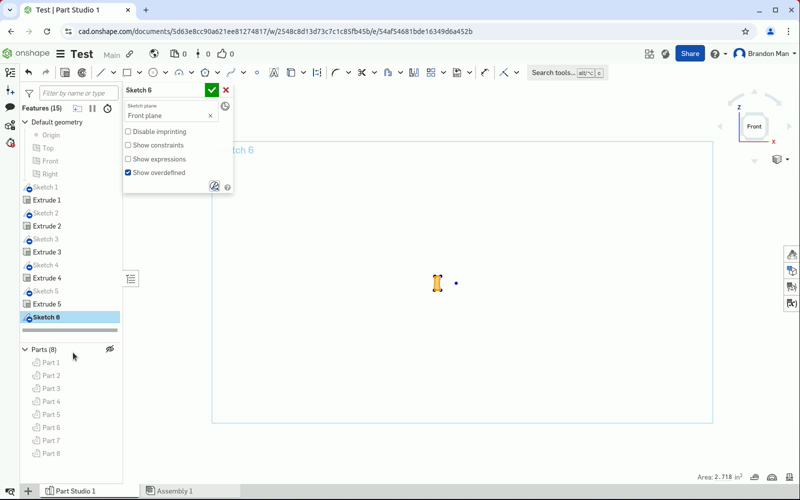
key(shift+e)
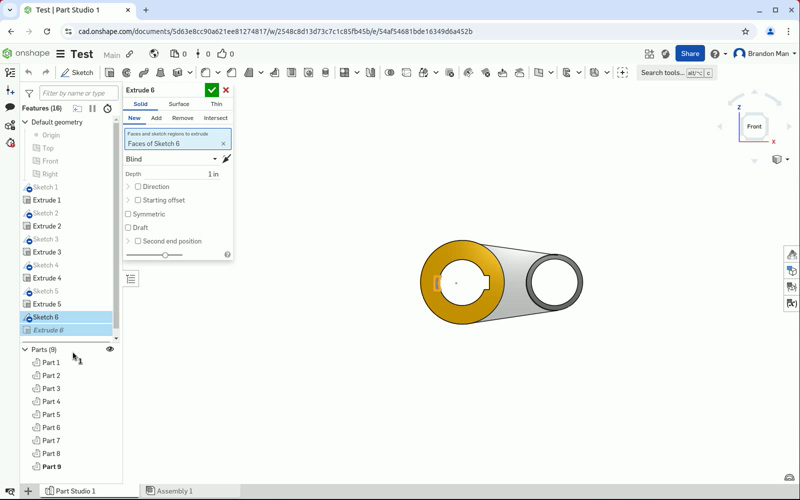
mouse_move(143, 106)
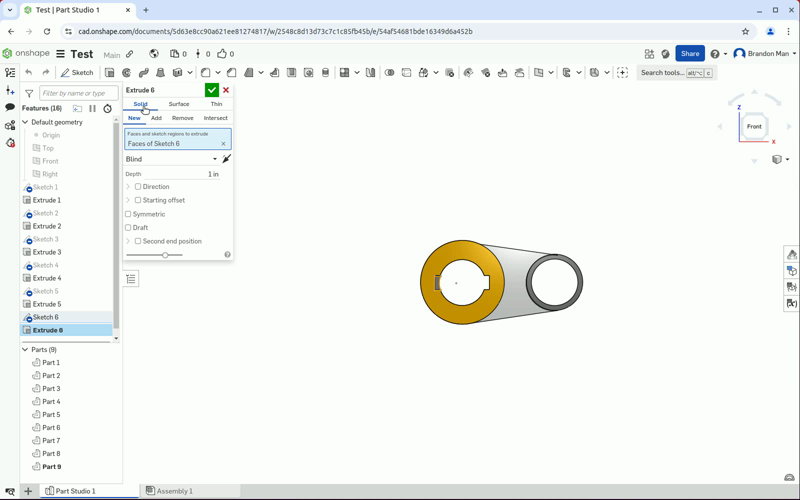
click(143, 106)
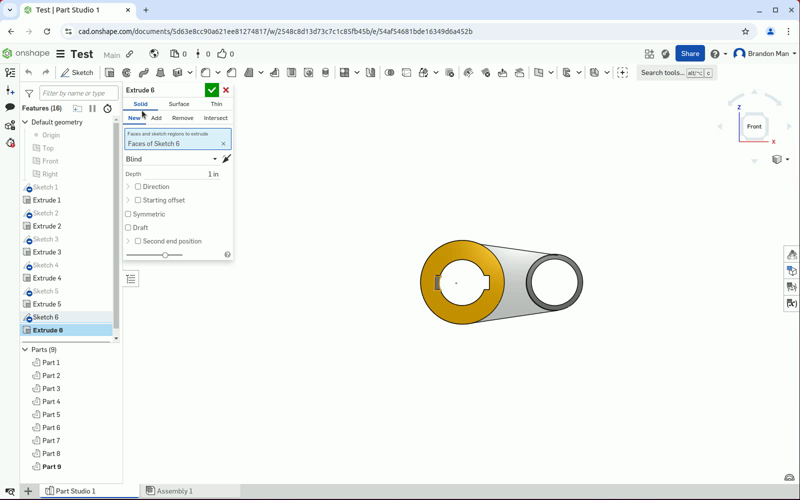
mouse_move(137, 120)
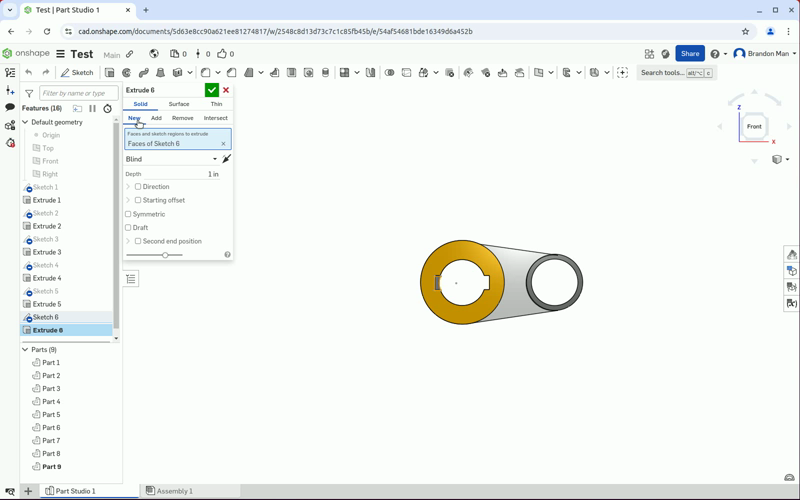
click(137, 120)
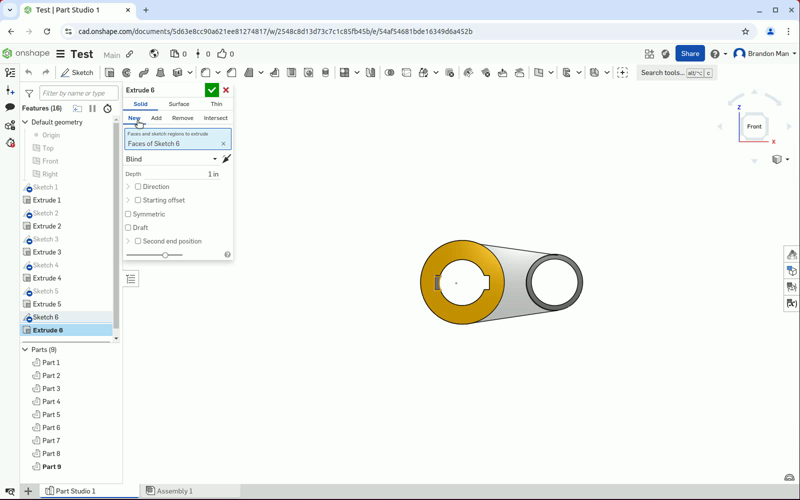
key(tab, 4)
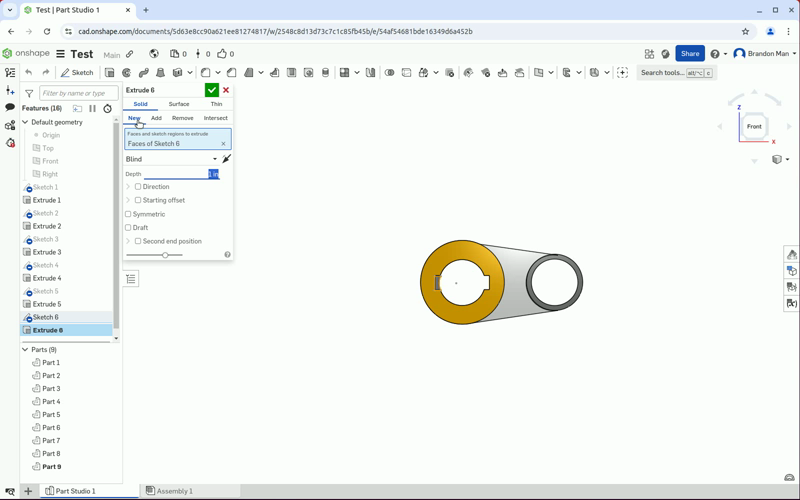
text(3.611)
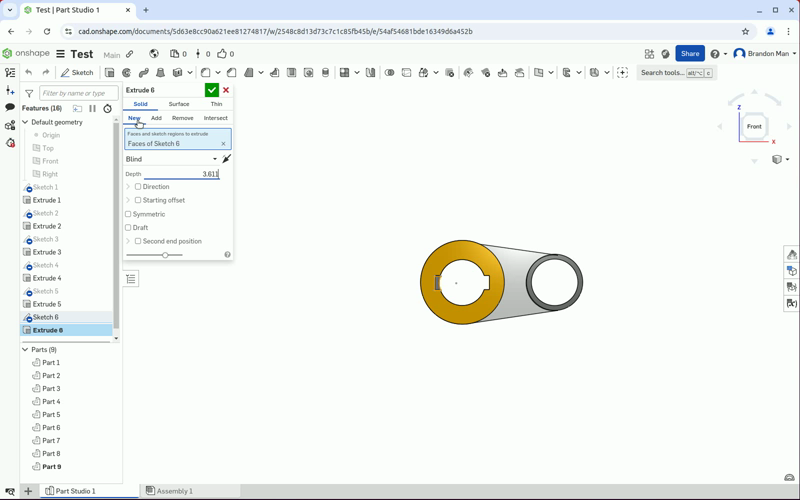
key(enter)
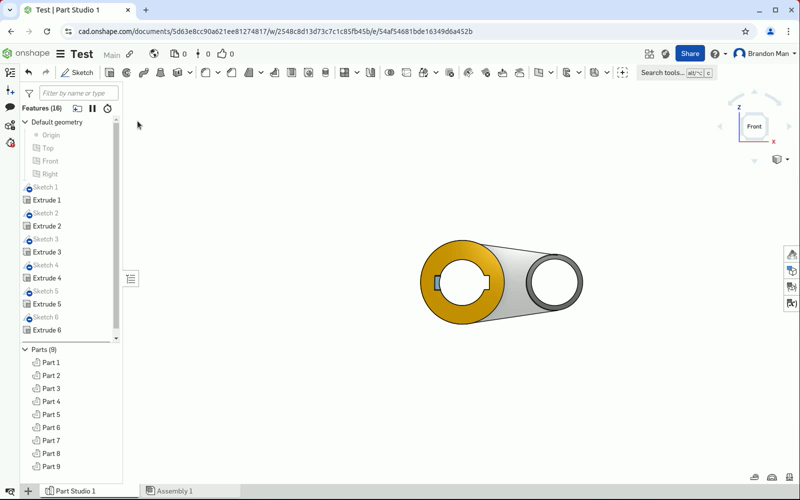
key(shift+h)
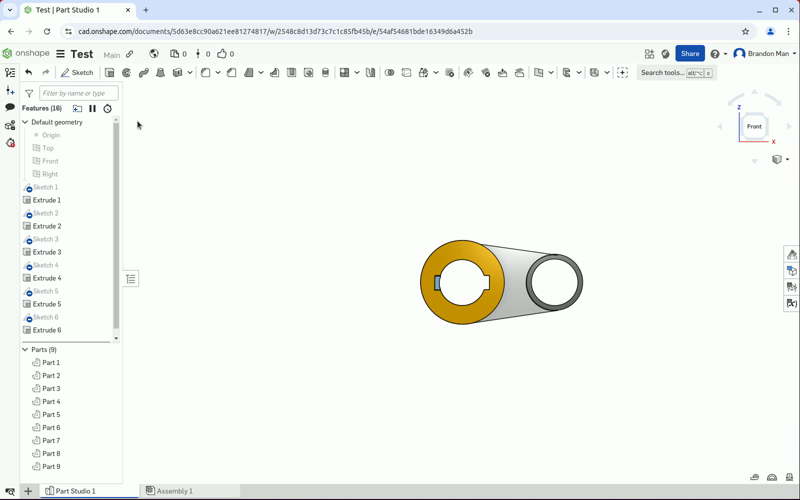
key(shift+h)
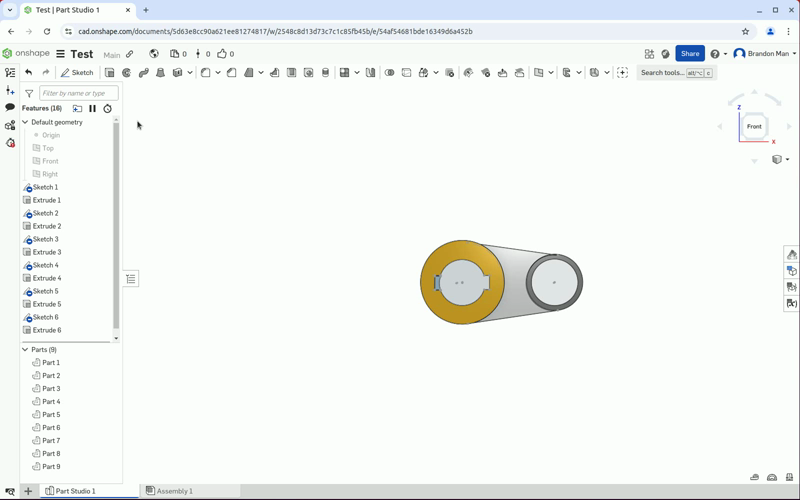
key(shift+7)
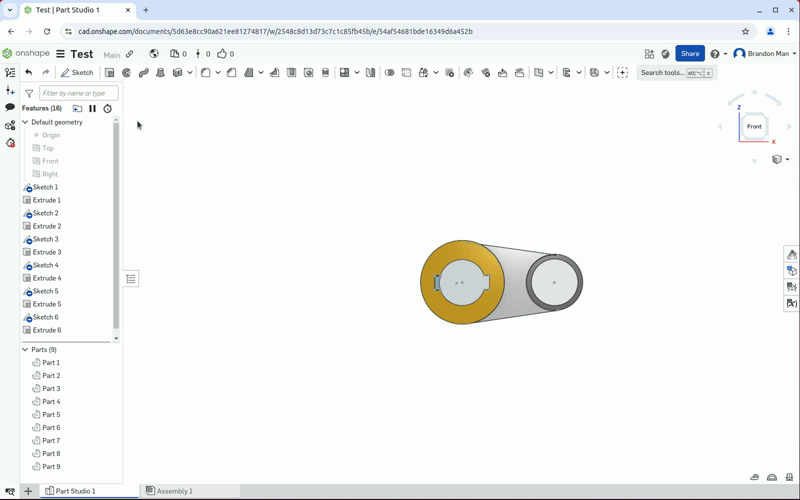
key(left, 2)
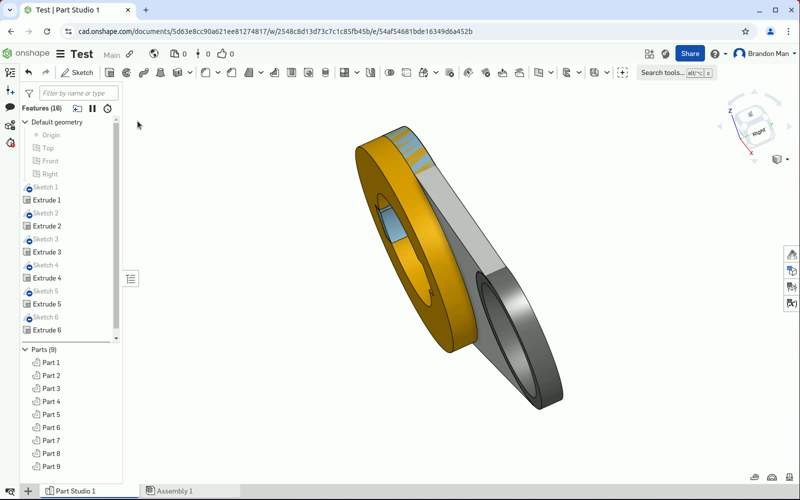
key(down, 2)
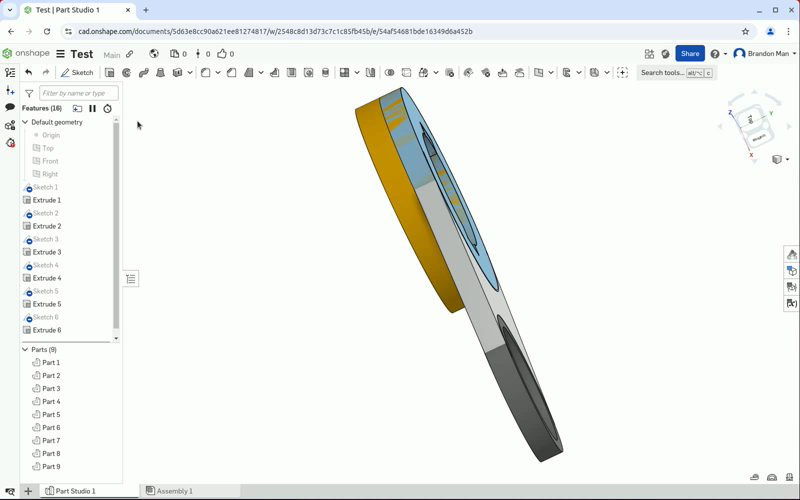
key(up, 2)
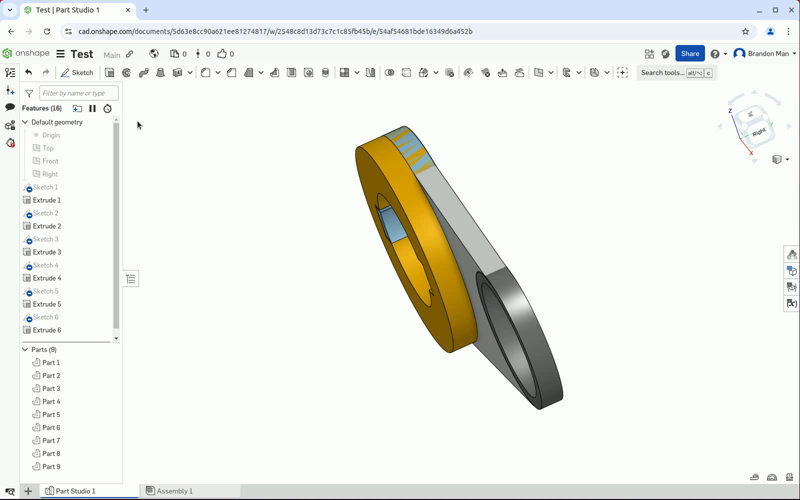
key(right, 2)
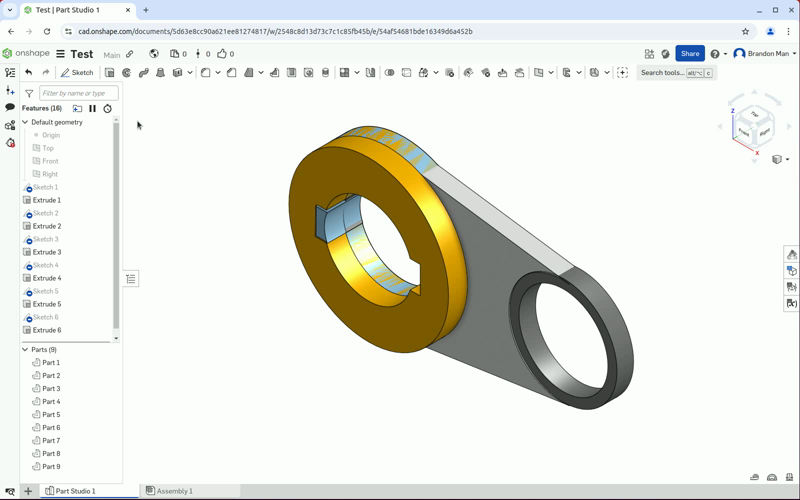
mouse_move(69, 189)
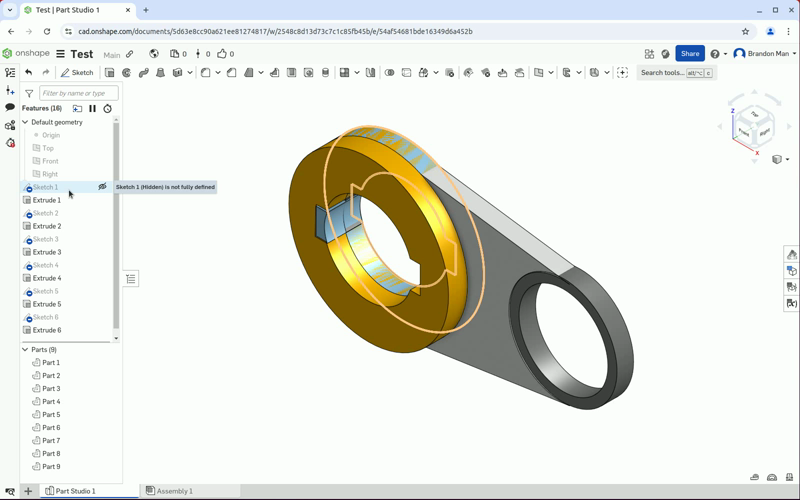
click(69, 189)